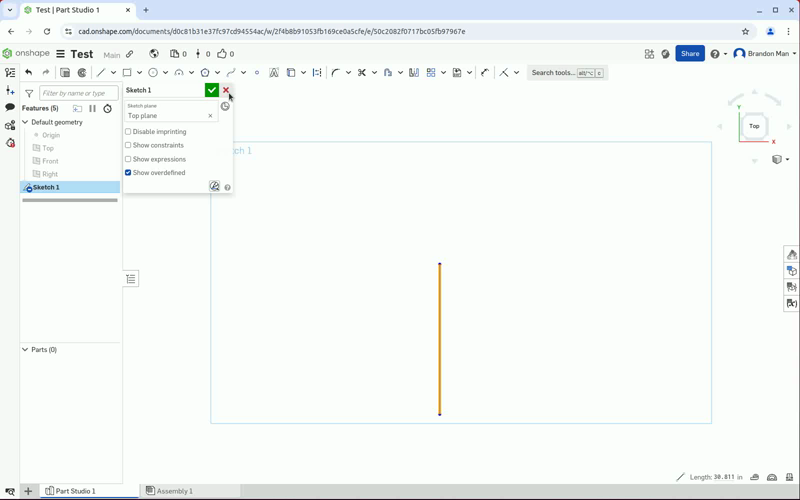
key(shift+h)
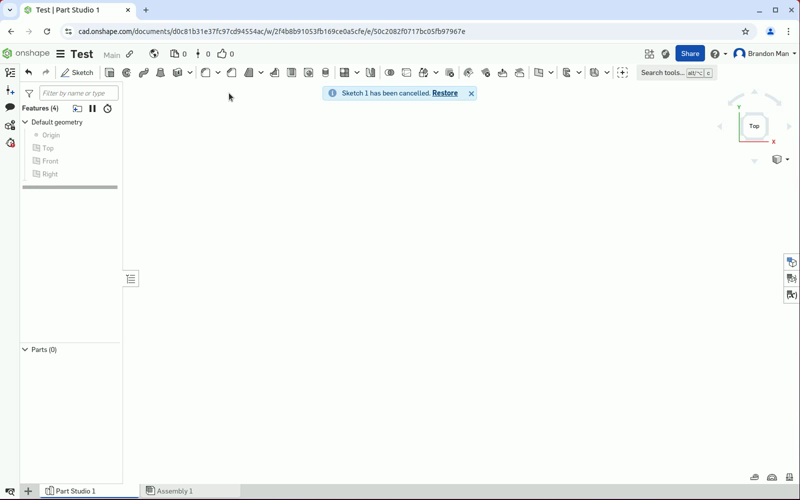
mouse_move(73, 352)
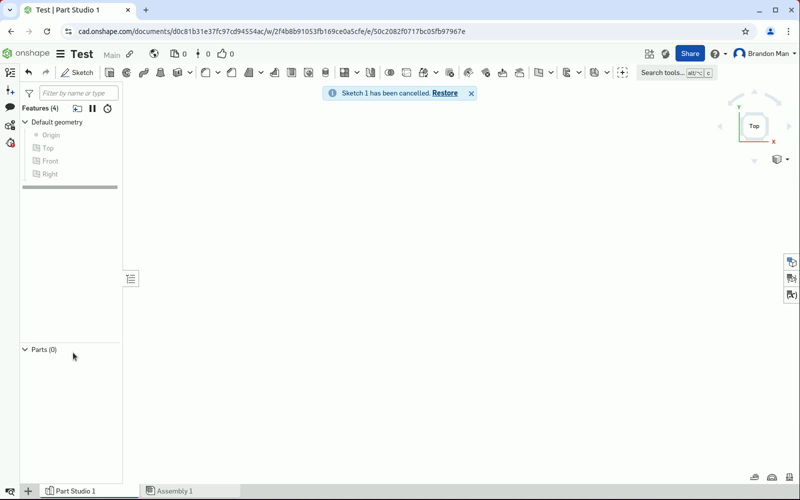
key(y)
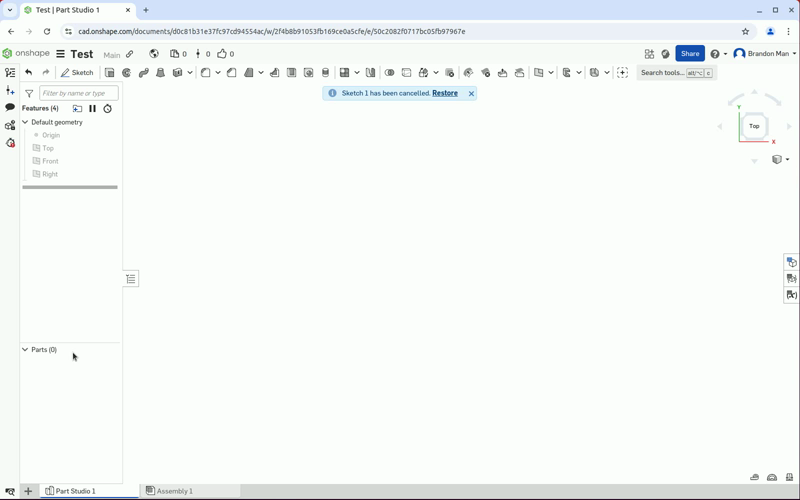
key(shift+p)
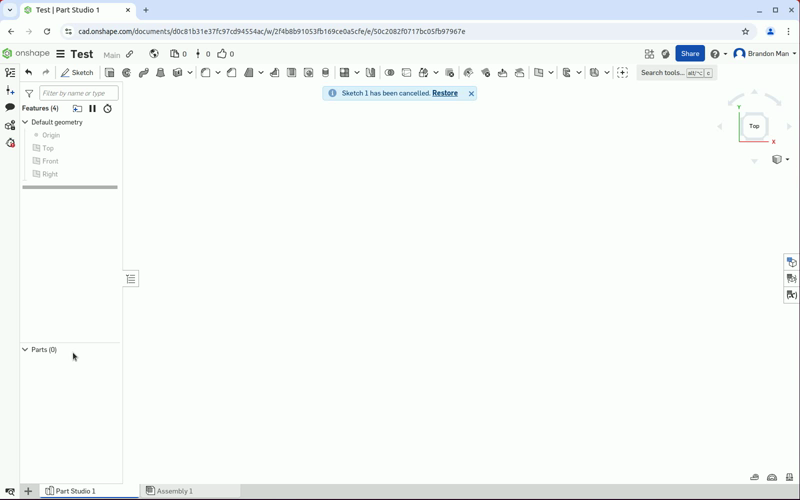
key(space)
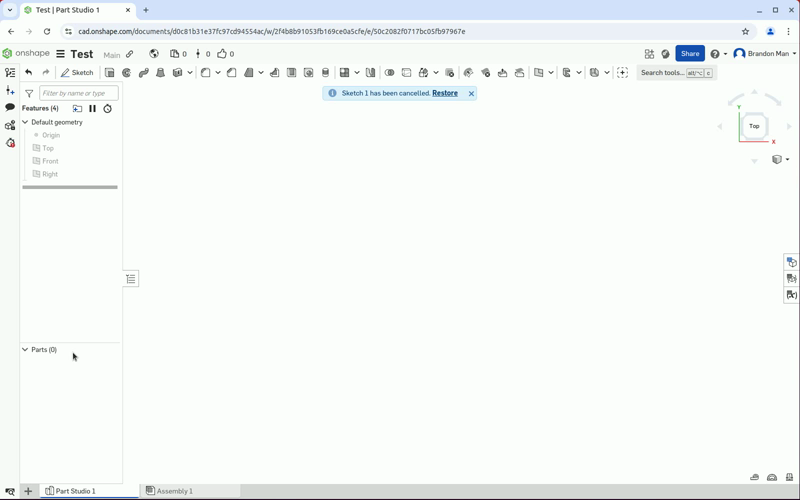
key_down(shift)
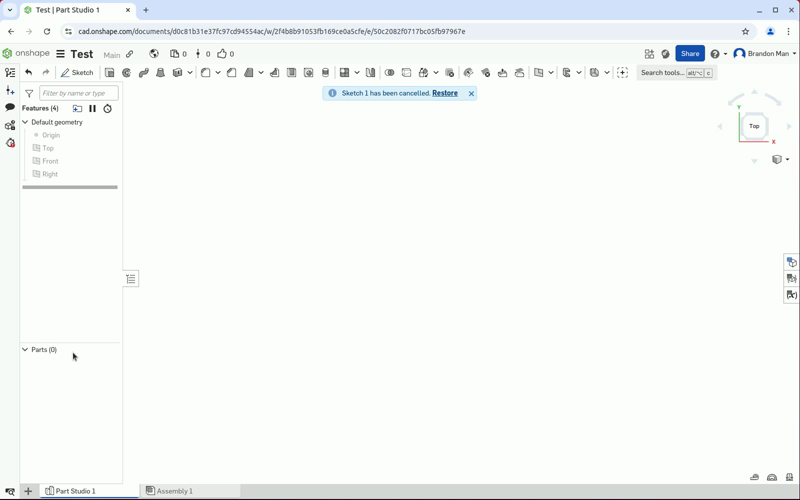
key(up)
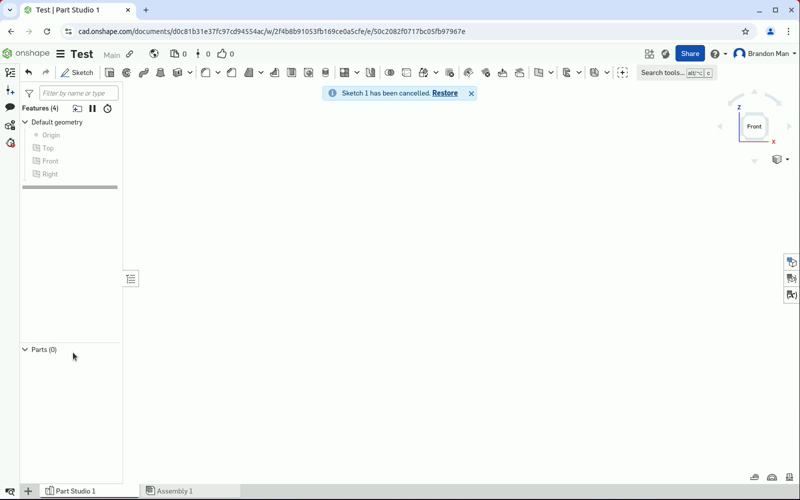
key_up(shift)
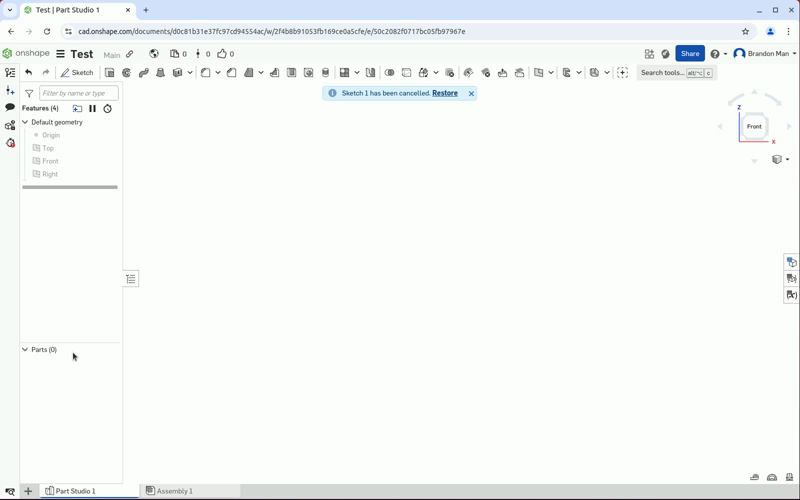
mouse_move(73, 352)
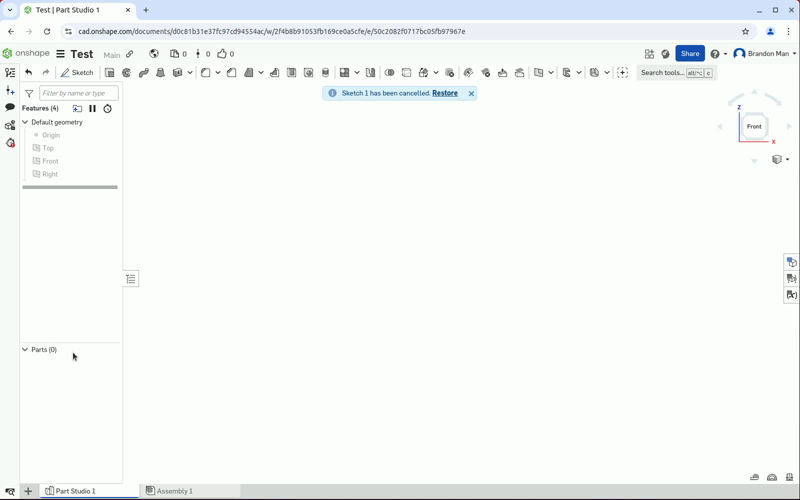
key(shift+y)
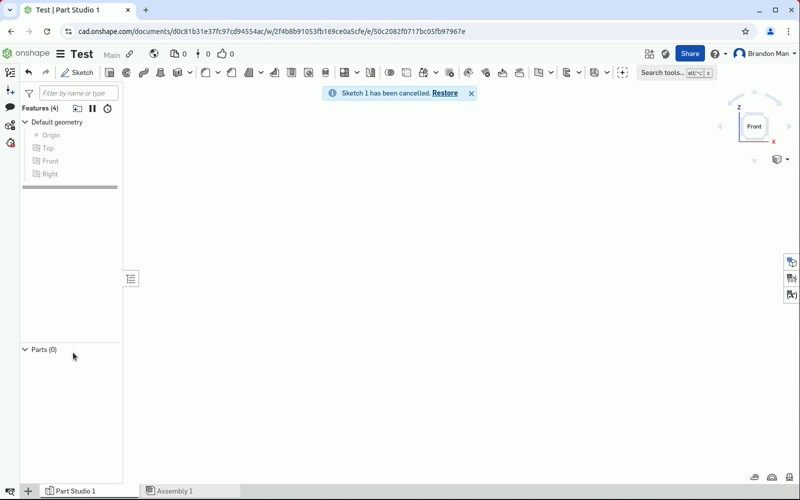
key(shift+s)
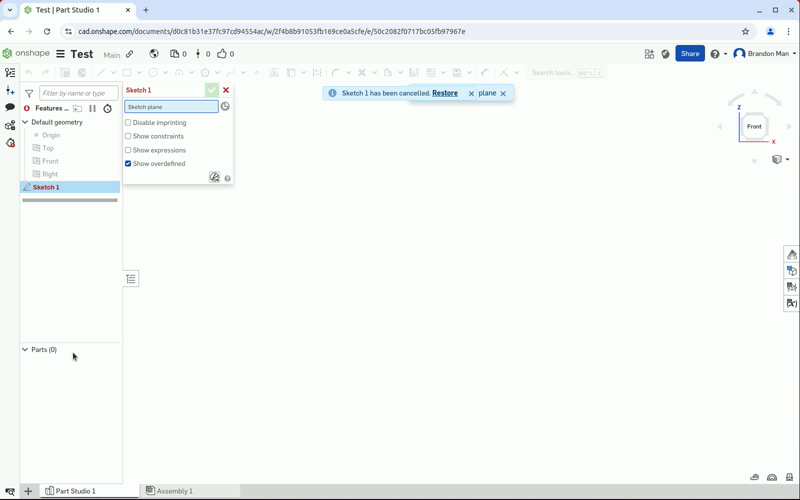
mouse_move(73, 163)
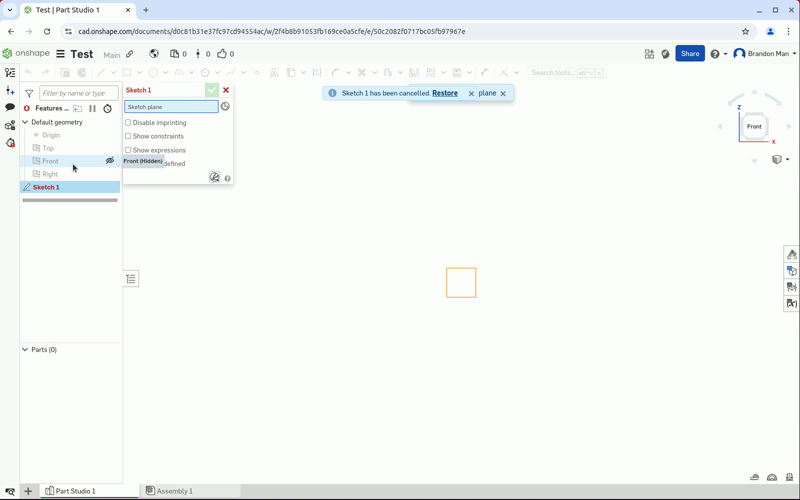
click(73, 163)
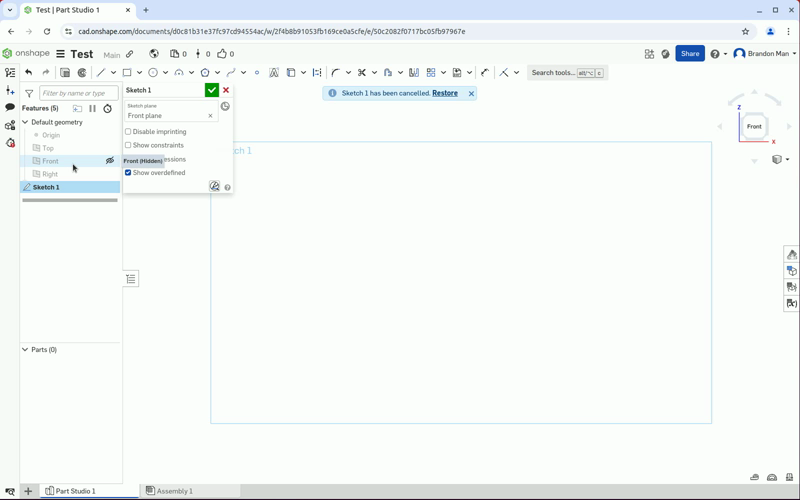
mouse_move(73, 352)
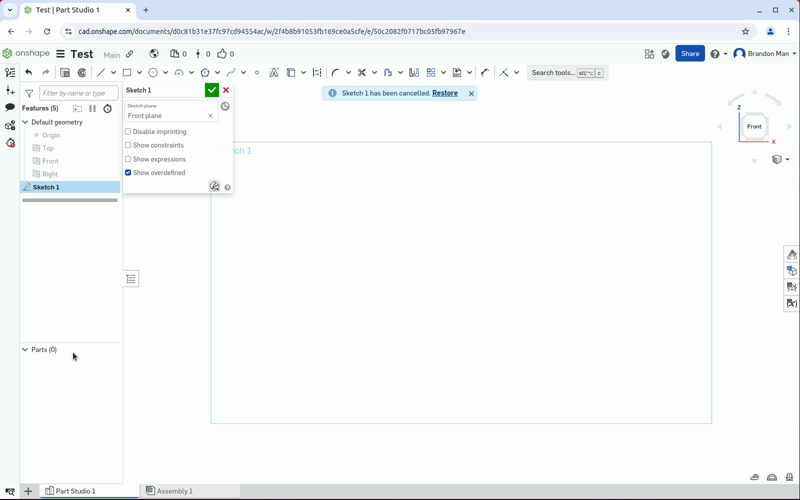
key(y)
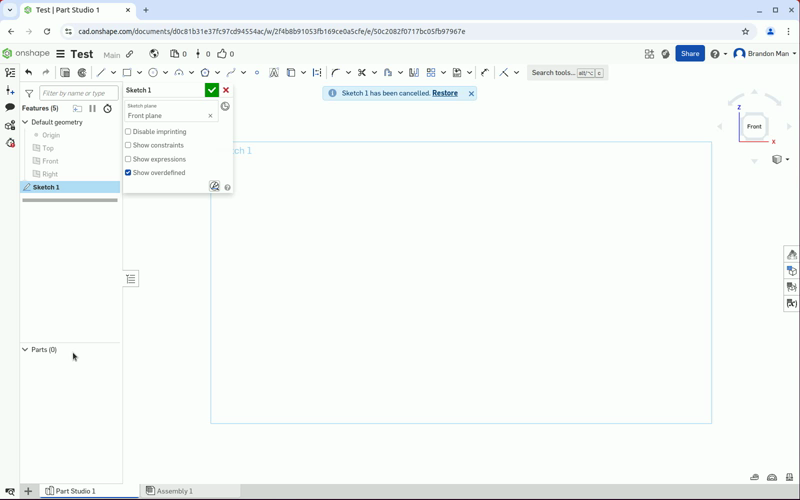
key(l)
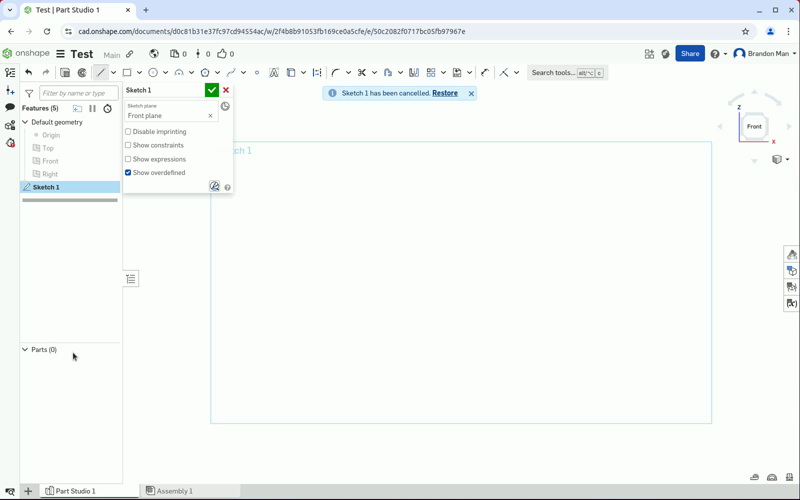
key_down(shift)
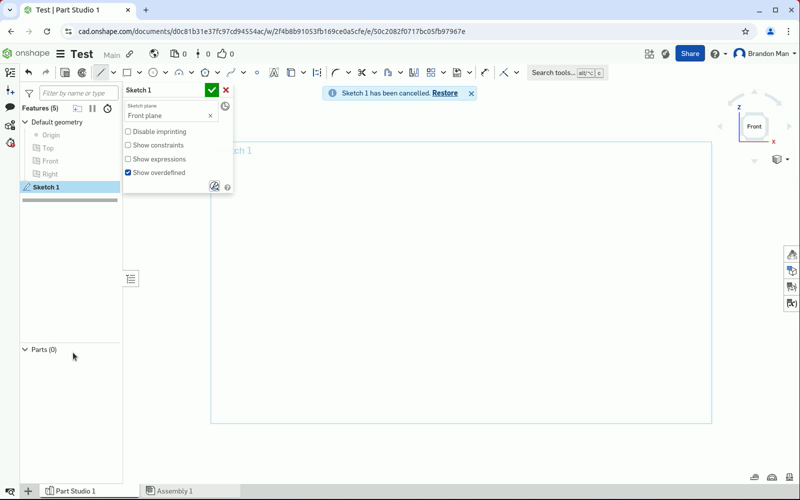
mouse_move(440, 239)
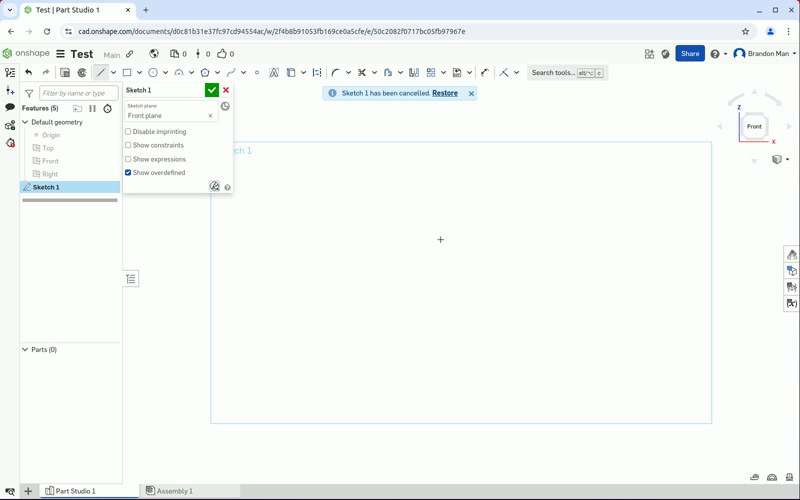
click(440, 239)
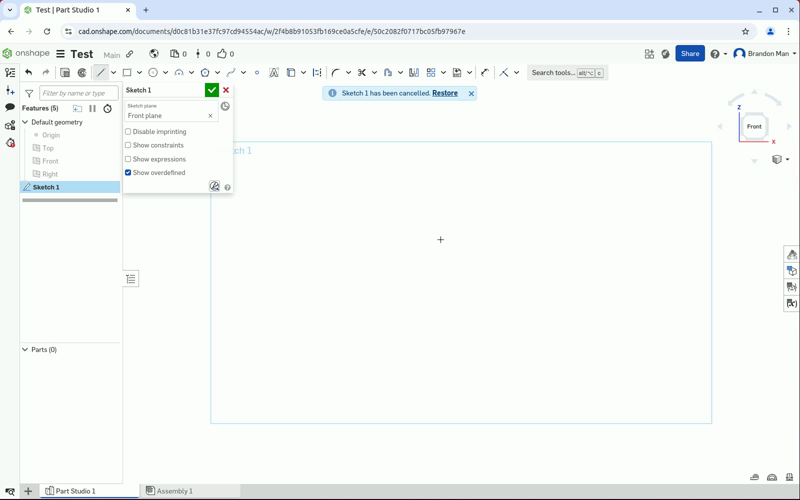
key_up(shift)
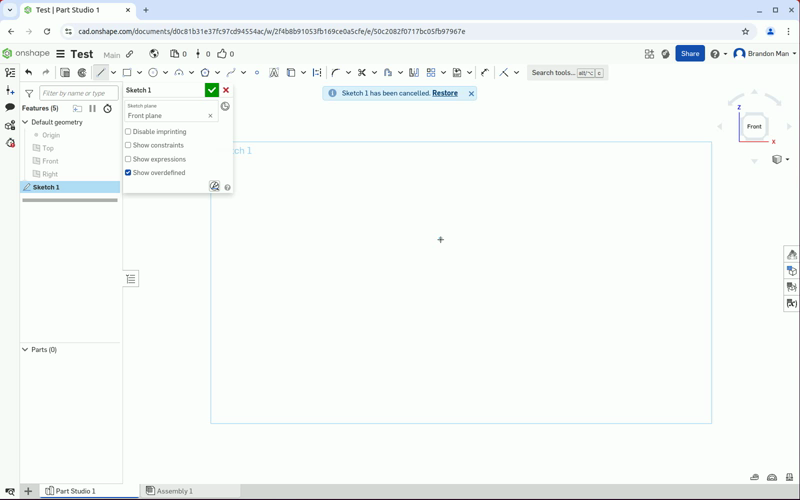
key_down(shift)
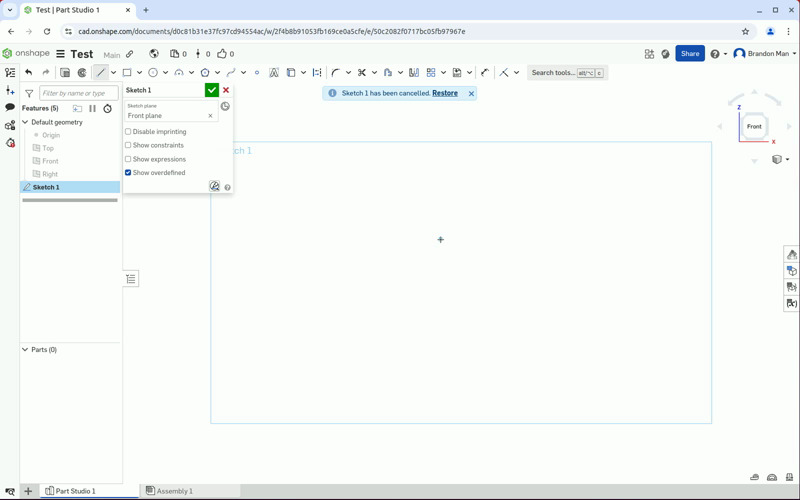
mouse_move(470, 239)
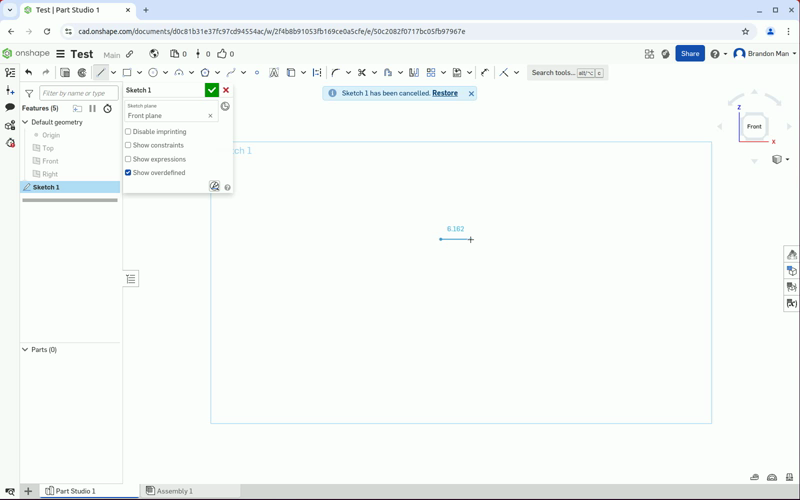
mouse_move(475, 239)
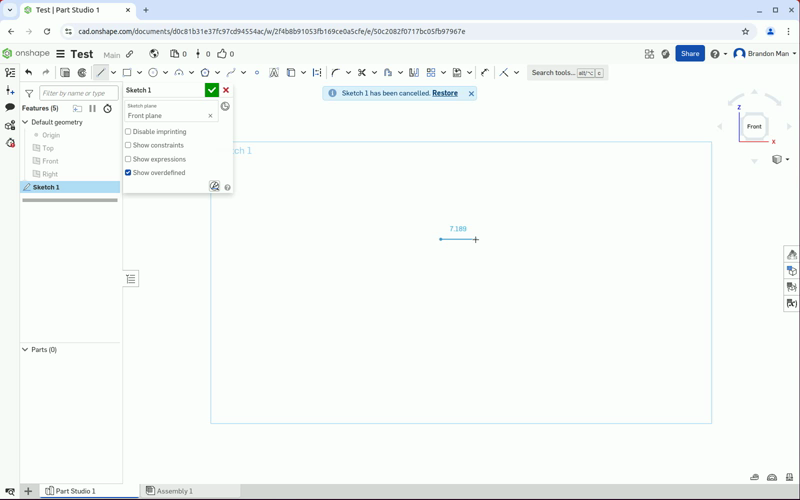
click(475, 239)
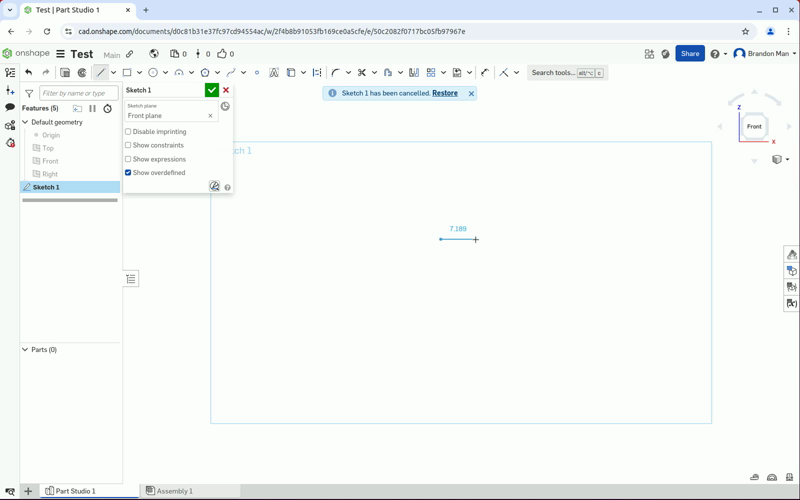
key_up(shift)
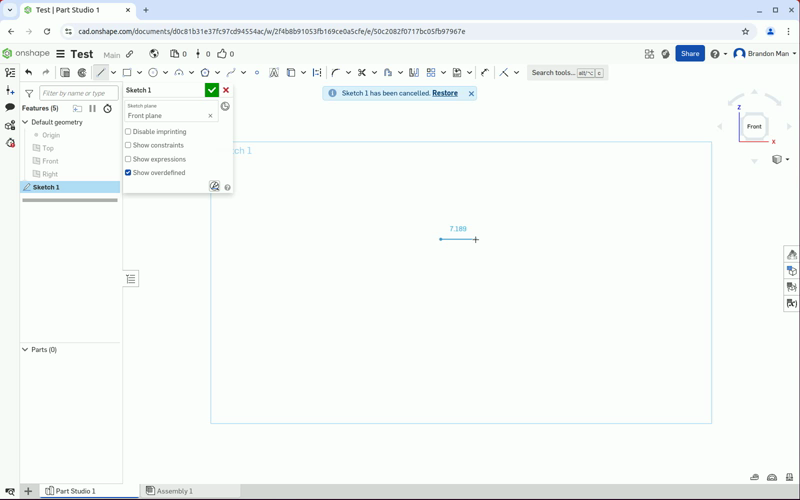
key_down(shift)
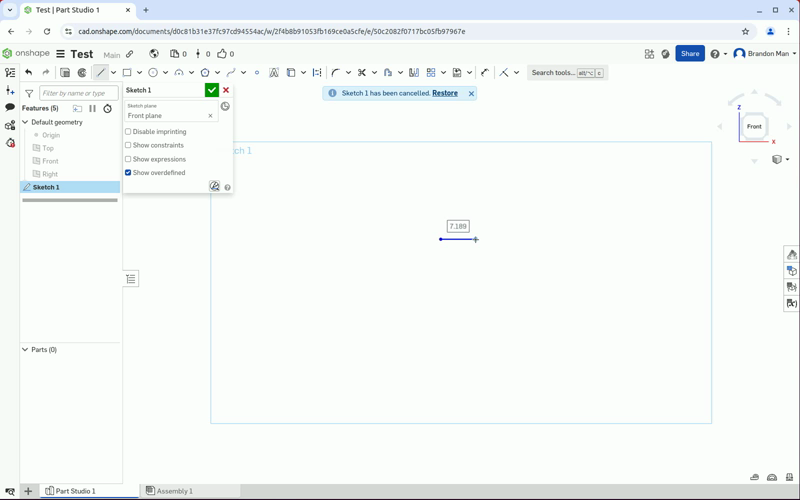
mouse_move(505, 239)
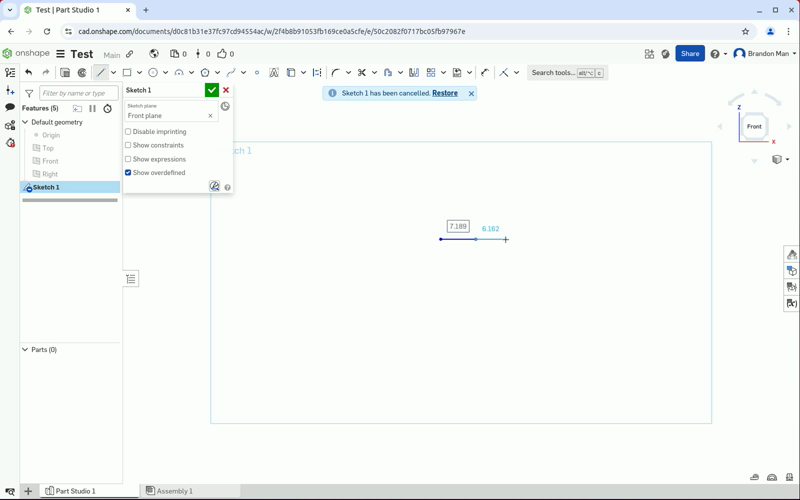
mouse_move(475, 204)
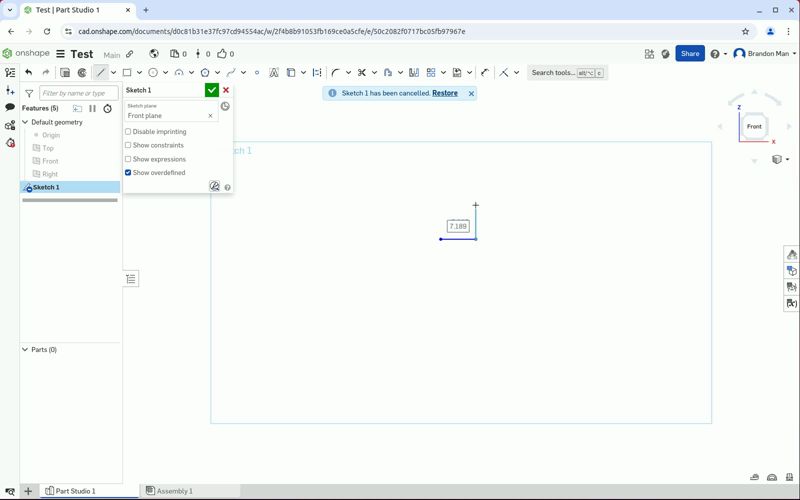
click(475, 204)
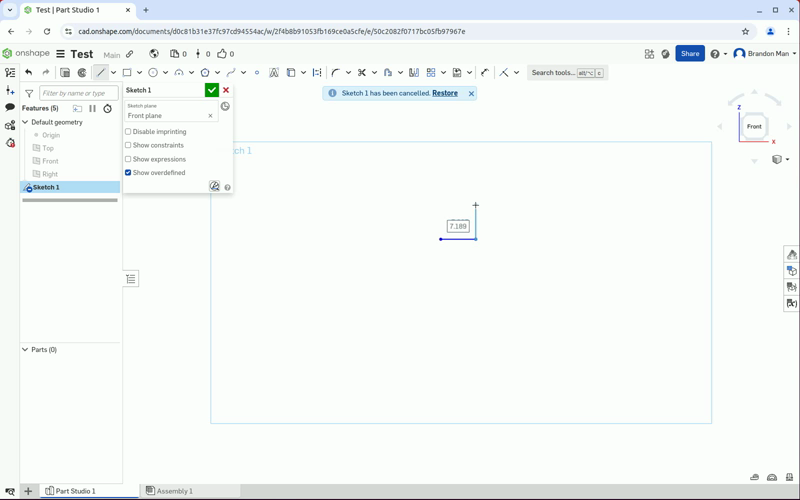
key_up(shift)
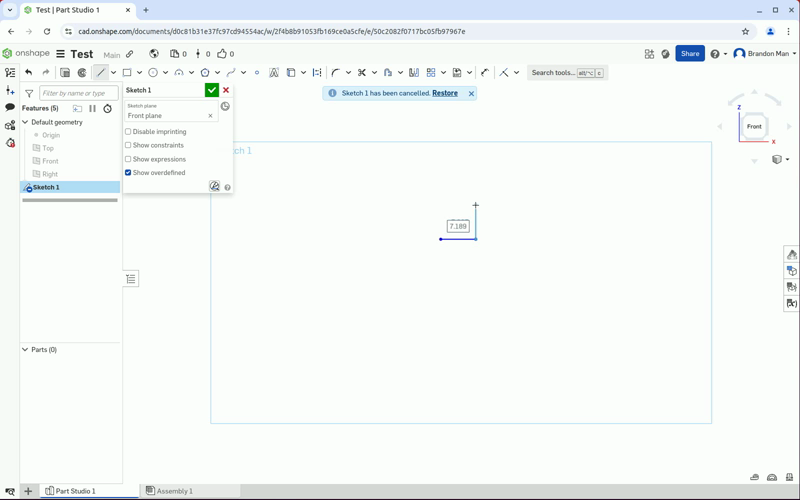
key_down(shift)
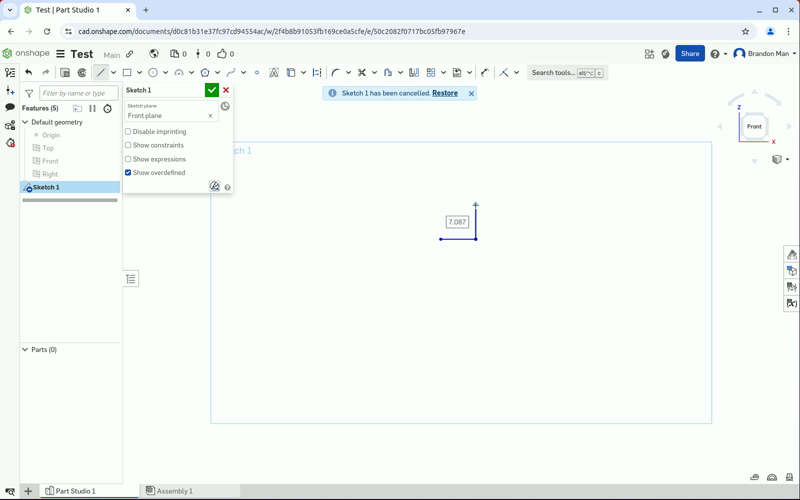
mouse_move(544, 204)
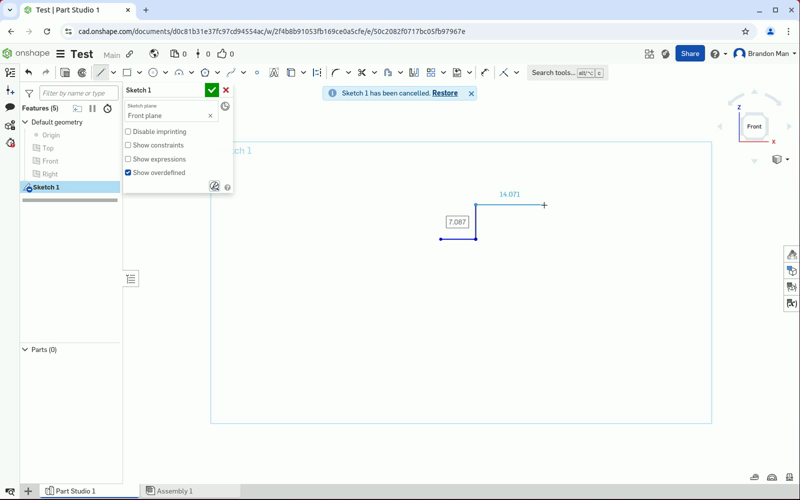
click(544, 204)
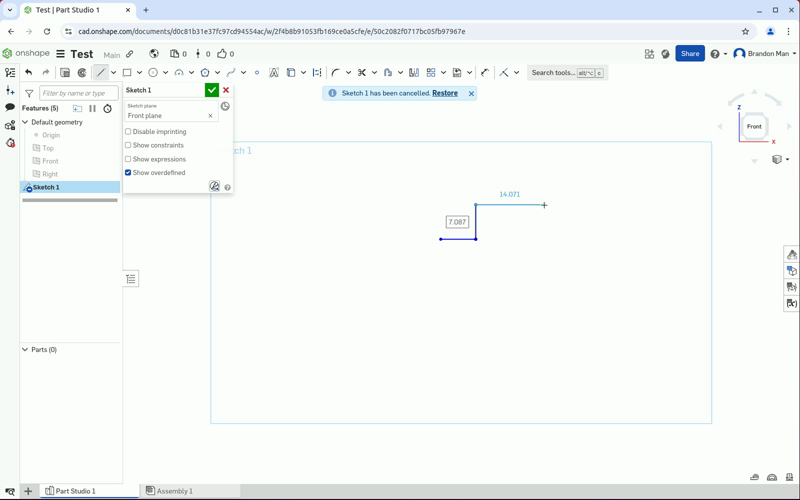
key_up(shift)
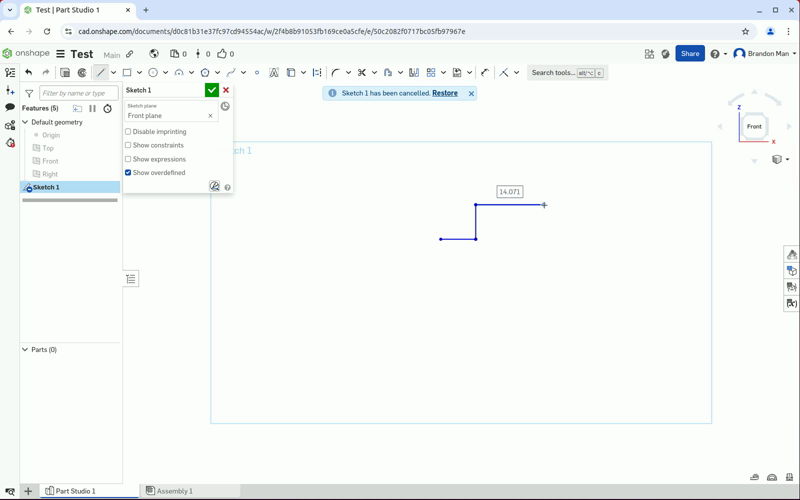
key_down(shift)
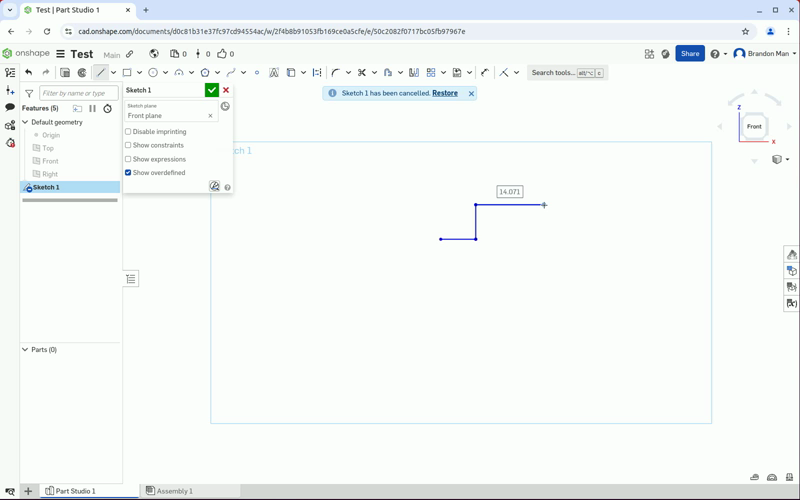
mouse_move(574, 204)
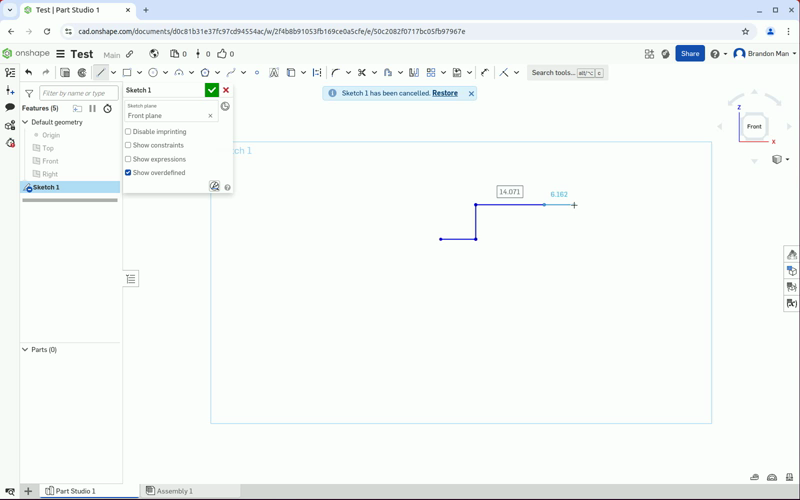
mouse_move(544, 170)
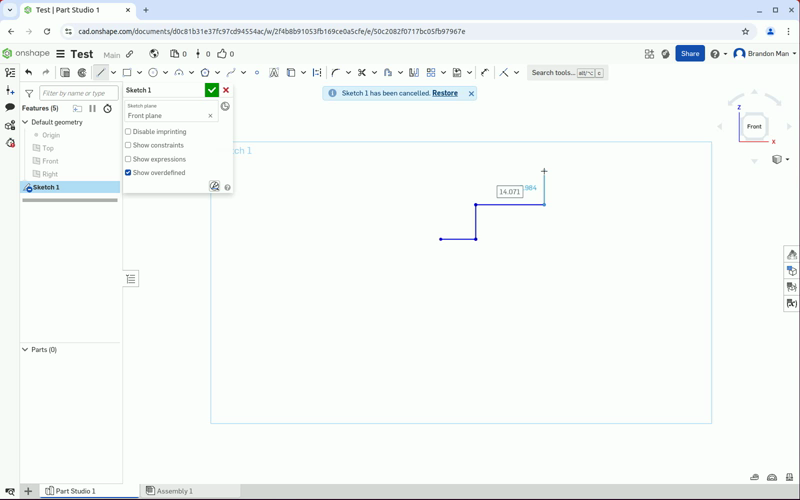
click(544, 170)
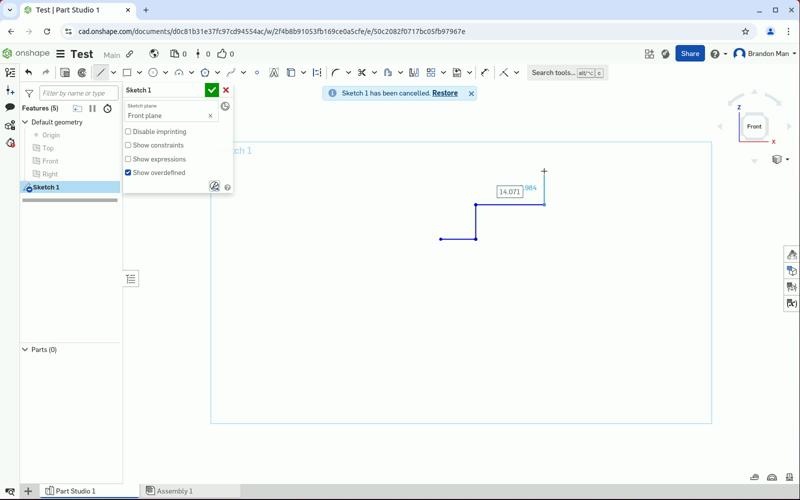
key_up(shift)
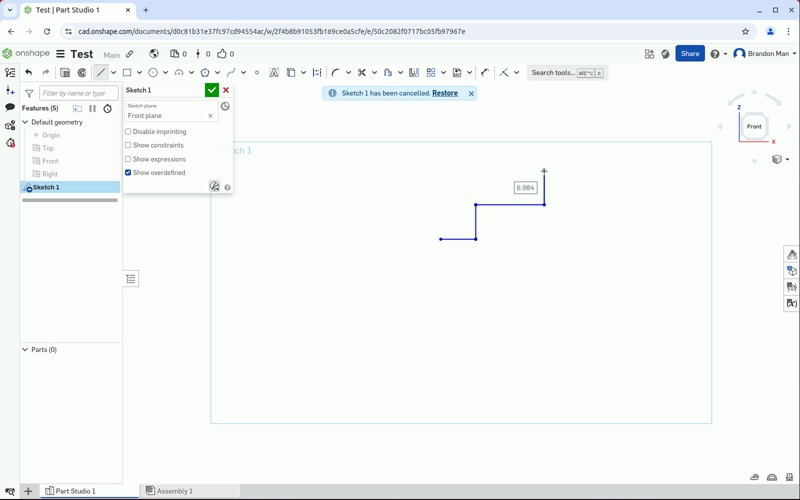
key_down(shift)
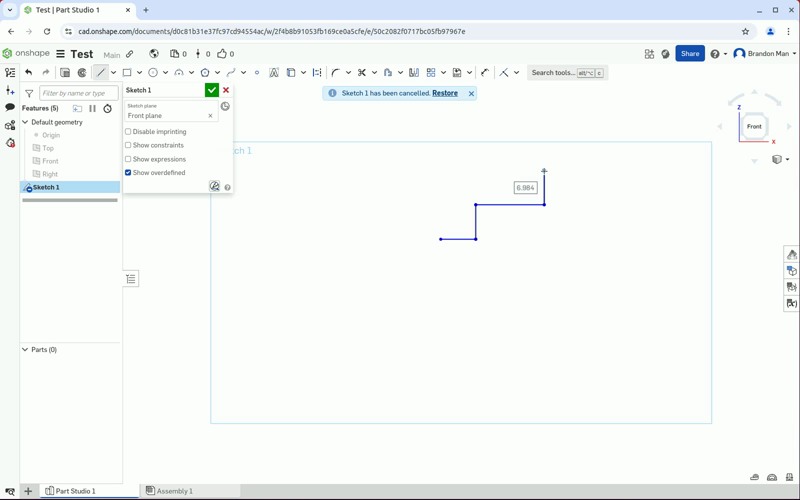
mouse_move(440, 170)
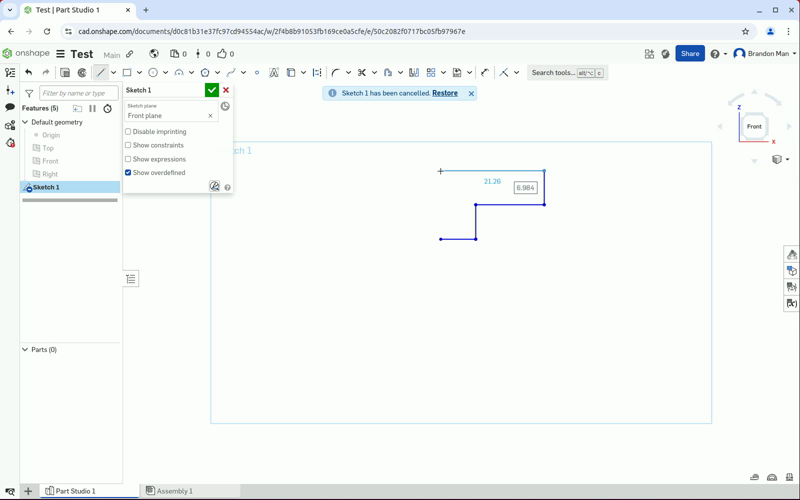
click(440, 170)
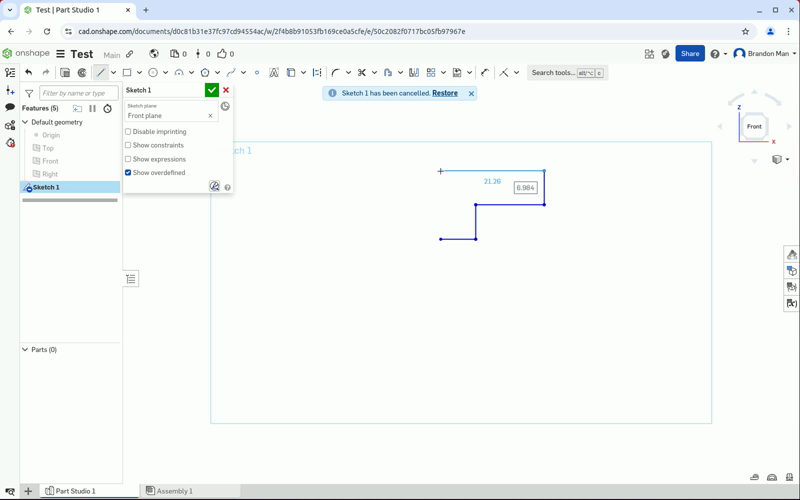
key_up(shift)
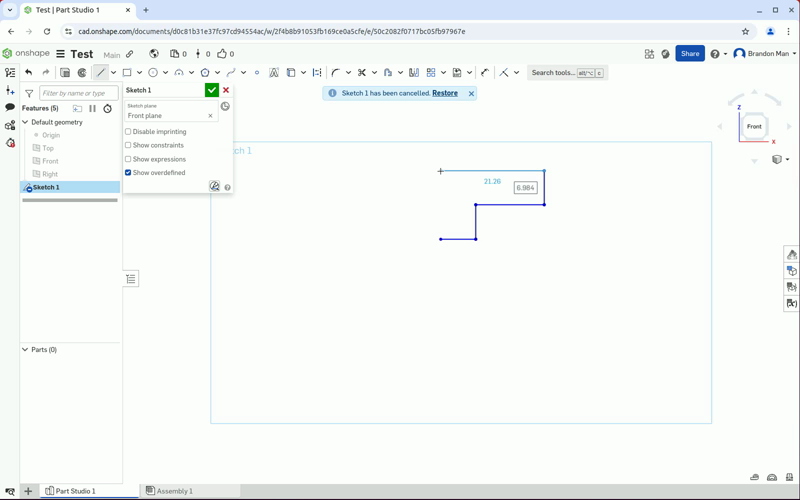
key_down(shift)
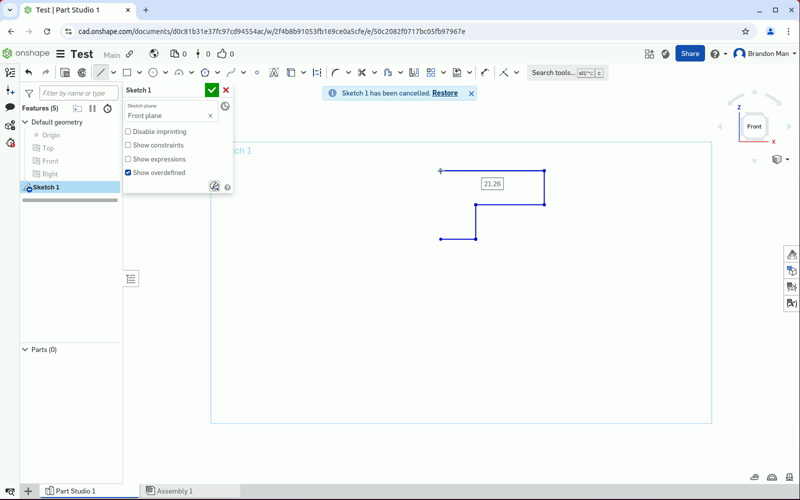
mouse_move(440, 239)
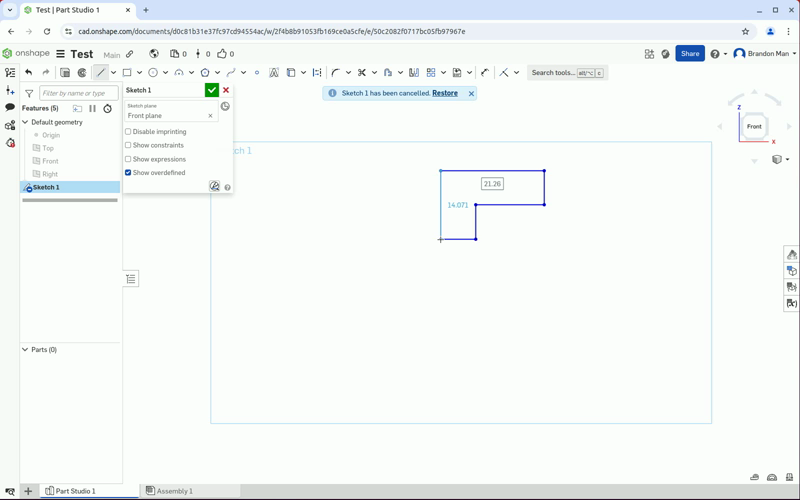
key_up(shift)
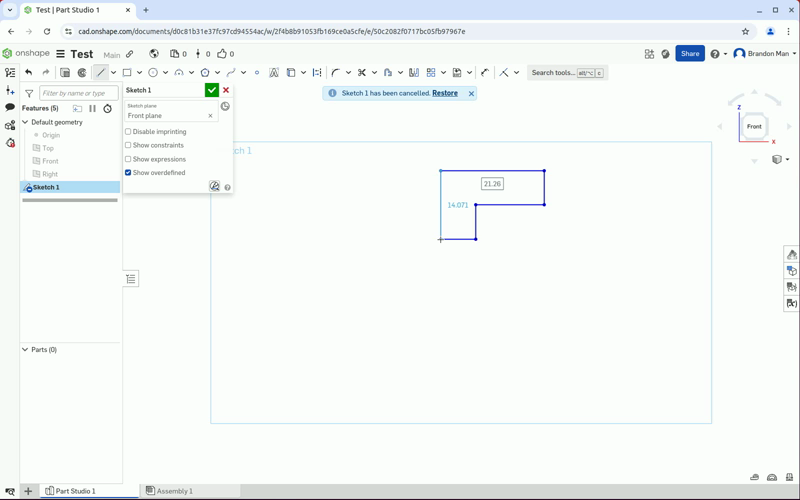
click(440, 239)
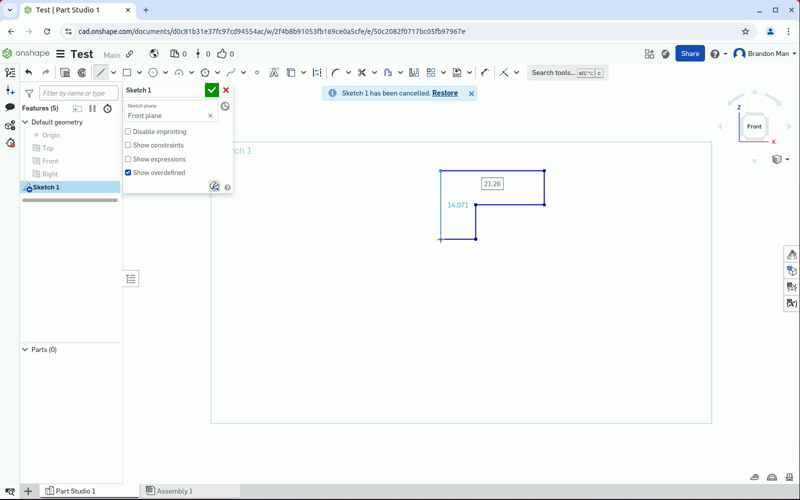
key(esc)
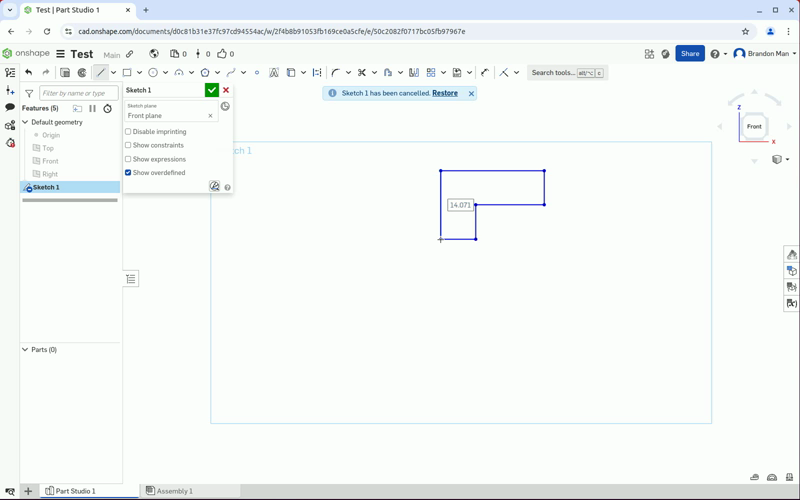
mouse_move(503, 181)
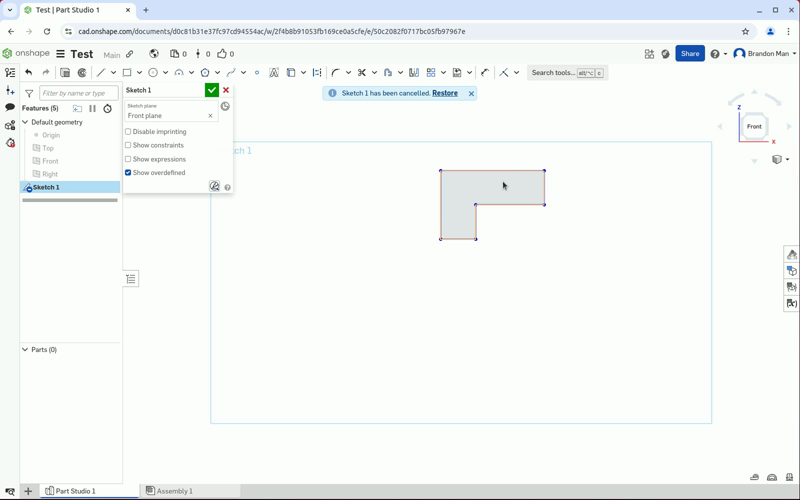
click(503, 181)
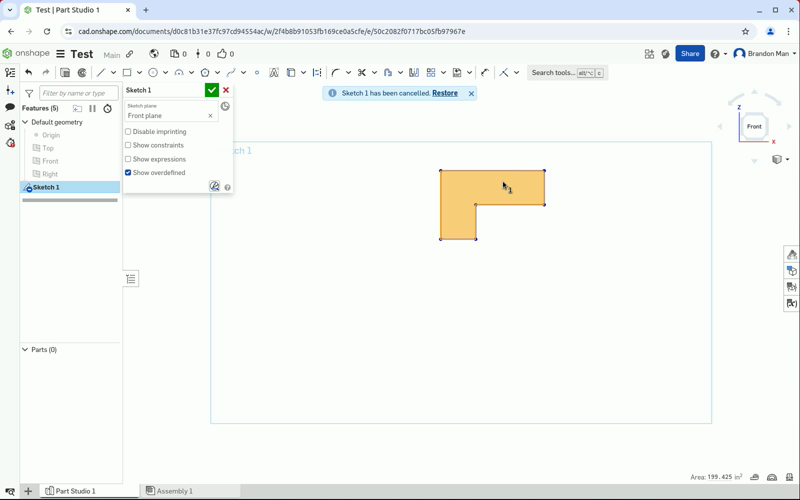
mouse_move(73, 352)
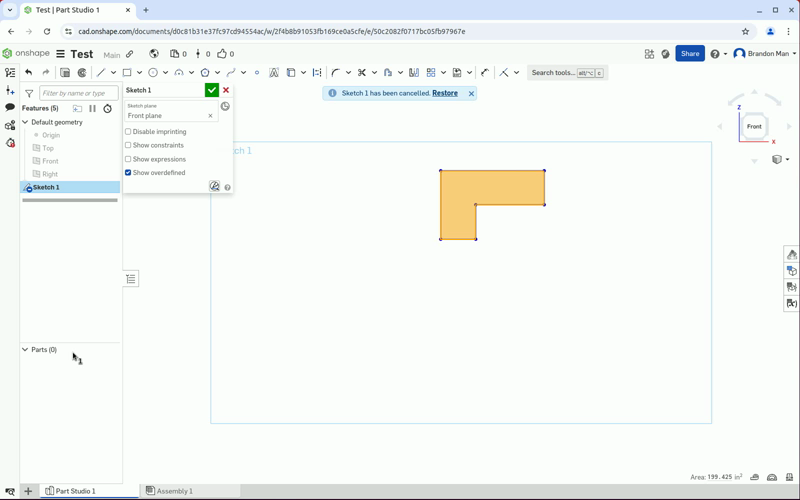
key(shift+y)
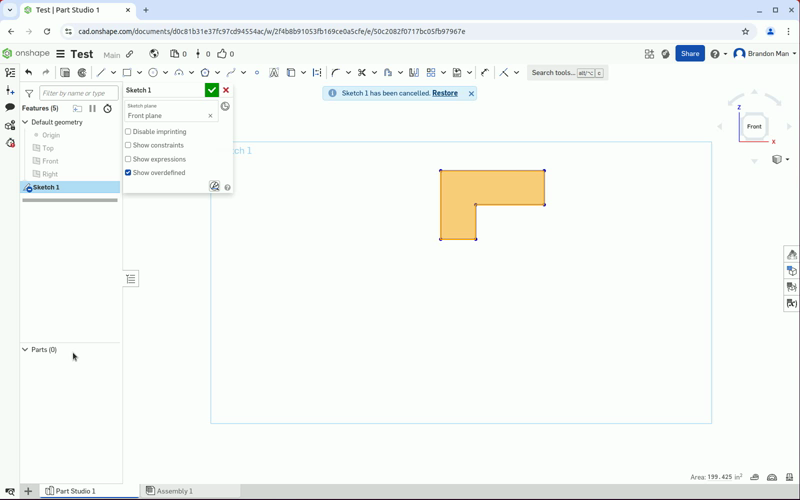
key(shift+e)
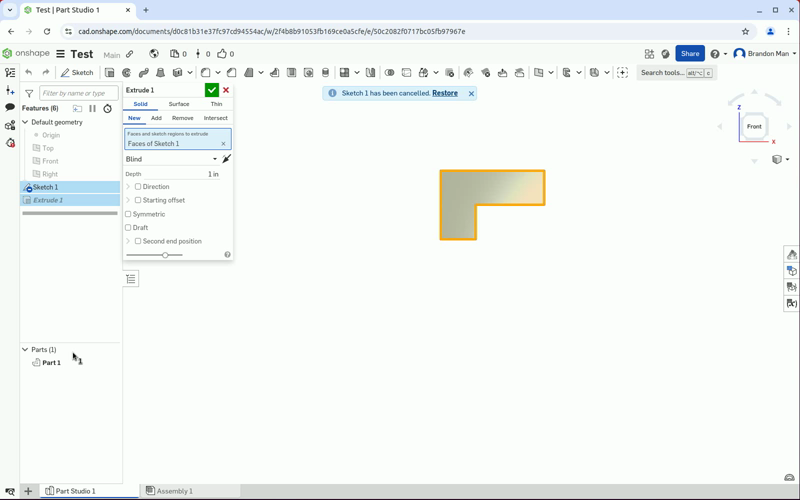
mouse_move(143, 106)
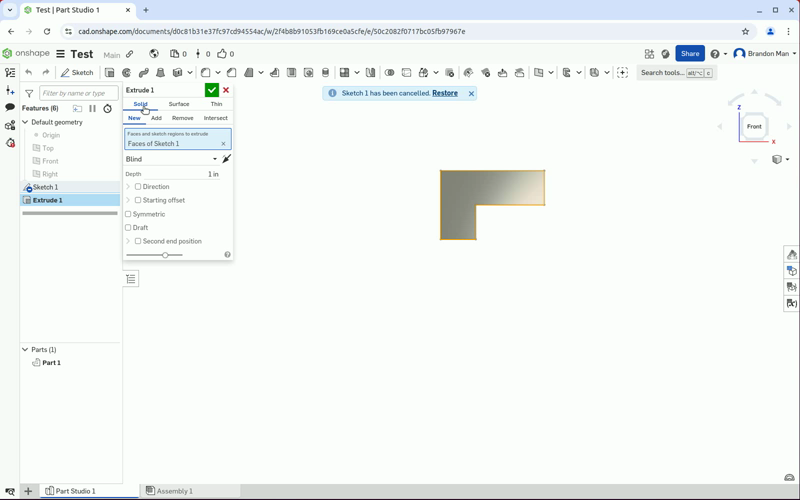
click(143, 106)
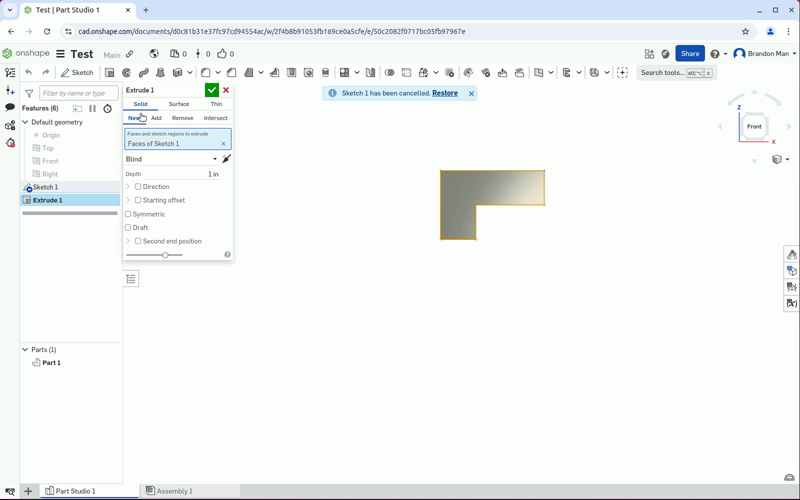
mouse_move(137, 120)
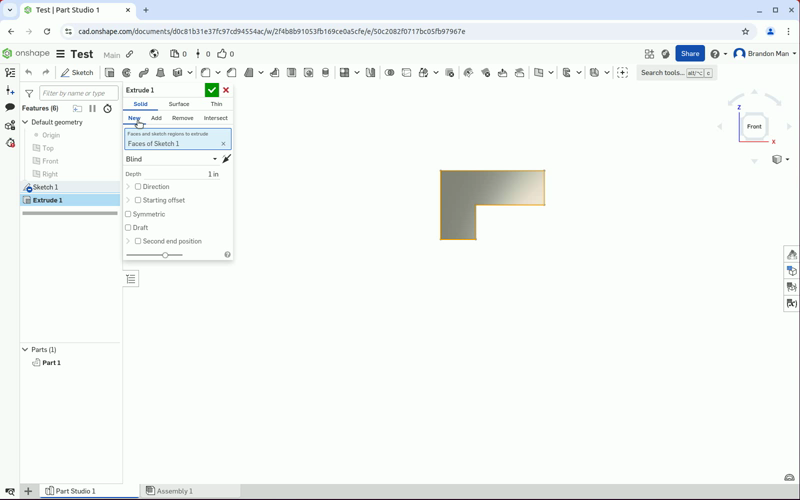
click(137, 120)
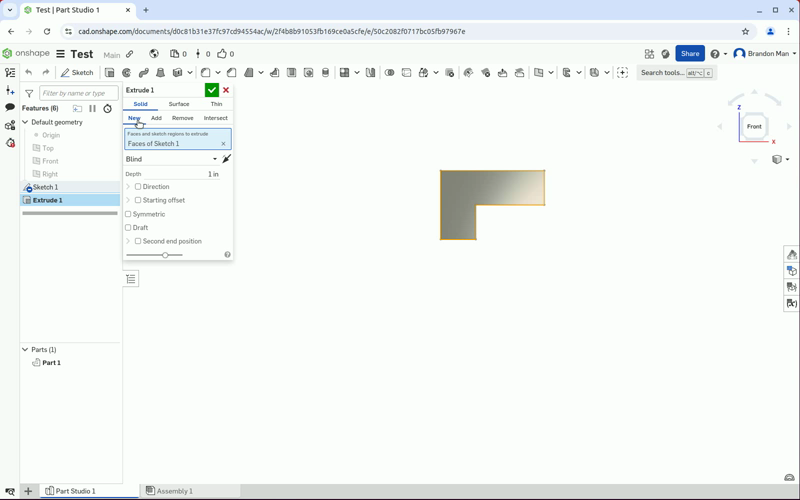
key(tab, 4)
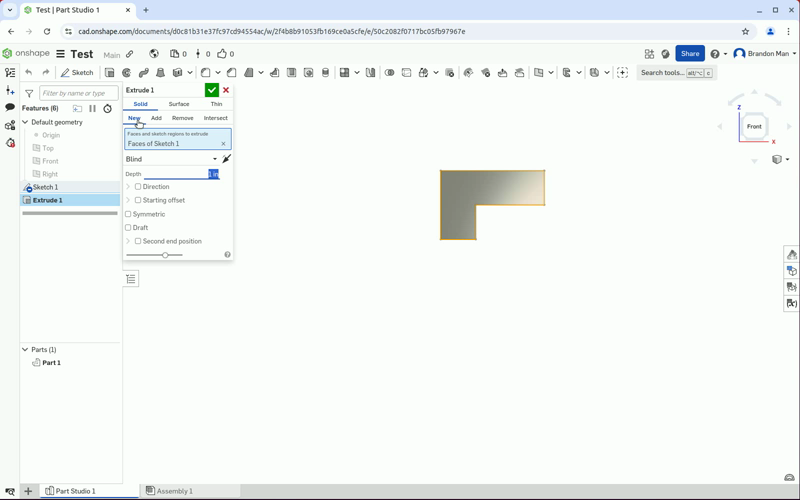
text(2.407)
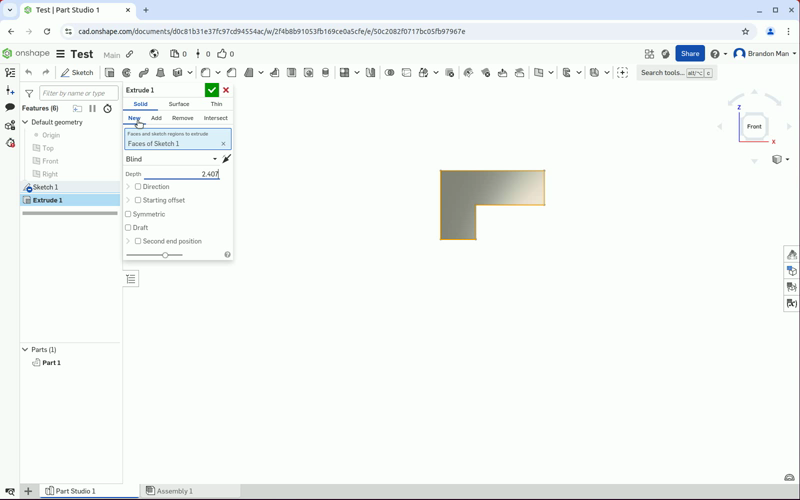
key(enter)
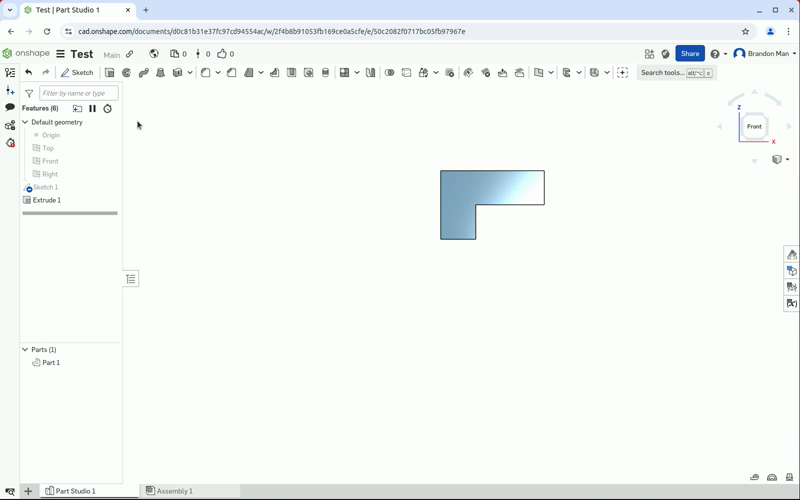
key(shift+h)
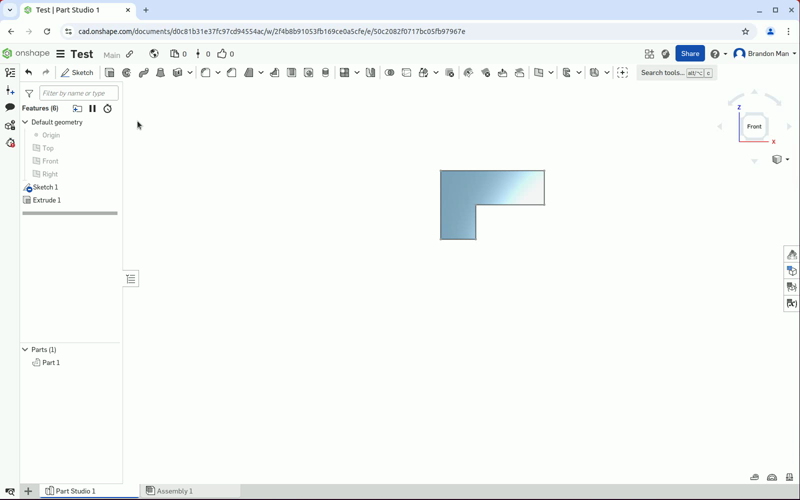
key(shift+h)
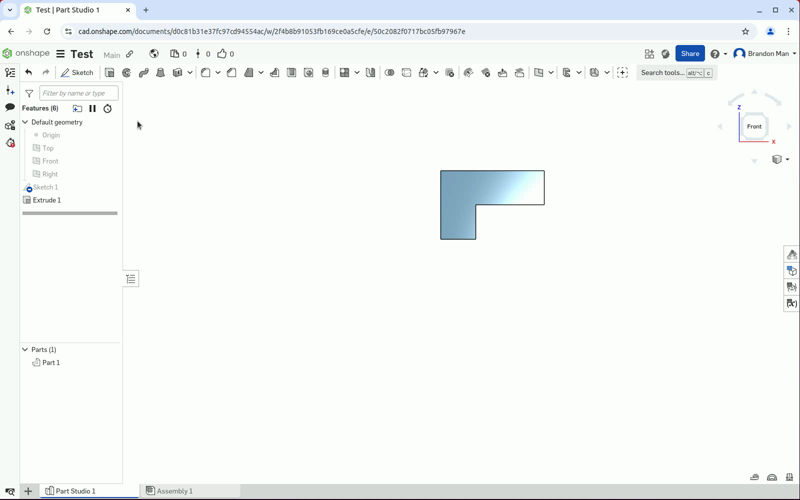
mouse_move(73, 189)
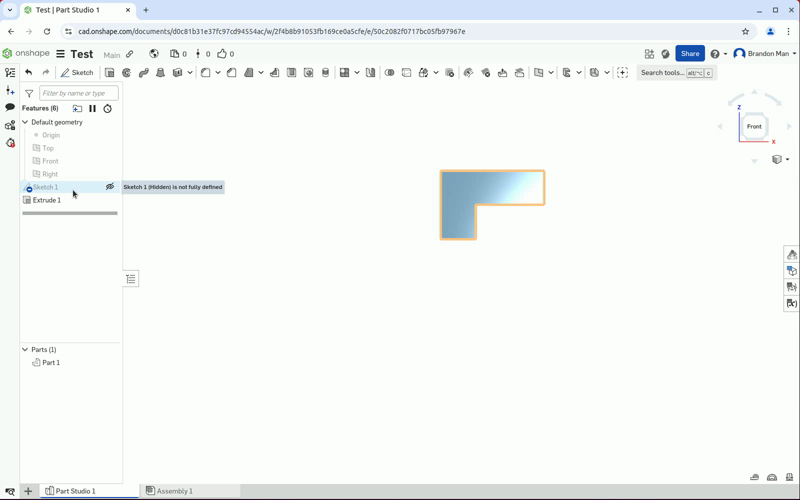
click(73, 189)
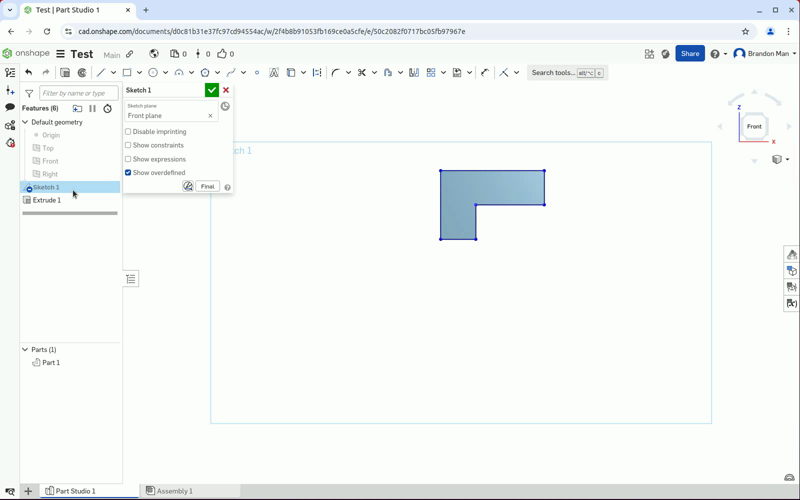
mouse_move(229, 92)
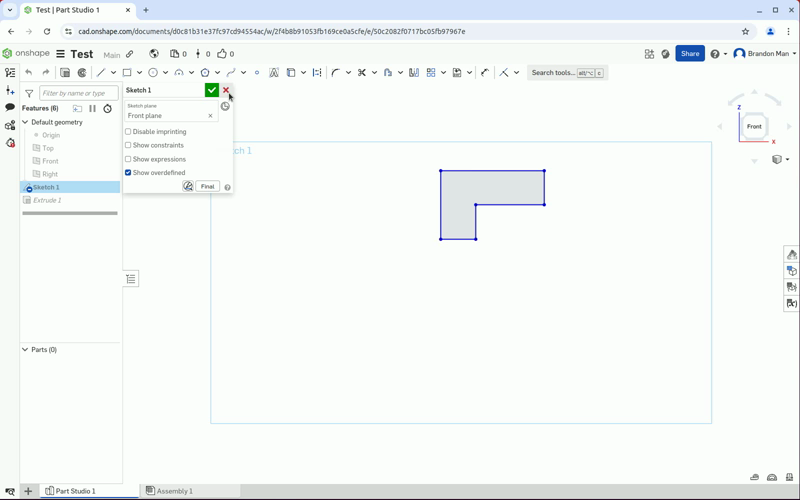
click(229, 92)
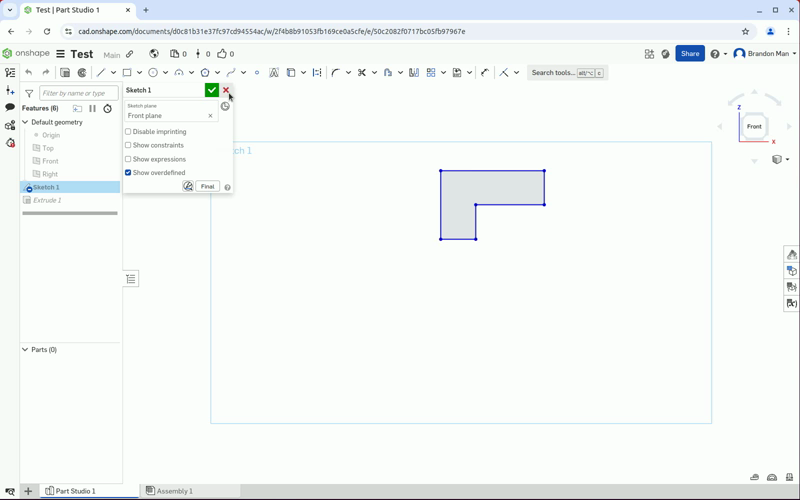
key(shift+s)
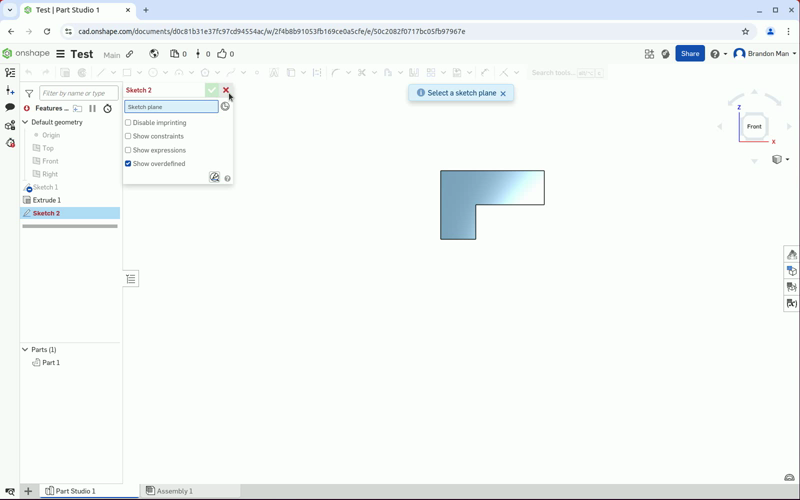
mouse_move(73, 163)
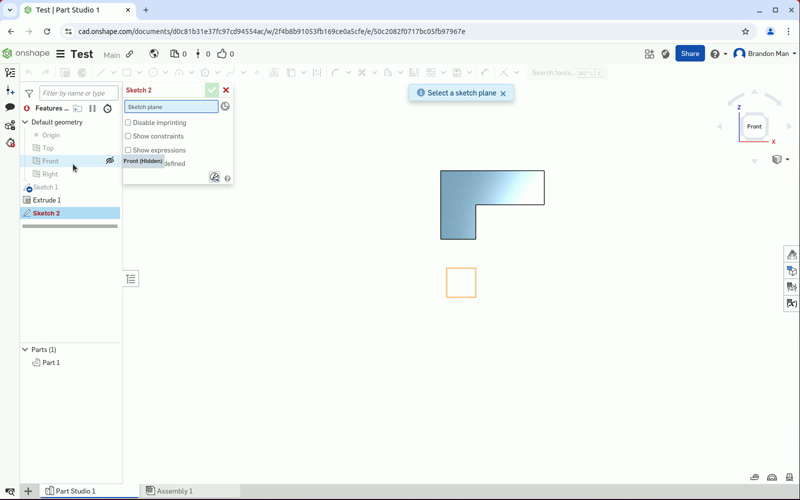
click(73, 163)
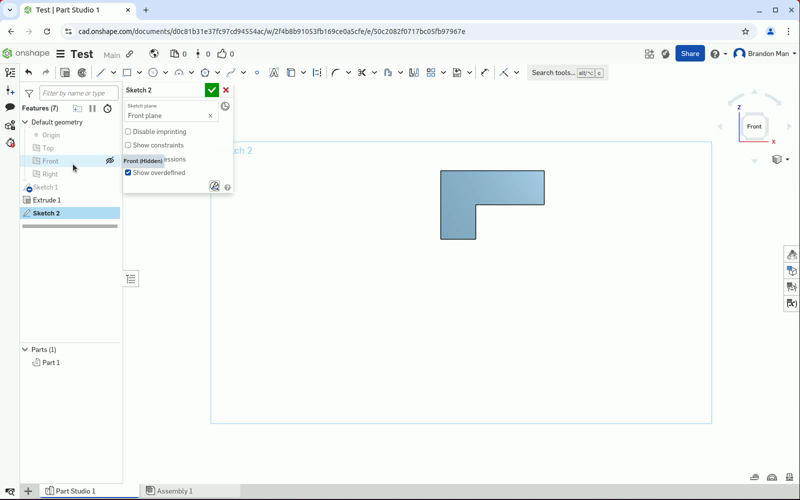
mouse_move(73, 352)
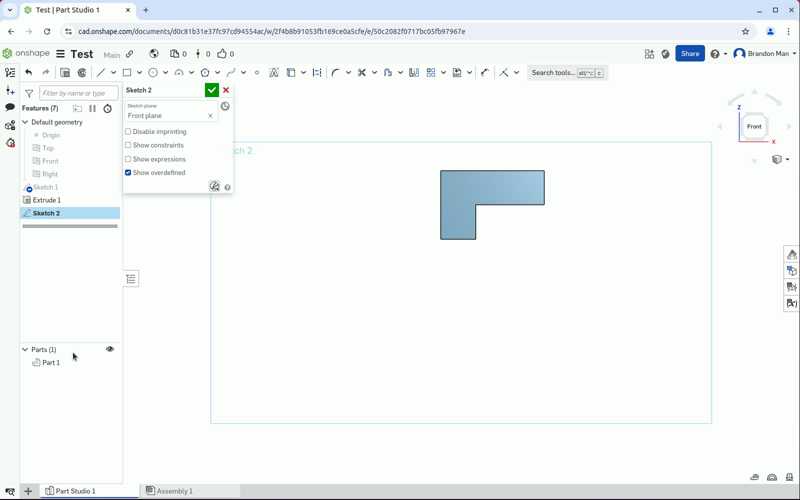
key(y)
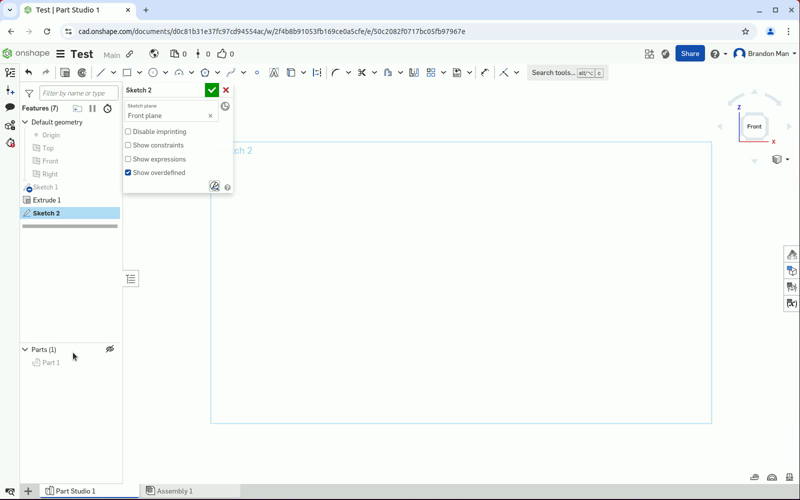
key(l)
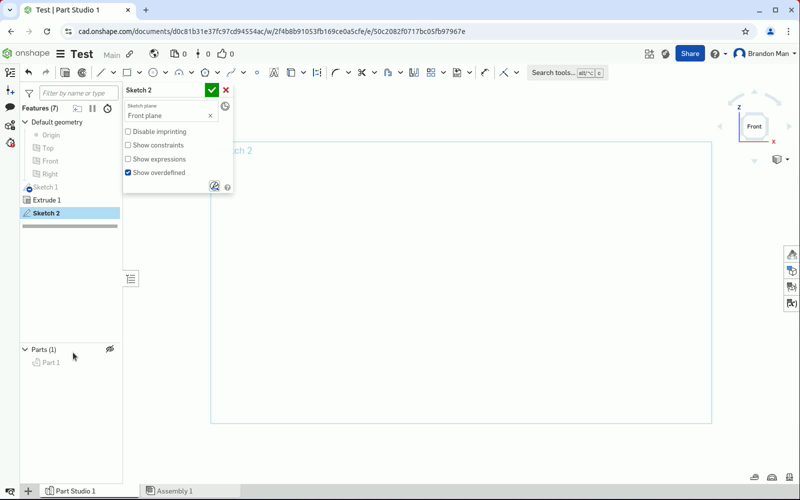
key_down(shift)
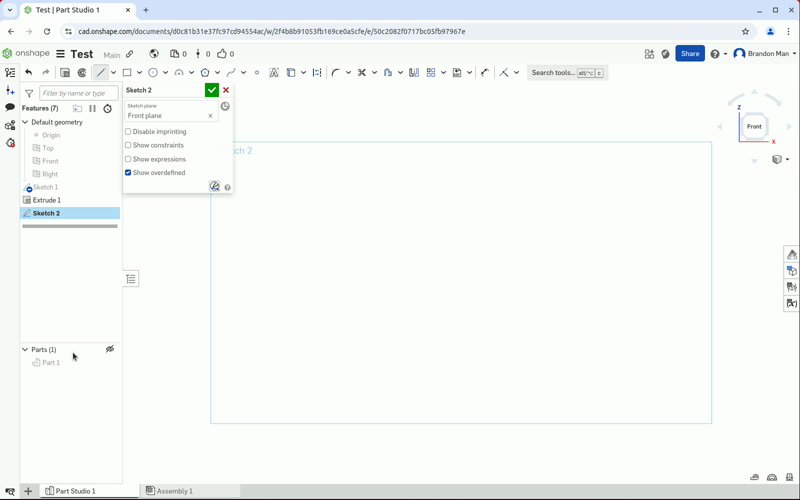
mouse_move(440, 273)
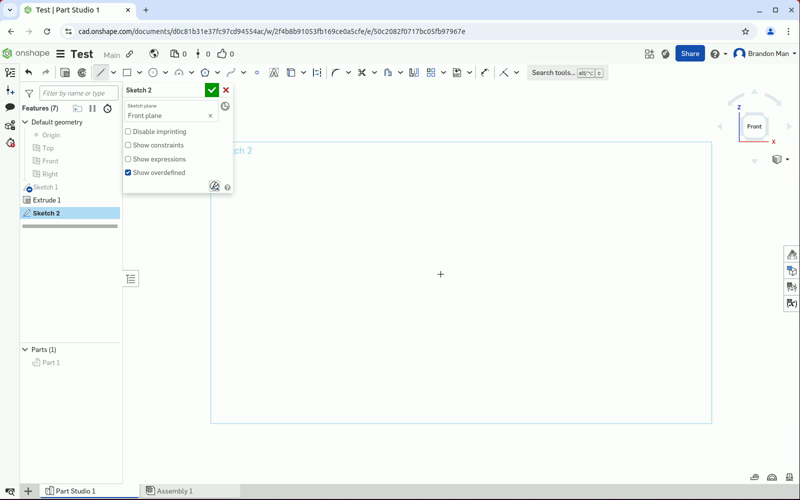
click(440, 273)
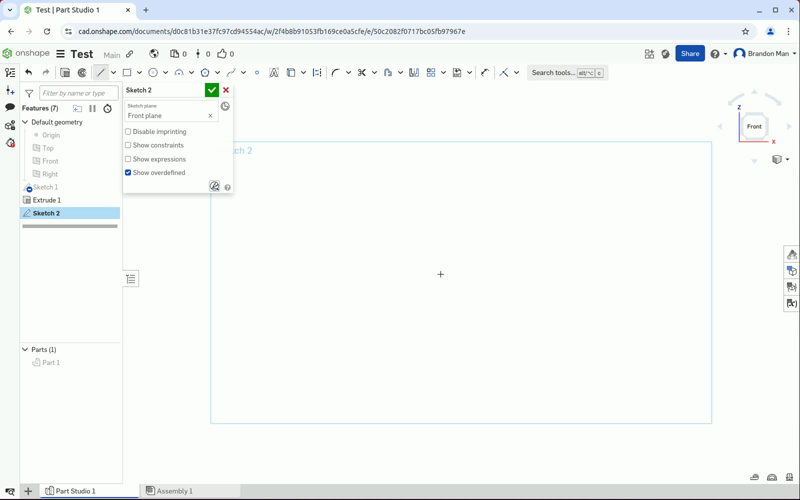
key_up(shift)
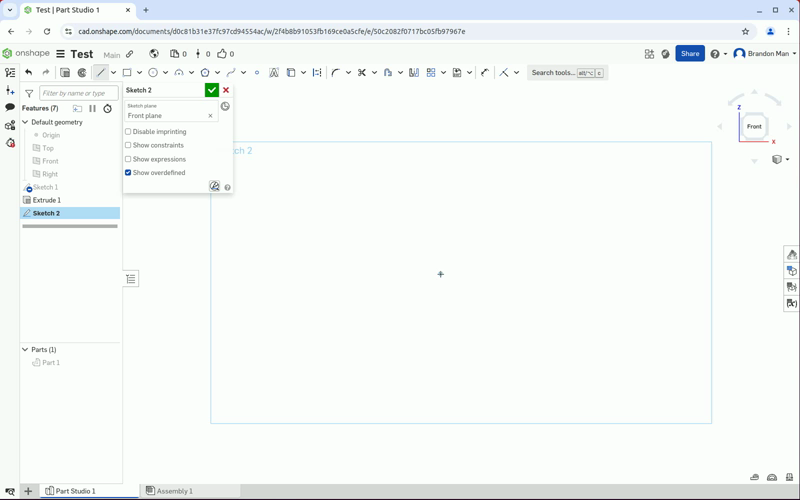
key_down(shift)
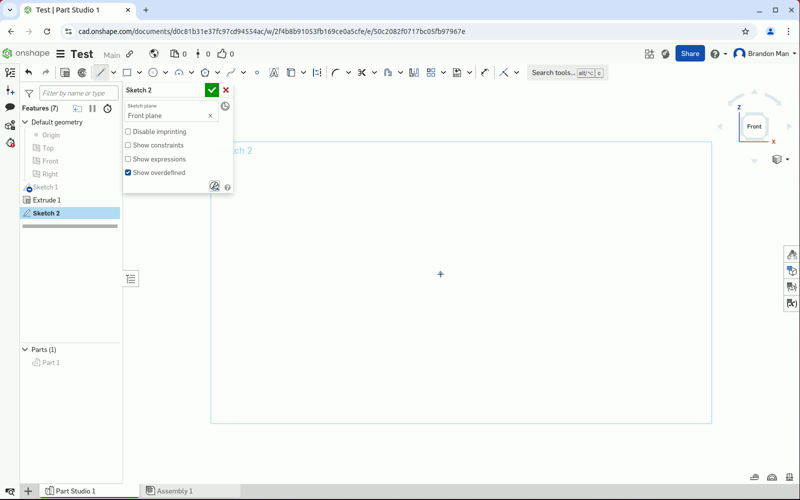
mouse_move(470, 273)
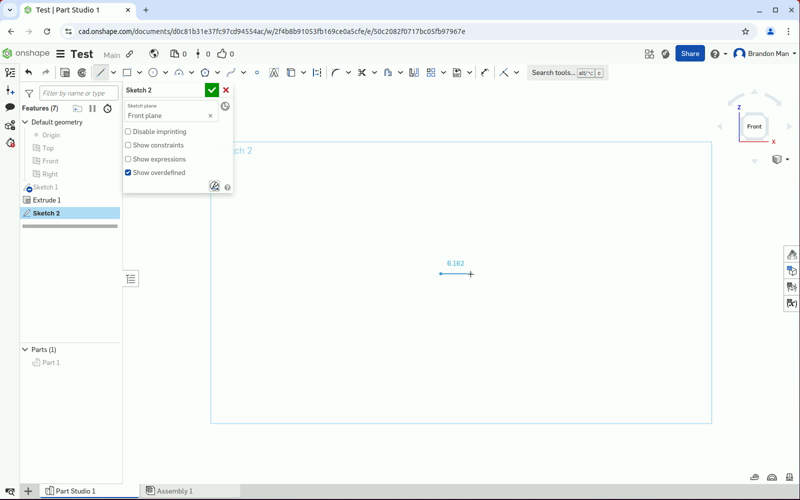
mouse_move(475, 273)
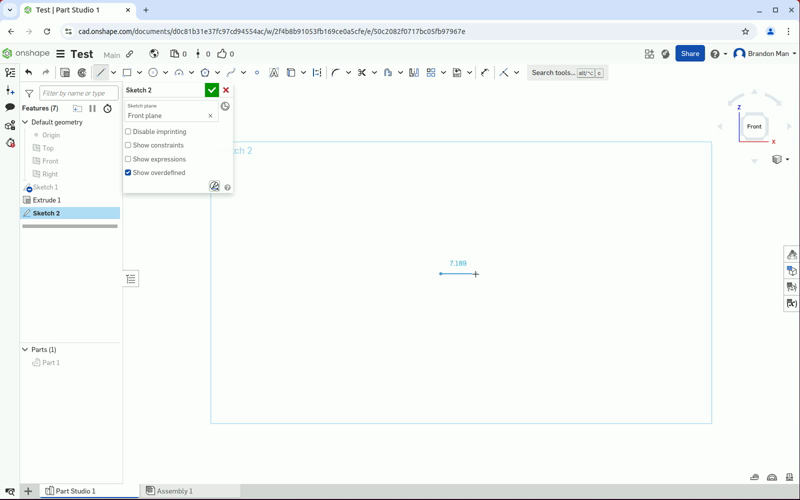
click(475, 273)
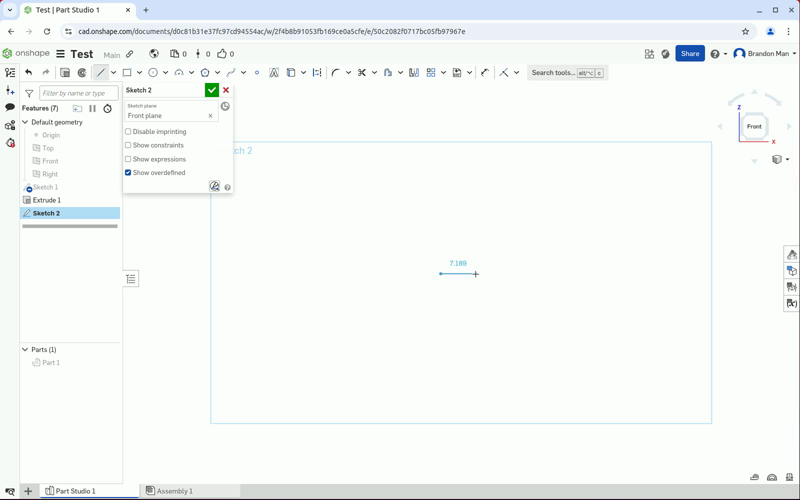
key_up(shift)
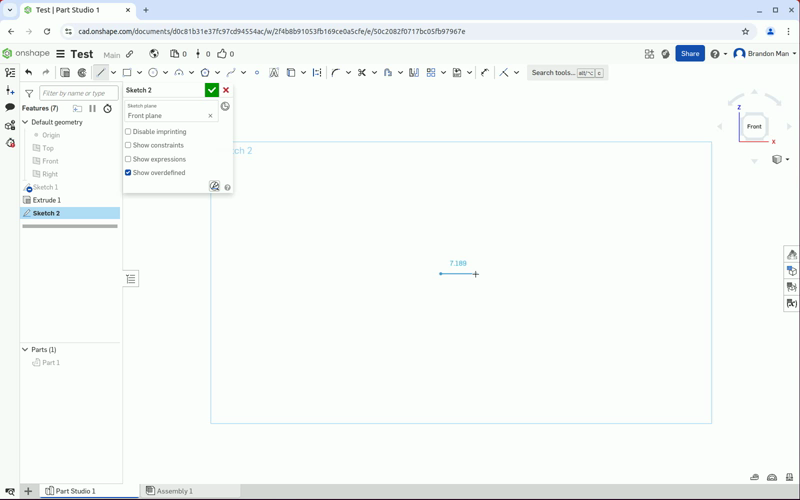
key_down(shift)
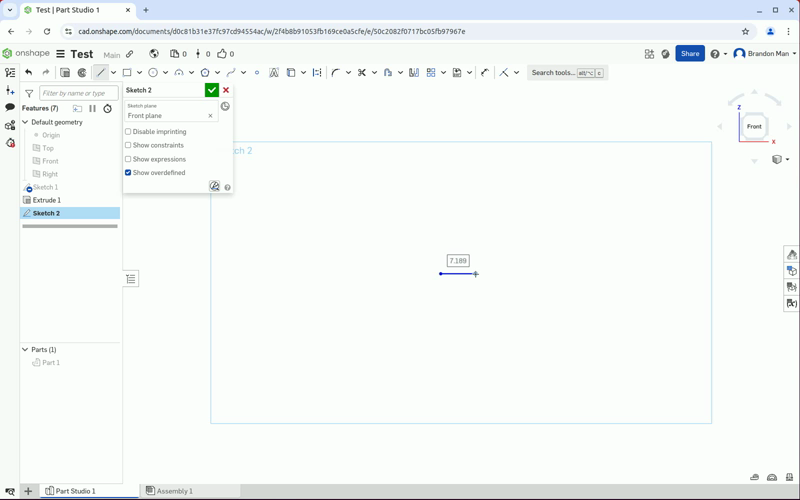
mouse_move(505, 273)
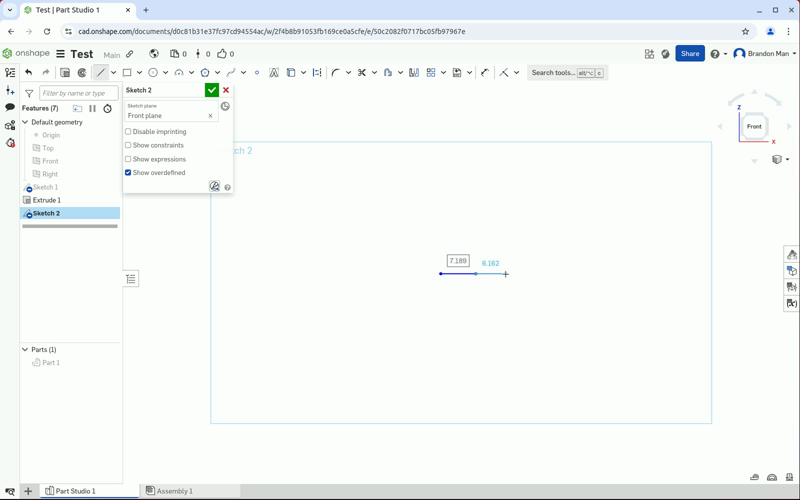
mouse_move(475, 238)
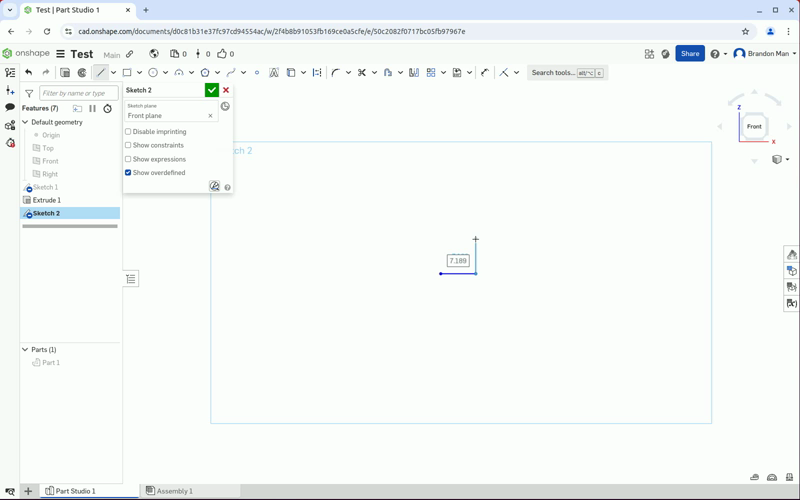
click(475, 238)
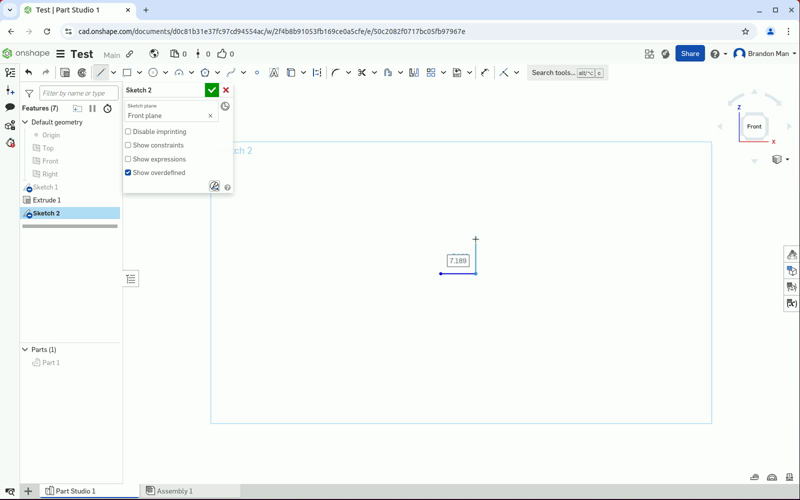
key_up(shift)
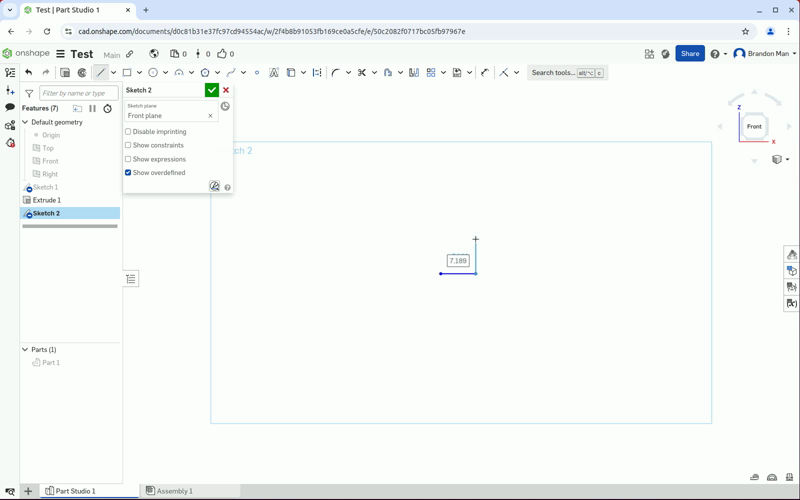
key_down(shift)
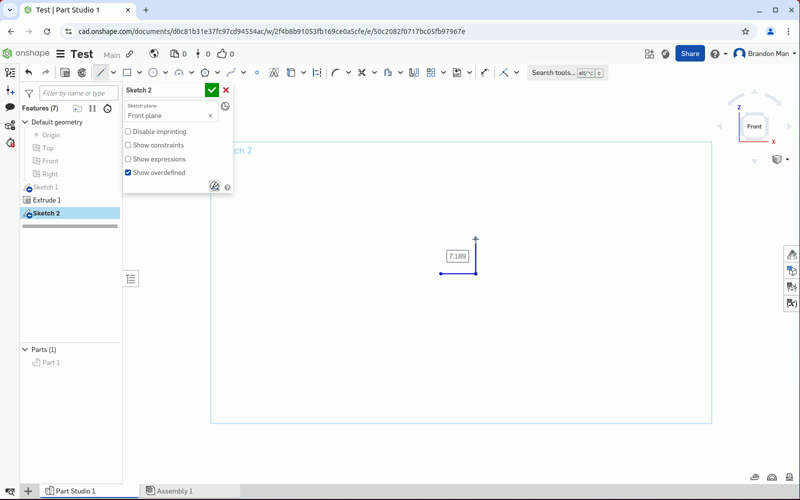
mouse_move(505, 238)
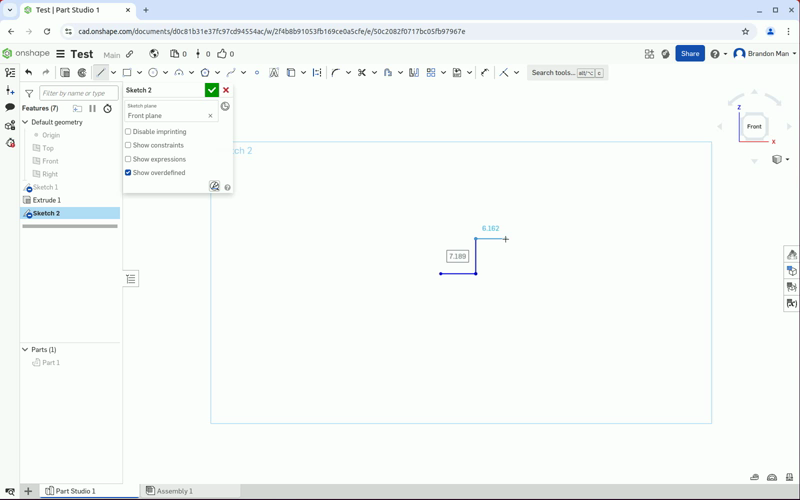
mouse_move(440, 238)
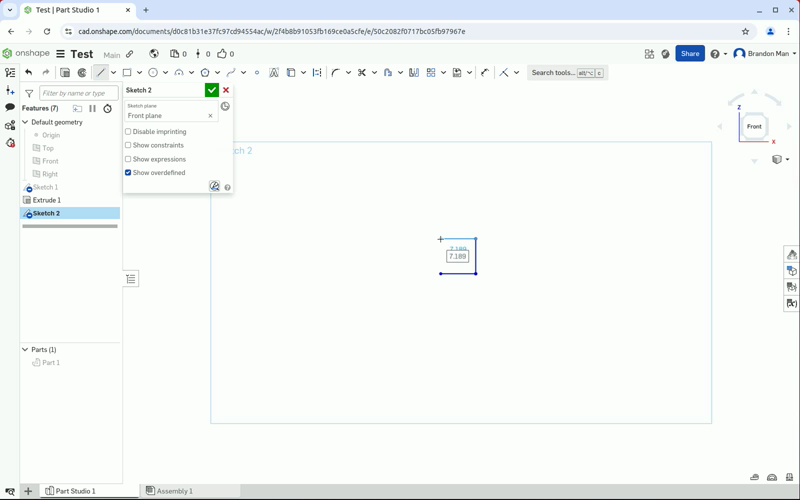
click(440, 238)
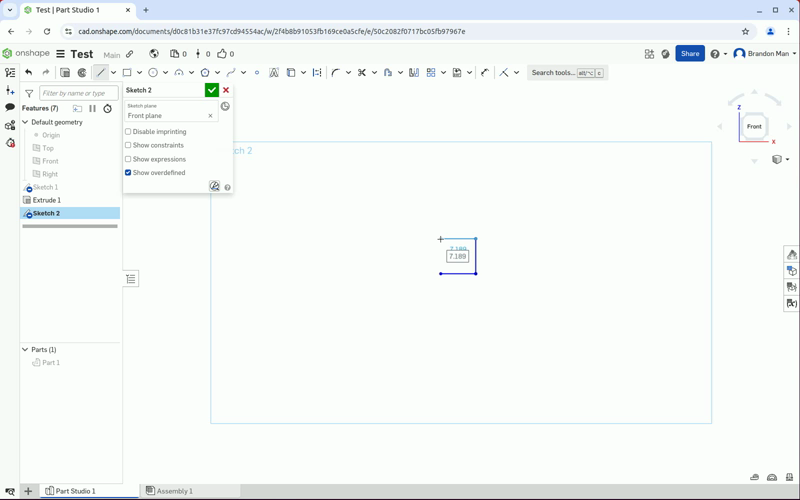
key_up(shift)
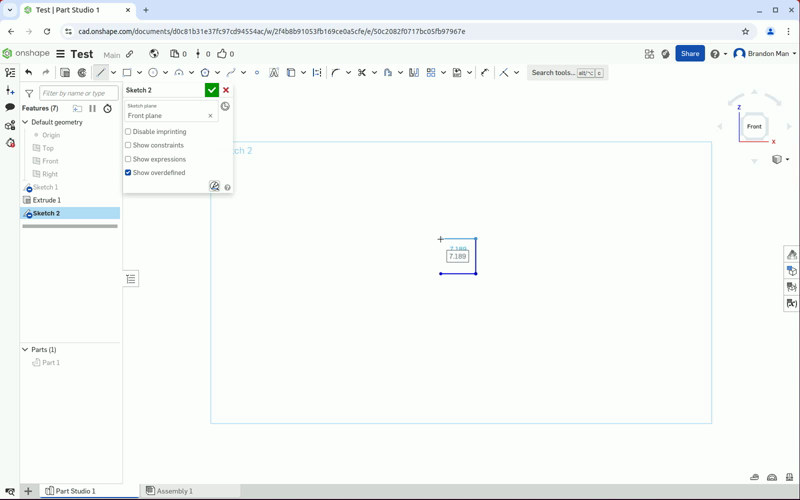
mouse_move(470, 238)
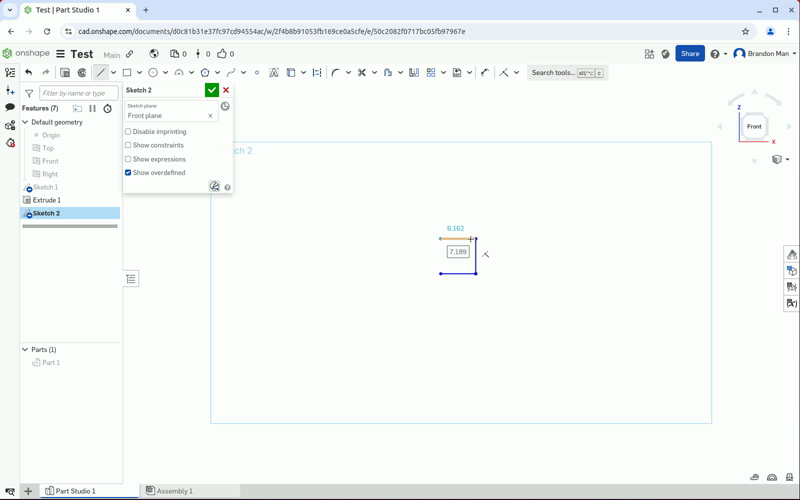
key_down(shift)
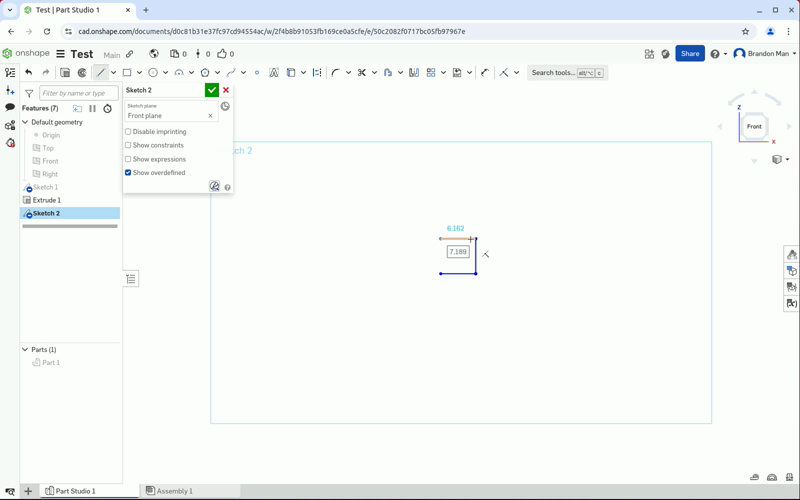
mouse_move(440, 273)
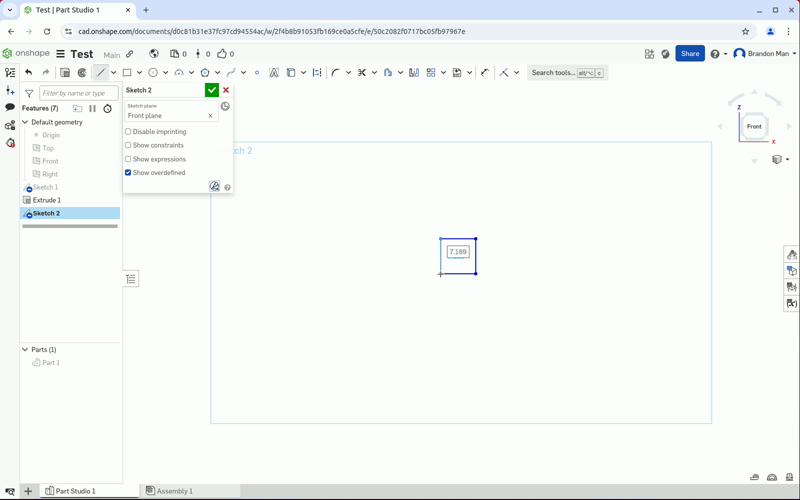
key_up(shift)
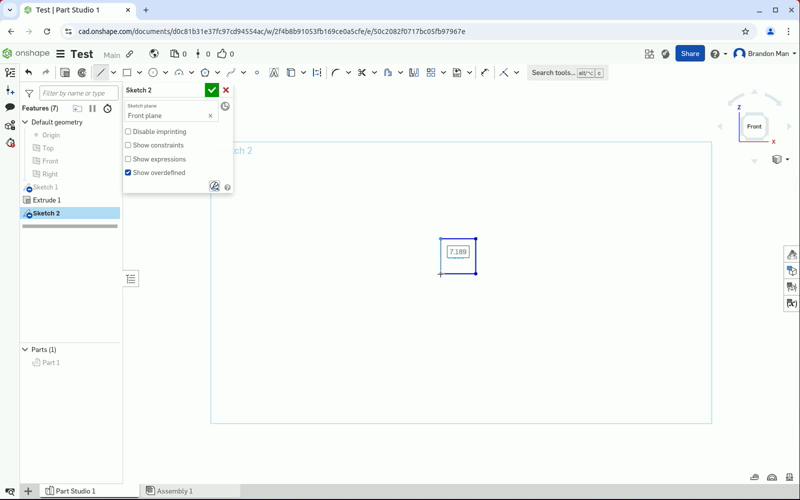
click(440, 273)
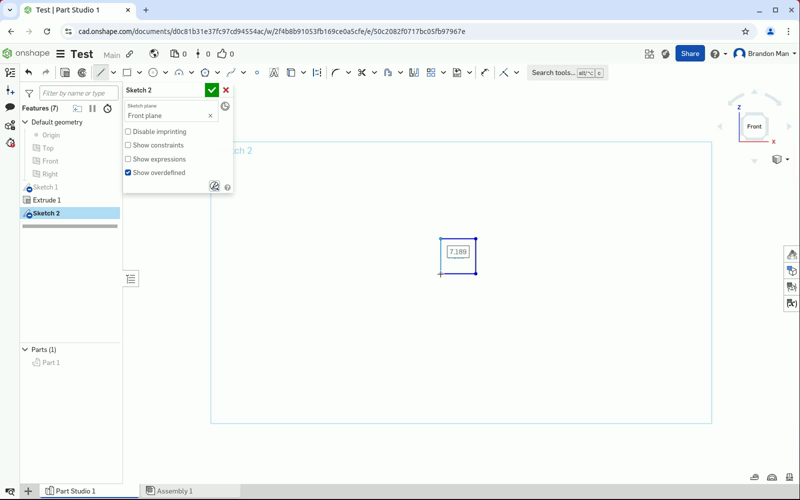
key(esc)
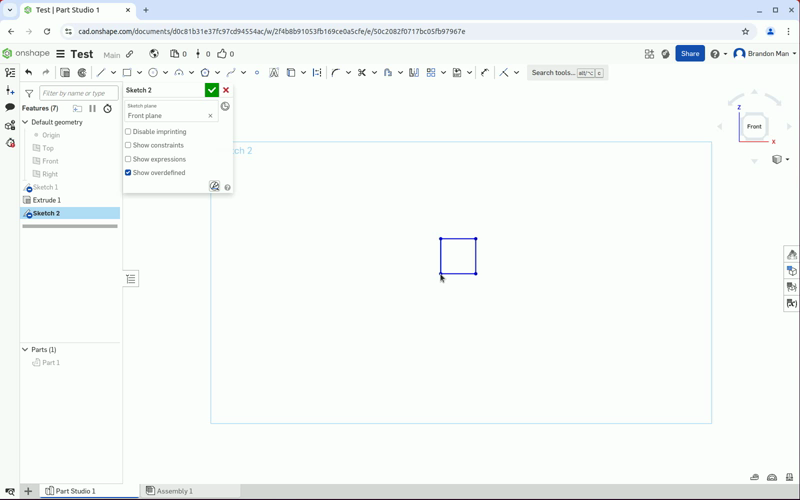
mouse_move(473, 247)
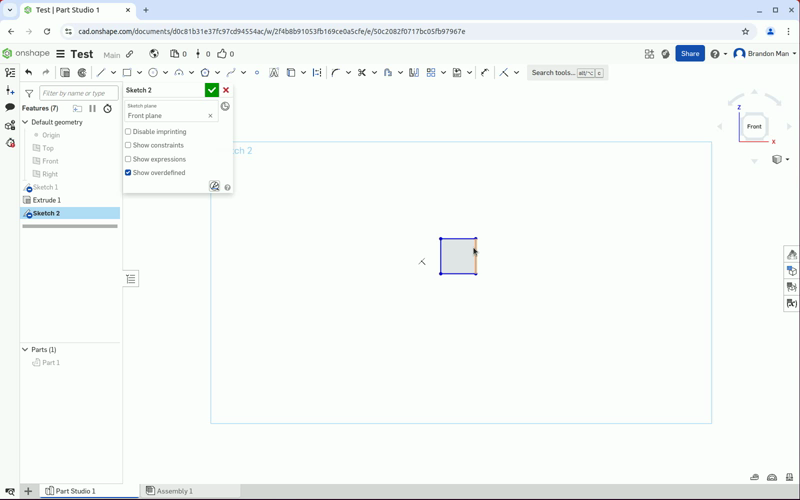
scroll(6)
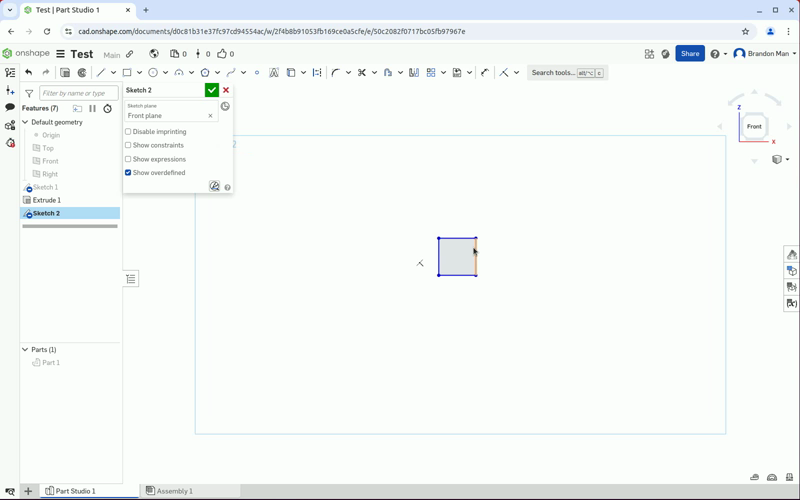
scroll(6)
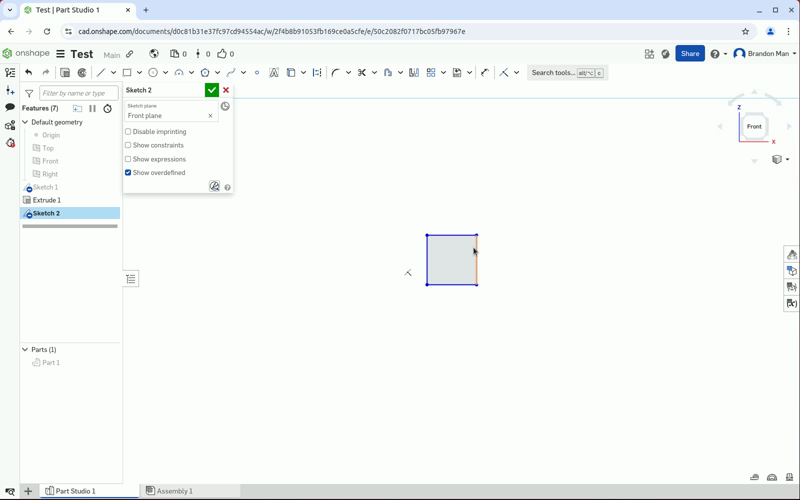
scroll(6)
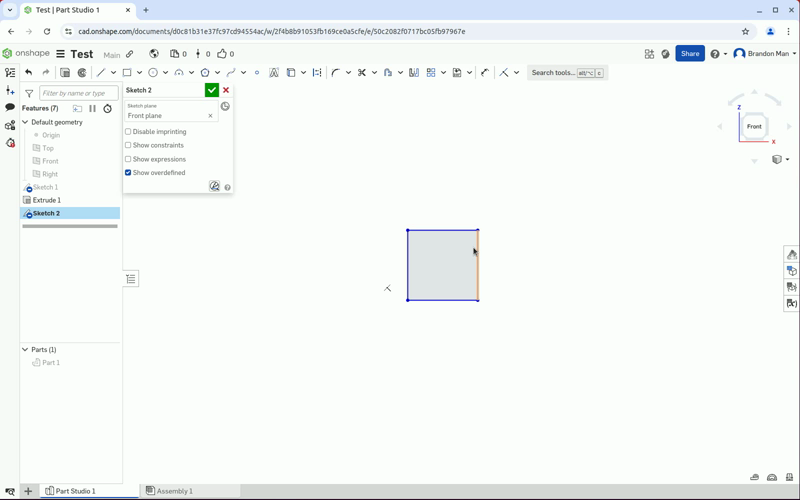
scroll(6)
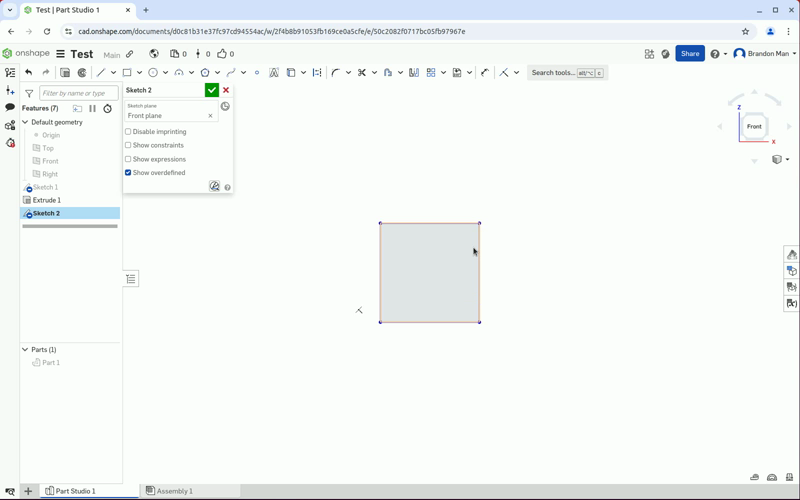
scroll(6)
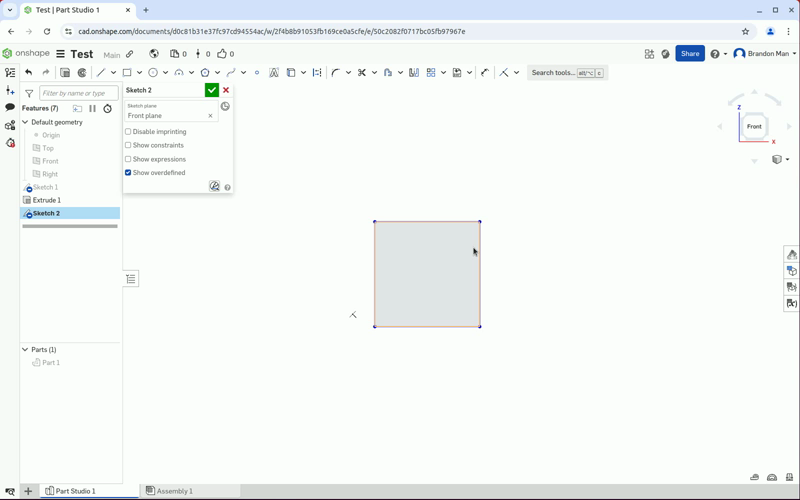
scroll(6)
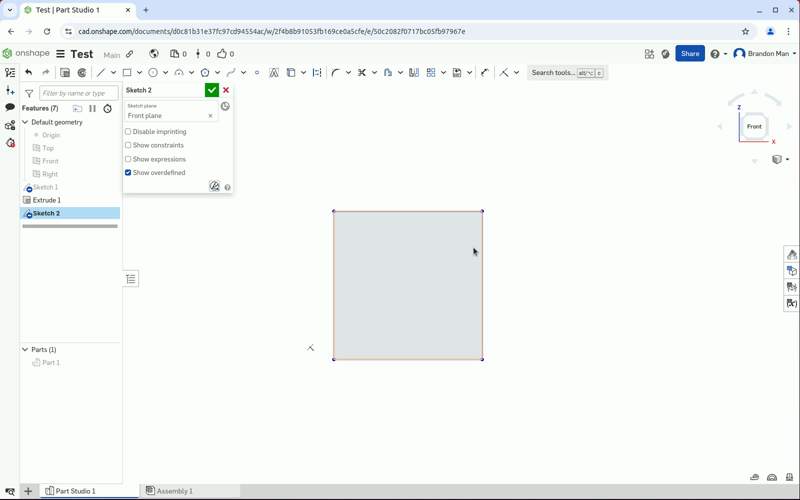
scroll(6)
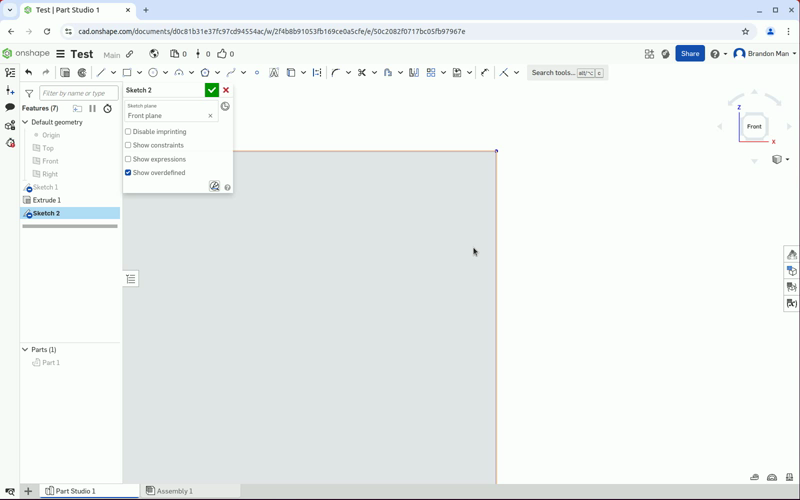
click(473, 247)
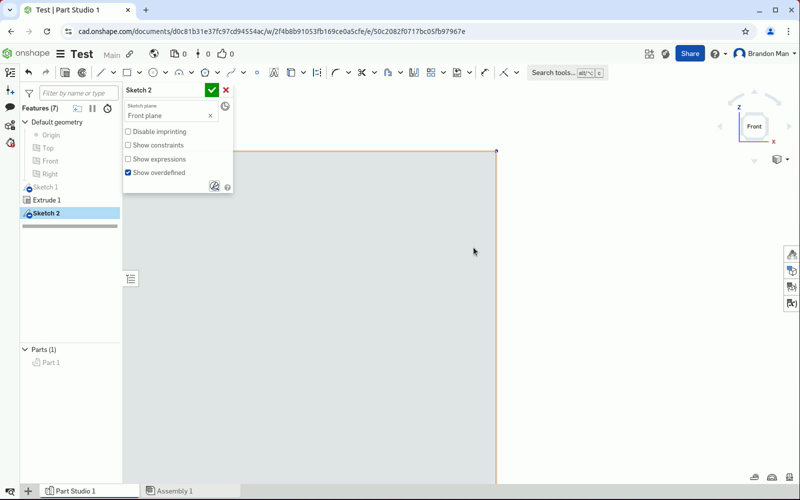
scroll(-6)
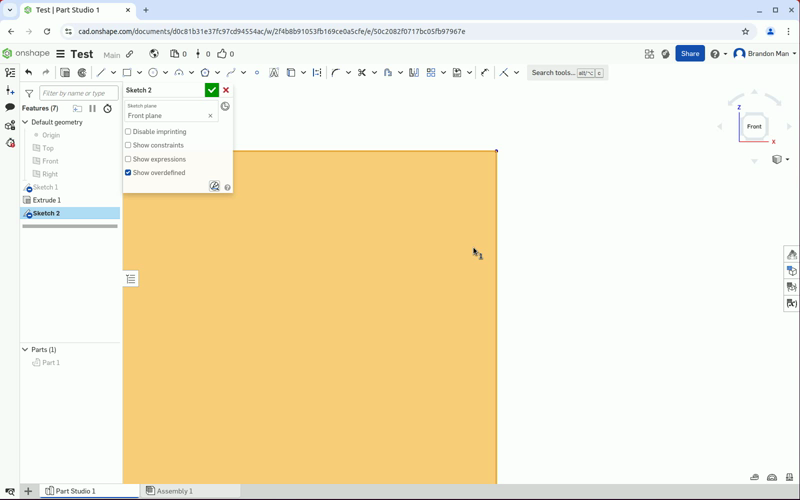
scroll(-6)
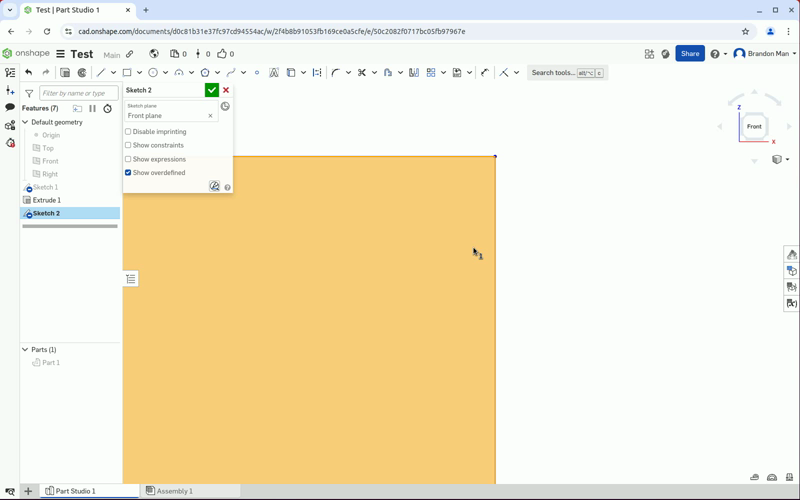
scroll(-6)
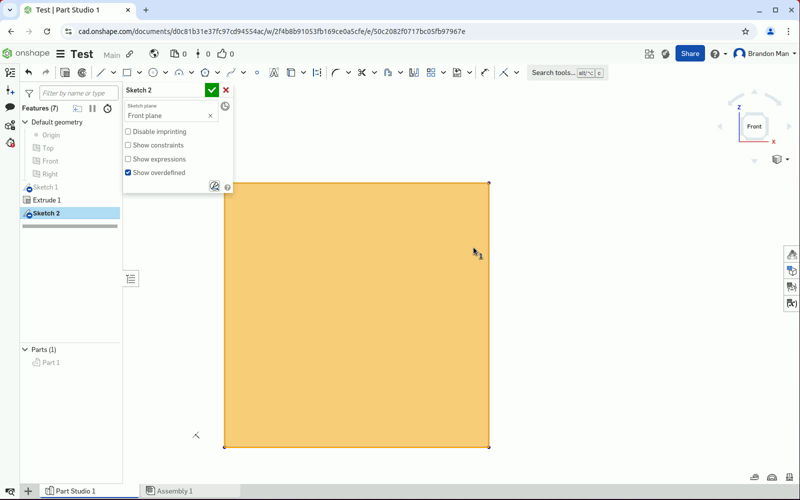
scroll(-6)
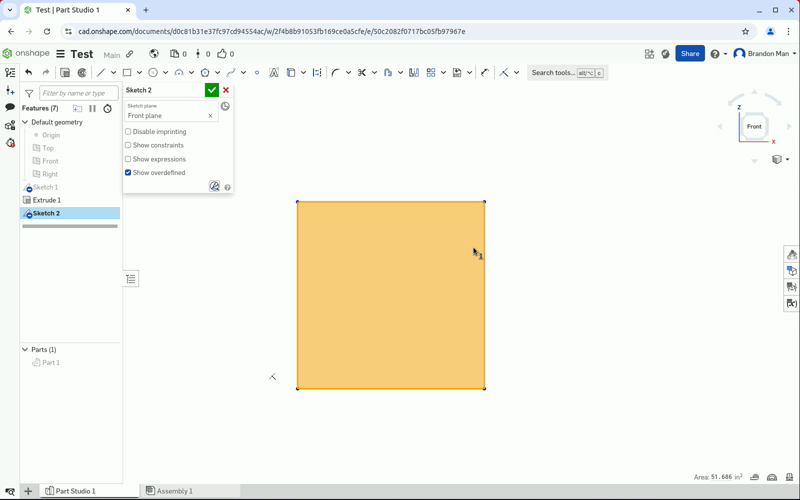
scroll(-6)
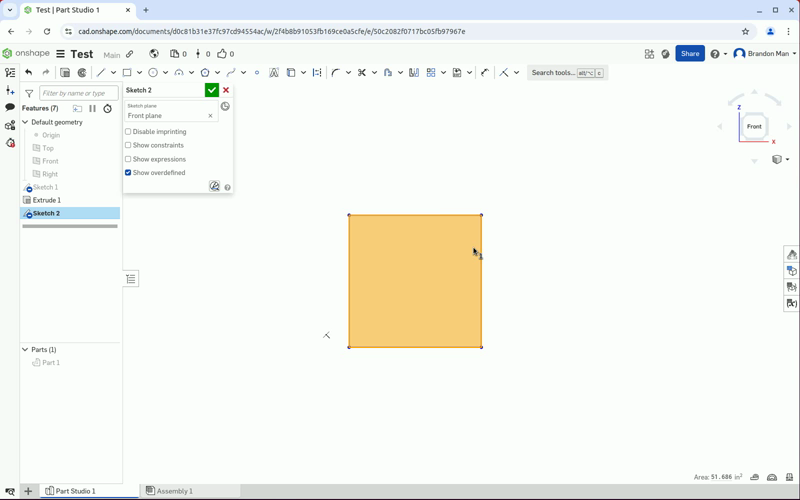
scroll(-6)
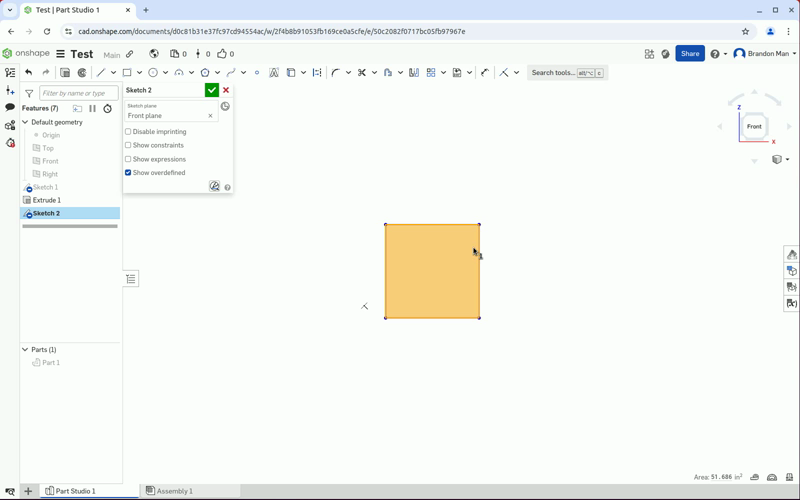
scroll(-6)
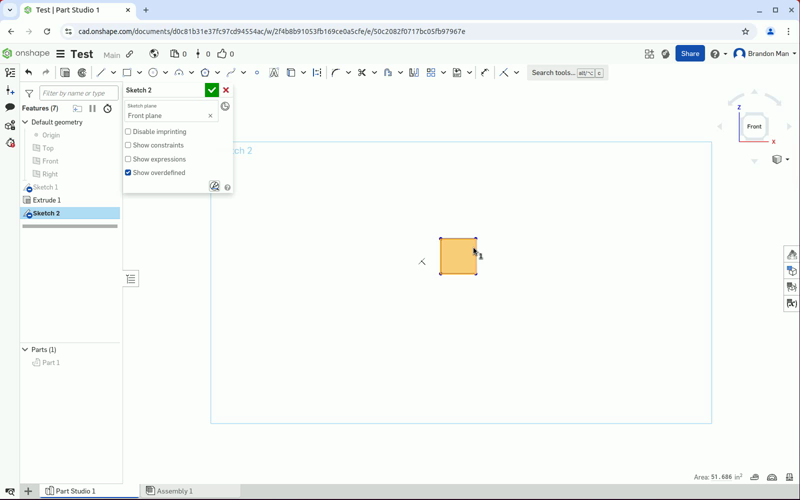
mouse_move(73, 352)
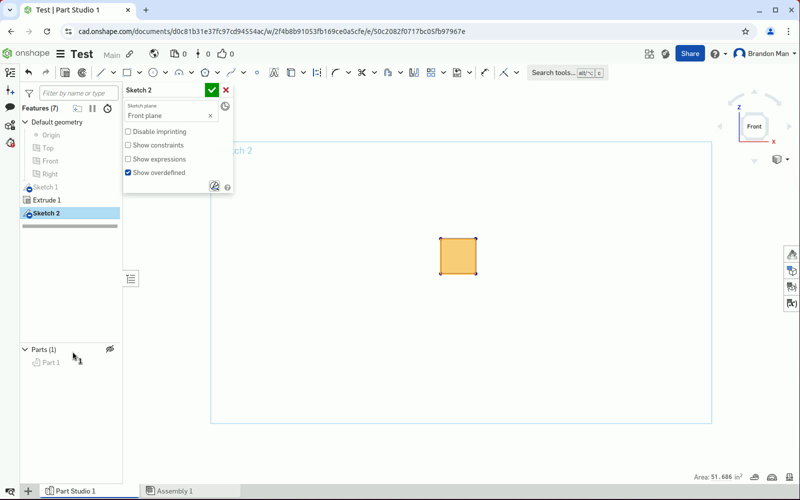
key(shift+y)
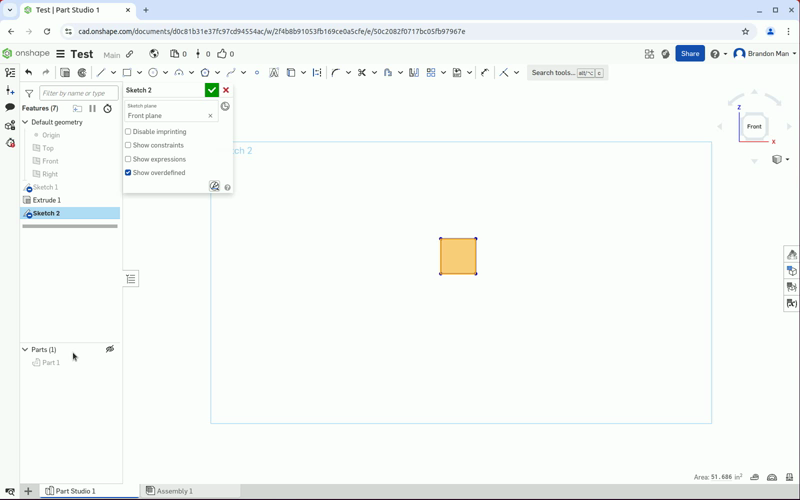
key(shift+e)
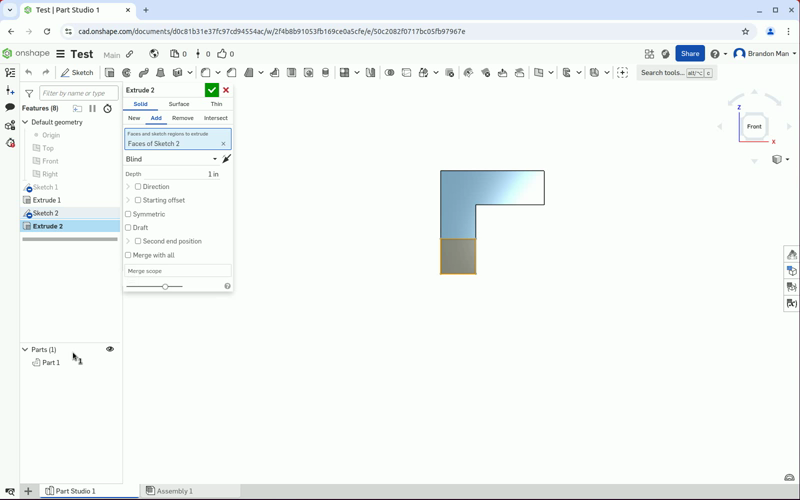
mouse_move(143, 106)
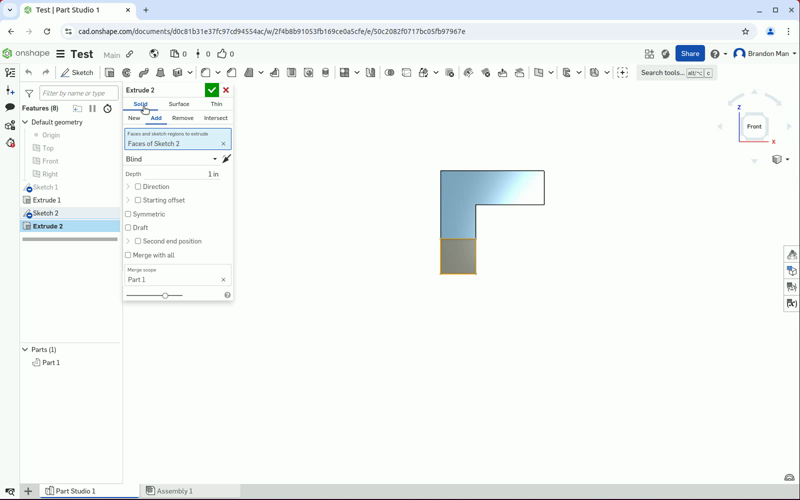
click(143, 106)
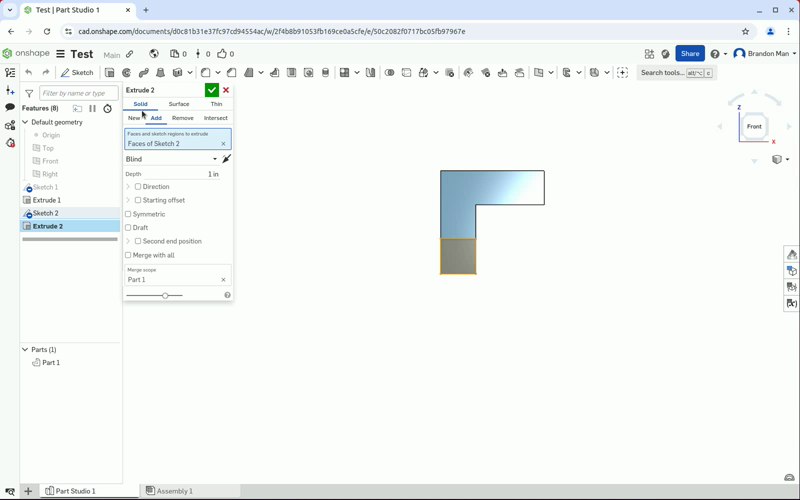
mouse_move(137, 120)
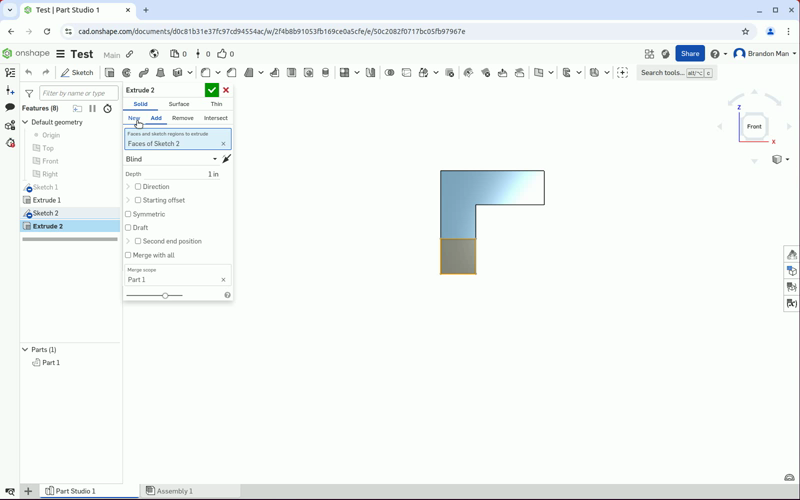
click(137, 120)
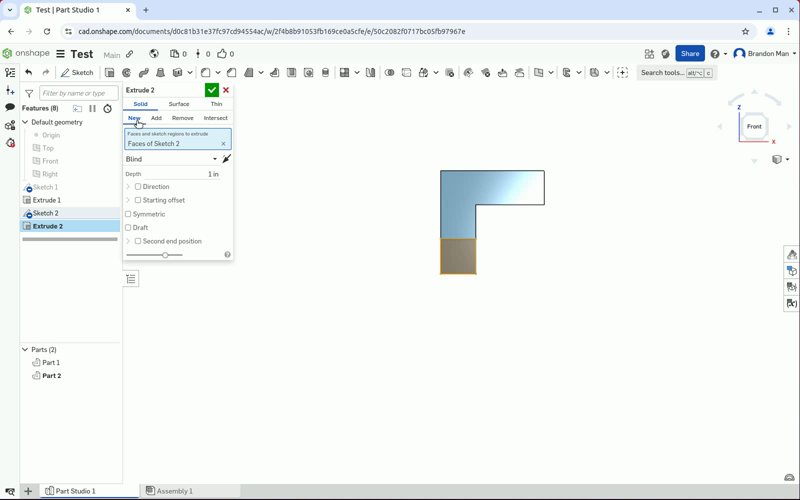
key(tab, 4)
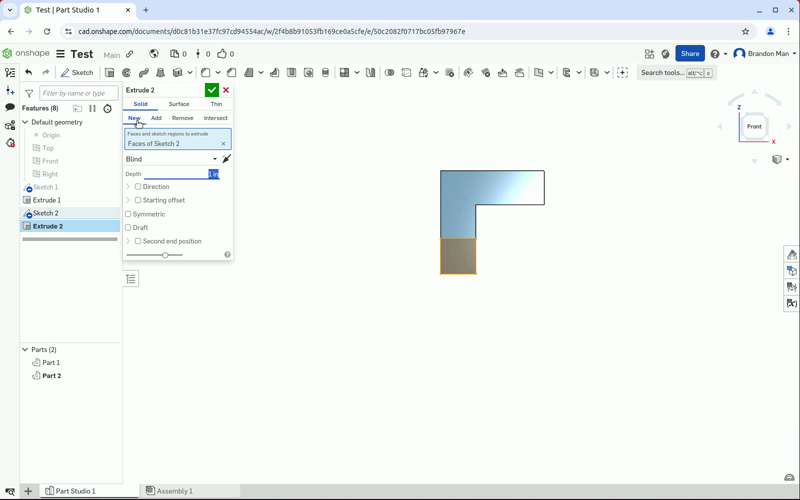
text(2.407)
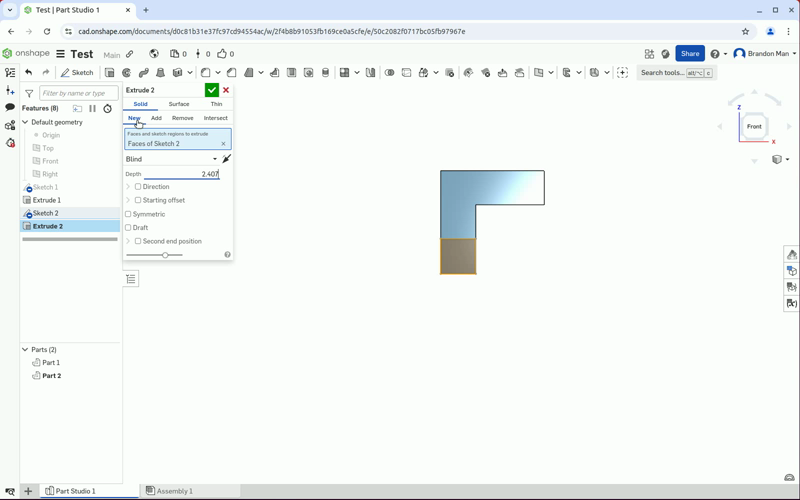
key(enter)
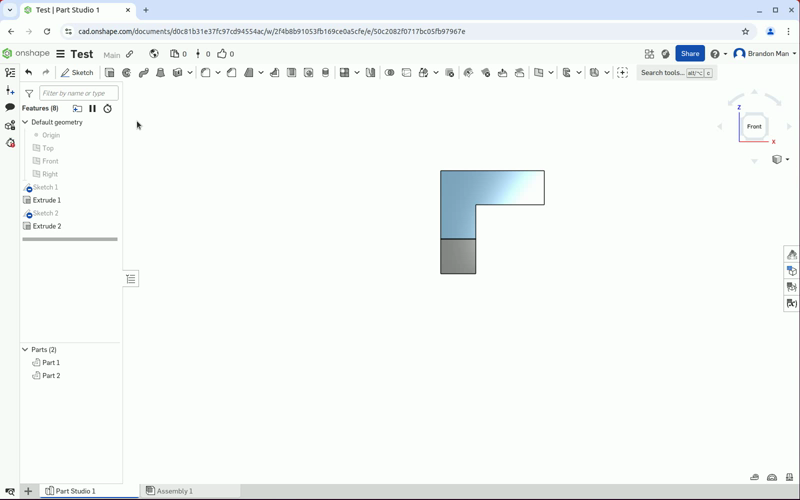
key(shift+h)
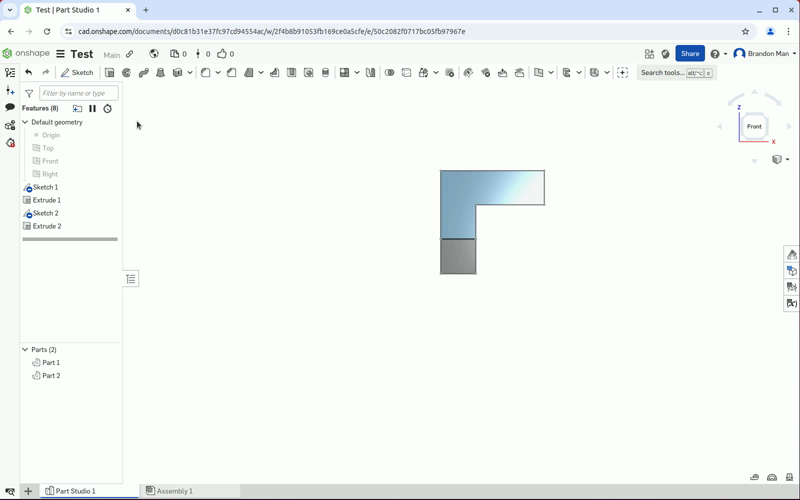
key(shift+h)
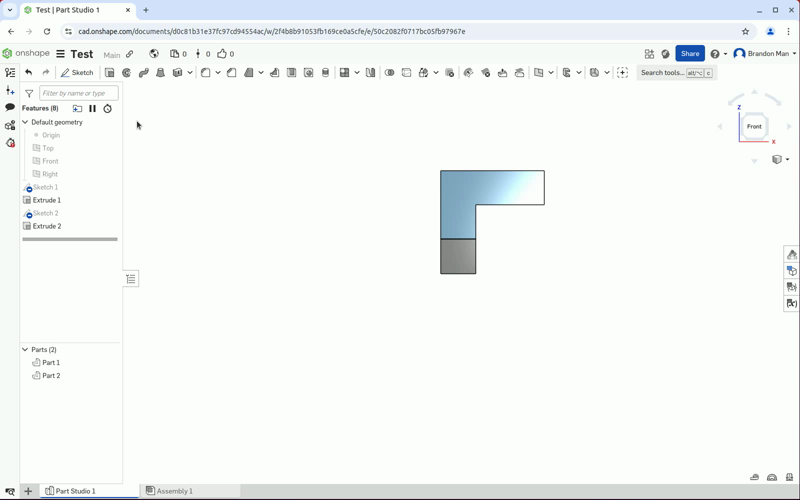
mouse_move(73, 189)
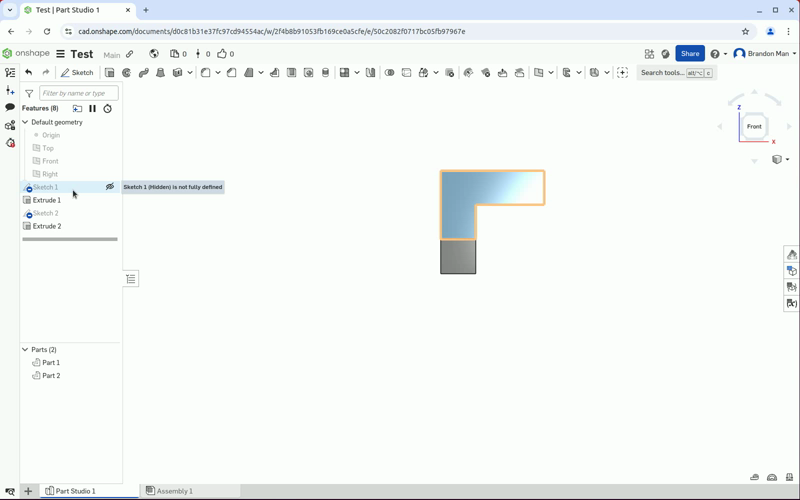
click(73, 189)
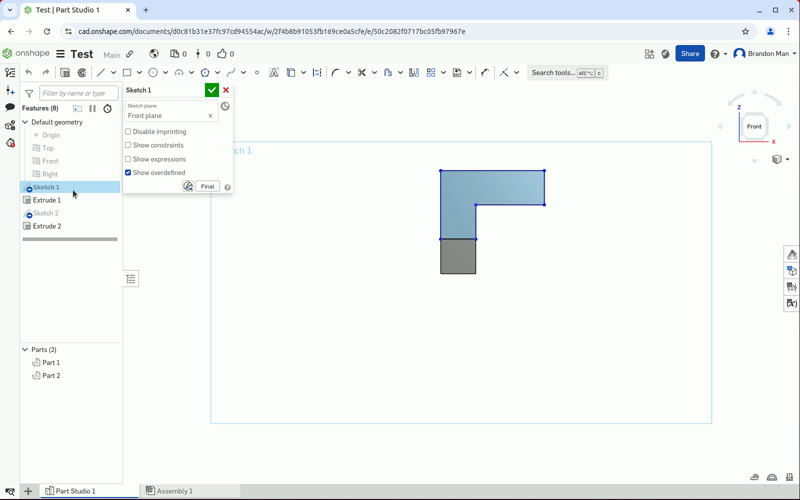
mouse_move(229, 92)
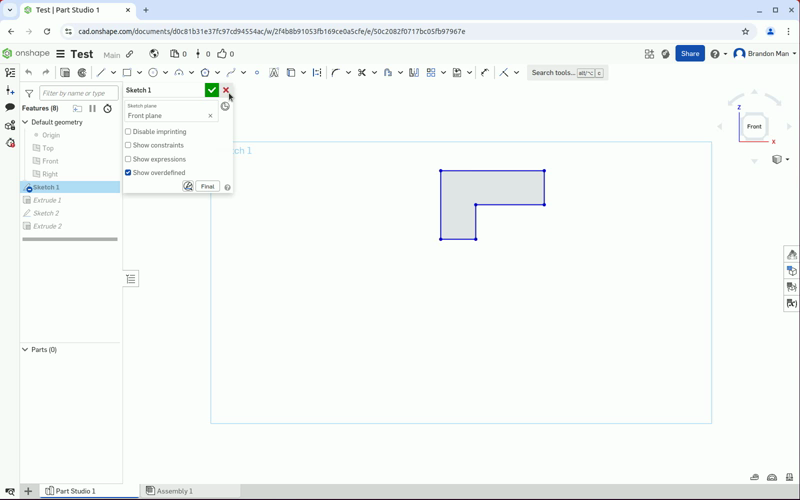
click(229, 92)
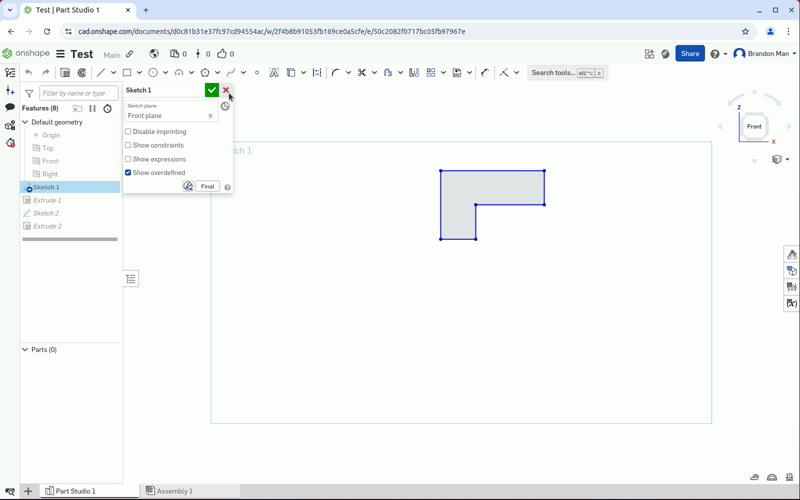
key(shift+s)
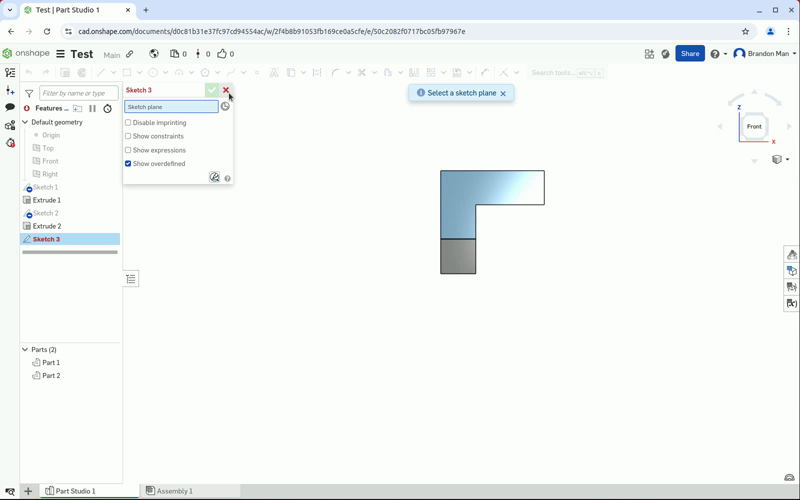
mouse_move(73, 163)
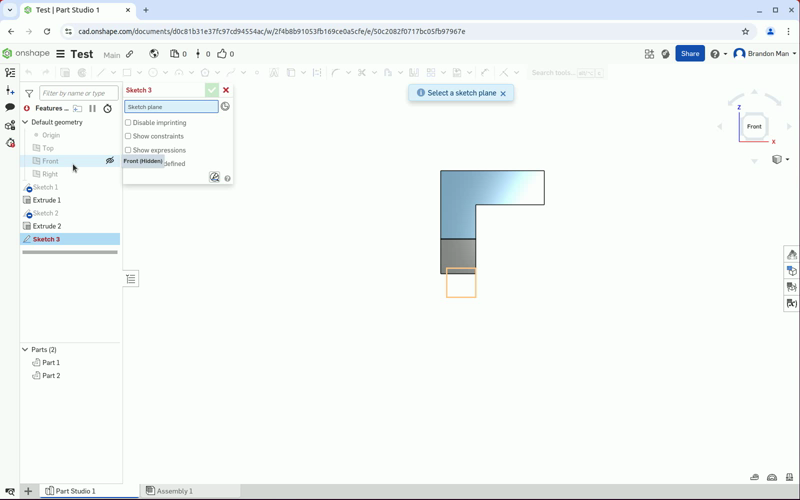
click(73, 163)
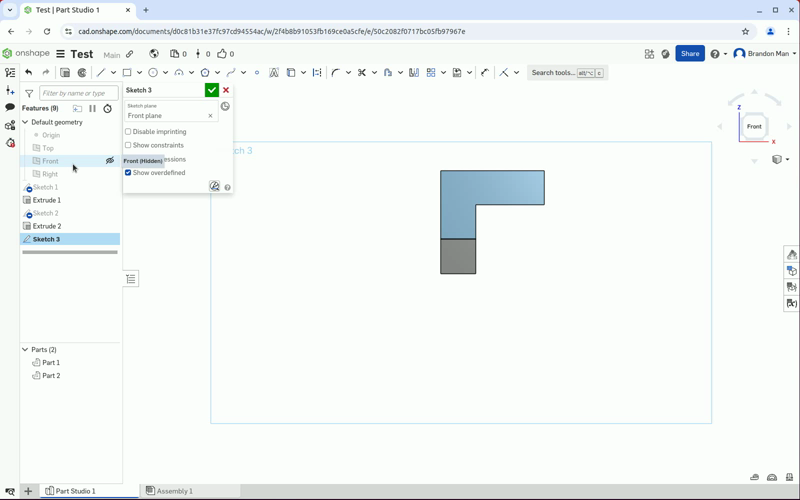
mouse_move(73, 352)
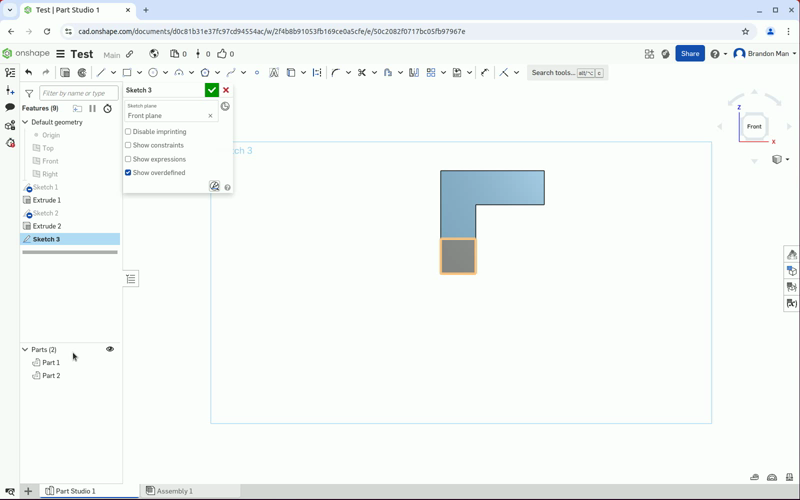
key(y)
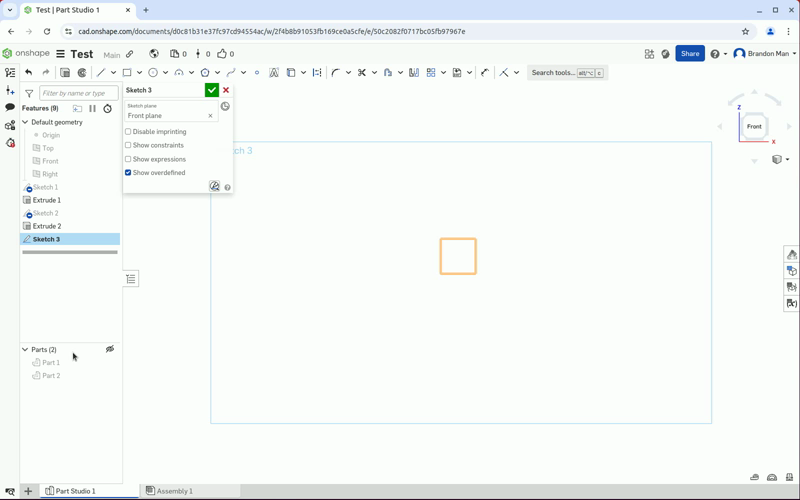
key(l)
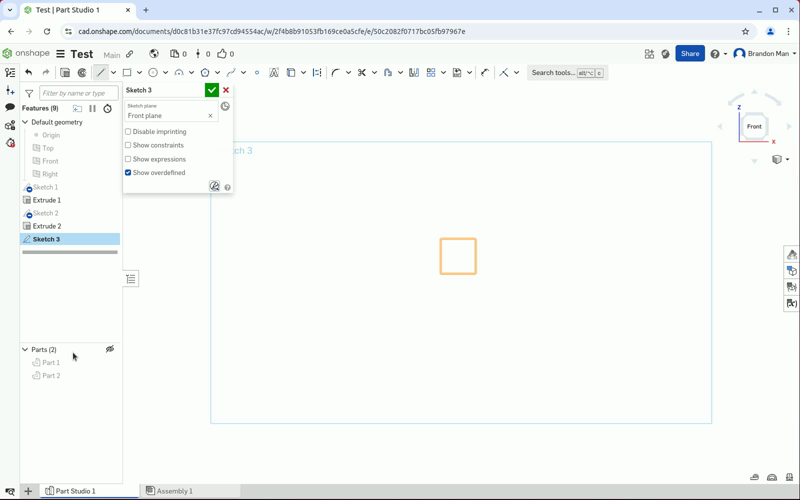
key_down(shift)
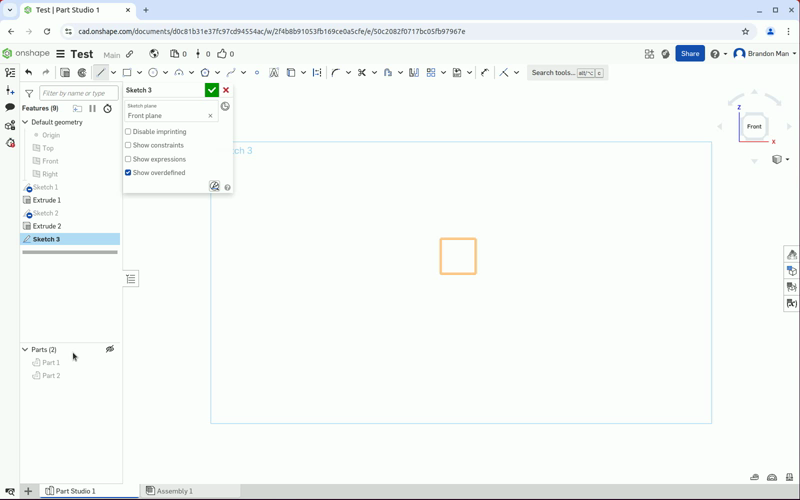
mouse_move(476, 273)
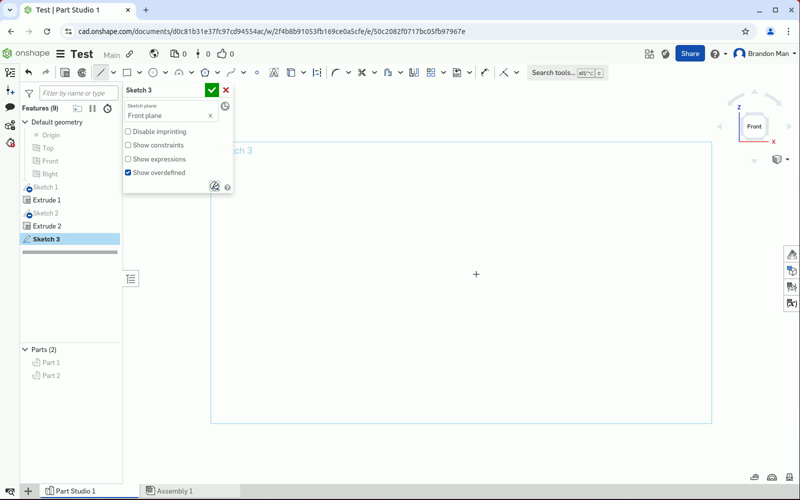
click(476, 273)
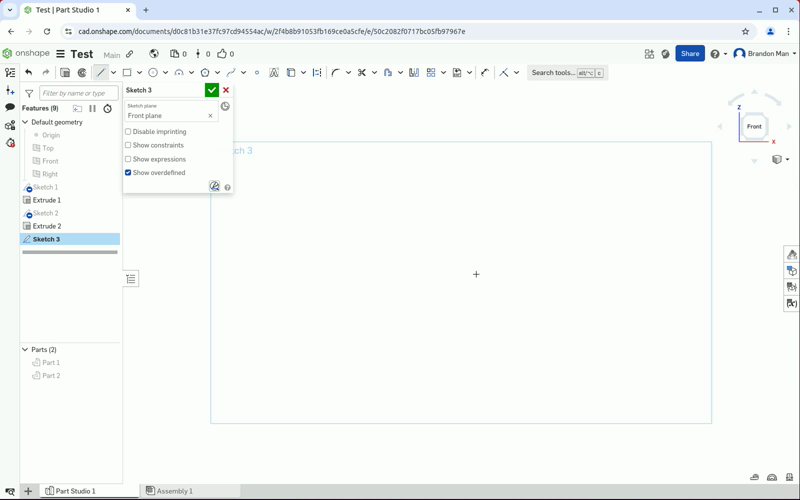
key_up(shift)
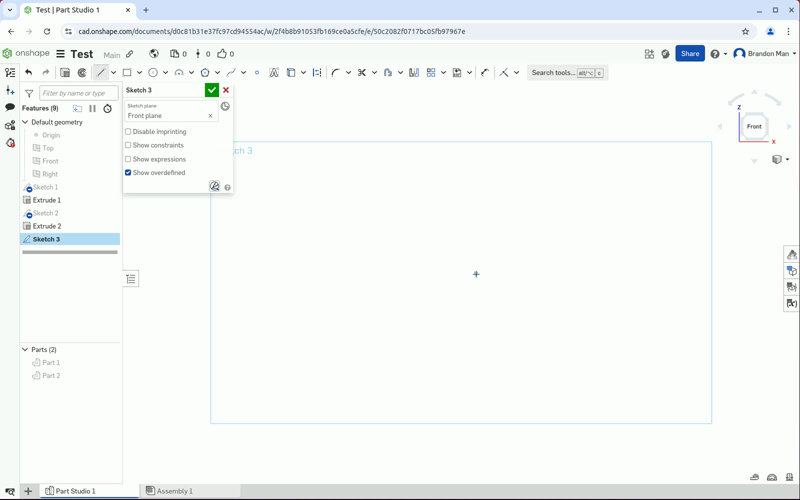
key_down(shift)
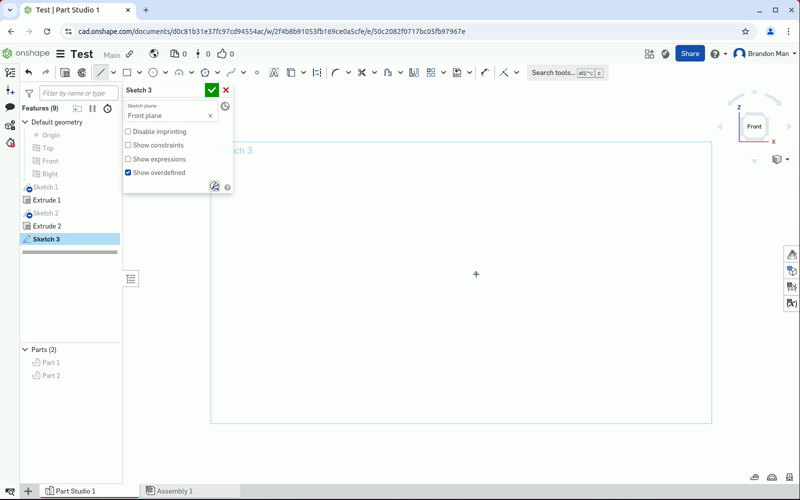
mouse_move(506, 273)
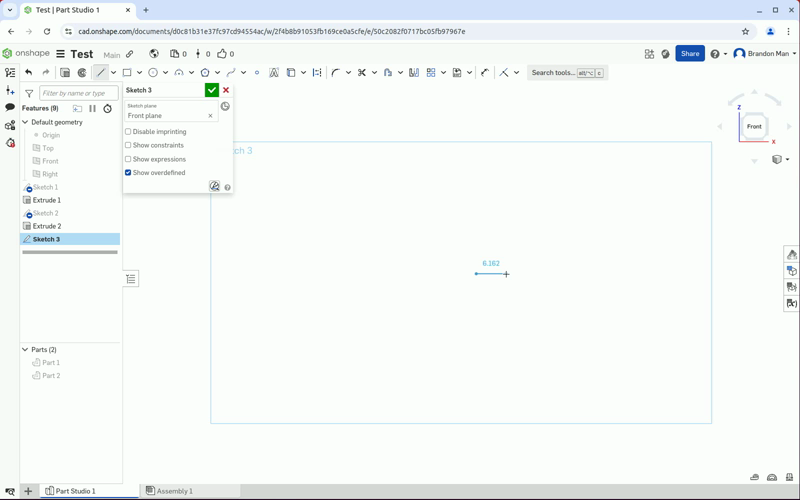
mouse_move(511, 273)
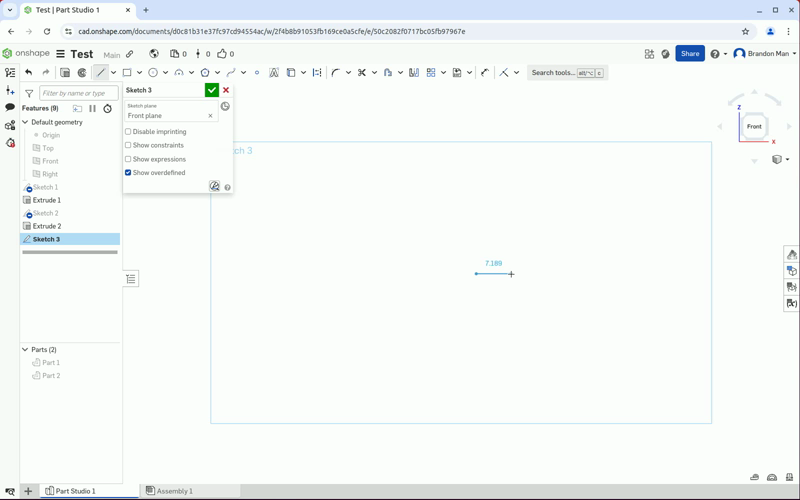
click(511, 273)
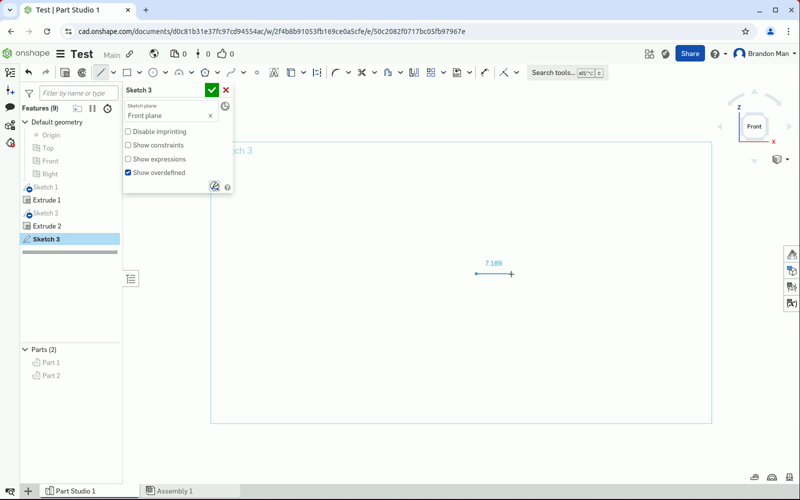
key_up(shift)
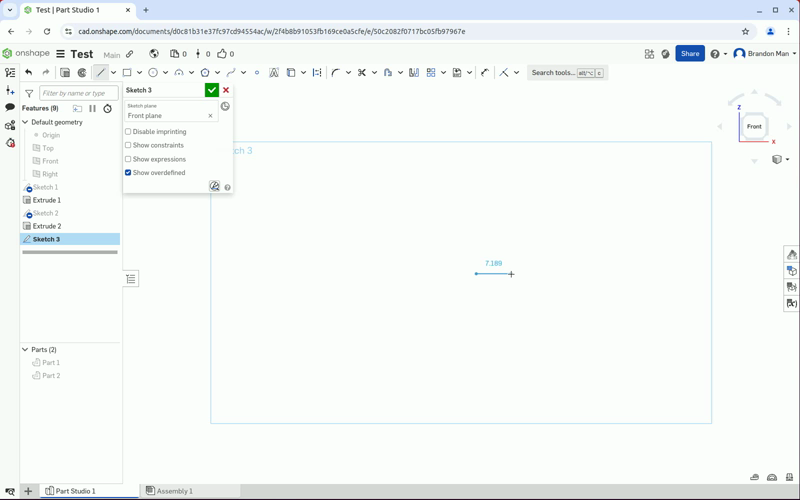
key_down(shift)
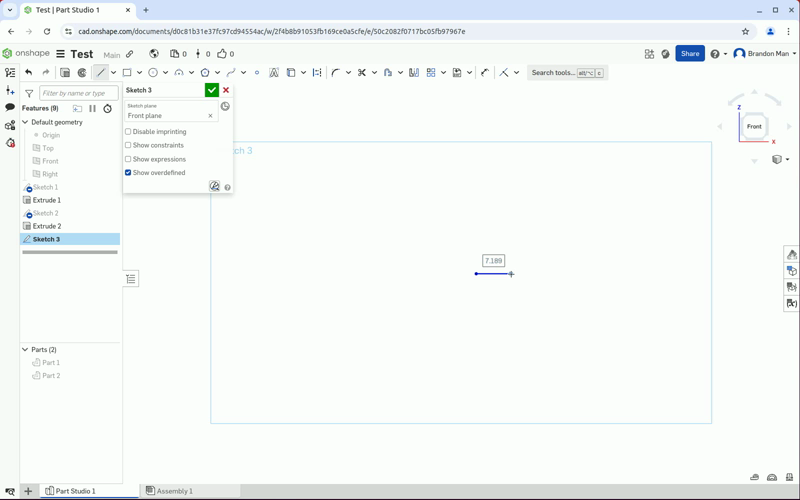
mouse_move(511, 343)
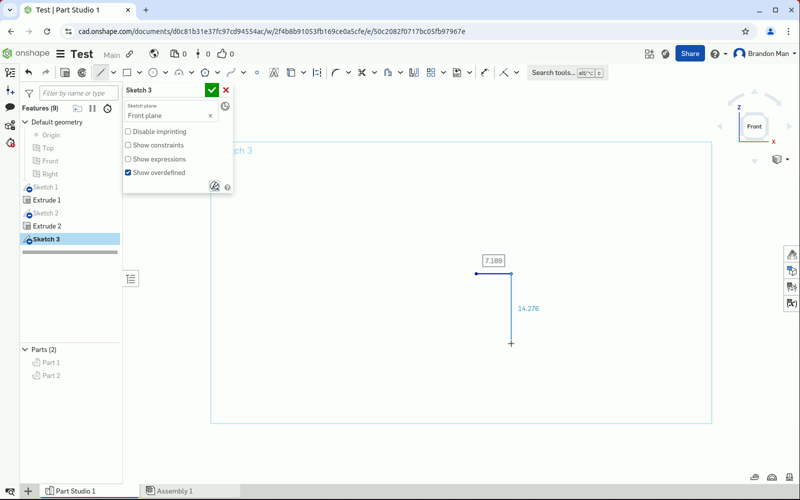
click(511, 343)
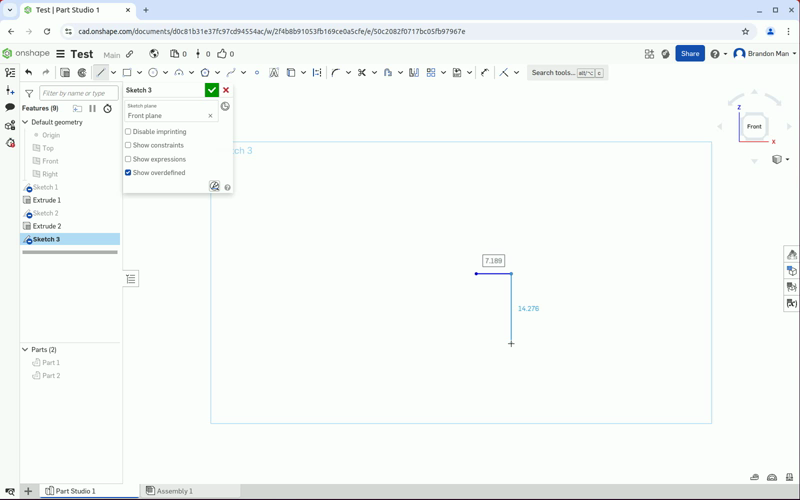
key_up(shift)
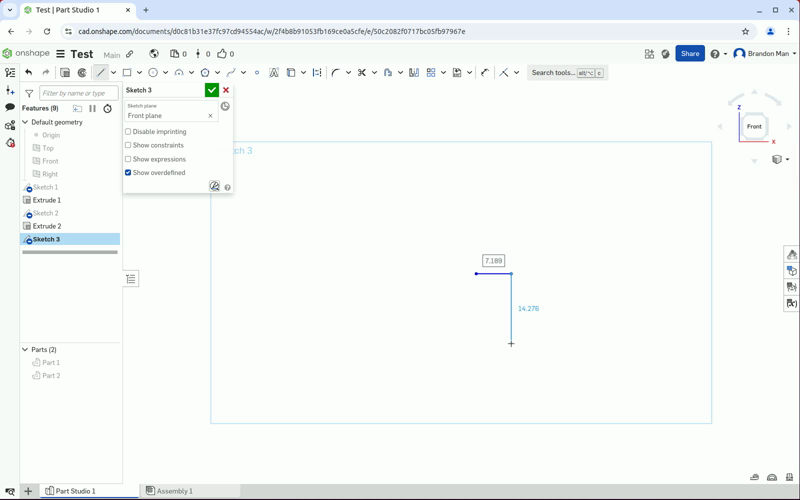
key_down(shift)
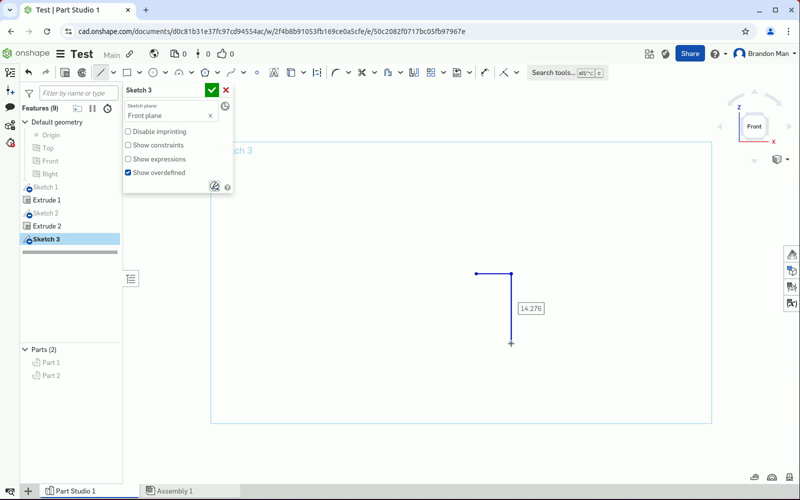
mouse_move(541, 343)
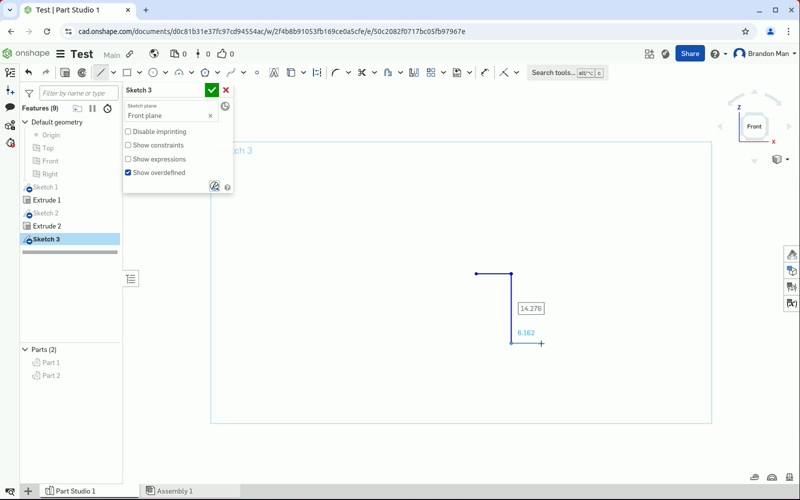
mouse_move(545, 343)
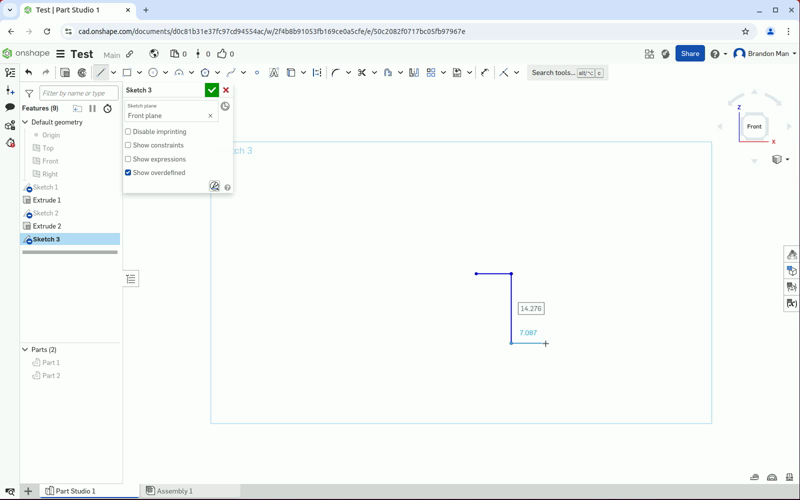
click(545, 343)
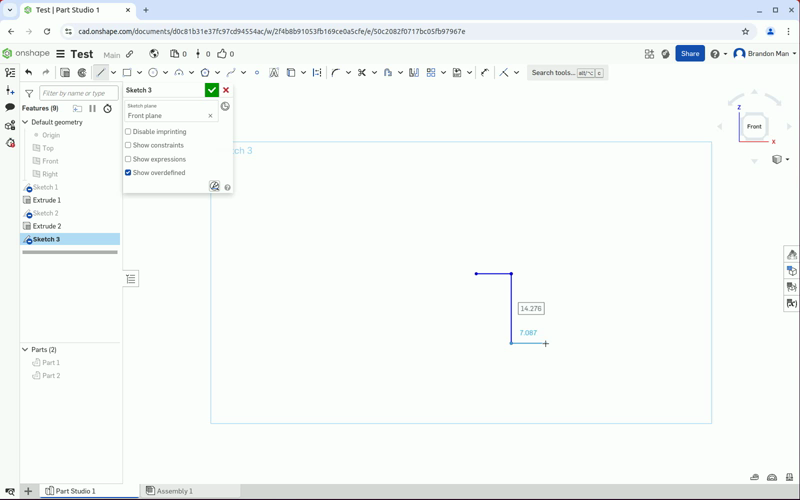
key_up(shift)
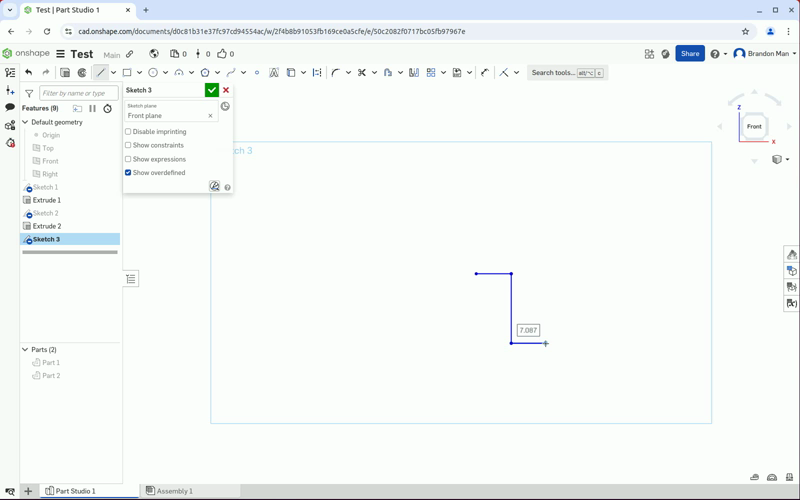
key_down(shift)
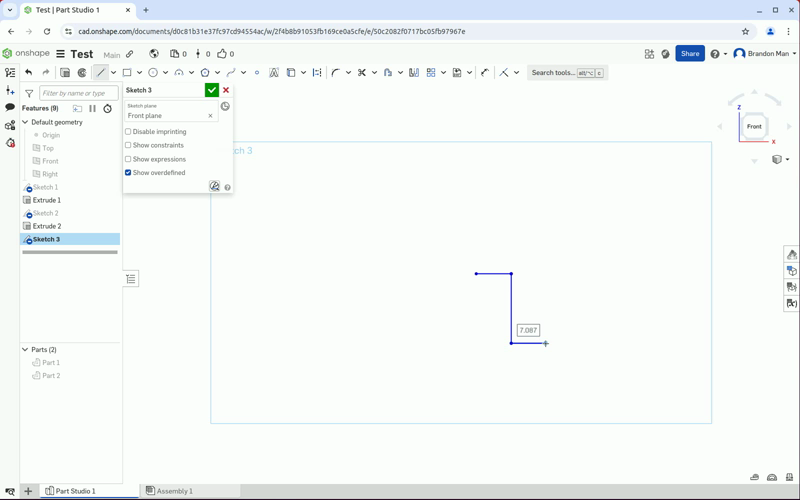
mouse_move(545, 238)
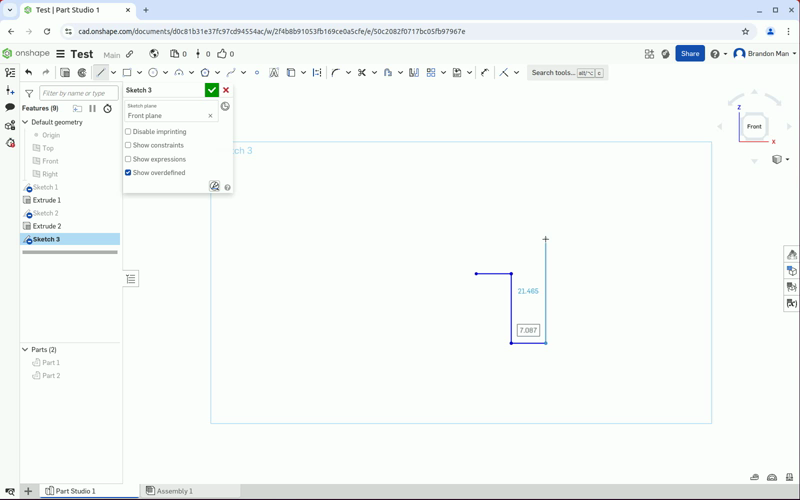
click(545, 238)
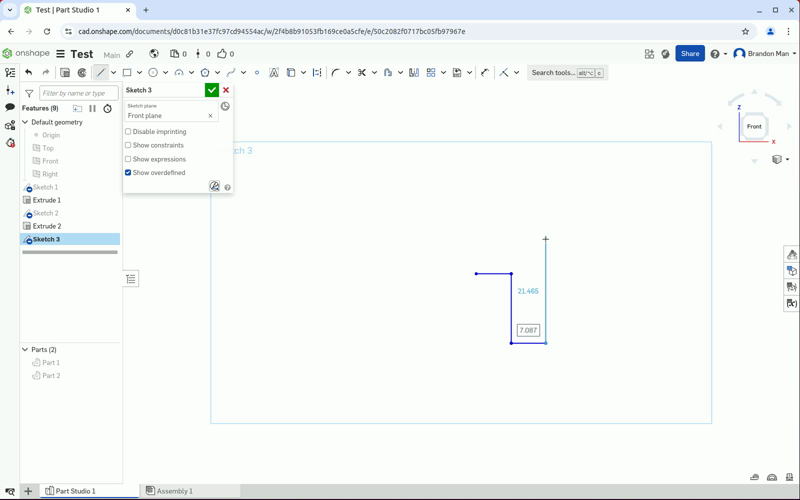
key_up(shift)
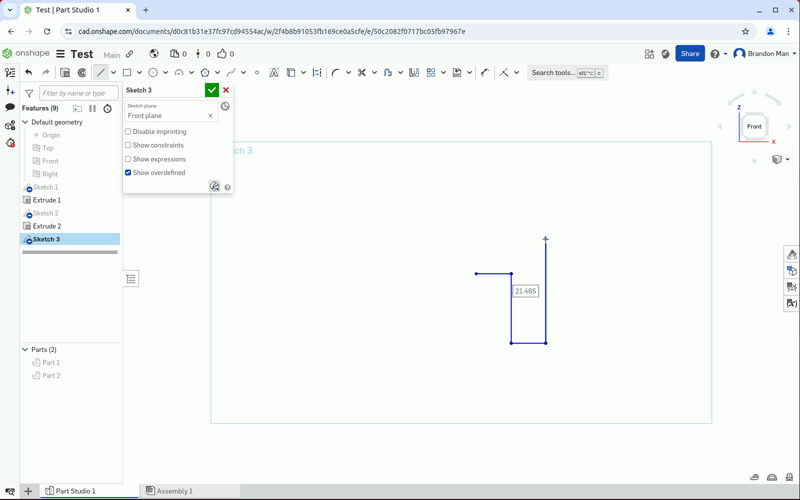
key_down(shift)
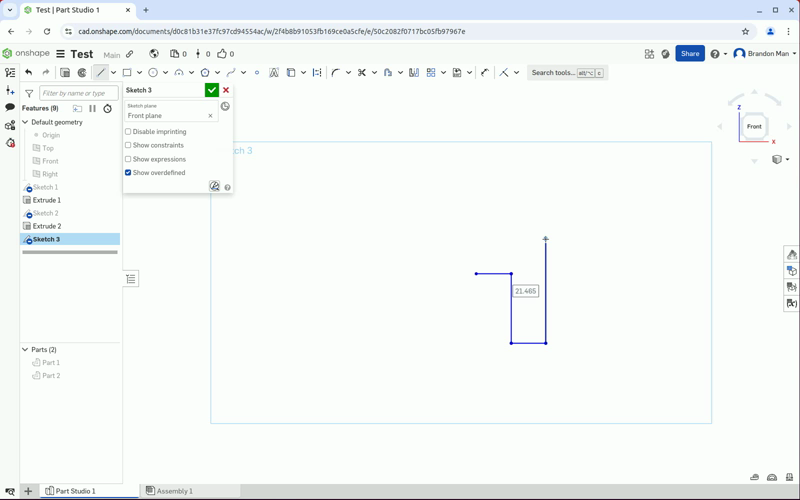
mouse_move(476, 238)
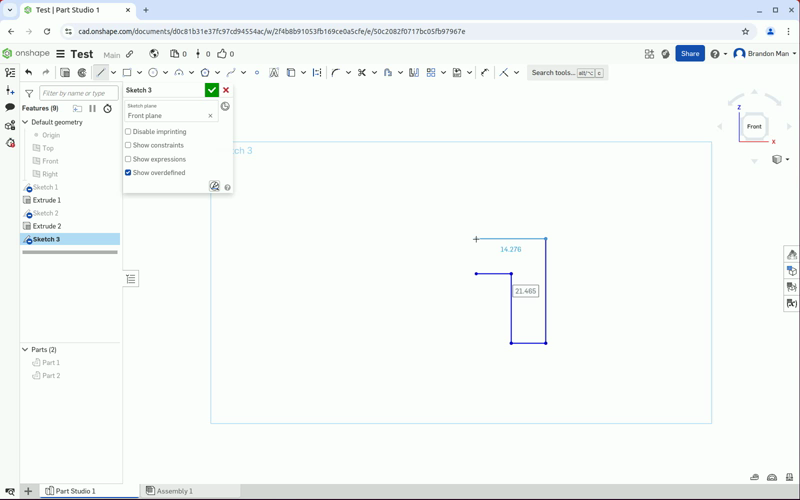
click(476, 238)
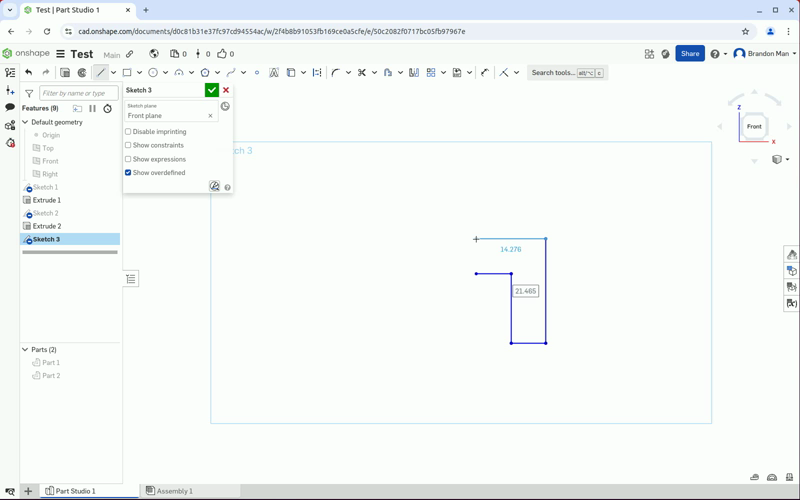
key_up(shift)
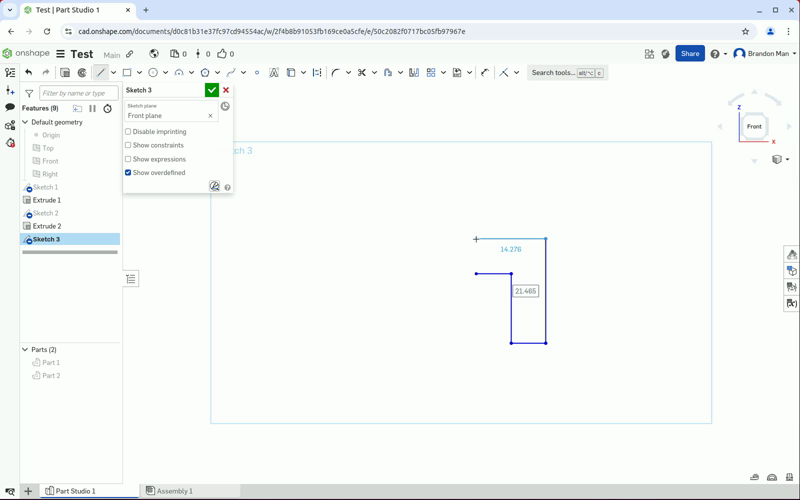
mouse_move(506, 238)
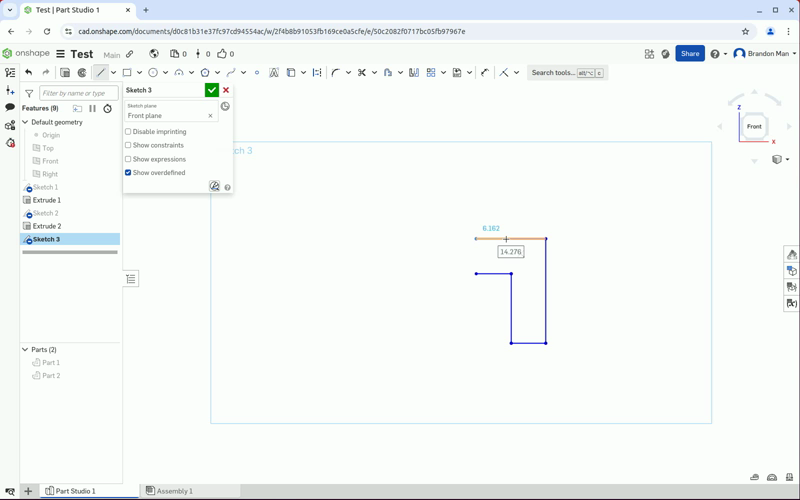
key_down(shift)
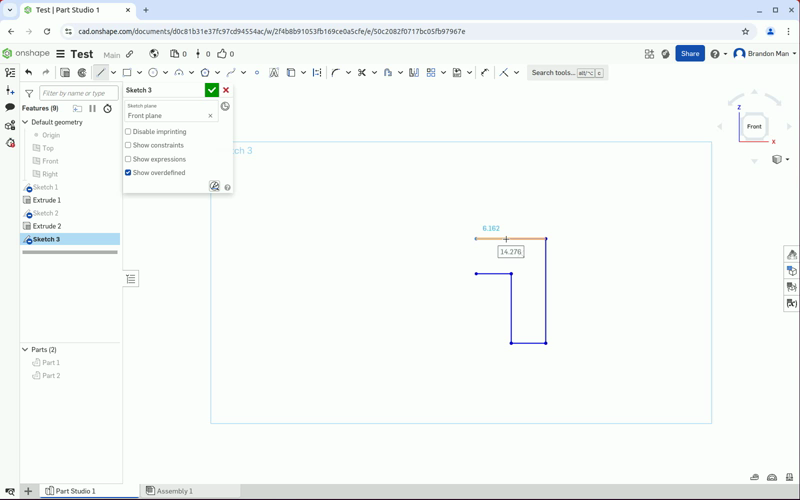
mouse_move(476, 273)
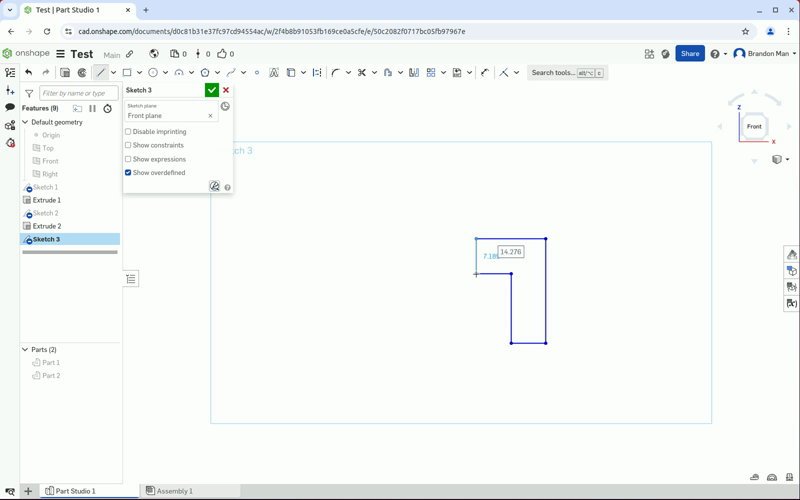
key_up(shift)
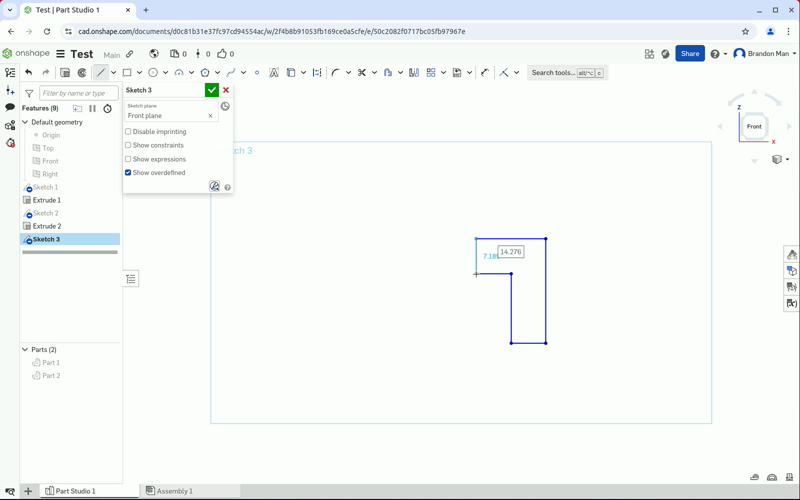
click(476, 273)
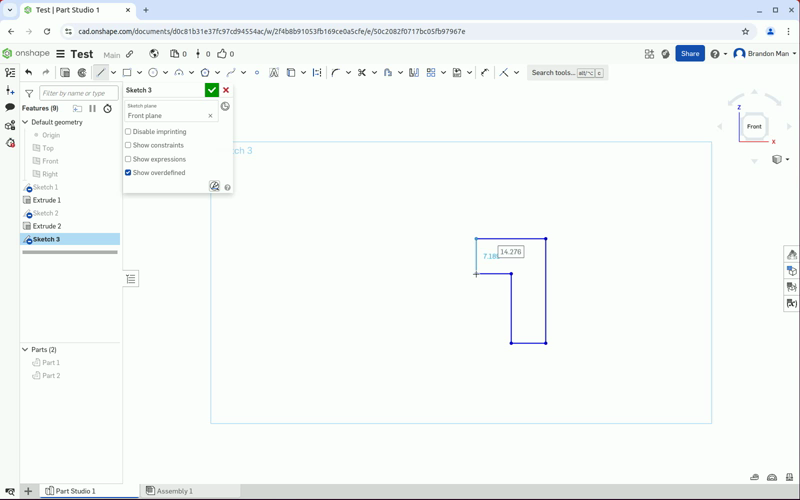
key(esc)
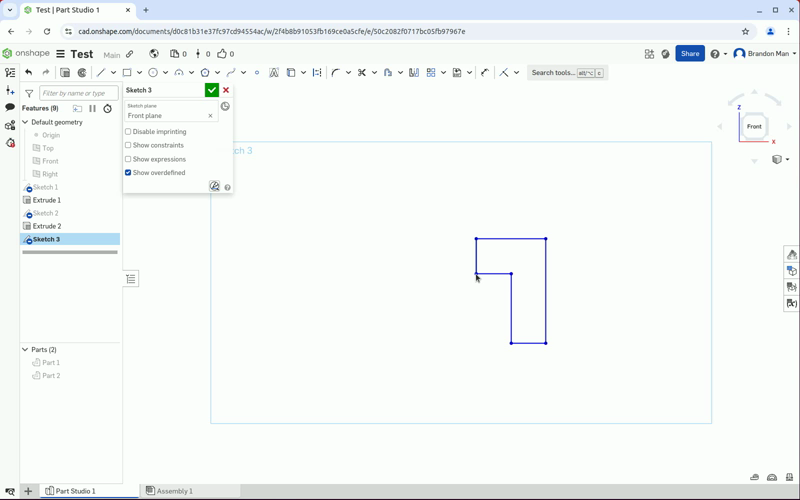
mouse_move(515, 276)
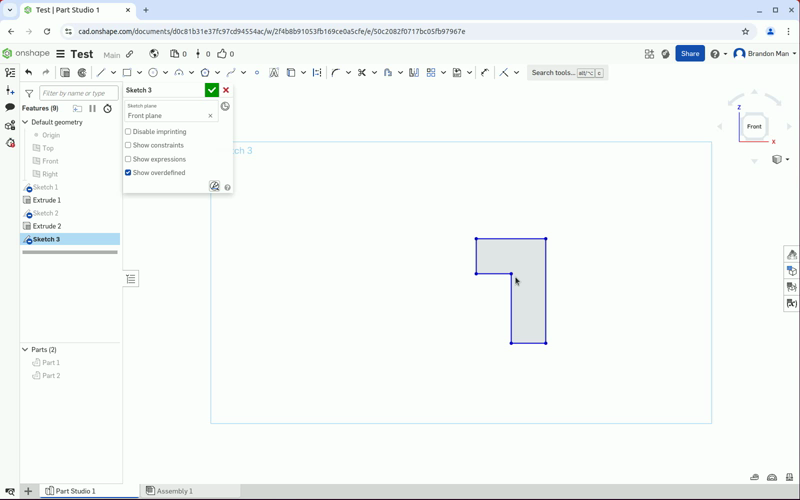
click(515, 276)
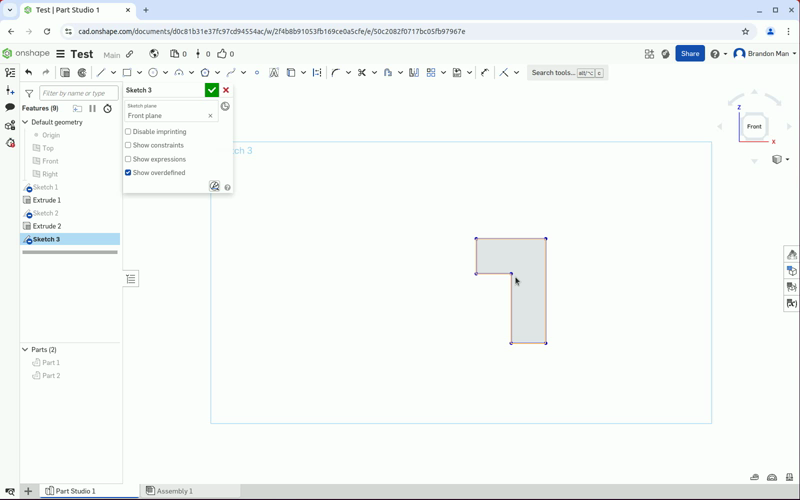
mouse_move(73, 352)
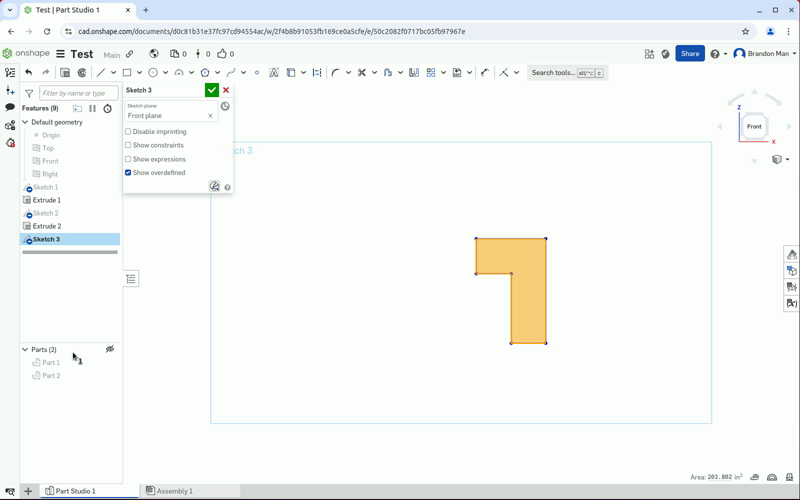
key(shift+y)
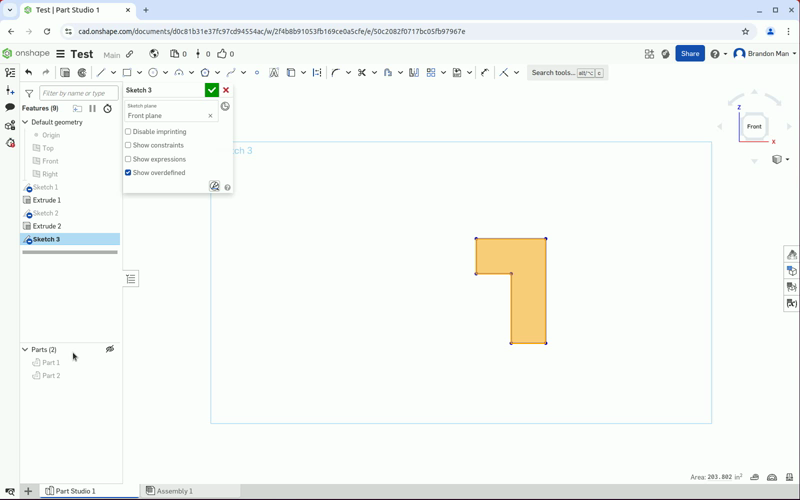
key(shift+e)
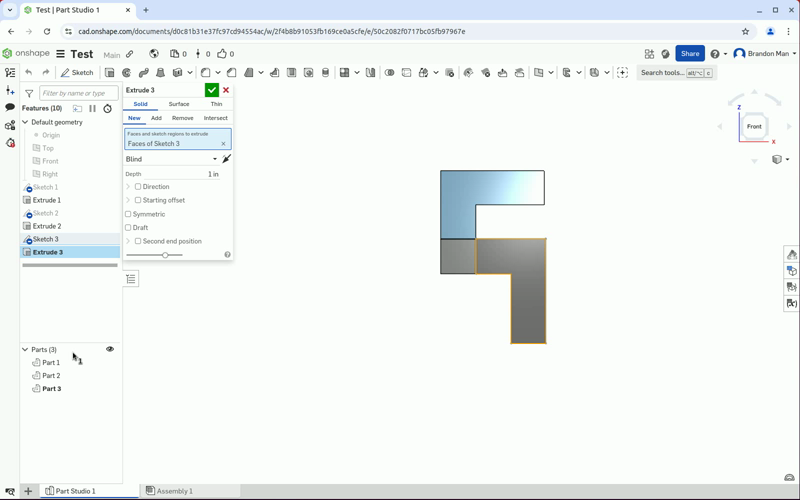
mouse_move(143, 106)
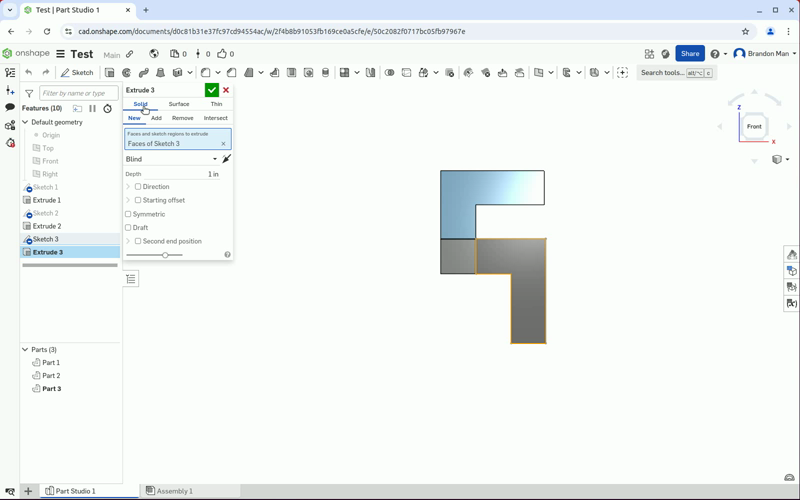
click(143, 106)
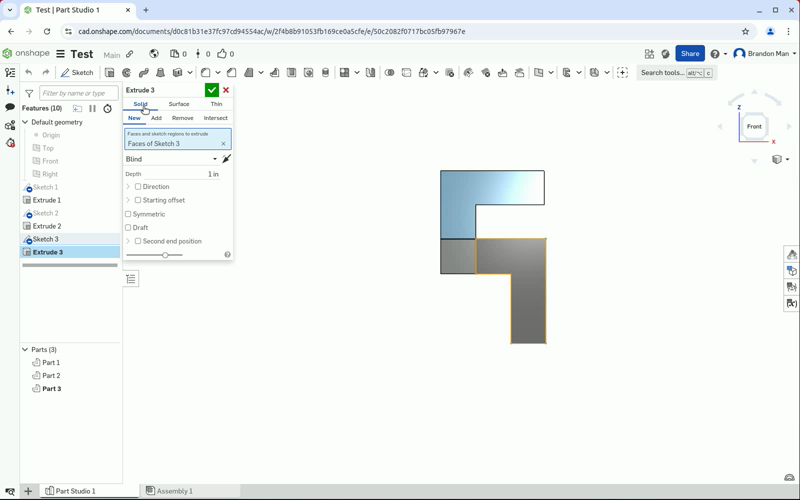
mouse_move(137, 120)
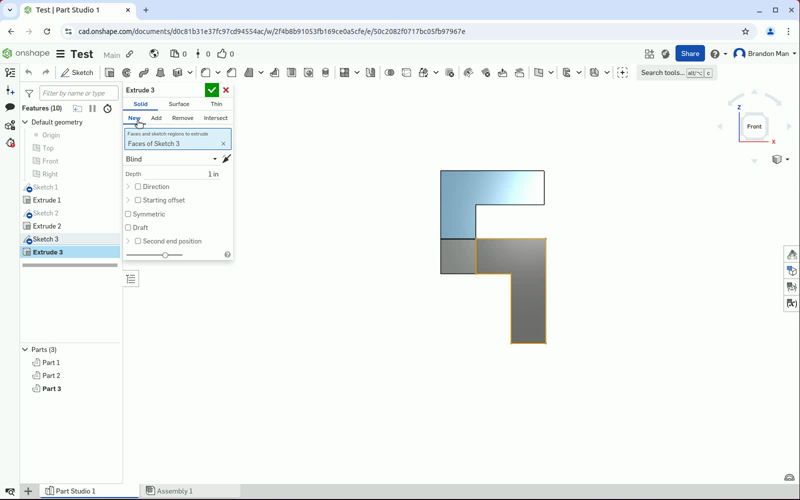
click(137, 120)
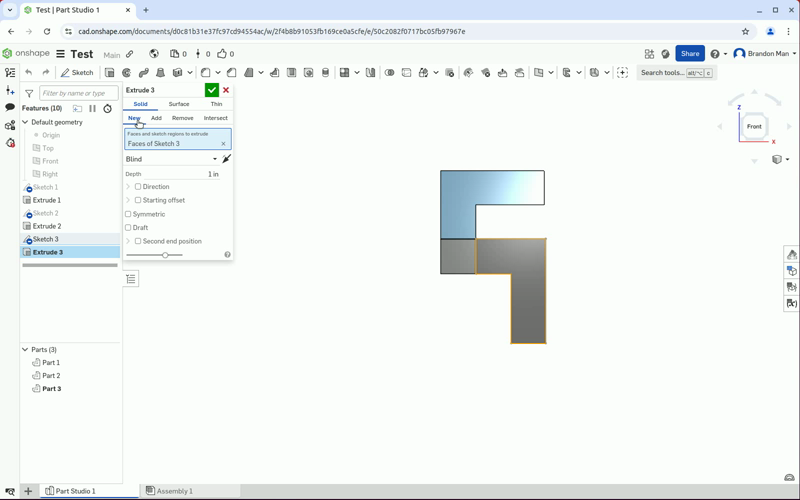
key(tab, 4)
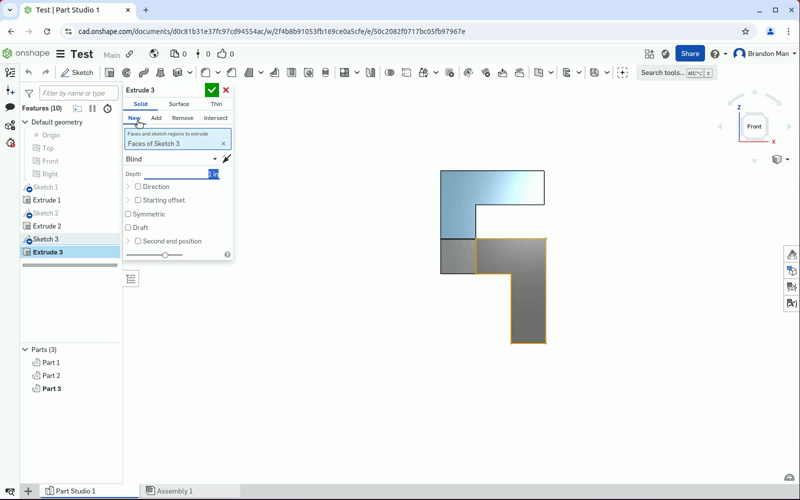
text(2.407)
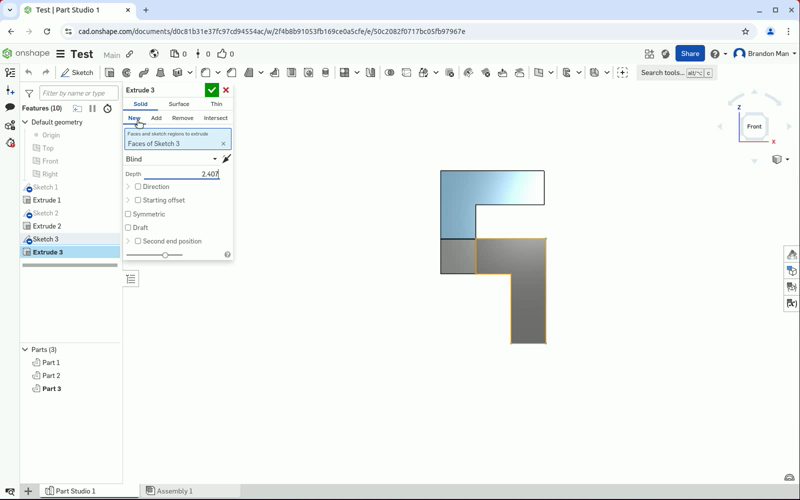
key(enter)
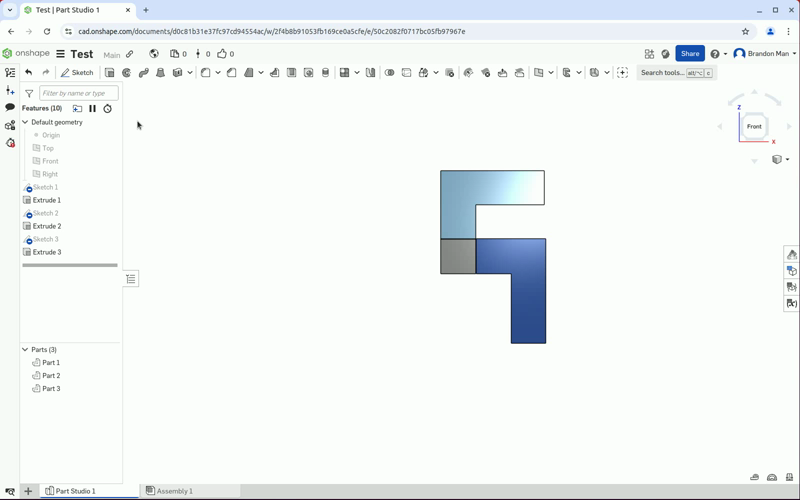
key(shift+h)
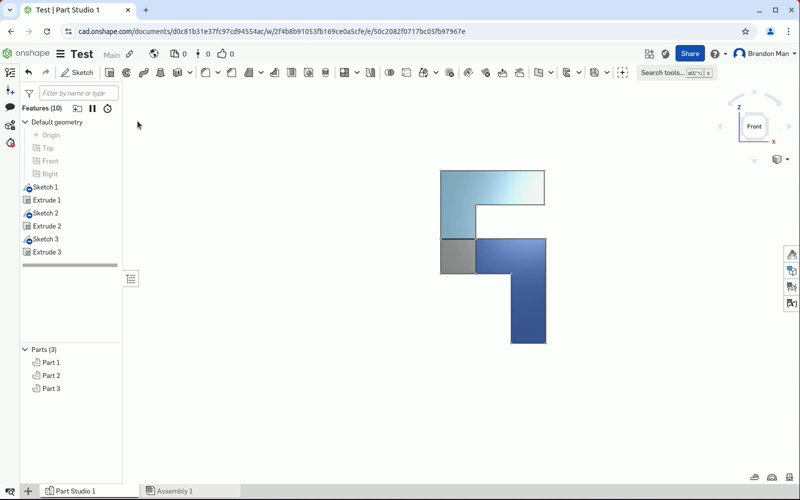
key(shift+h)
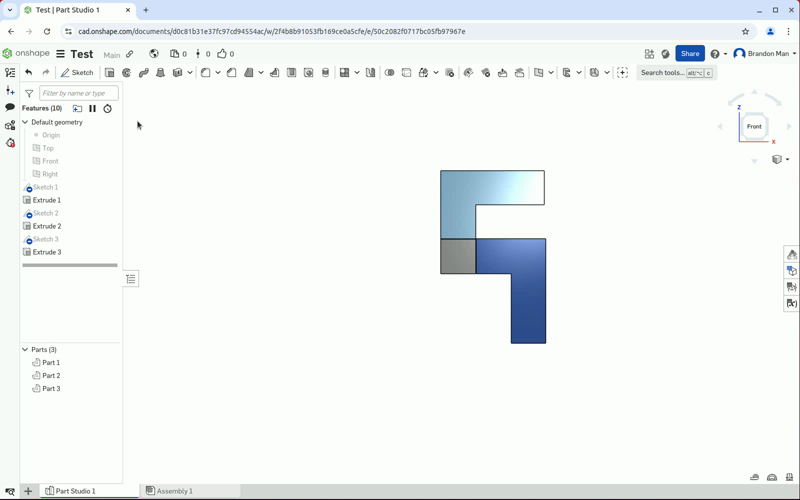
mouse_move(73, 189)
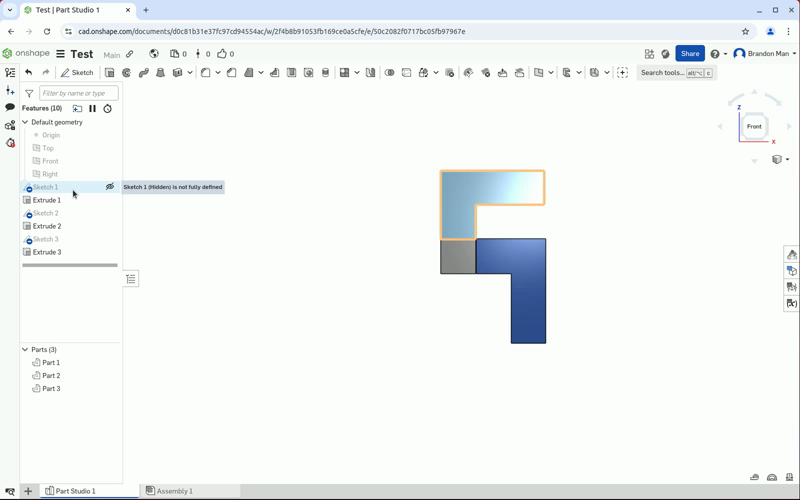
click(73, 189)
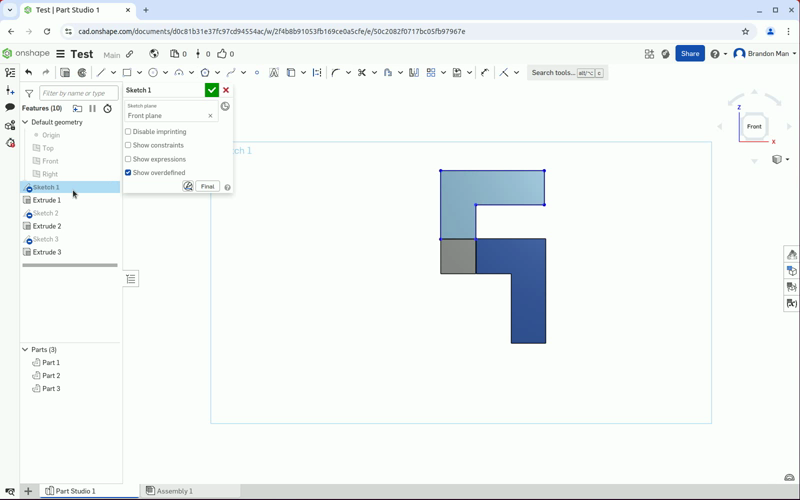
mouse_move(229, 92)
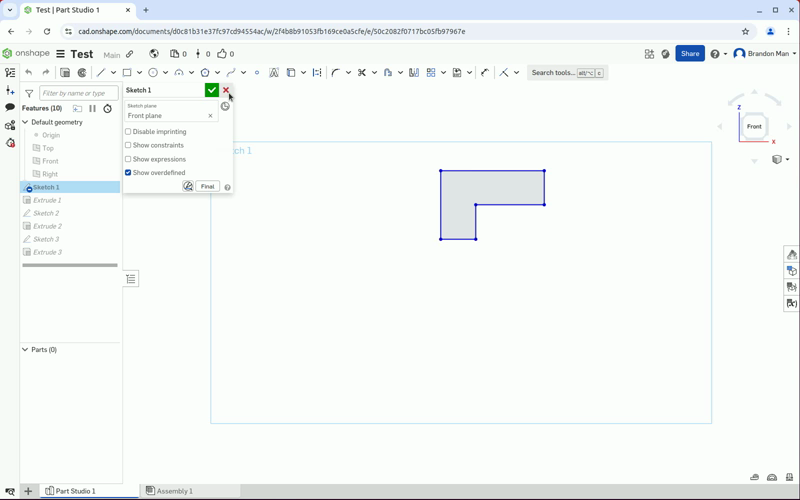
click(229, 92)
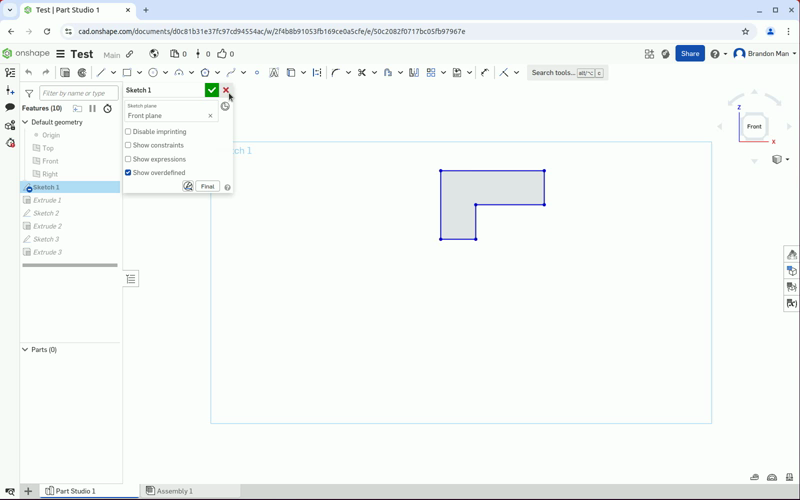
key(shift+s)
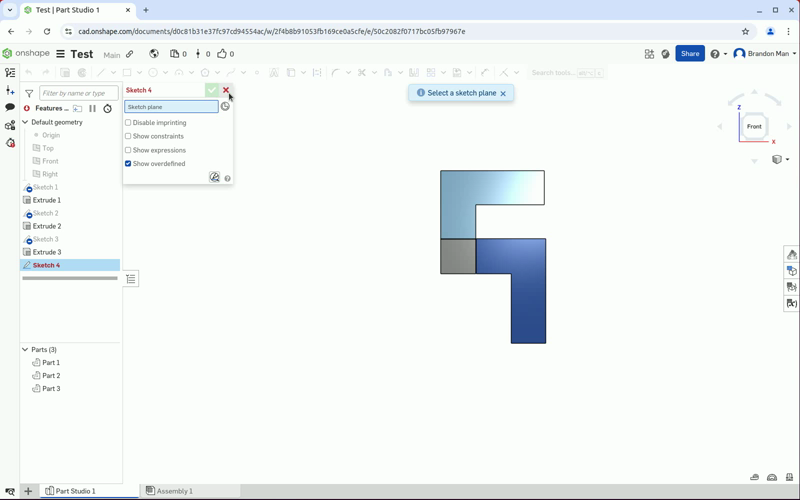
mouse_move(73, 163)
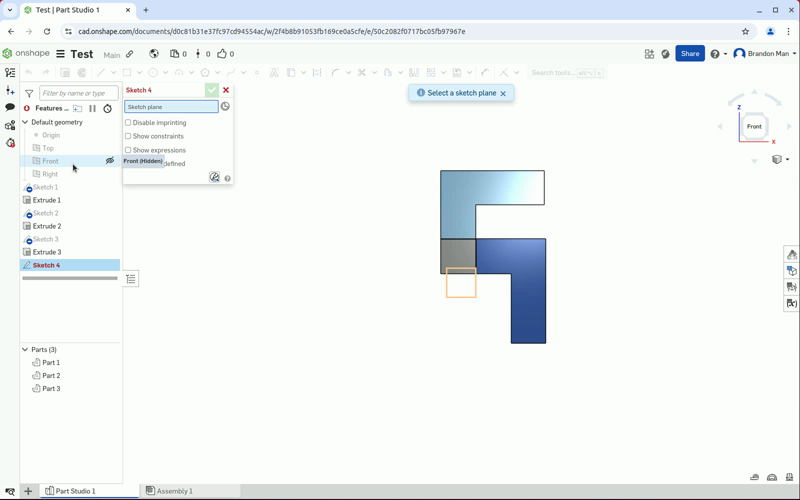
click(73, 163)
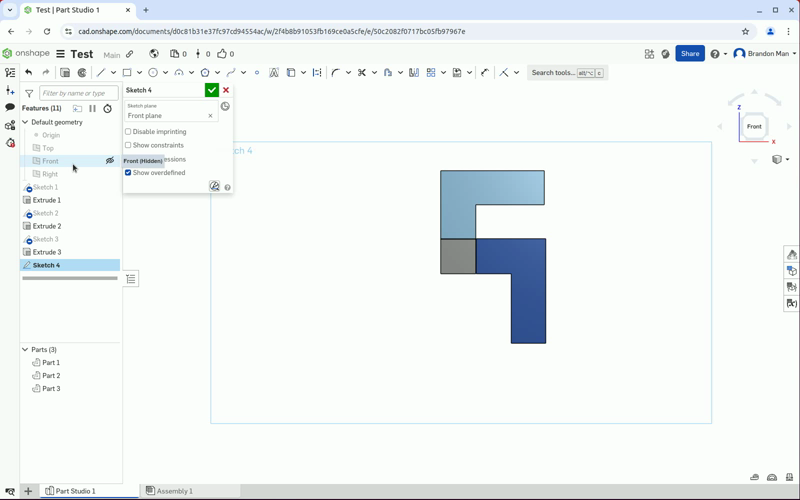
mouse_move(73, 352)
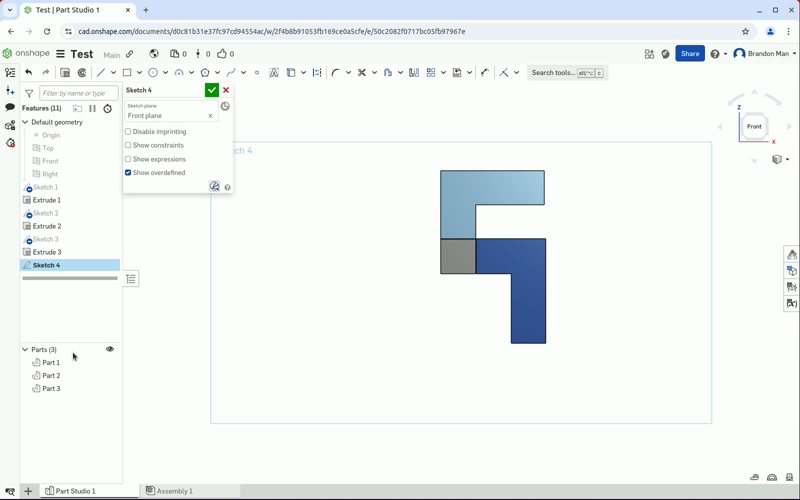
key(y)
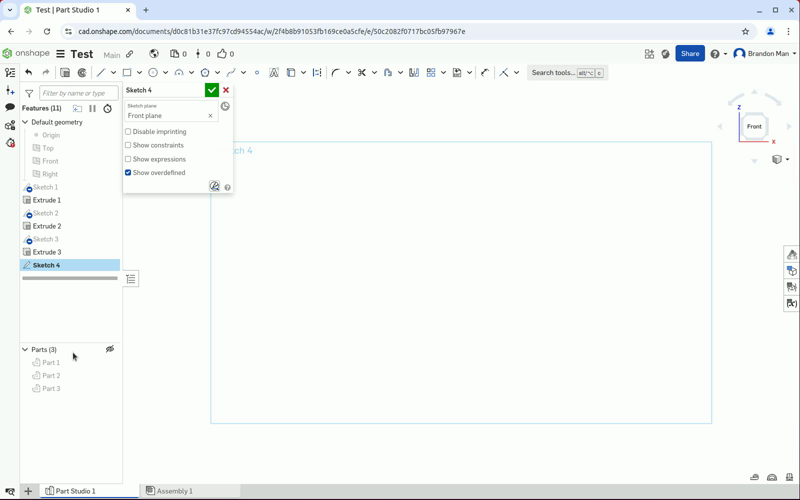
key(l)
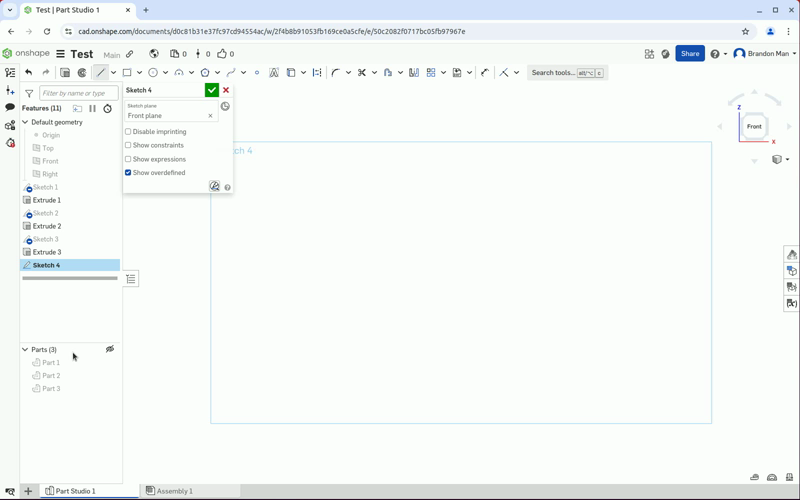
key_down(shift)
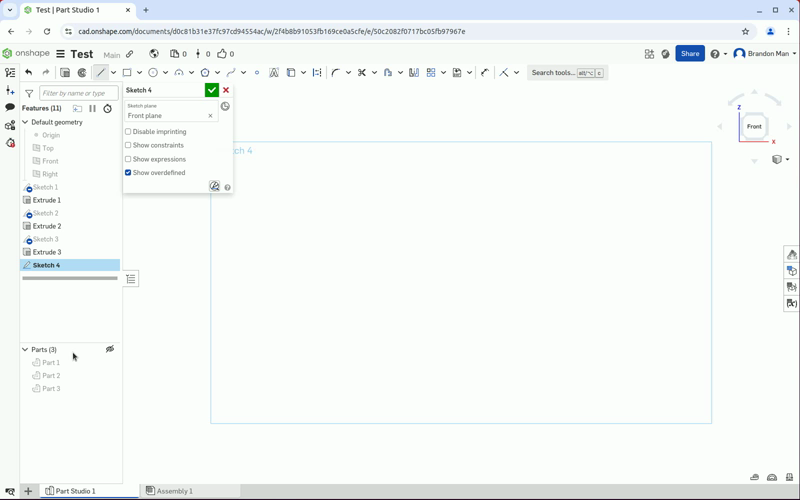
mouse_move(372, 341)
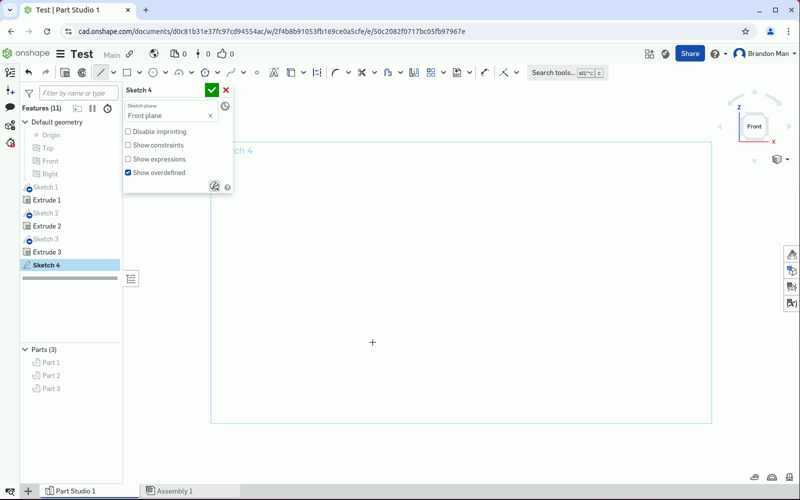
click(372, 341)
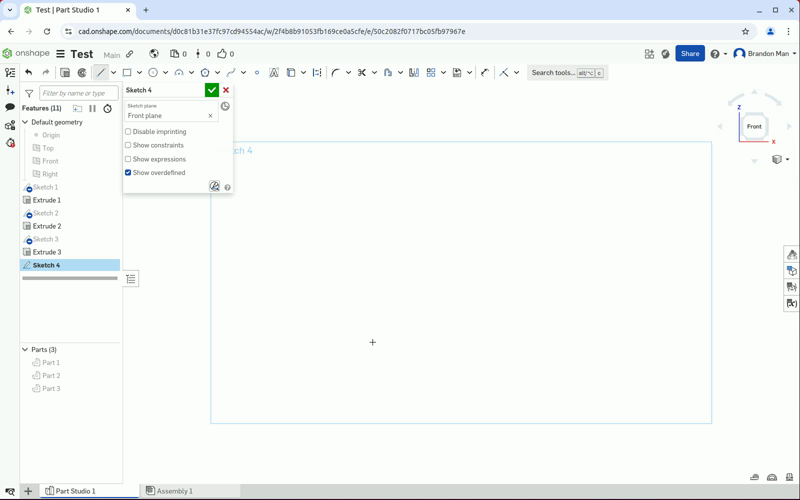
key_up(shift)
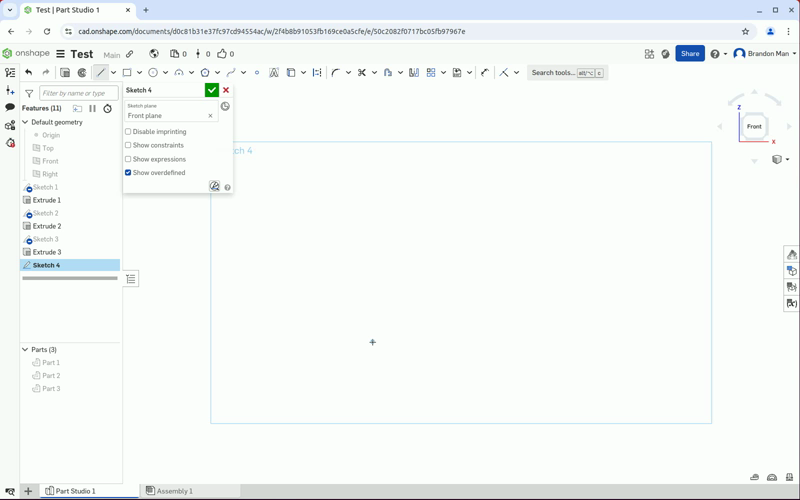
key_down(shift)
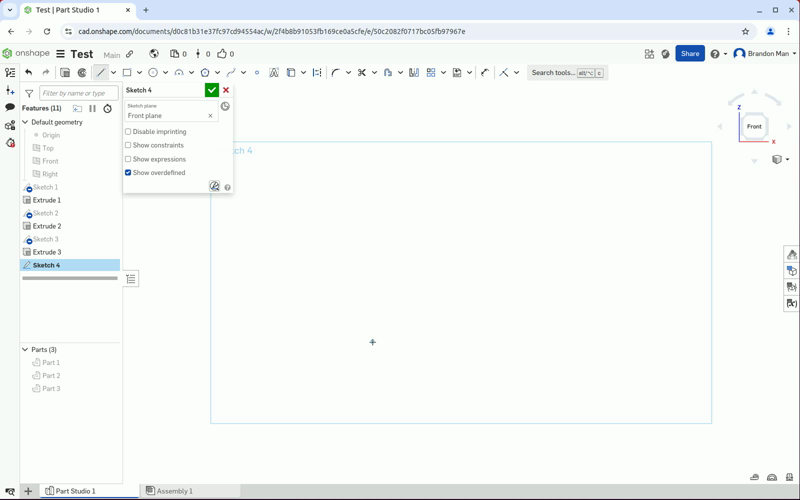
mouse_move(476, 341)
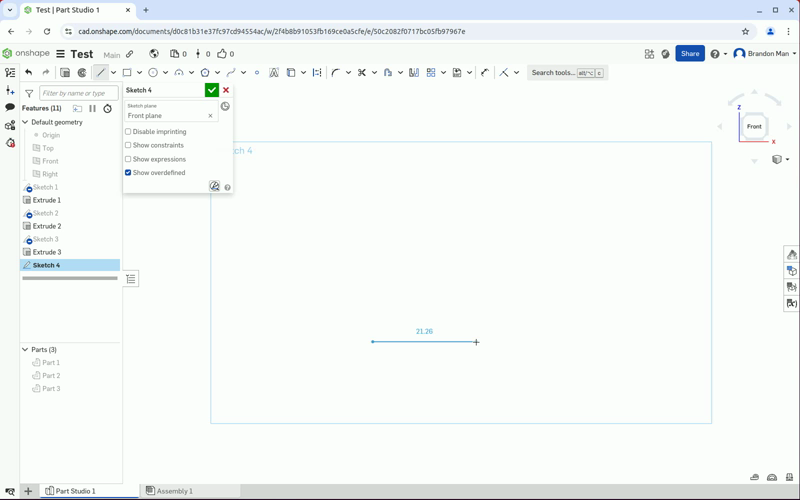
click(476, 341)
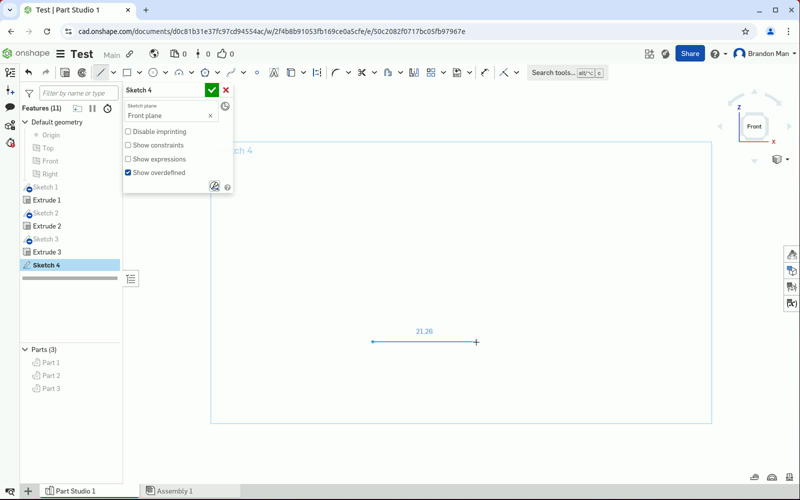
key_up(shift)
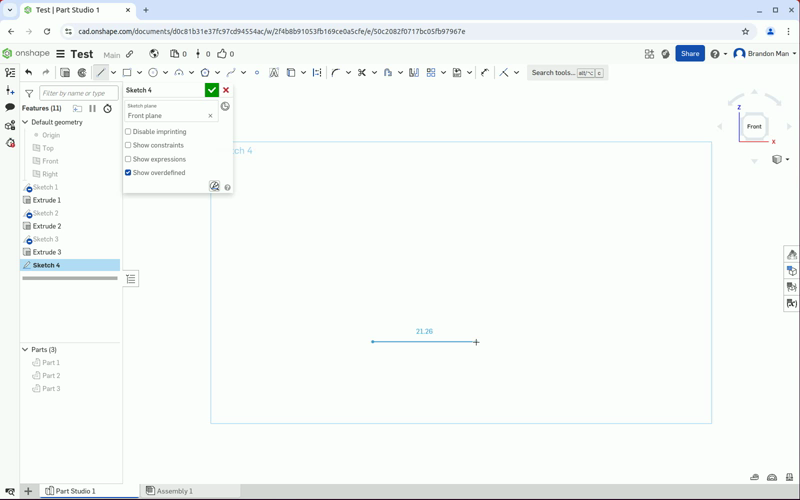
key_down(shift)
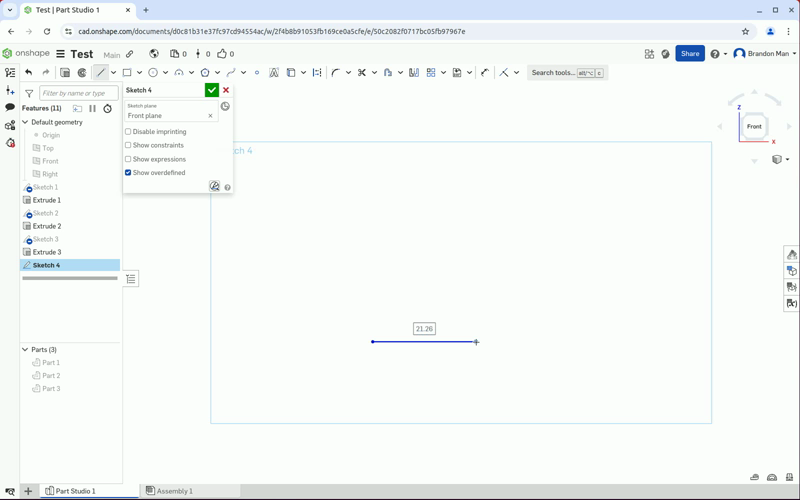
mouse_move(476, 273)
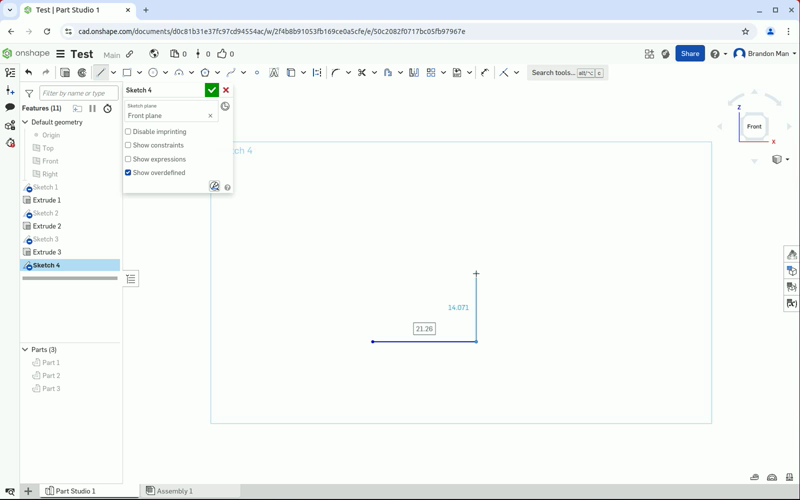
click(476, 273)
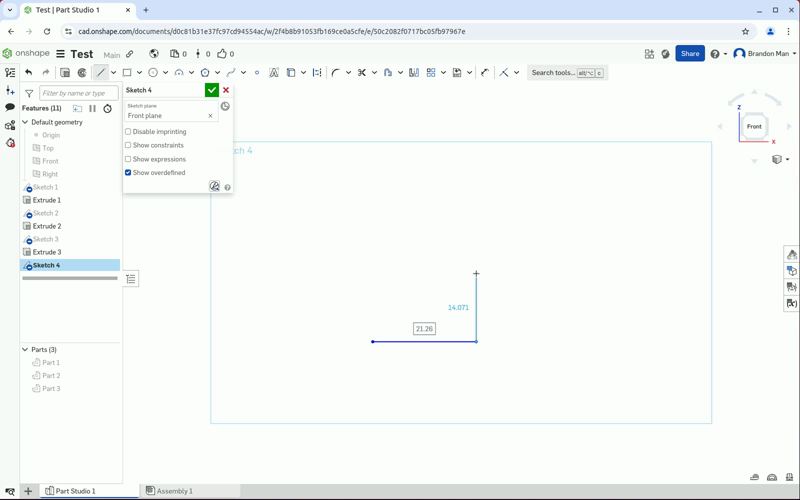
key_up(shift)
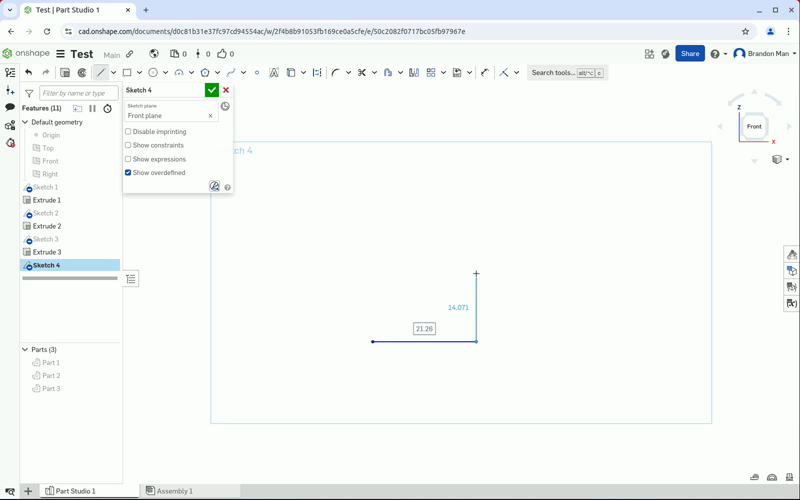
key_down(shift)
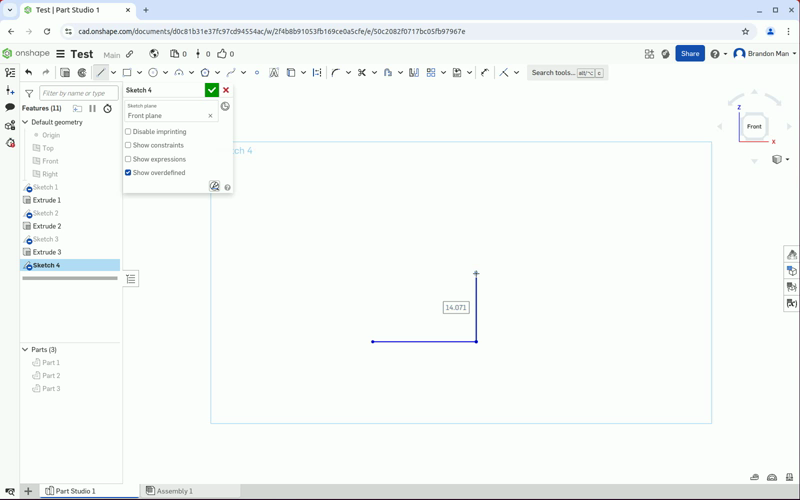
mouse_move(506, 273)
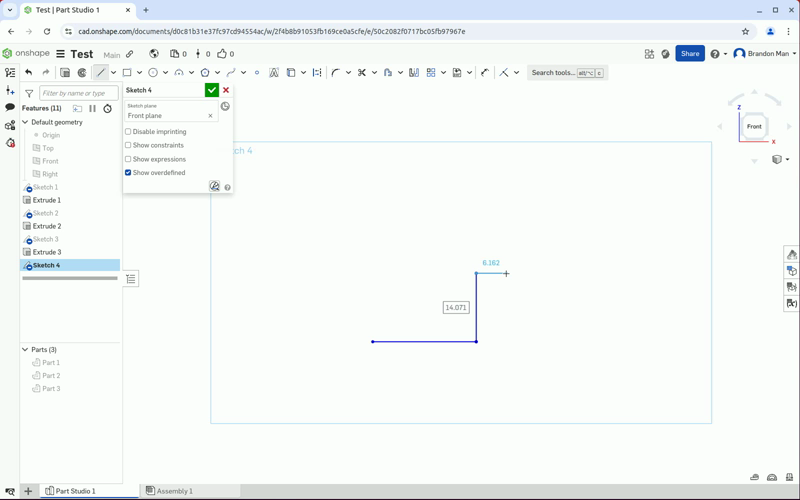
mouse_move(441, 273)
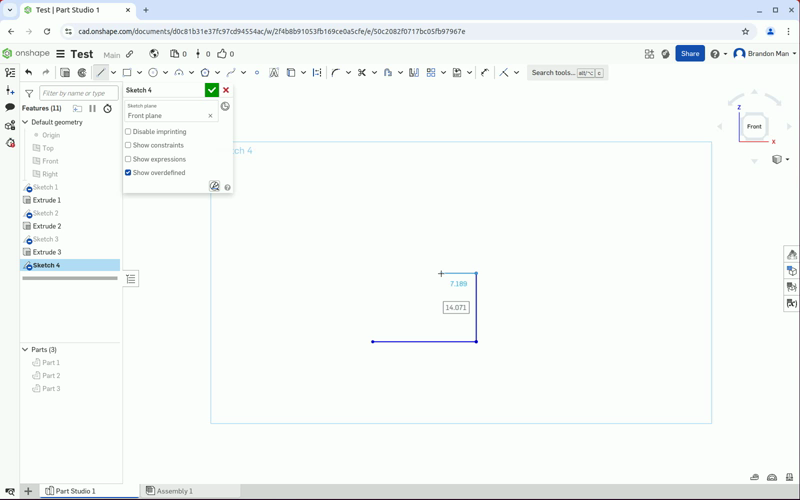
click(441, 273)
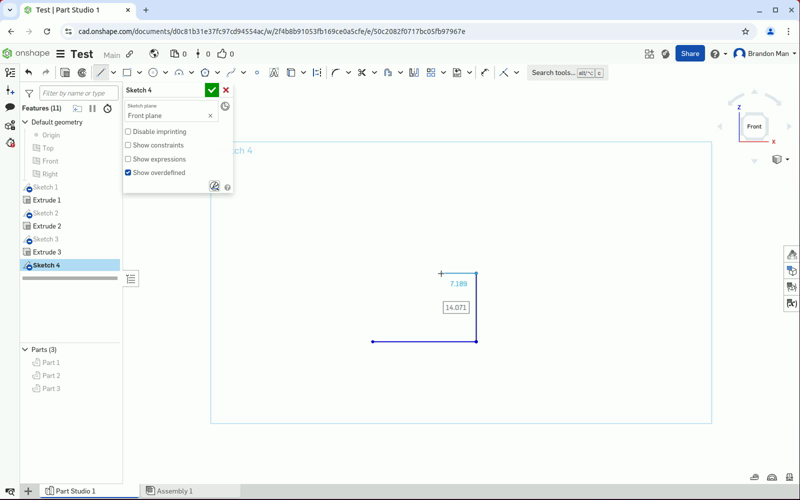
key_up(shift)
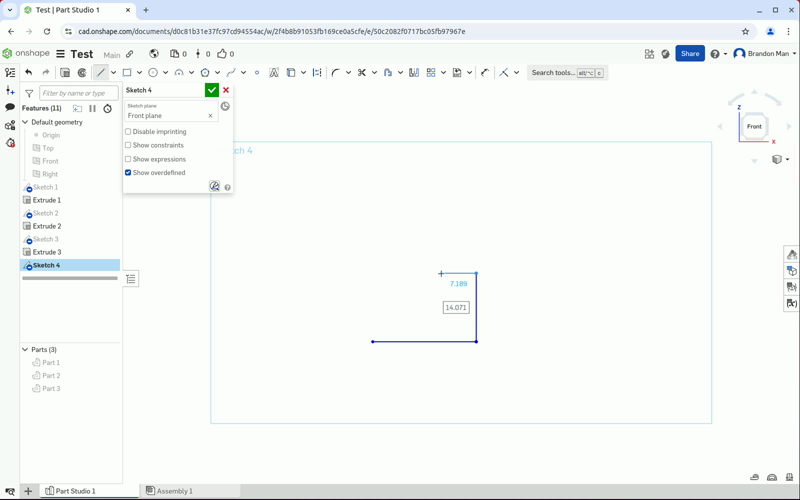
key_down(shift)
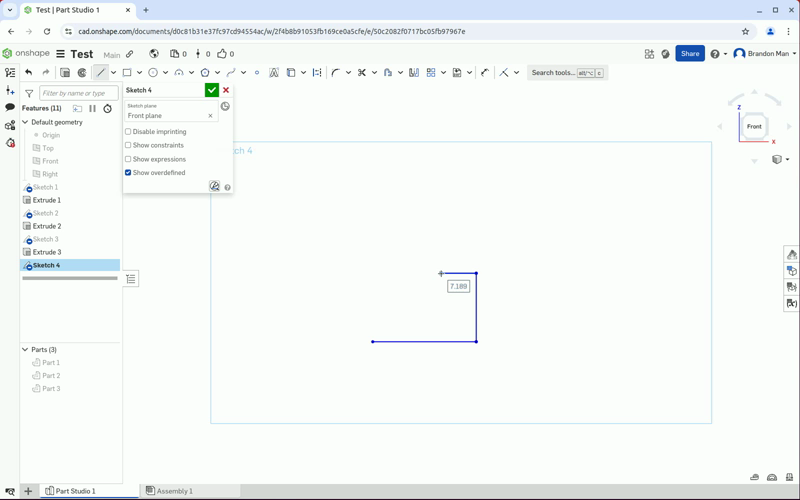
mouse_move(471, 273)
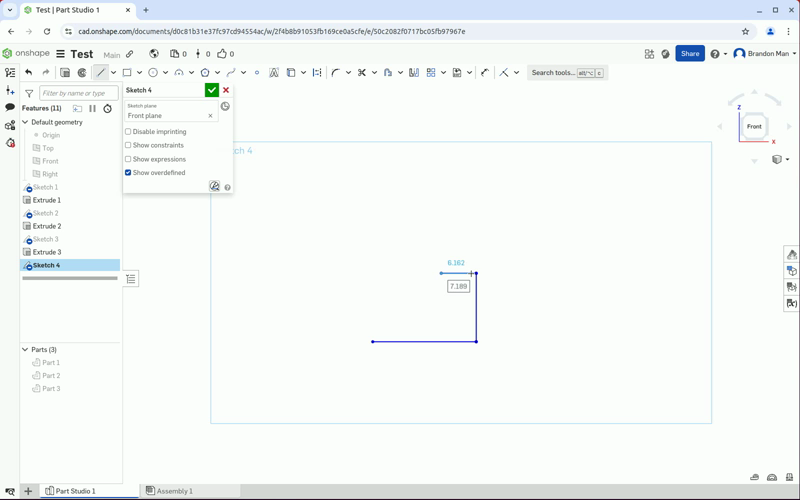
mouse_move(441, 306)
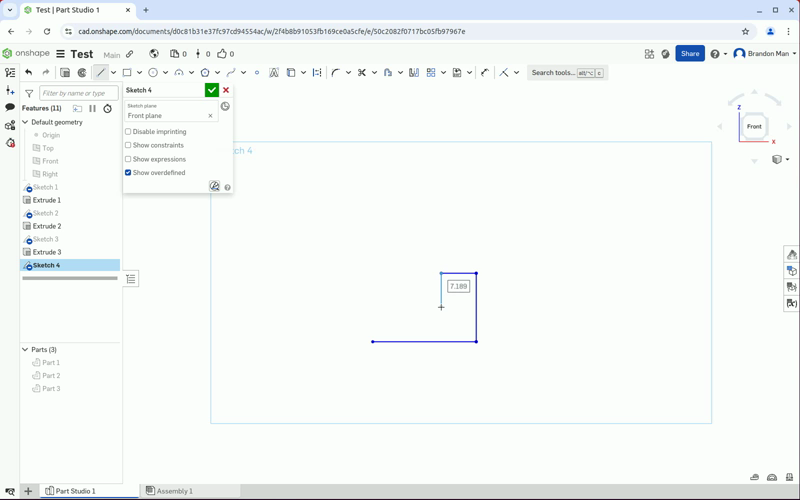
click(441, 306)
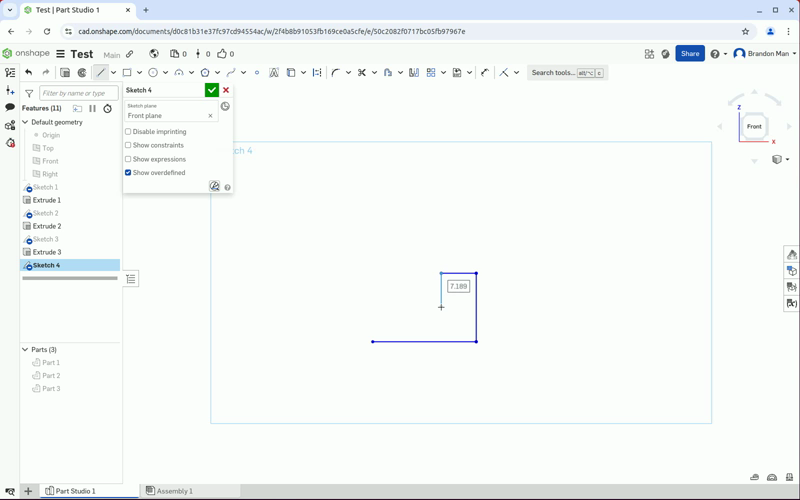
key_up(shift)
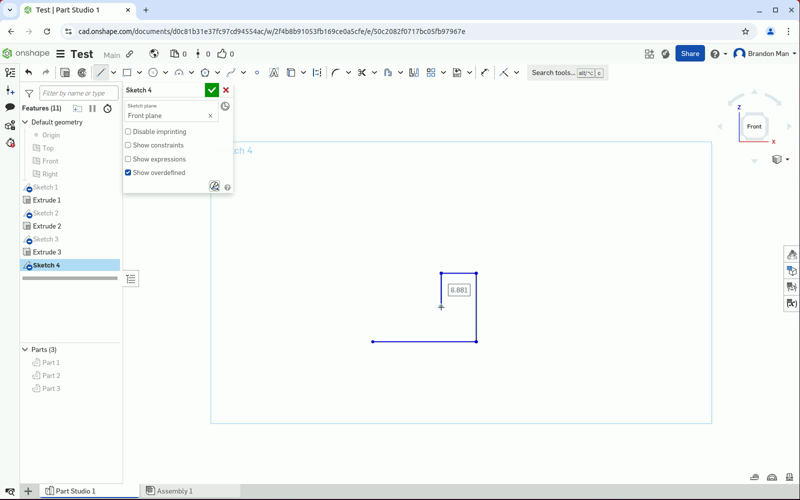
key_down(shift)
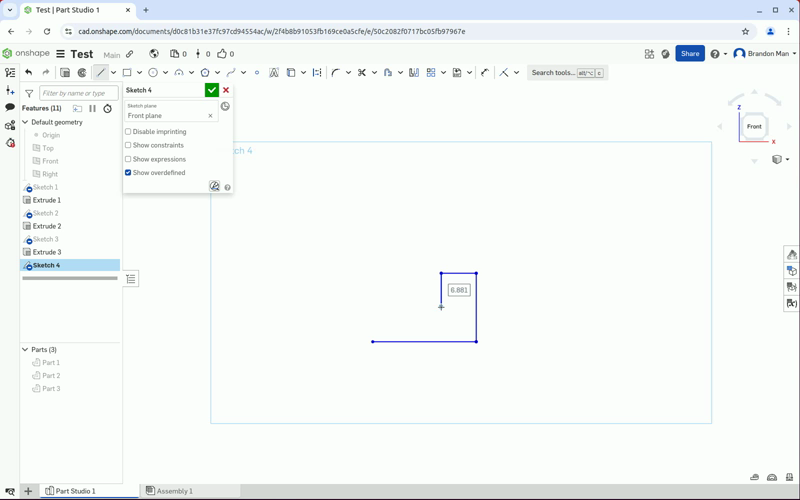
mouse_move(372, 306)
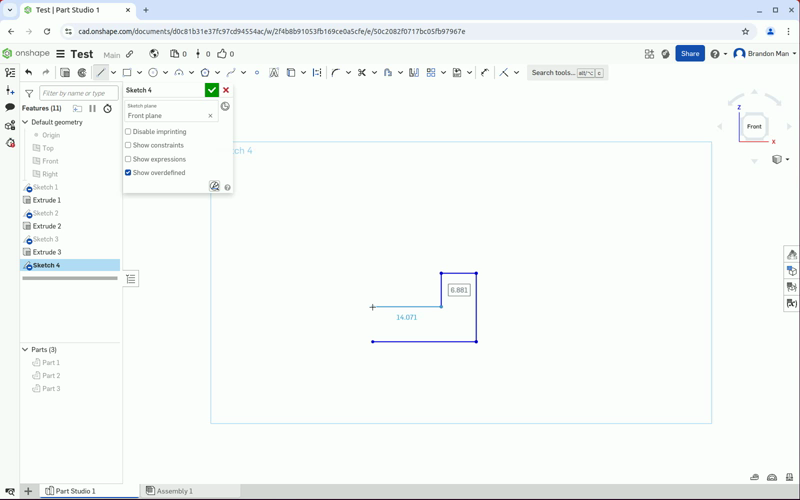
click(372, 306)
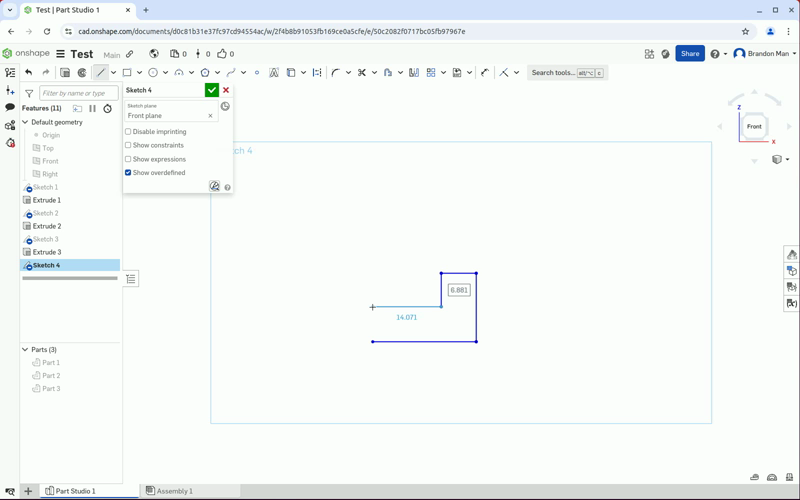
key_up(shift)
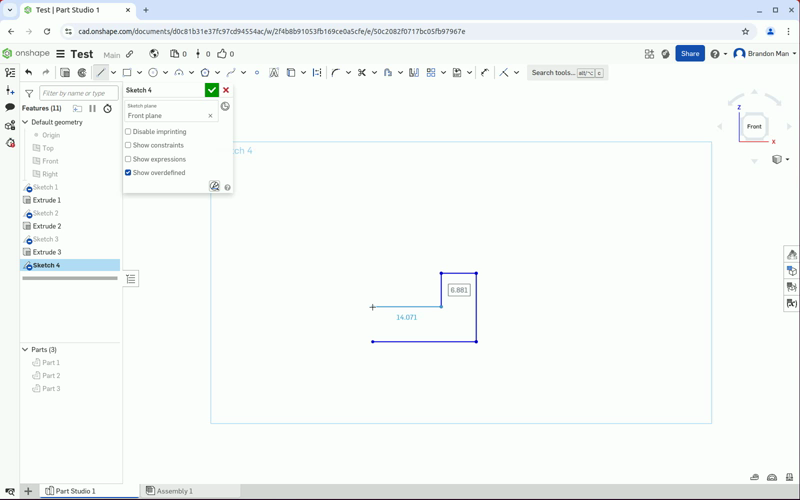
mouse_move(402, 306)
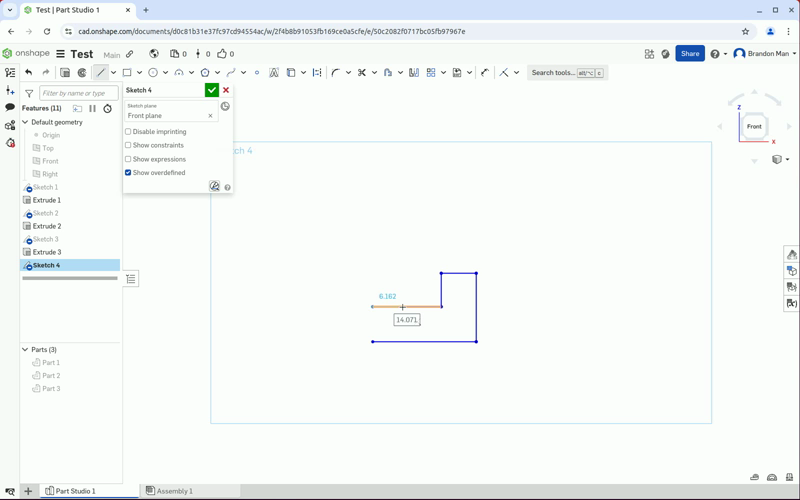
key_down(shift)
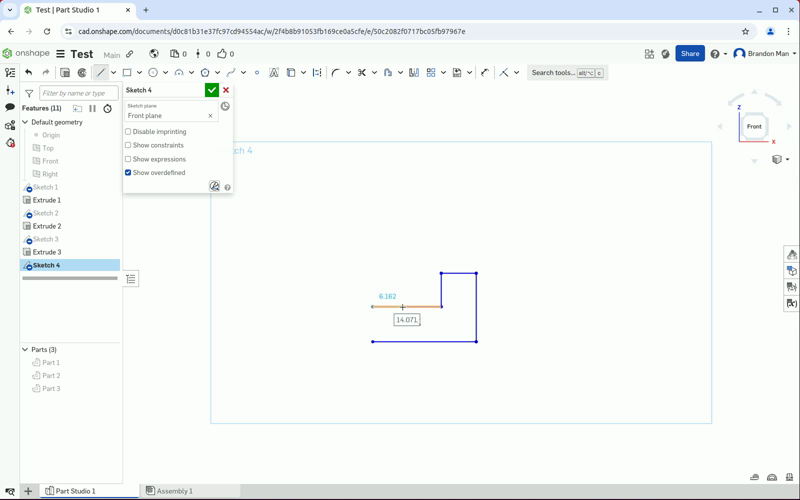
mouse_move(372, 341)
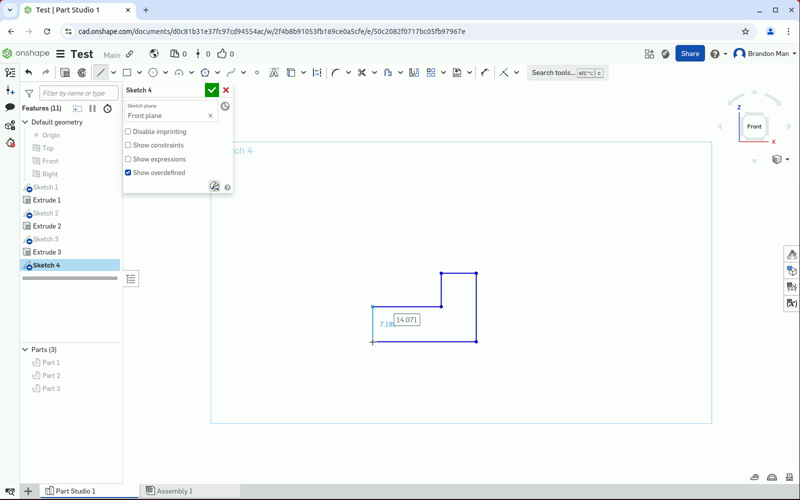
key_up(shift)
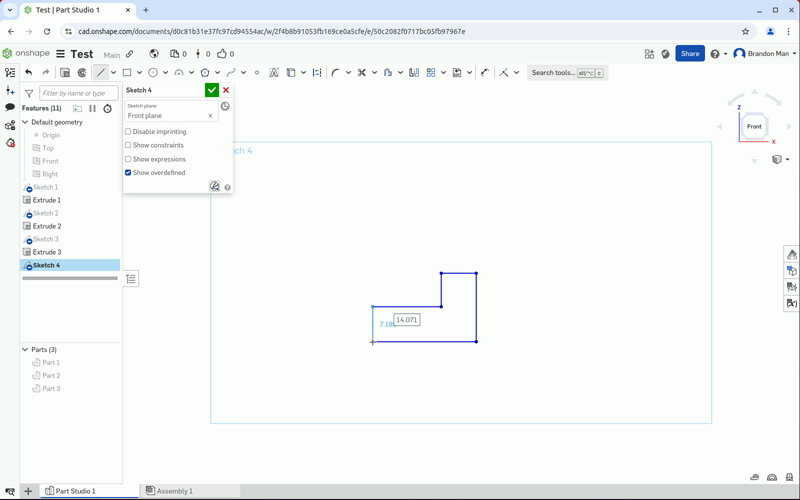
click(372, 341)
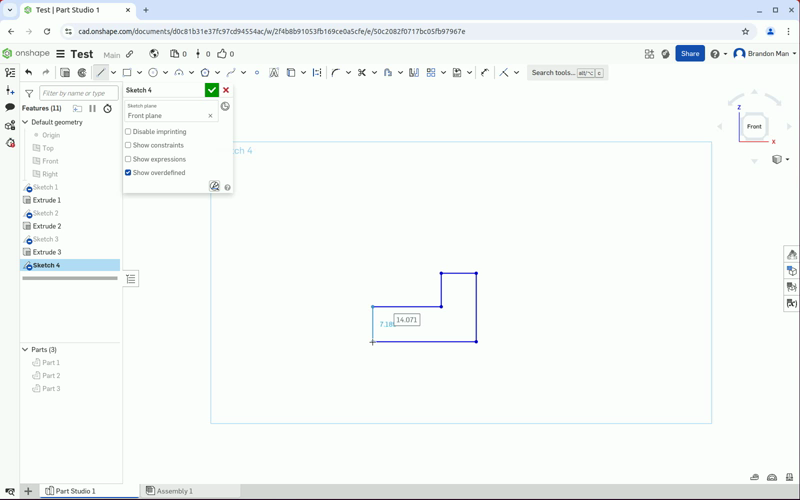
key(esc)
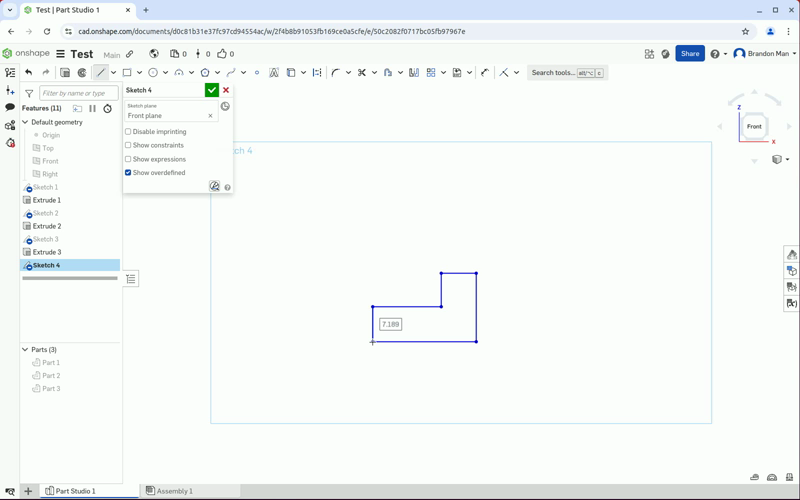
mouse_move(436, 314)
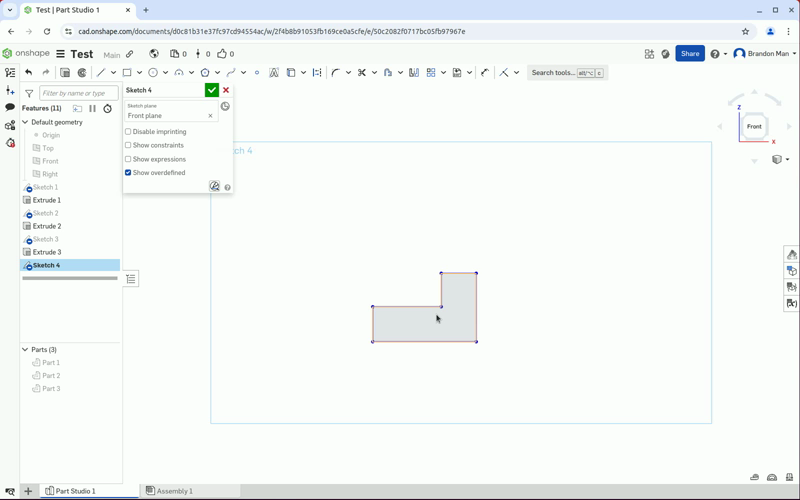
click(436, 314)
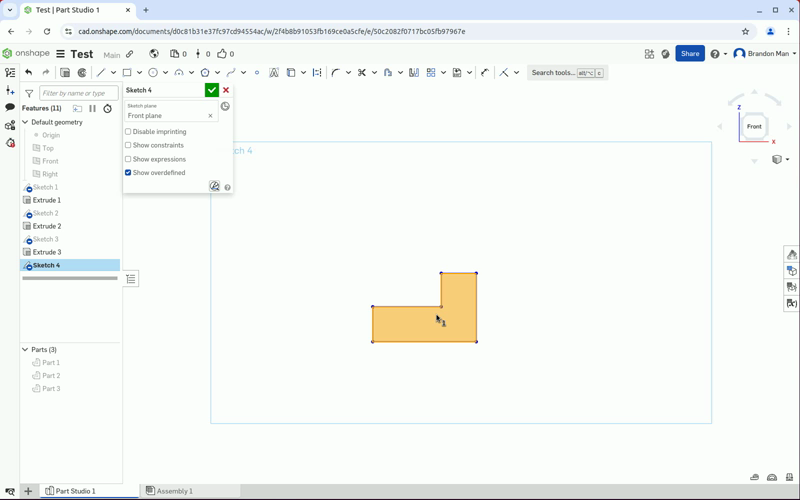
mouse_move(73, 352)
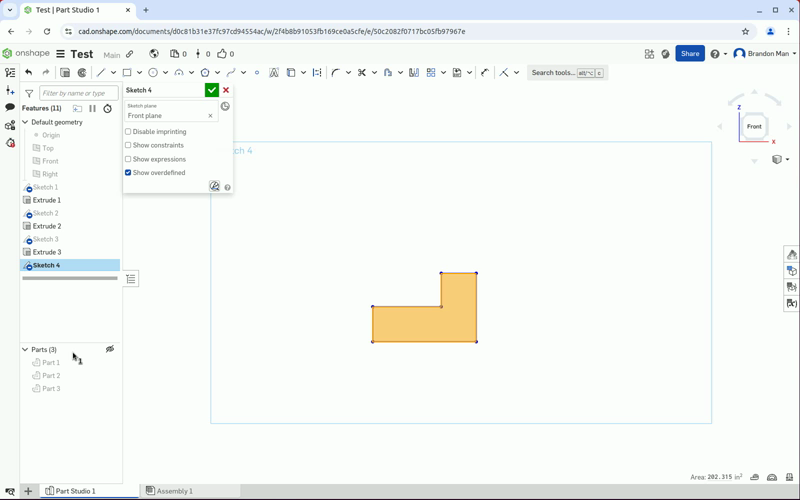
key(shift+y)
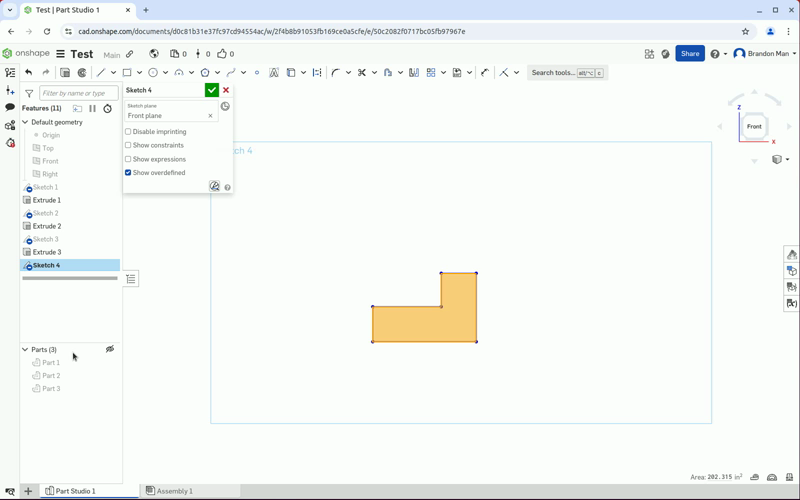
key(shift+e)
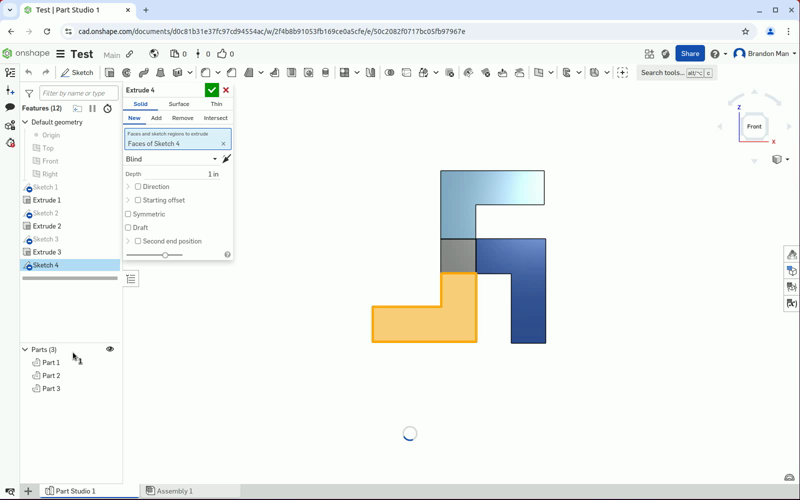
mouse_move(143, 106)
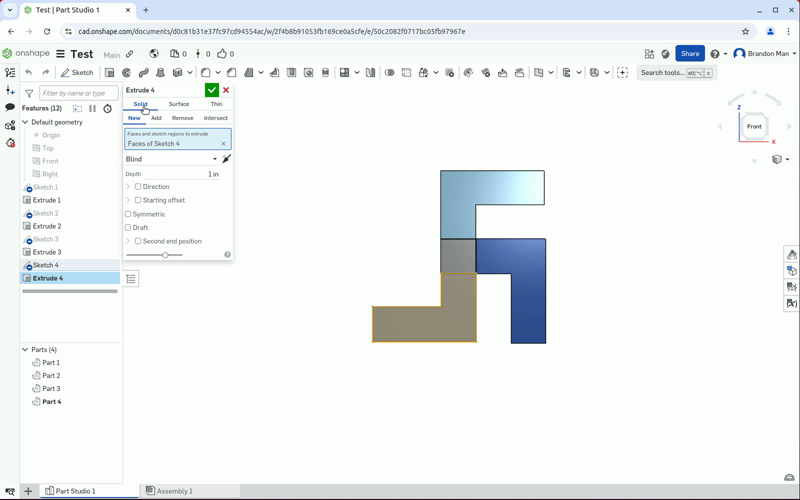
click(143, 106)
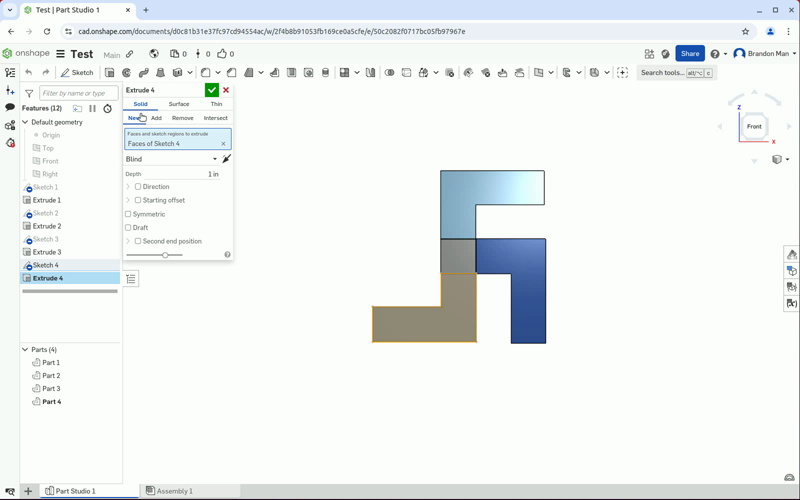
mouse_move(137, 120)
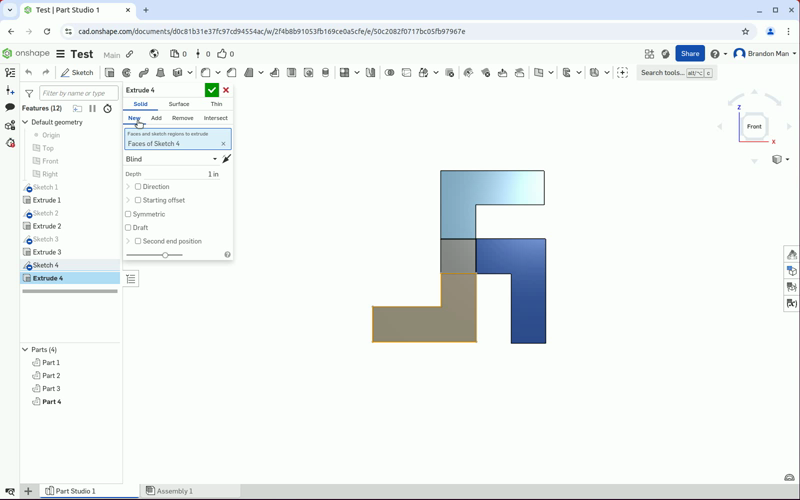
click(137, 120)
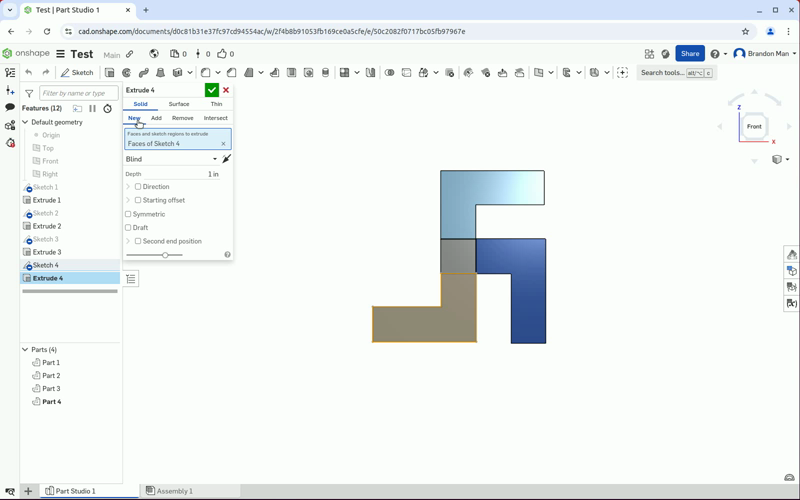
key(tab, 4)
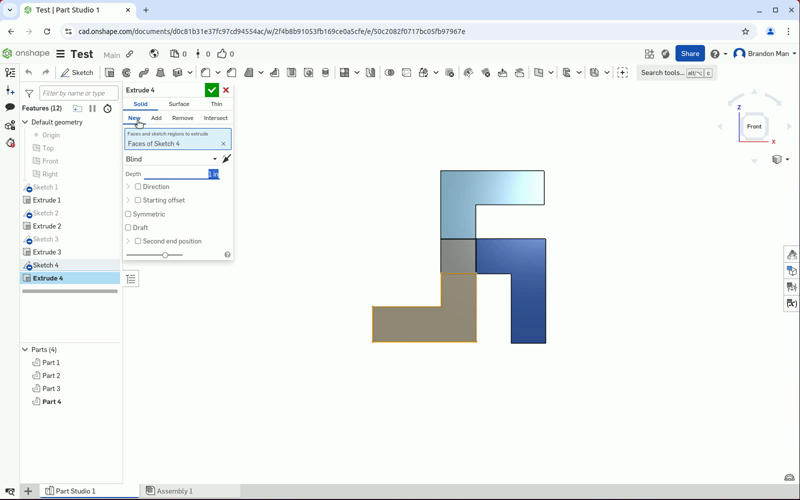
text(2.407)
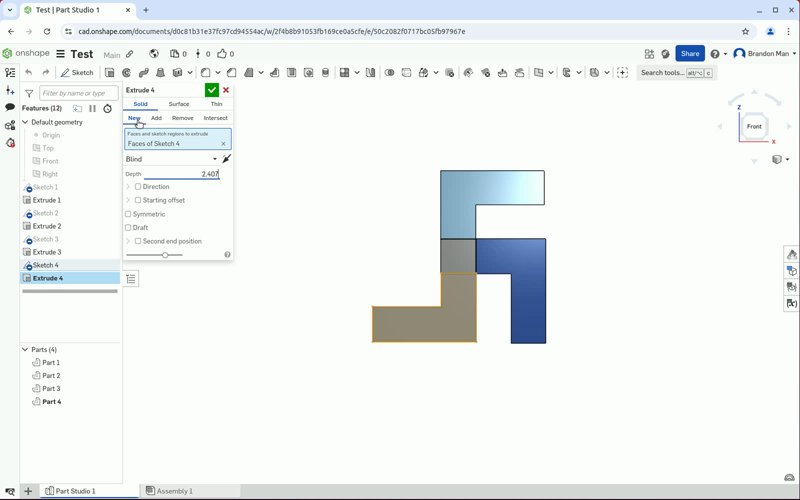
key(enter)
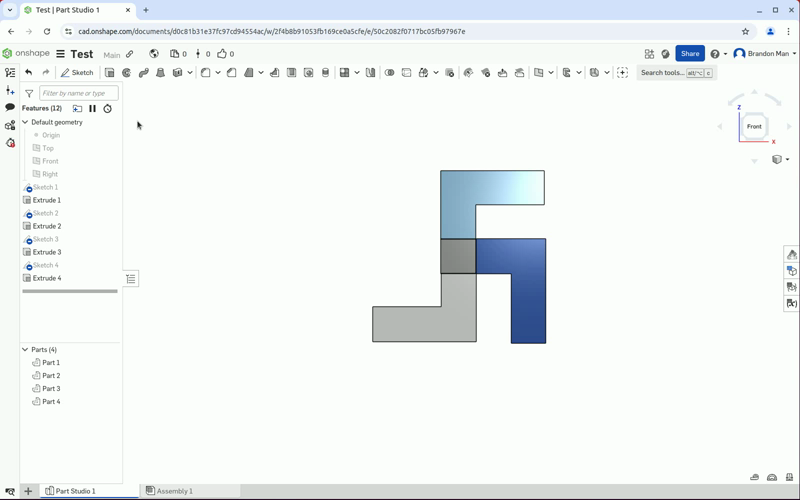
key(shift+h)
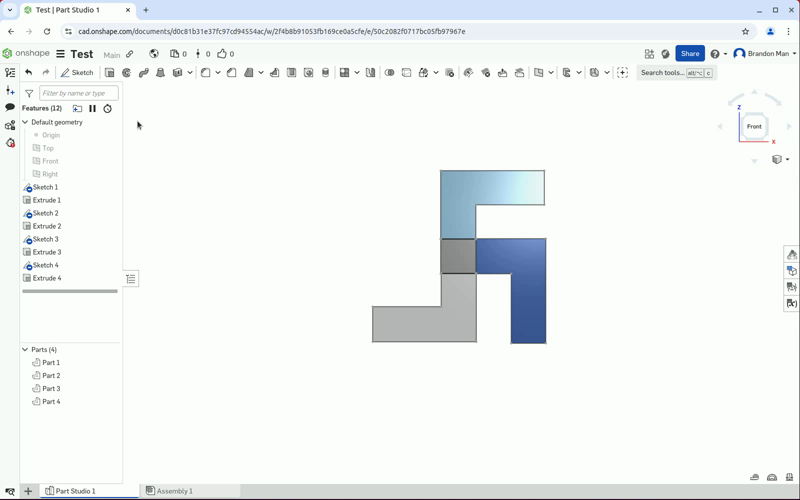
key(shift+h)
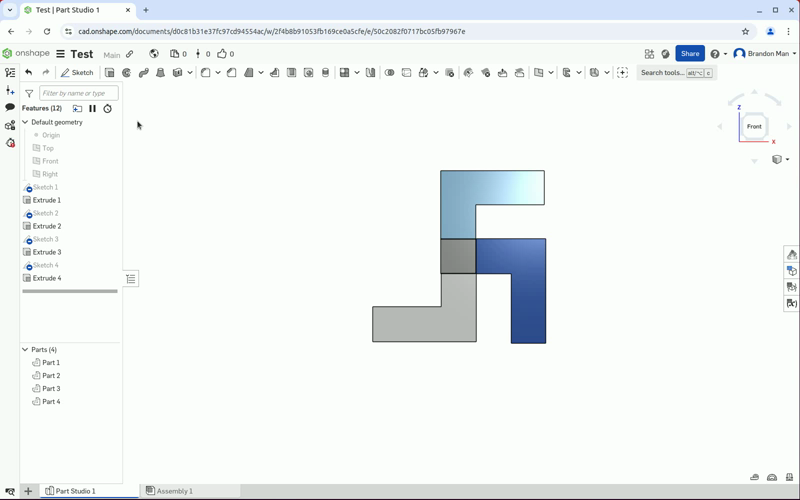
mouse_move(73, 189)
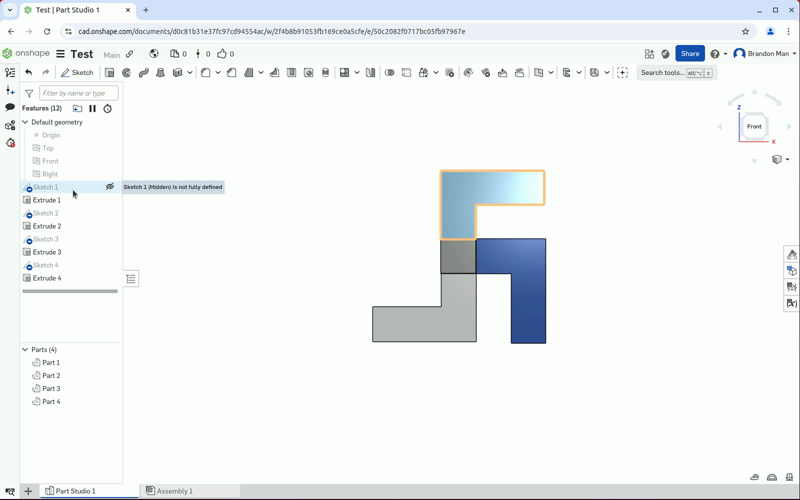
click(73, 189)
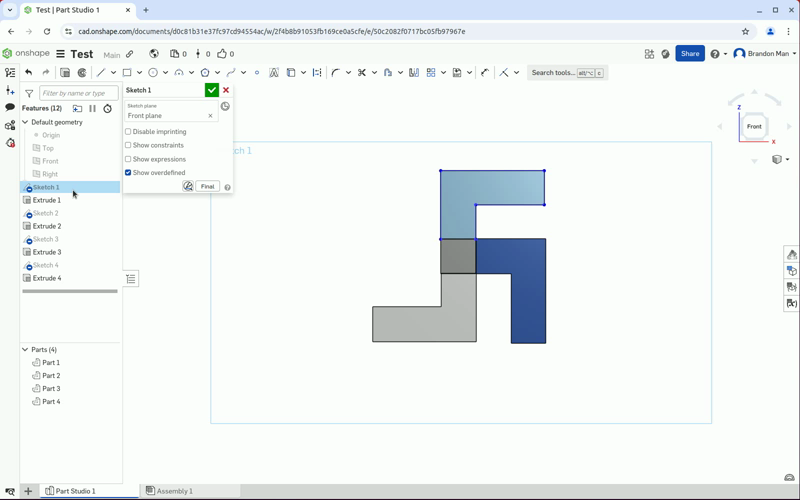
mouse_move(229, 92)
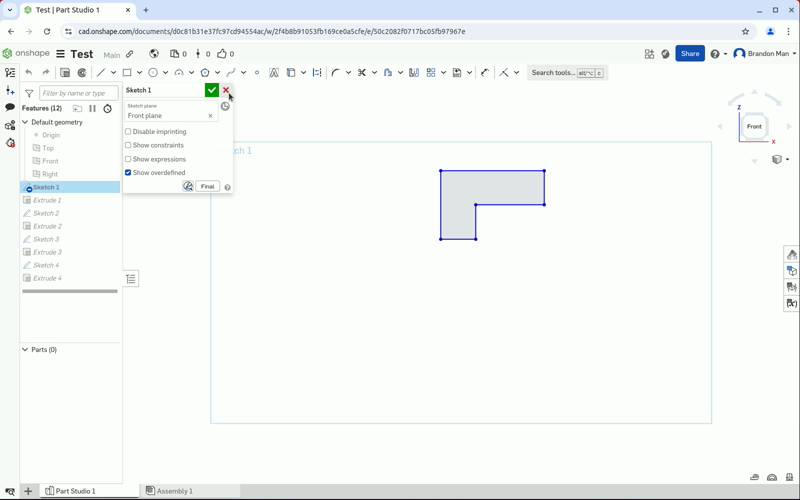
click(229, 92)
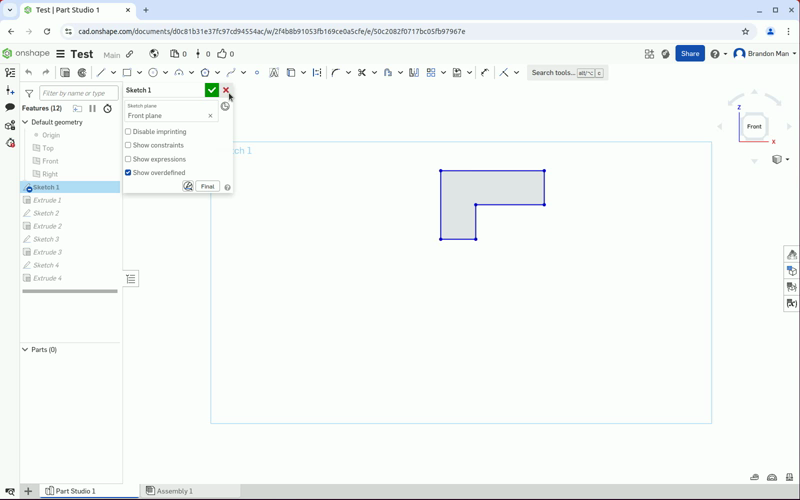
key(shift+s)
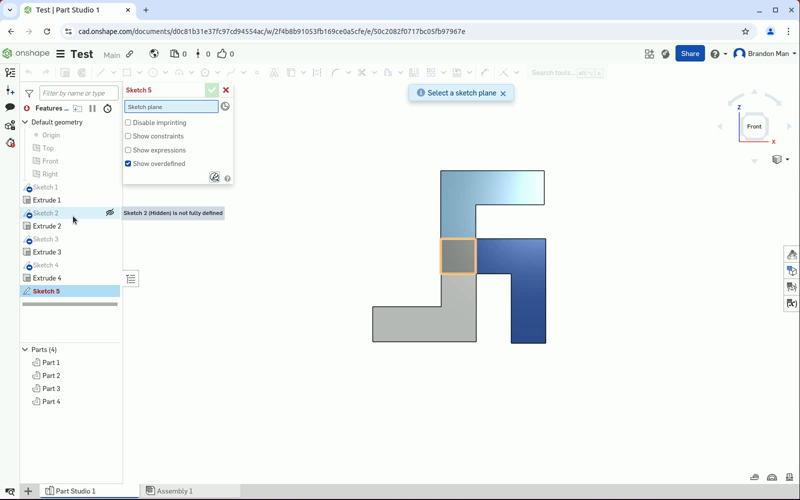
scroll(3)
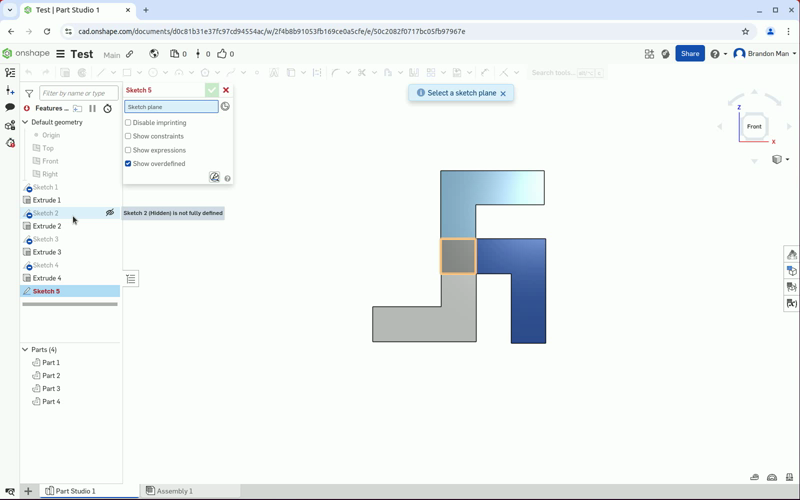
mouse_move(73, 163)
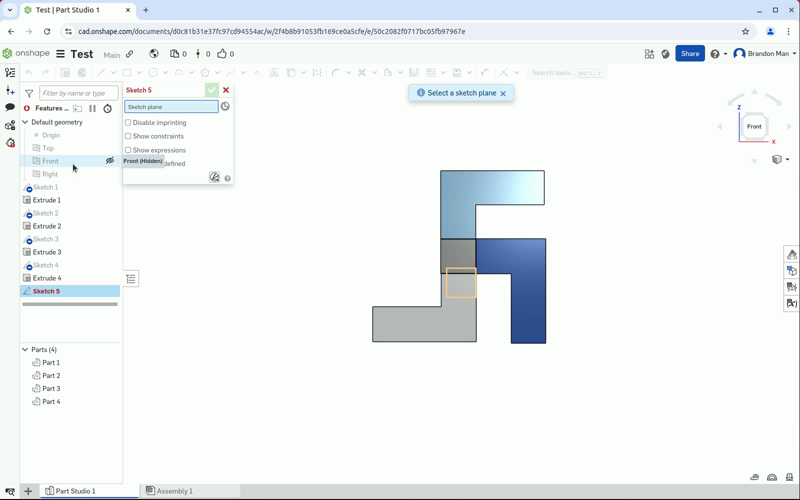
click(73, 163)
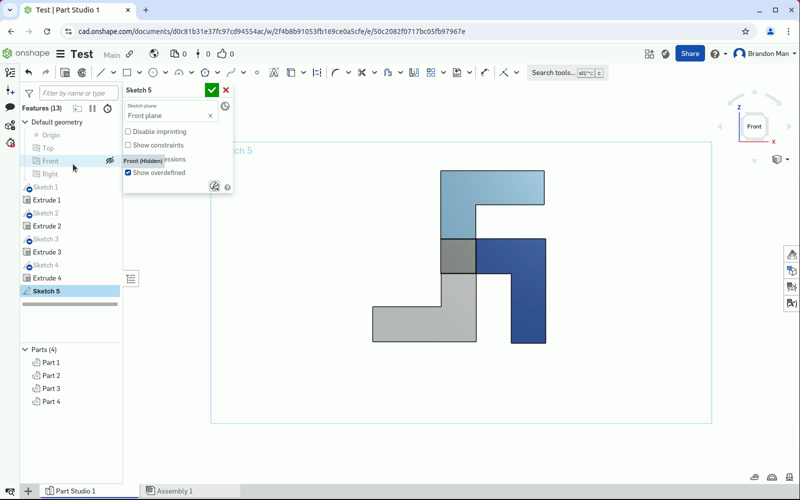
mouse_move(73, 352)
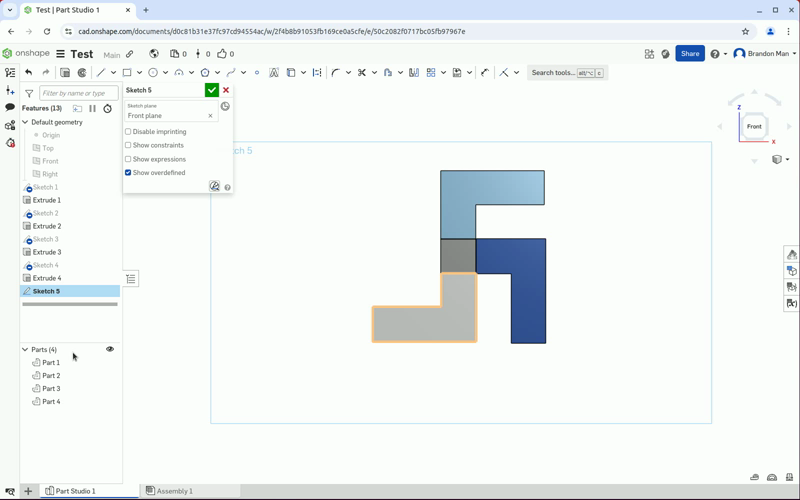
key(y)
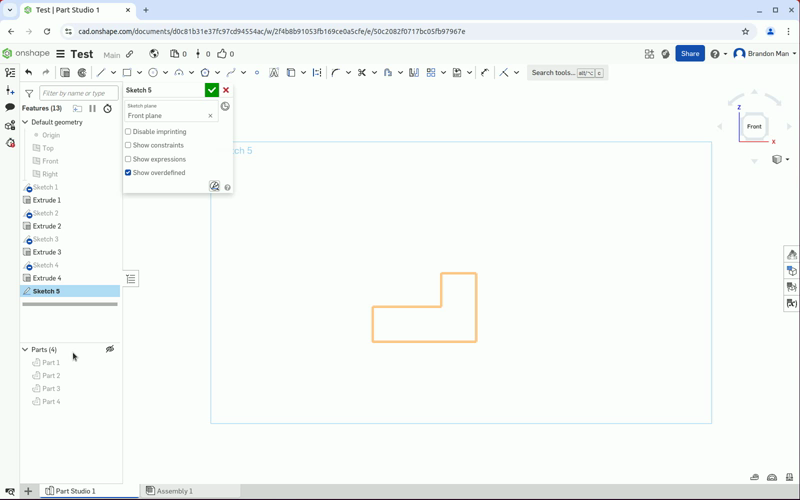
key(l)
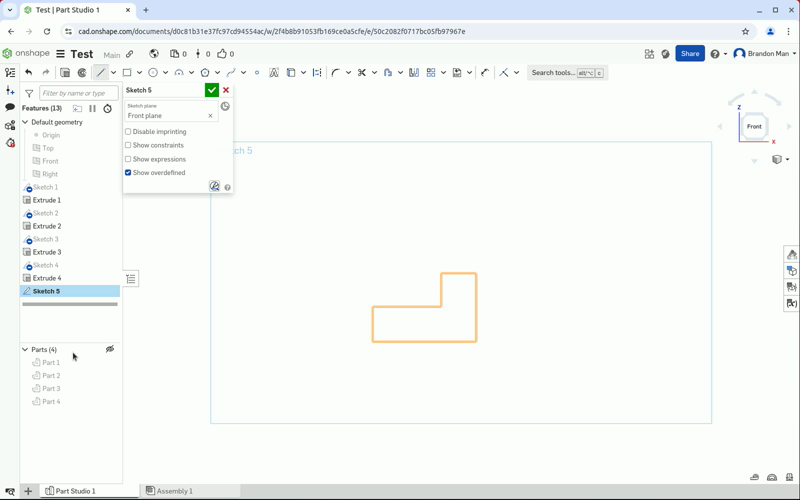
key_down(shift)
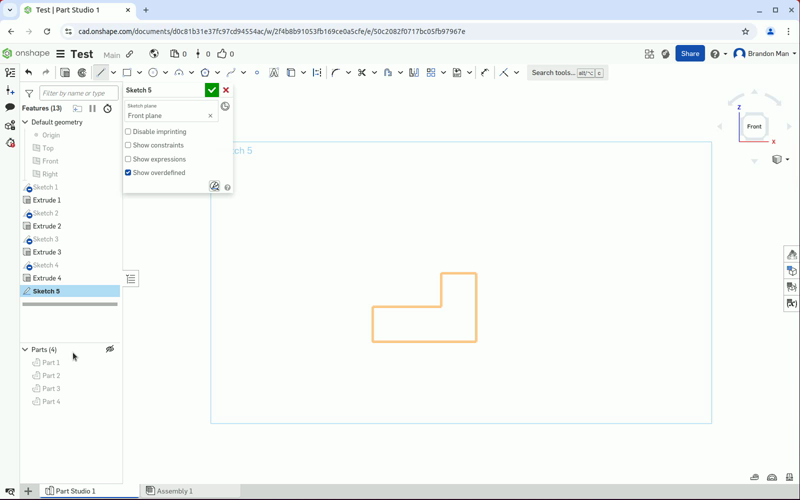
mouse_move(372, 273)
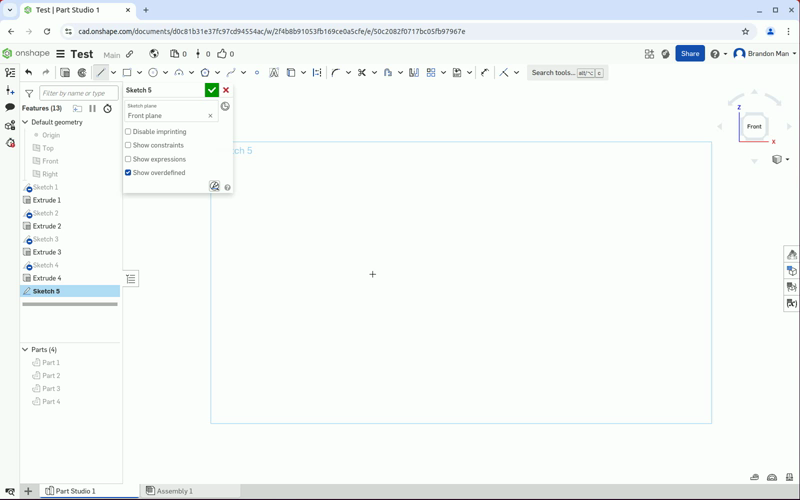
click(372, 273)
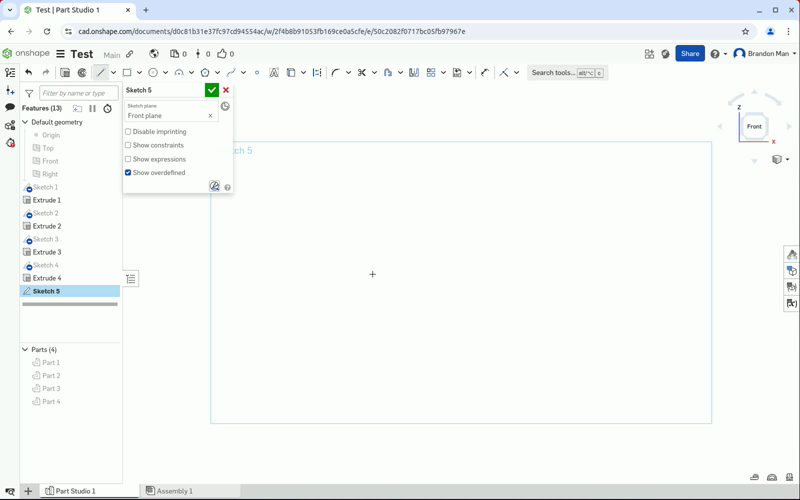
key_up(shift)
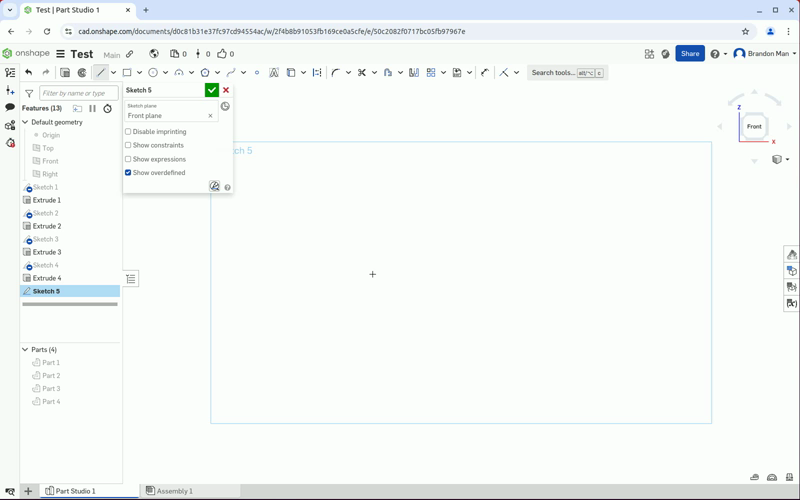
key_down(shift)
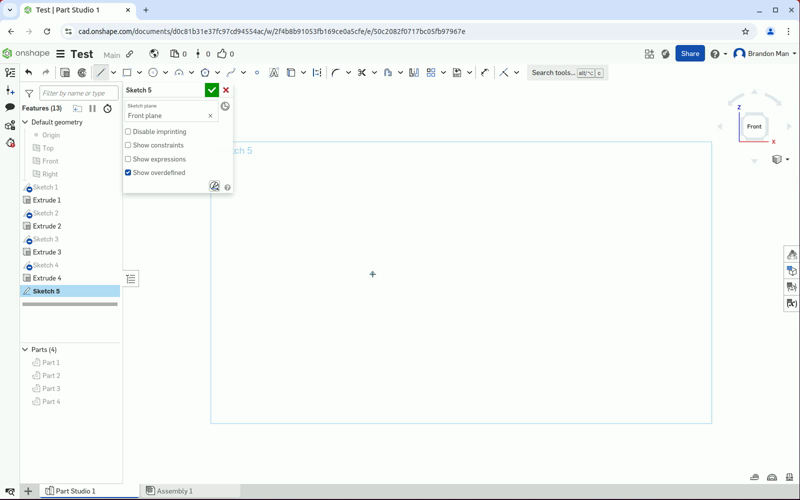
mouse_move(441, 273)
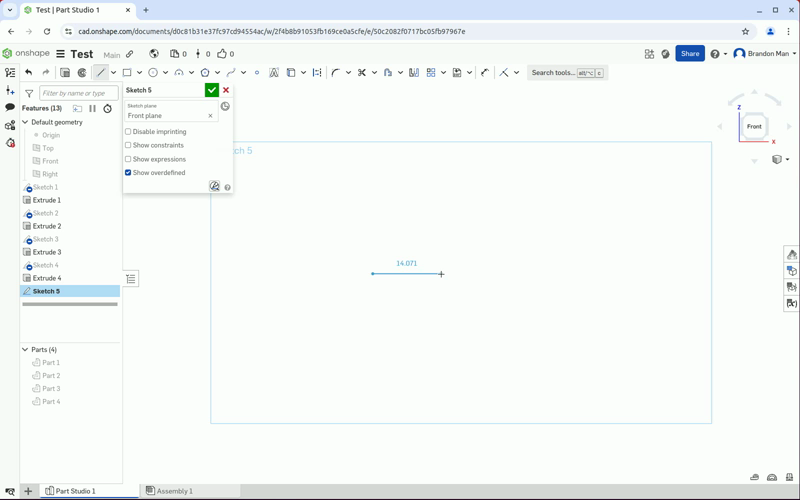
click(441, 273)
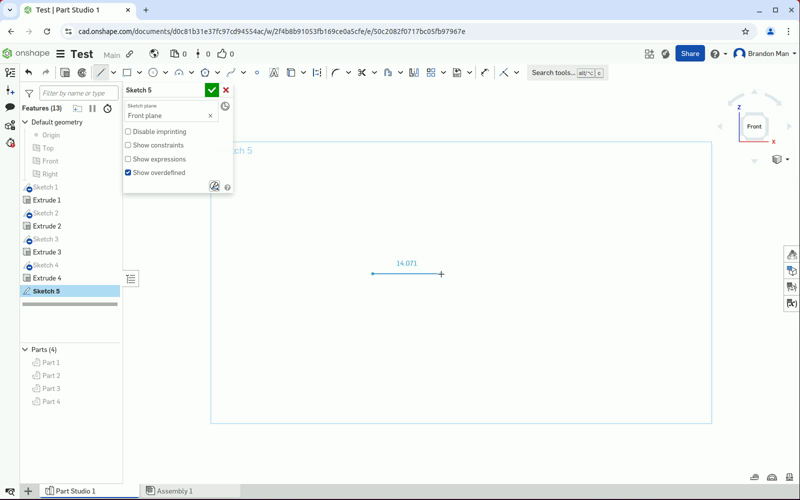
key_up(shift)
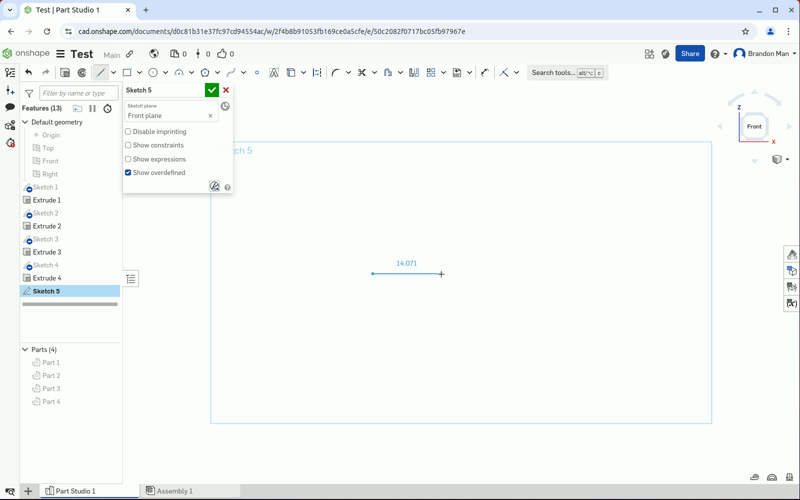
key_down(shift)
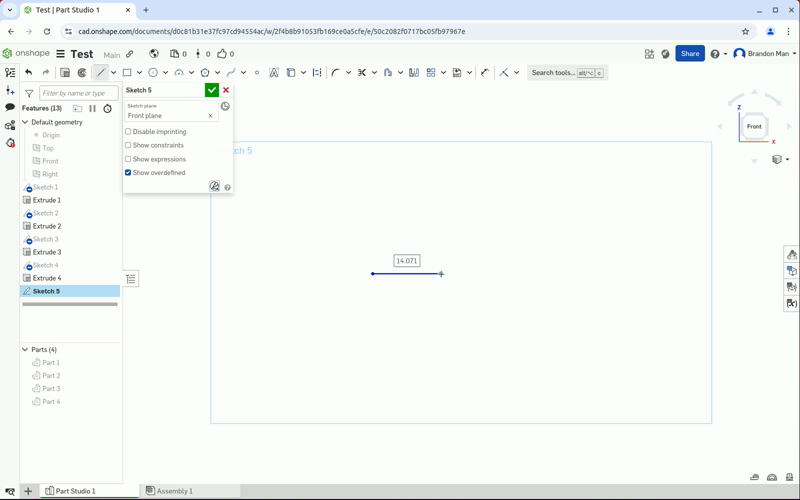
mouse_move(471, 273)
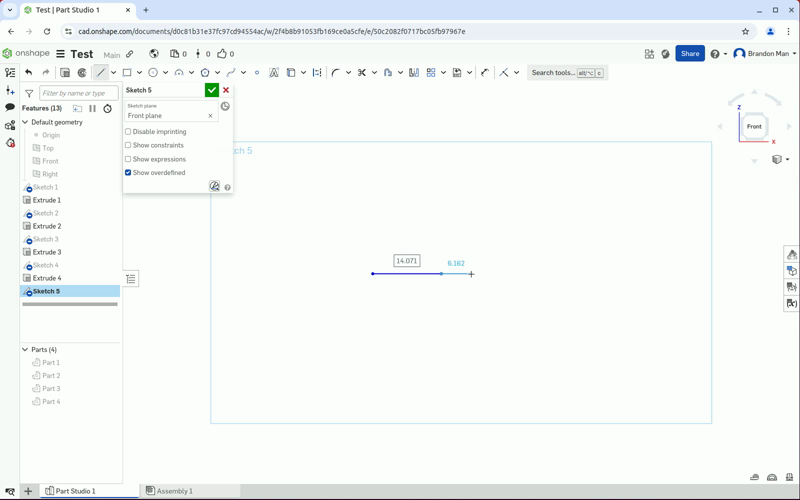
mouse_move(441, 238)
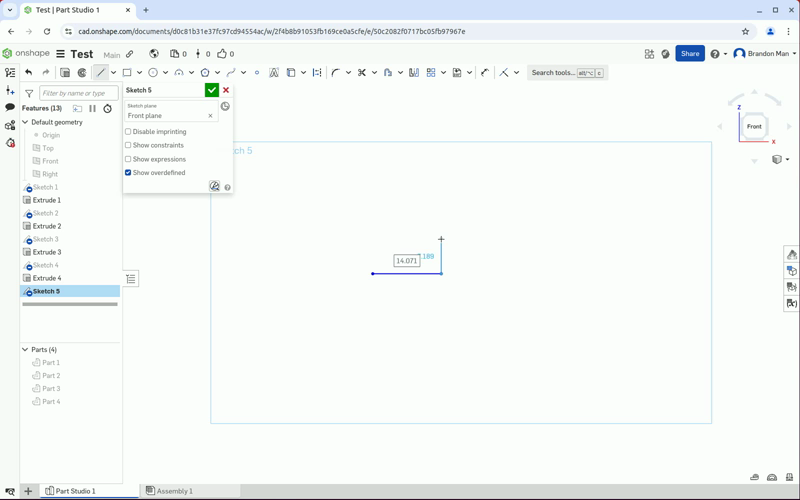
click(441, 238)
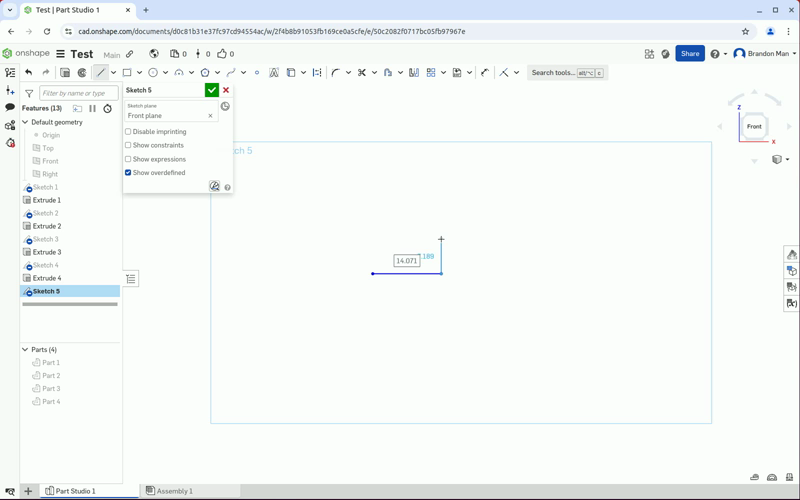
key_up(shift)
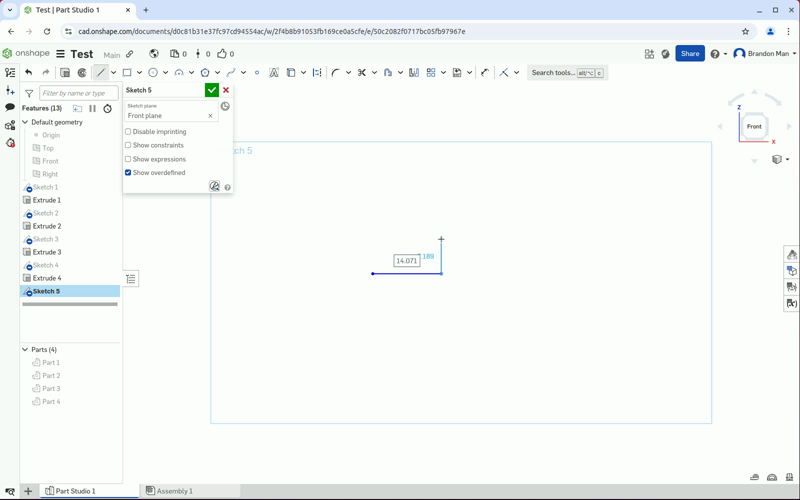
key_down(shift)
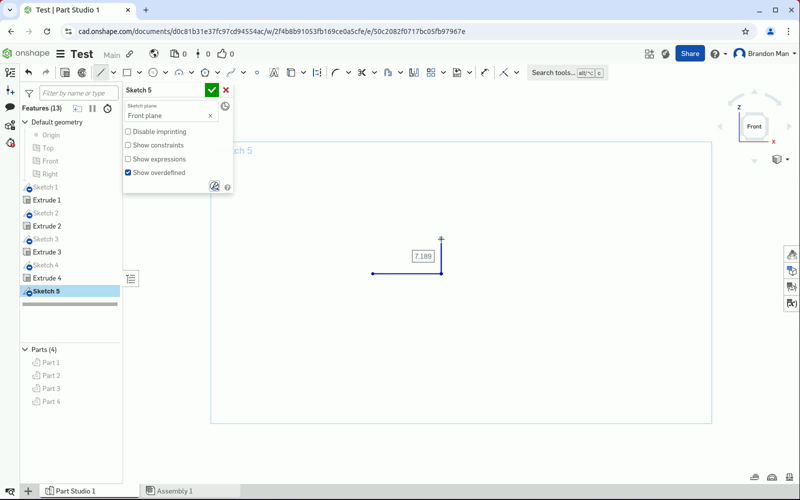
mouse_move(471, 238)
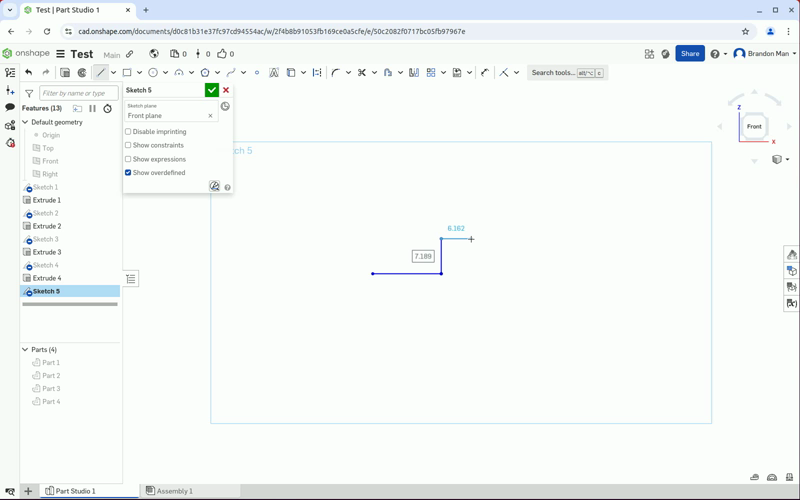
mouse_move(407, 238)
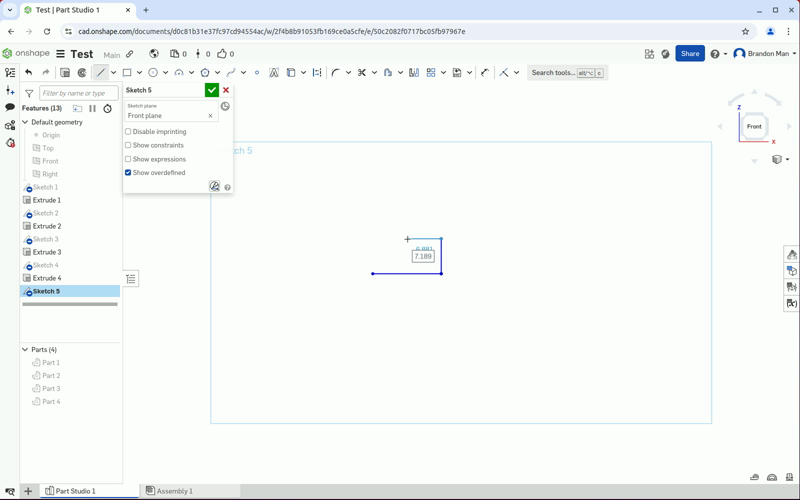
click(407, 238)
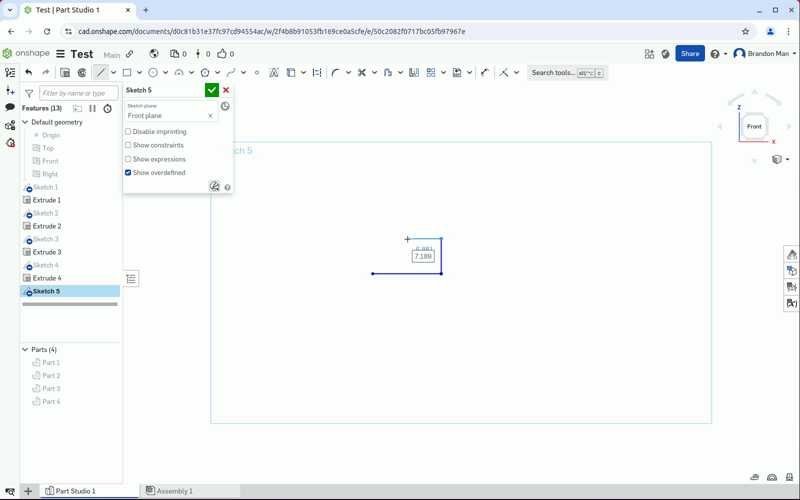
key_up(shift)
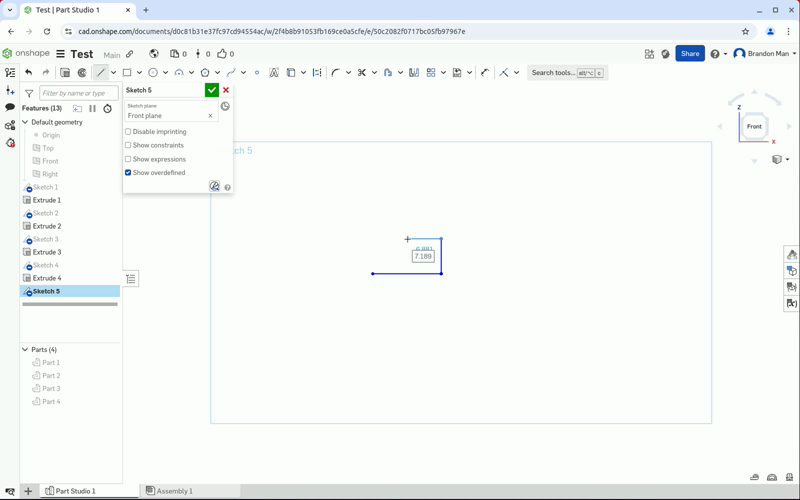
key_down(shift)
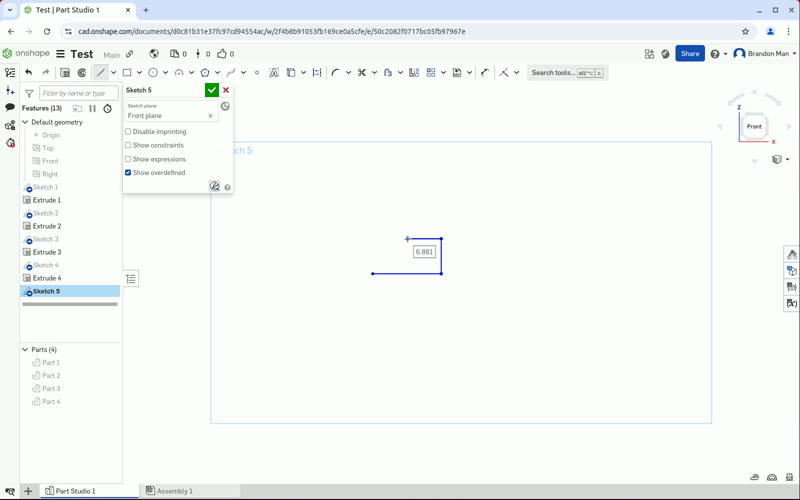
mouse_move(407, 170)
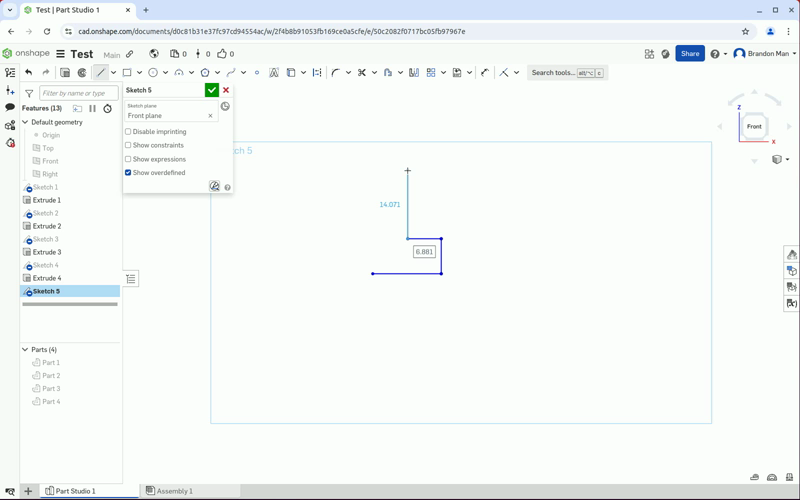
click(407, 170)
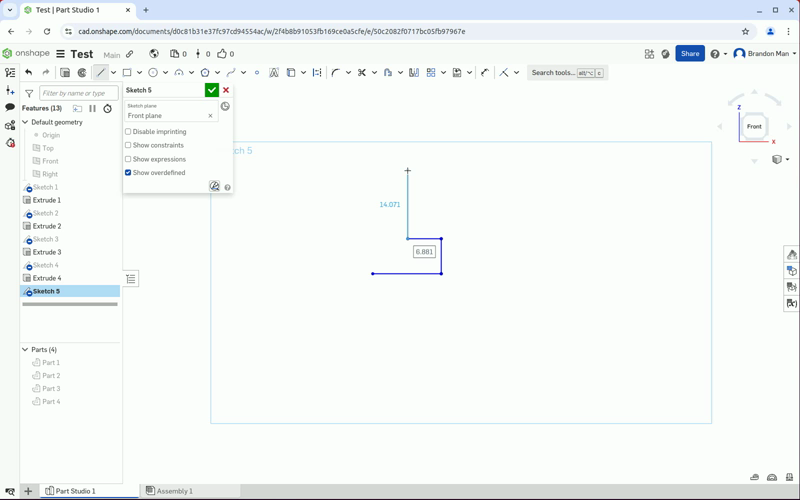
key_up(shift)
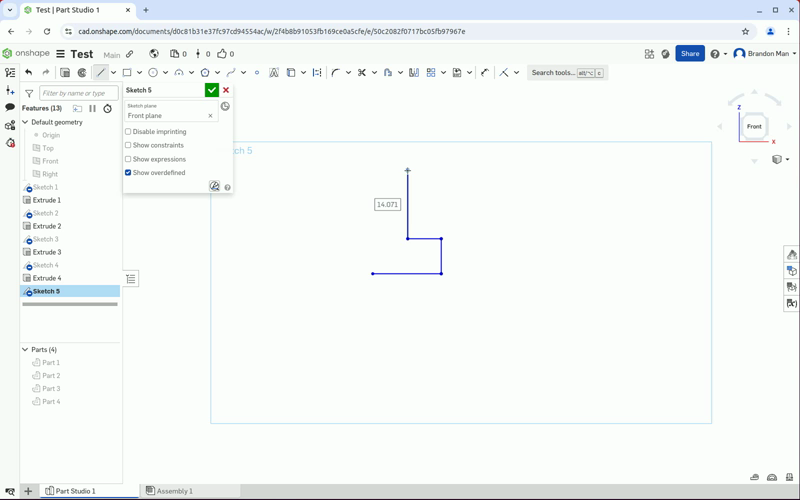
key_down(shift)
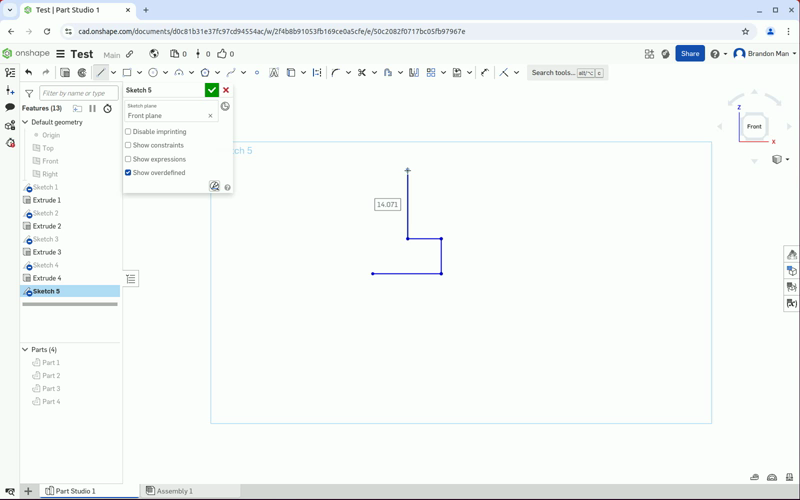
mouse_move(437, 170)
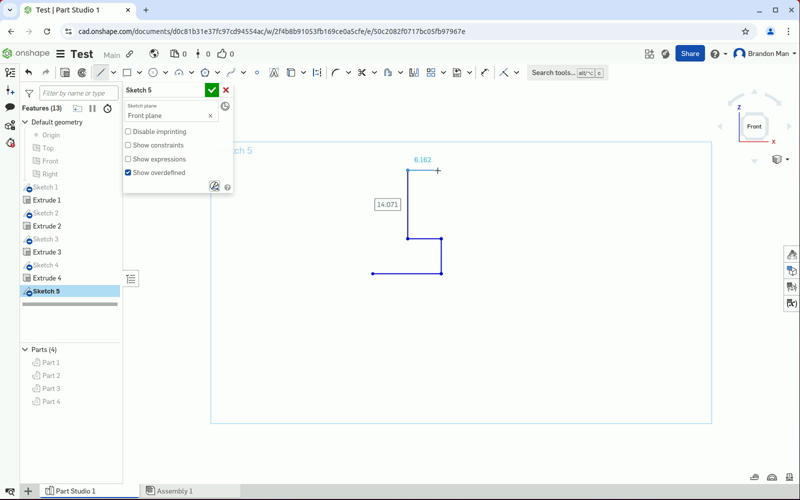
mouse_move(372, 170)
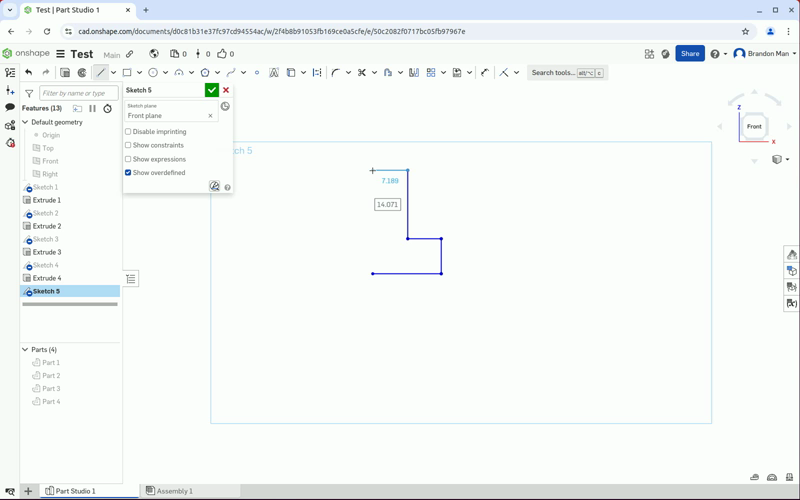
click(372, 170)
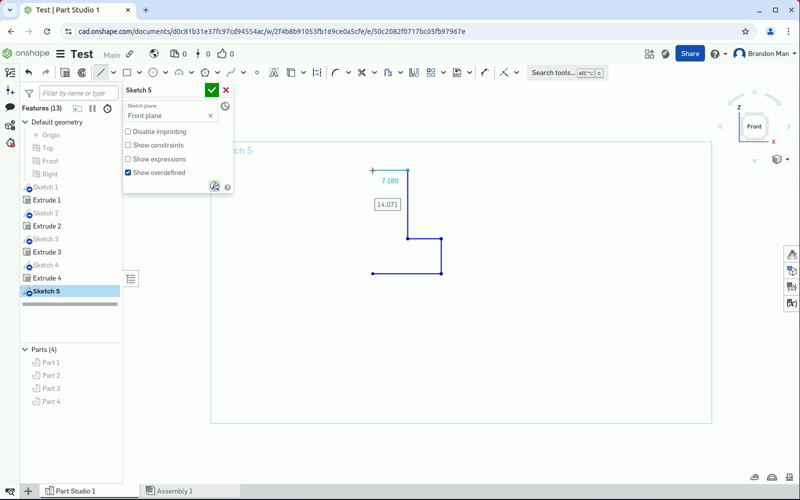
key_up(shift)
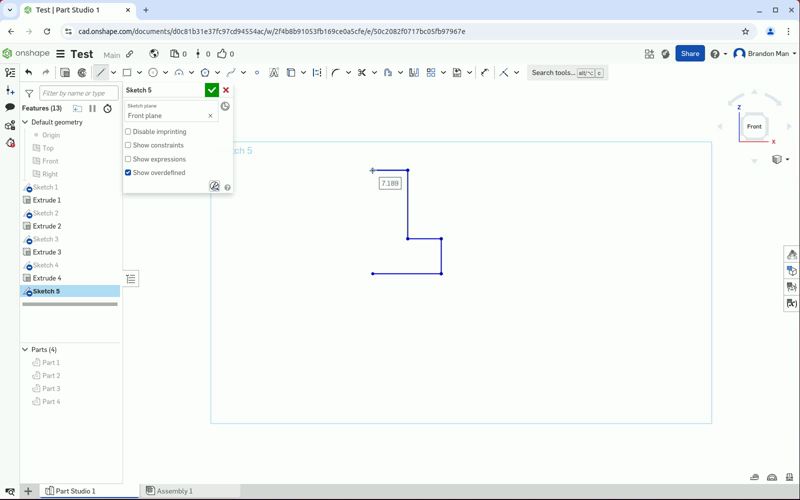
key_down(shift)
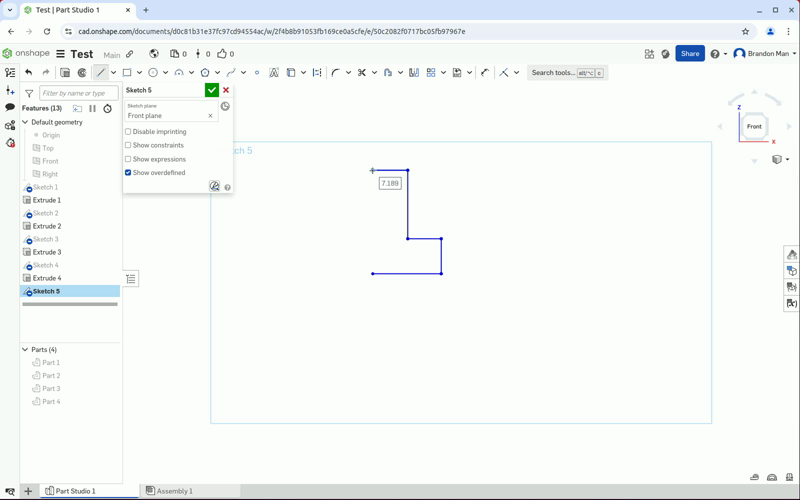
mouse_move(372, 273)
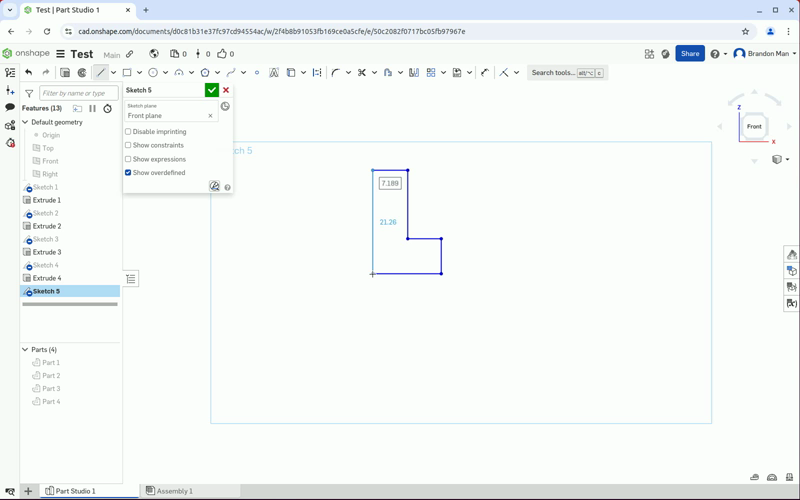
key_up(shift)
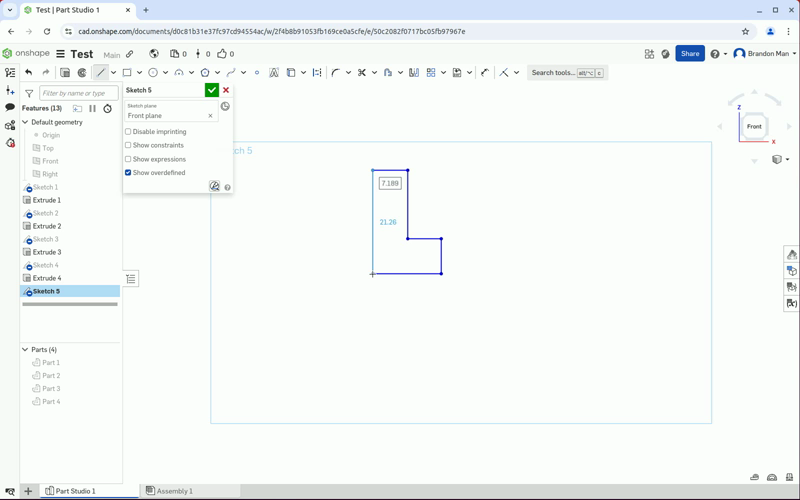
click(372, 273)
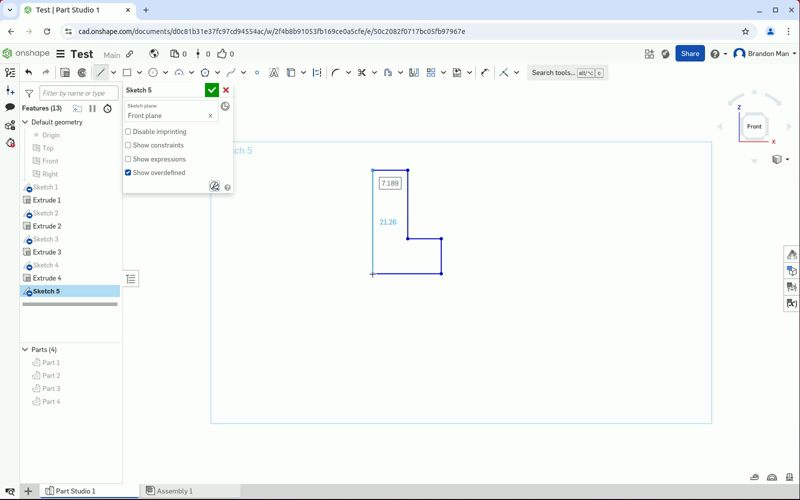
key(esc)
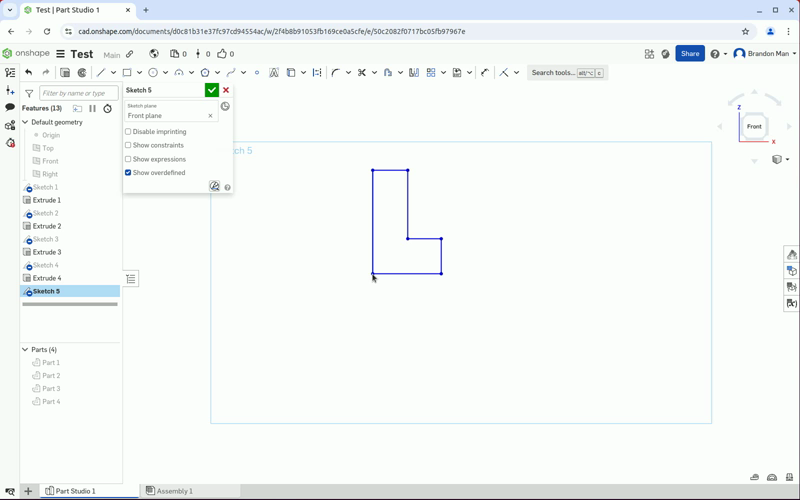
mouse_move(380, 234)
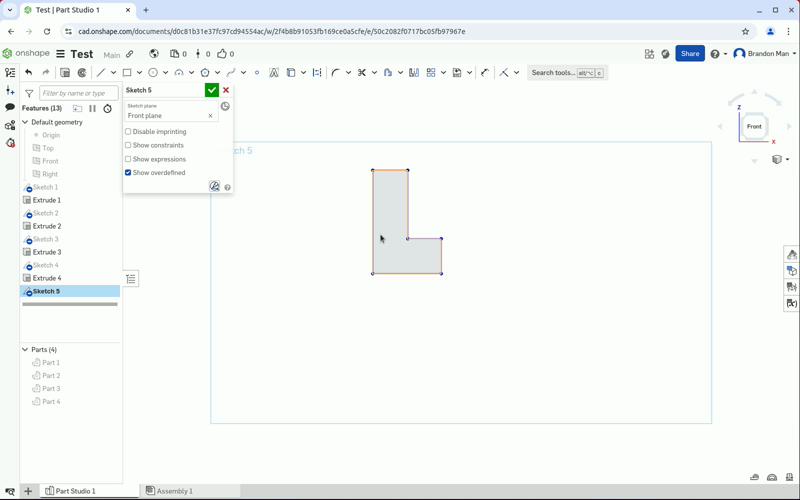
click(380, 234)
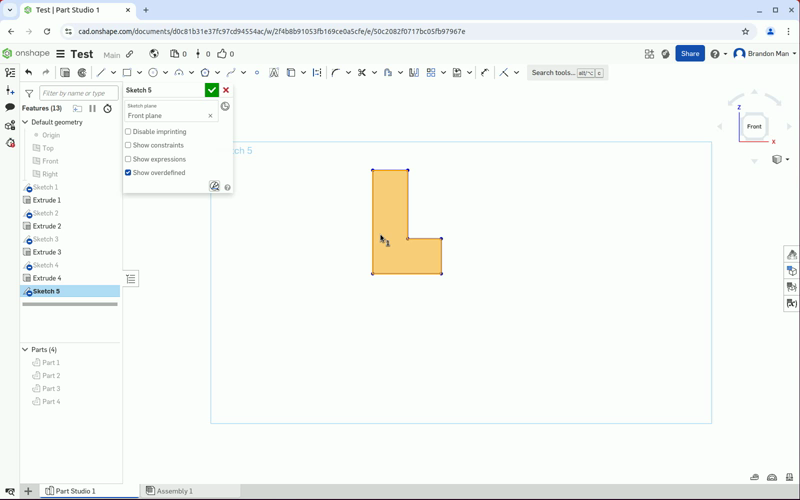
mouse_move(73, 352)
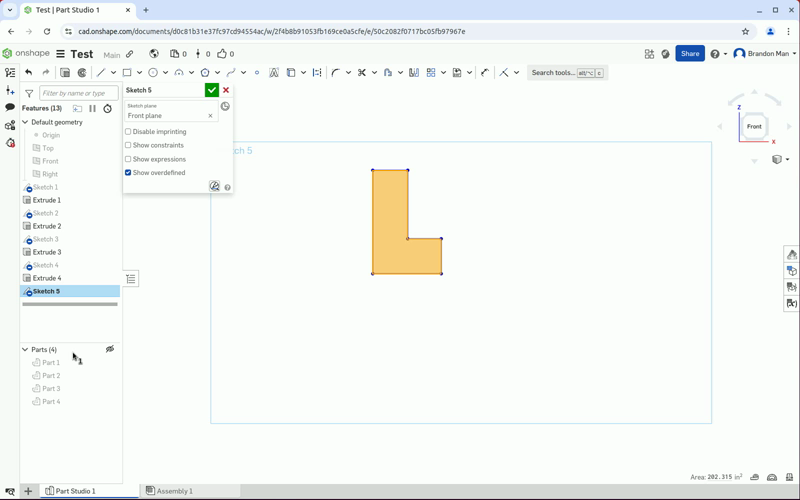
key(shift+y)
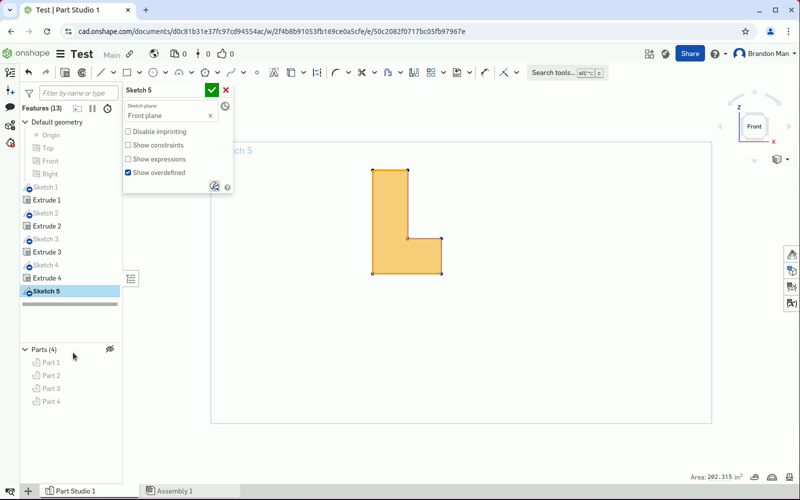
key(shift+e)
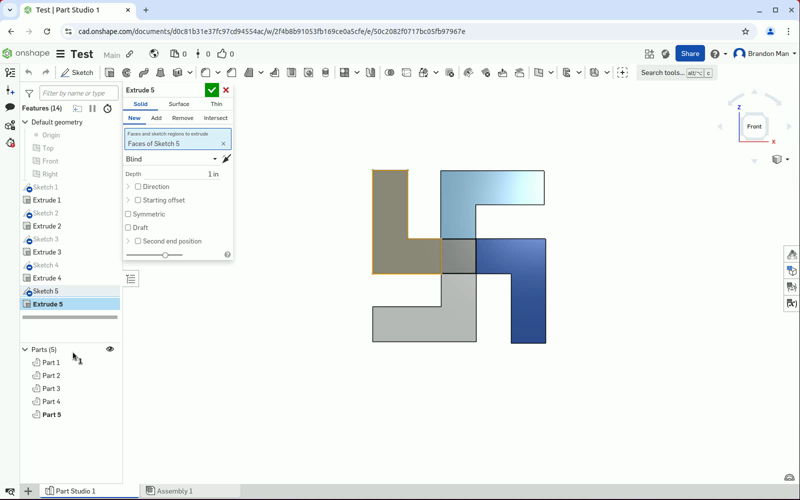
mouse_move(143, 106)
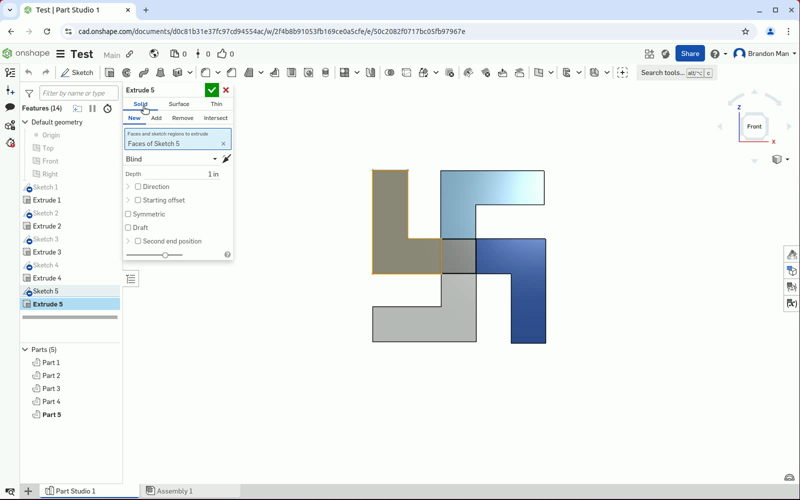
click(143, 106)
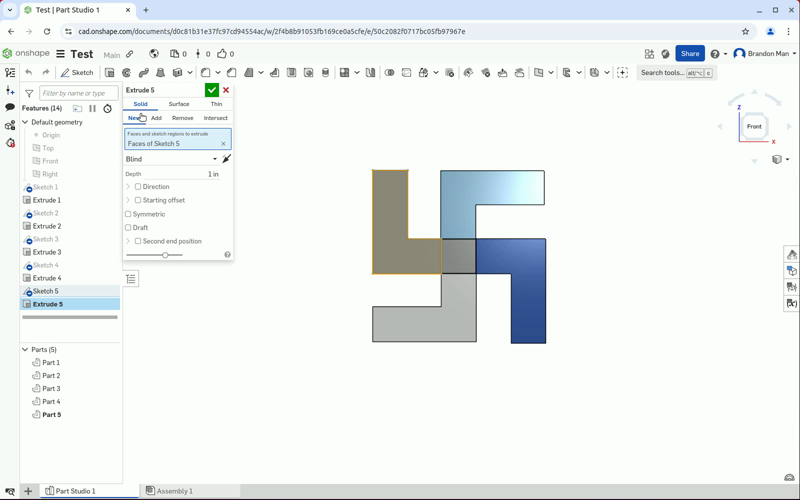
mouse_move(137, 120)
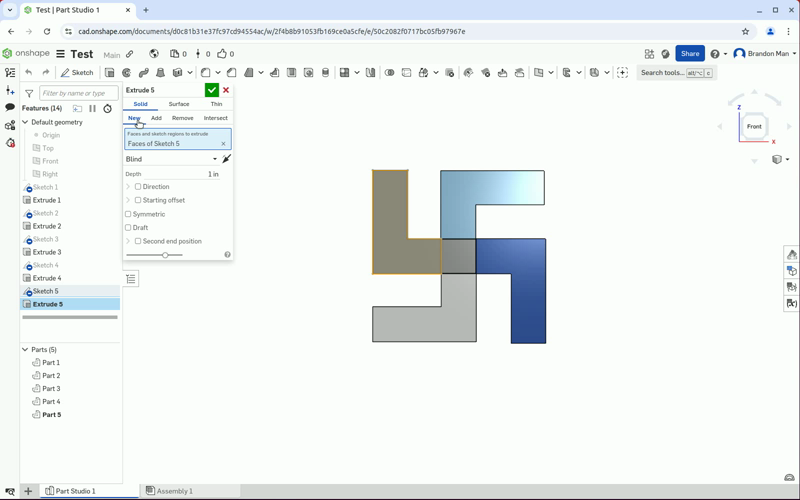
click(137, 120)
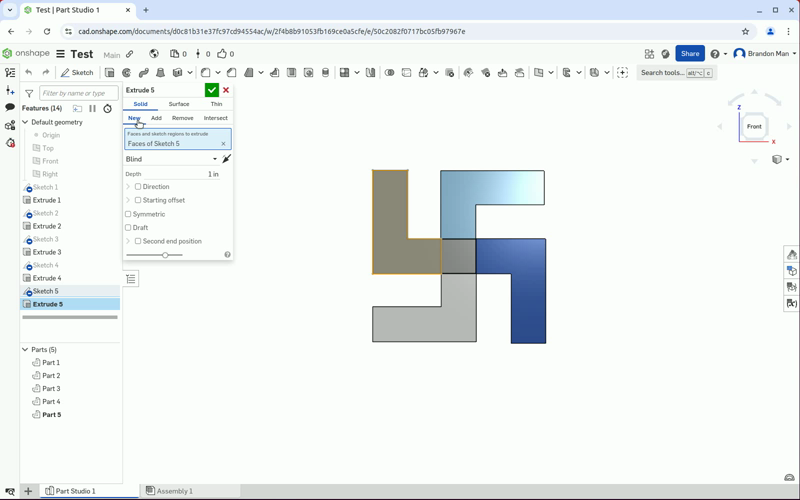
key(tab, 4)
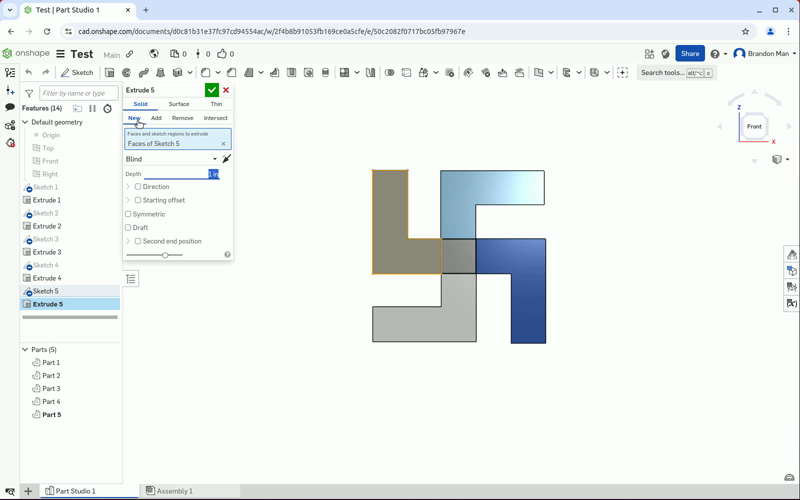
text(2.407)
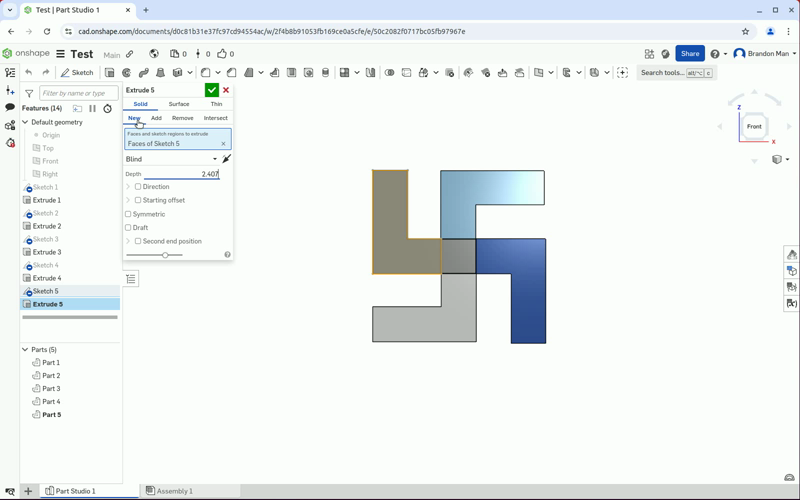
key(enter)
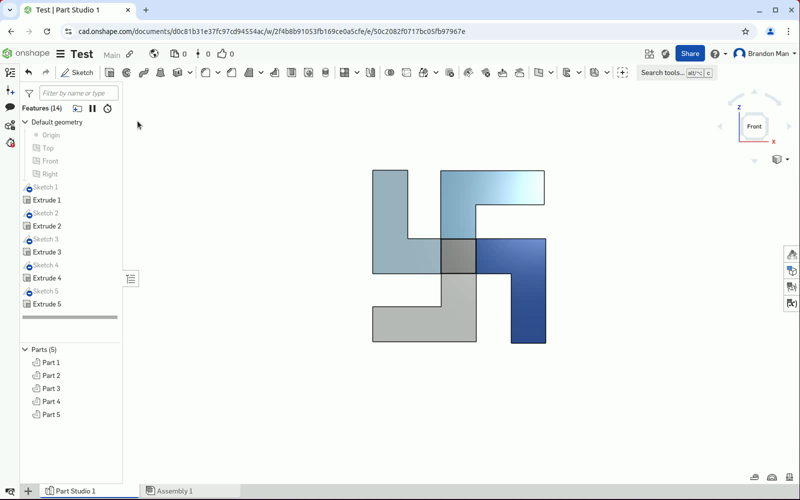
key(shift+h)
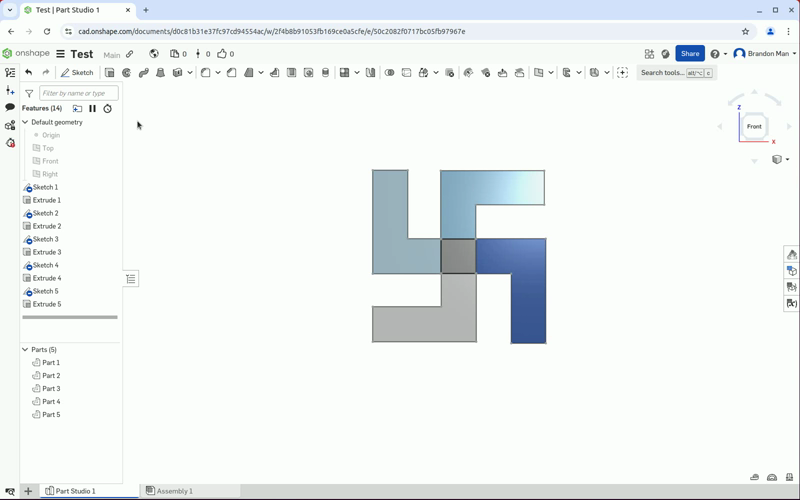
key(shift+h)
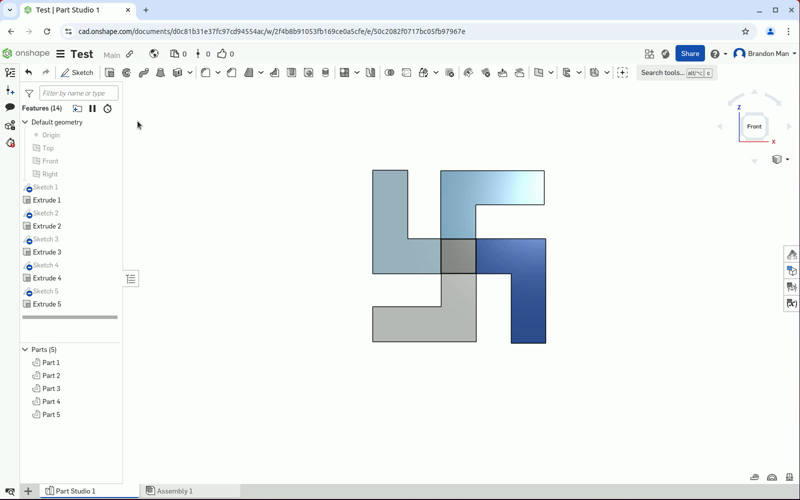
mouse_move(73, 189)
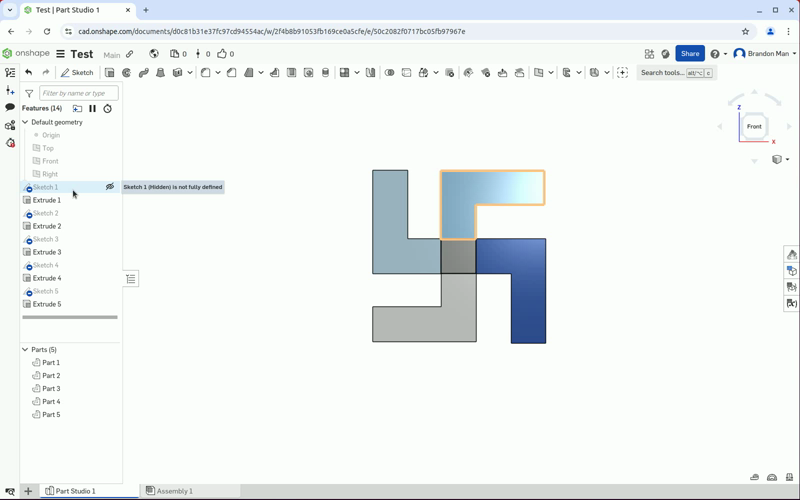
click(73, 189)
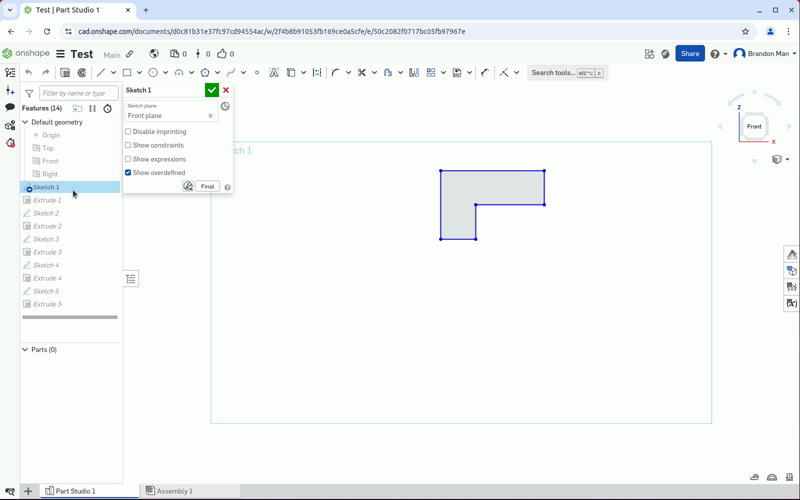
mouse_move(229, 92)
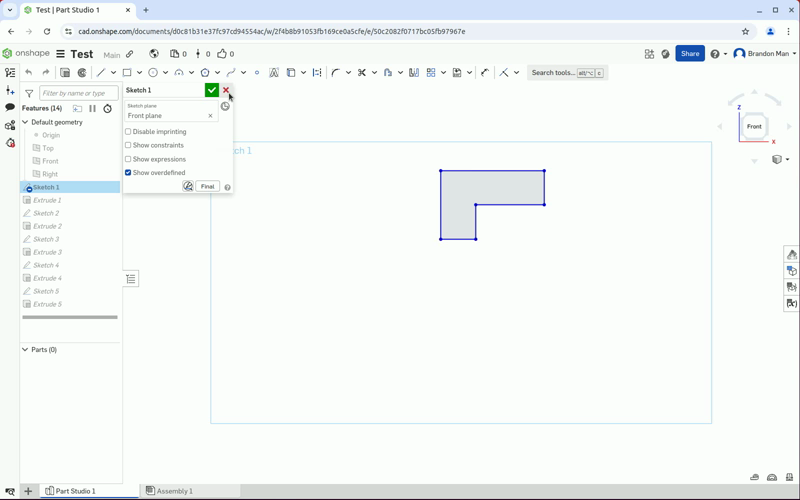
click(229, 92)
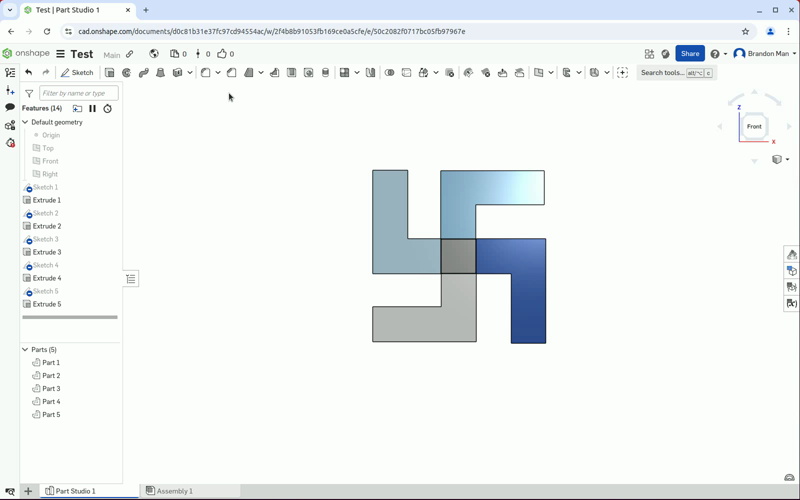
mouse_move(541, 75)
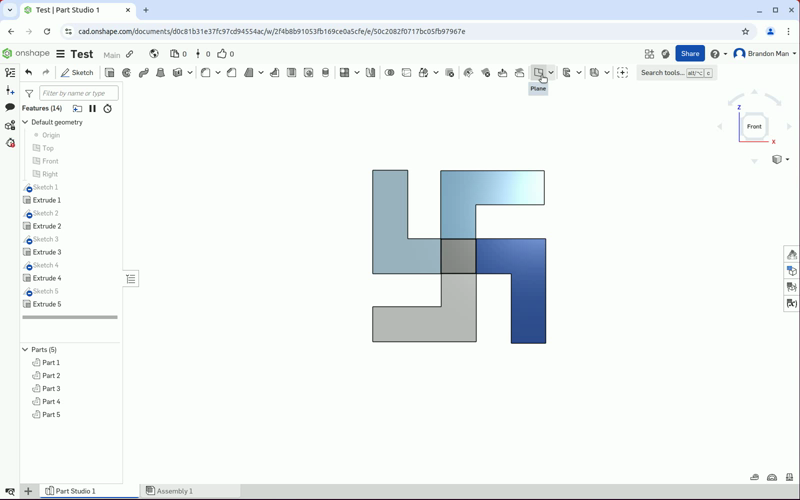
click(541, 75)
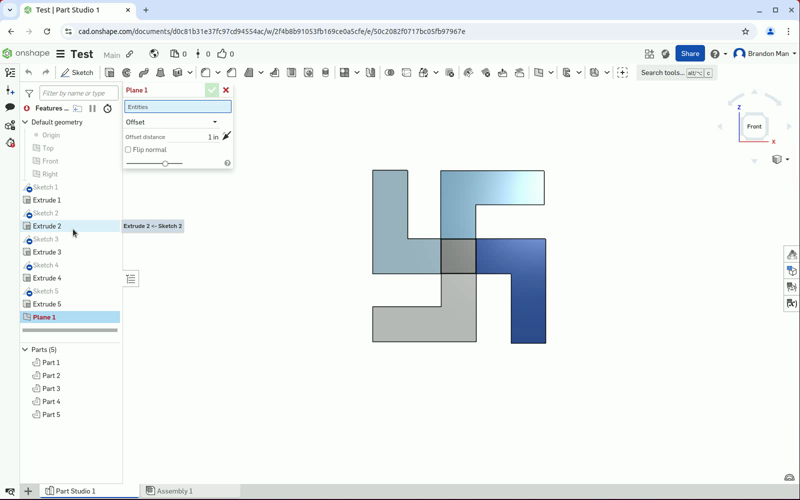
scroll(3)
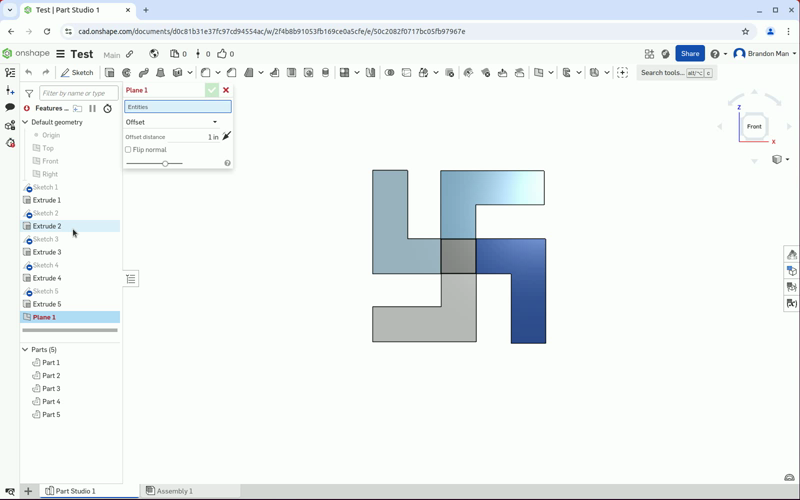
mouse_move(73, 163)
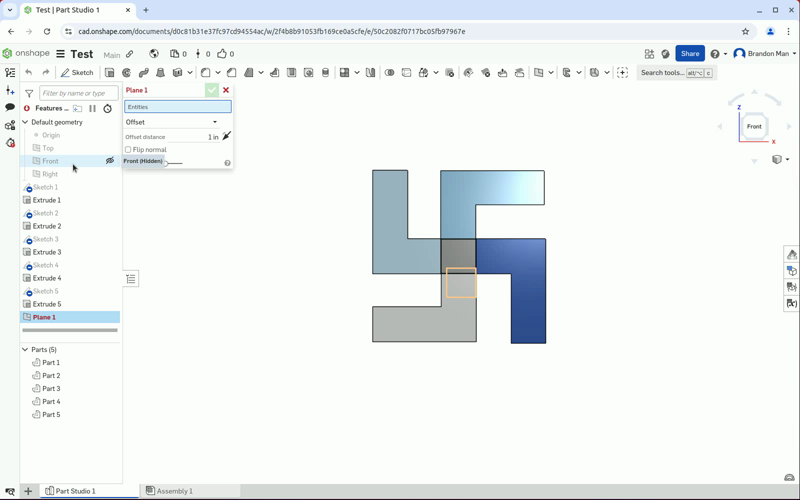
click(73, 163)
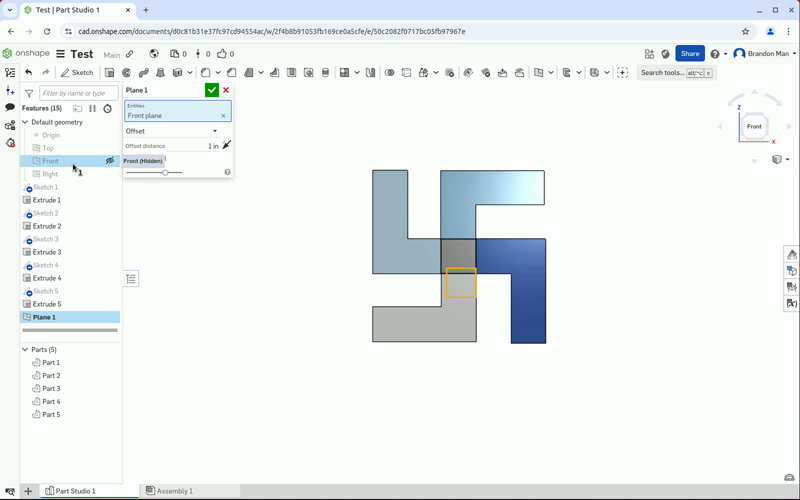
key(tab, 2)
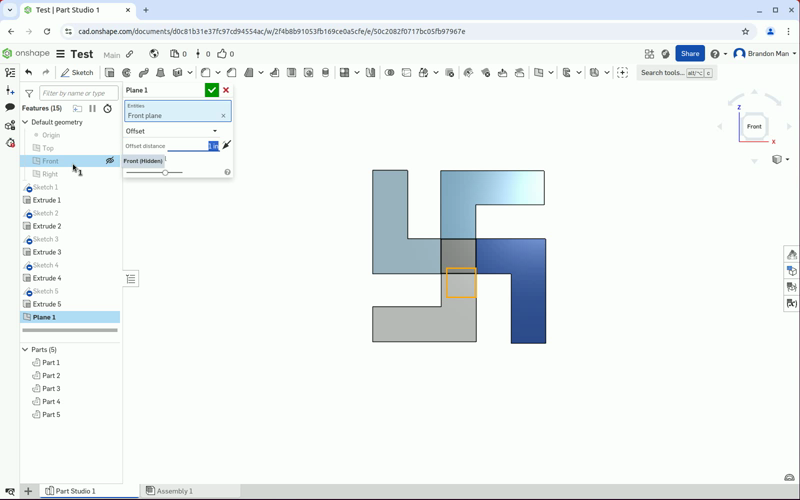
text(2.403)
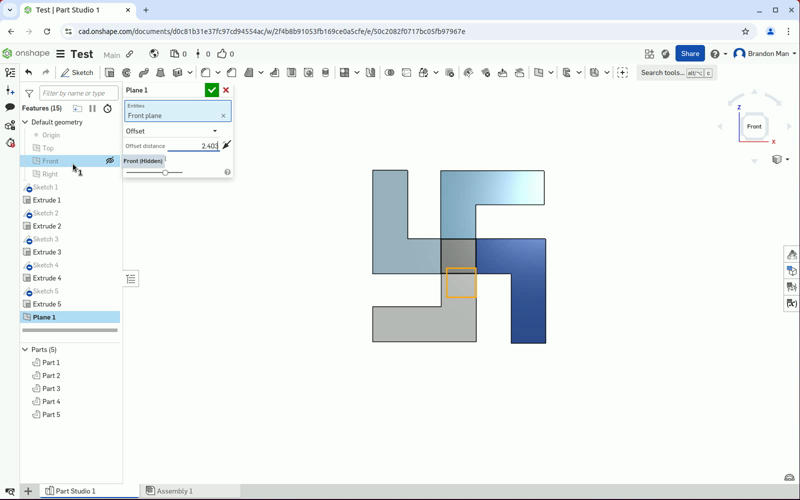
key(enter, 2)
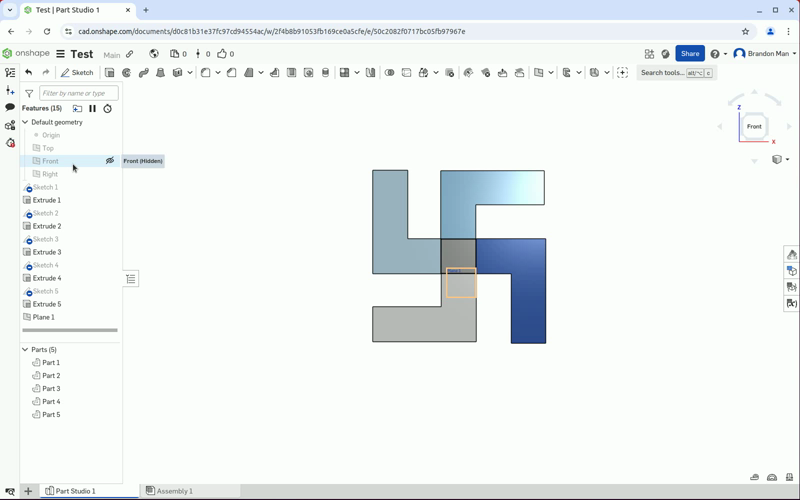
key(shift+s)
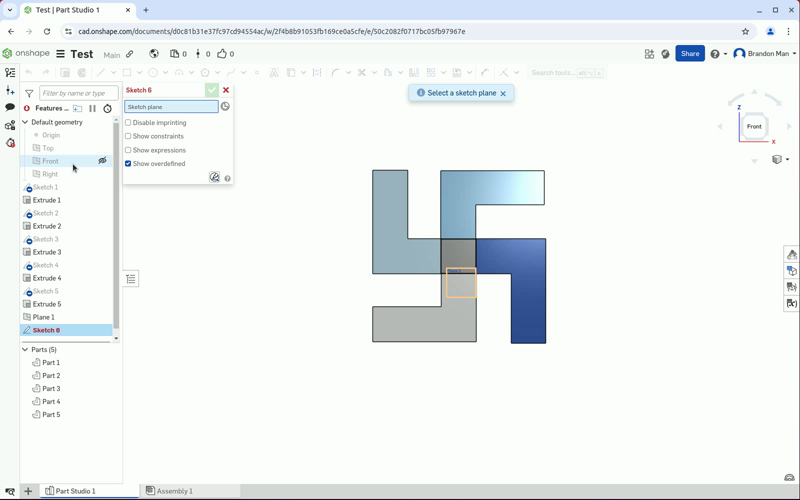
mouse_move(69, 319)
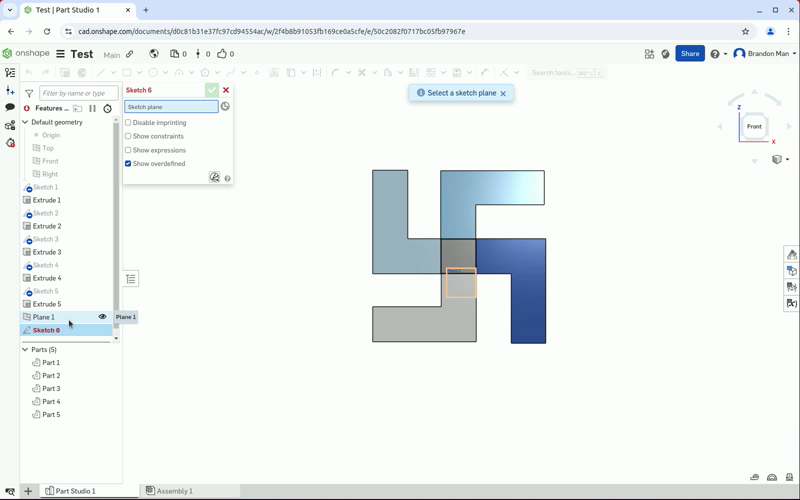
click(69, 319)
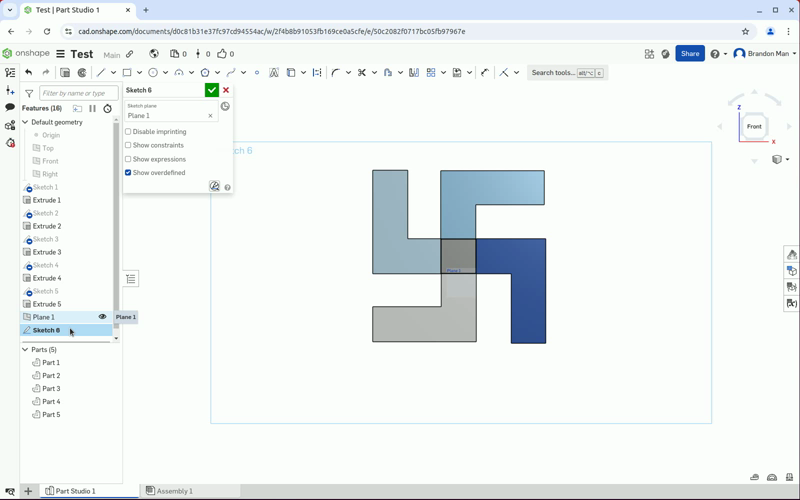
mouse_move(73, 352)
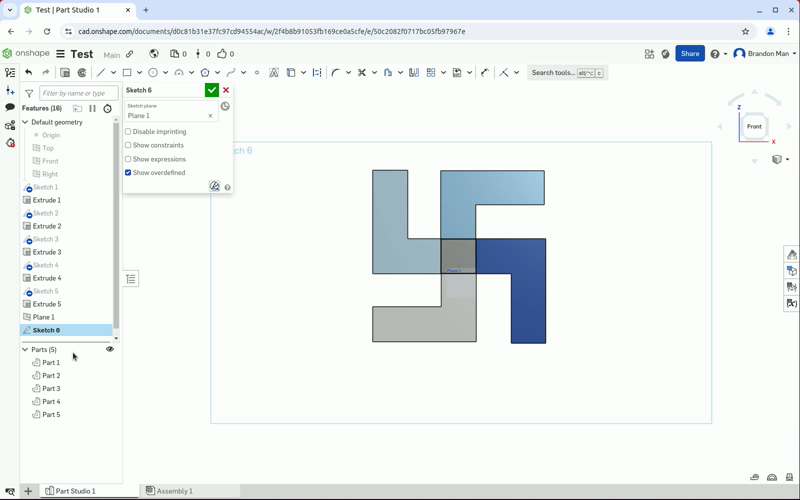
key(y)
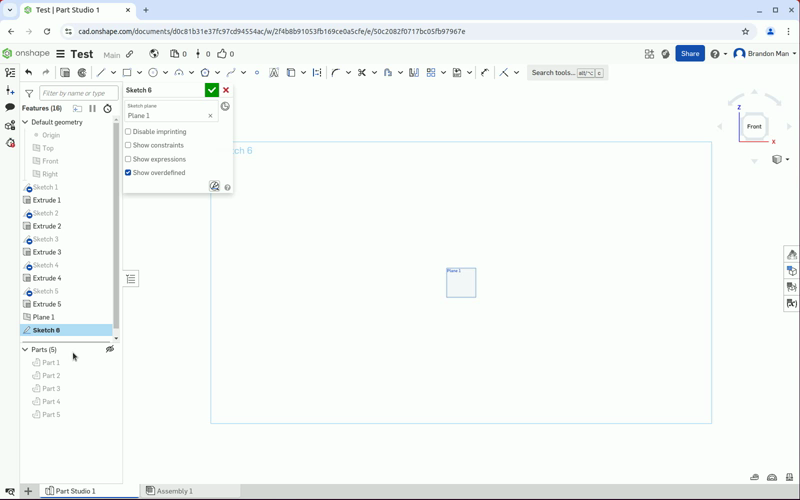
key(c)
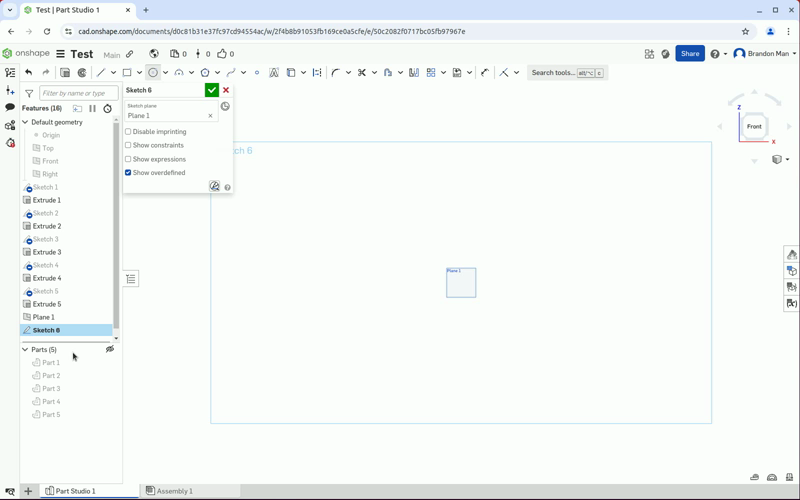
key_down(shift)
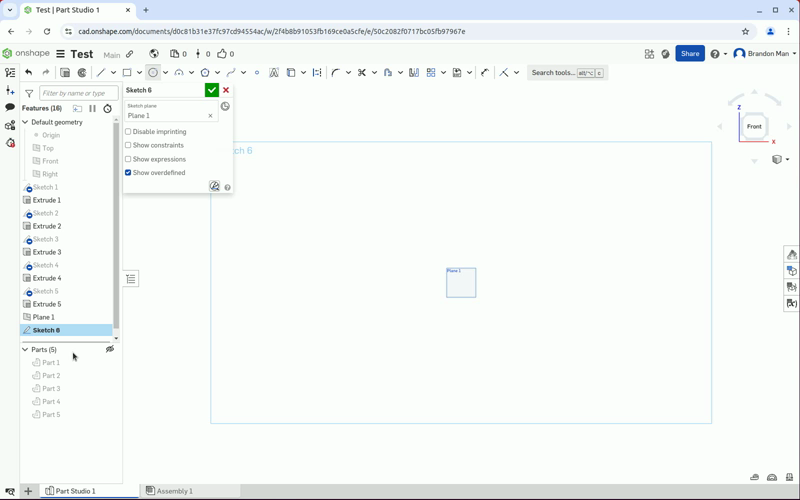
mouse_move(377, 175)
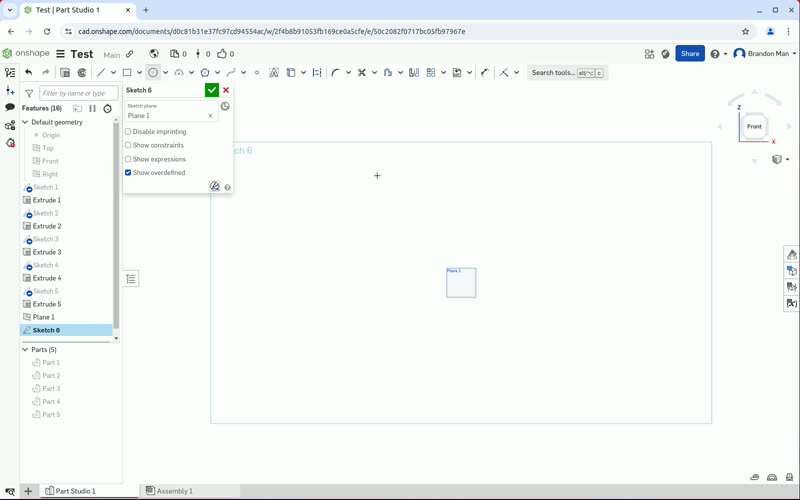
click(377, 175)
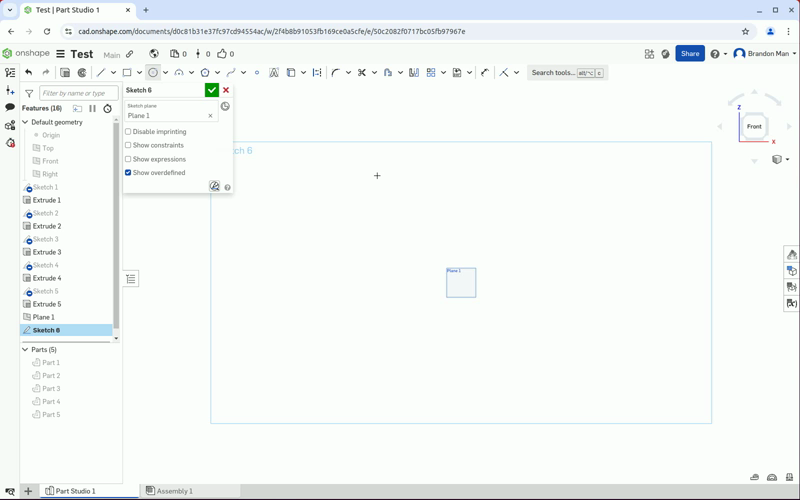
key_up(shift)
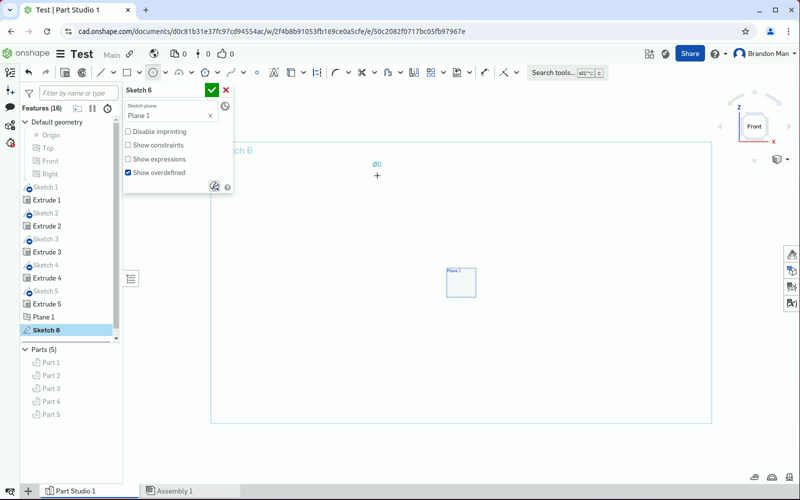
mouse_move(380, 175)
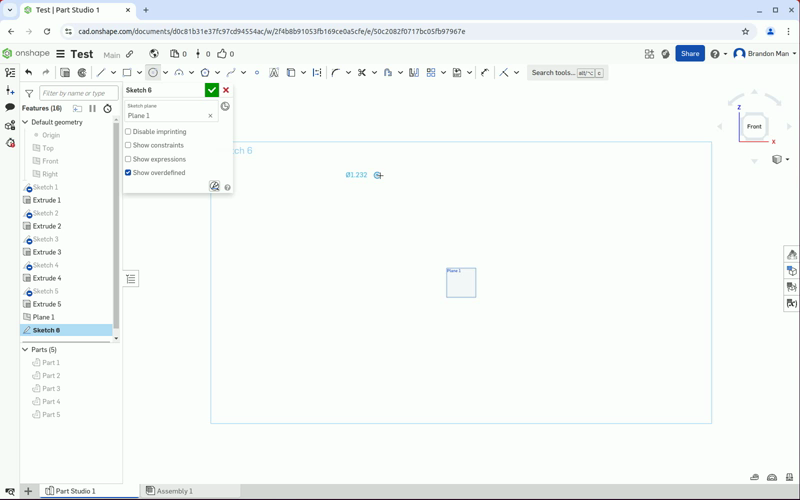
click(380, 175)
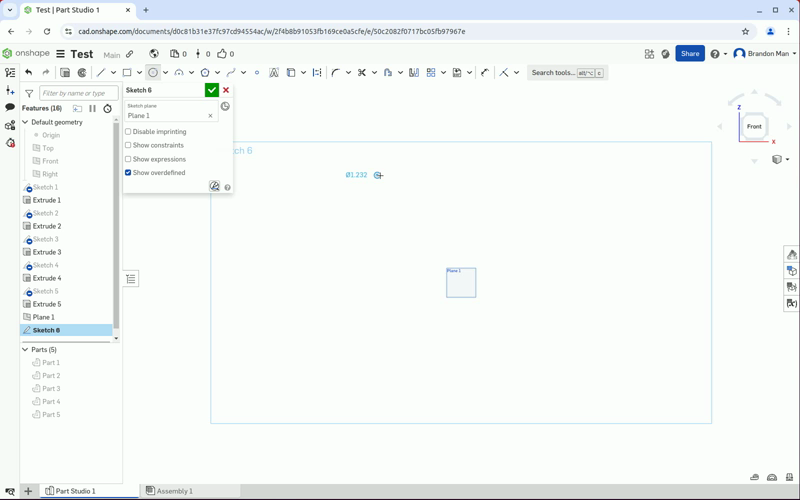
key(esc)
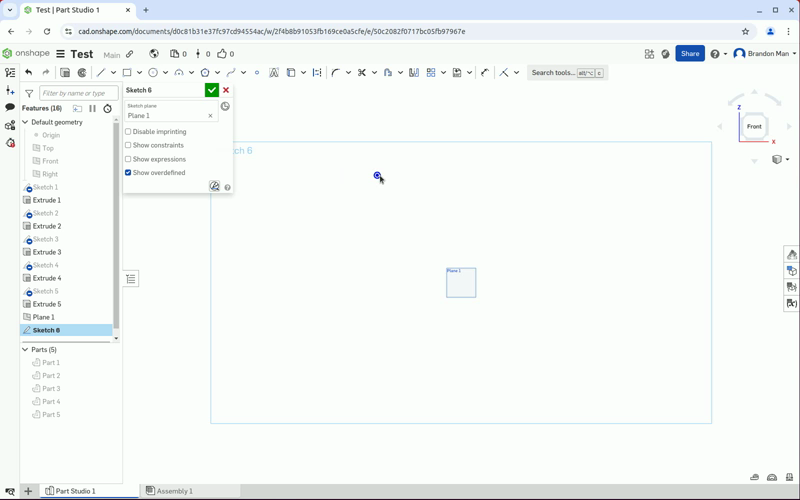
mouse_move(376, 175)
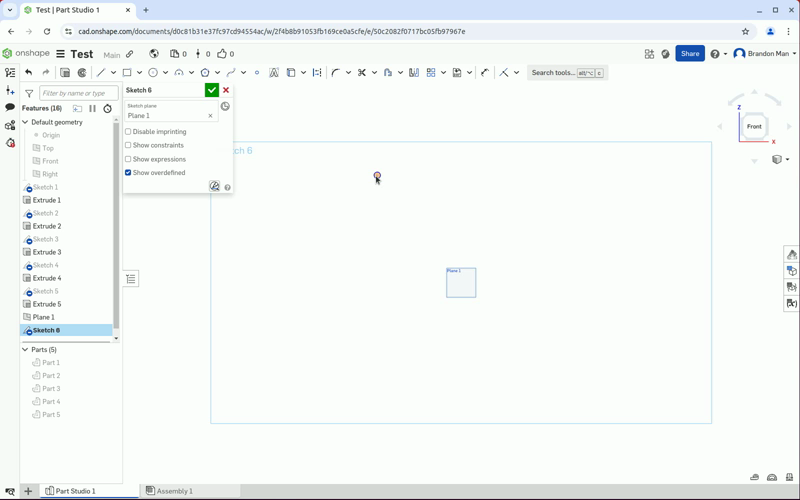
scroll(6)
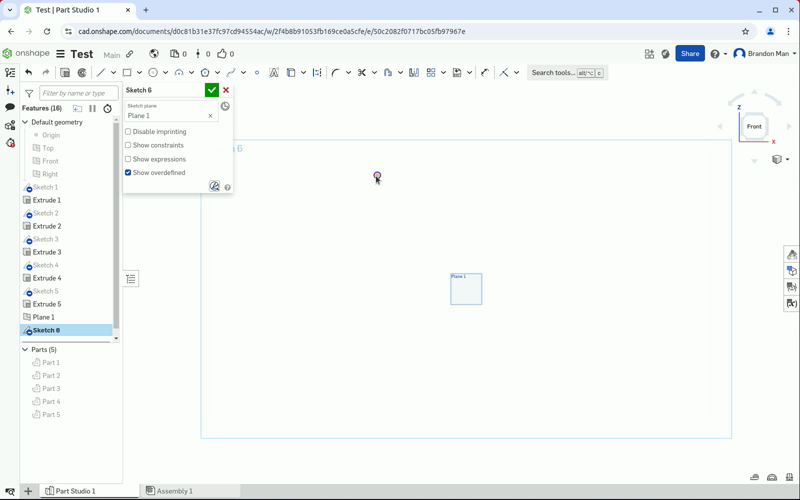
scroll(6)
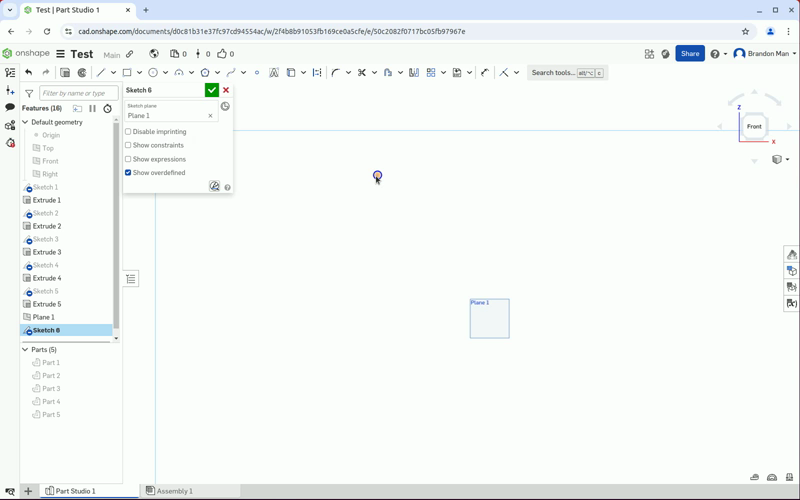
scroll(6)
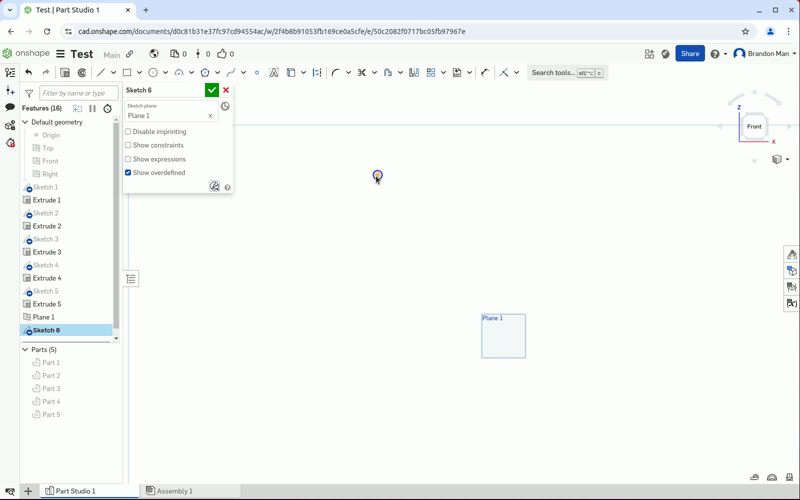
scroll(6)
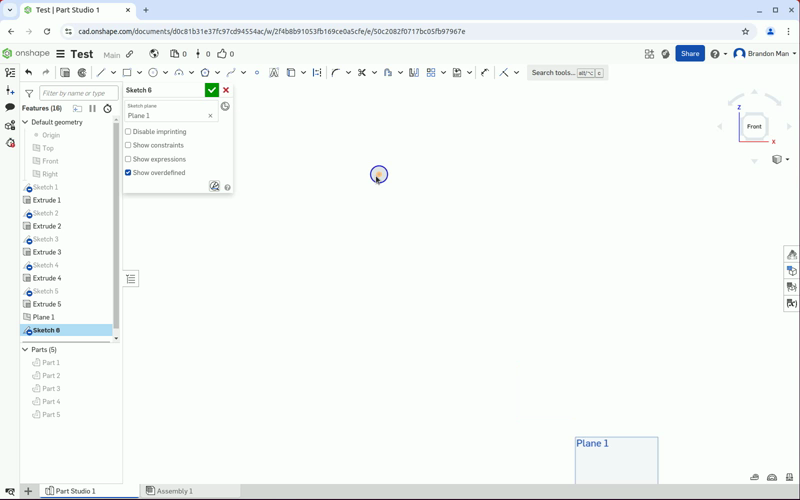
scroll(6)
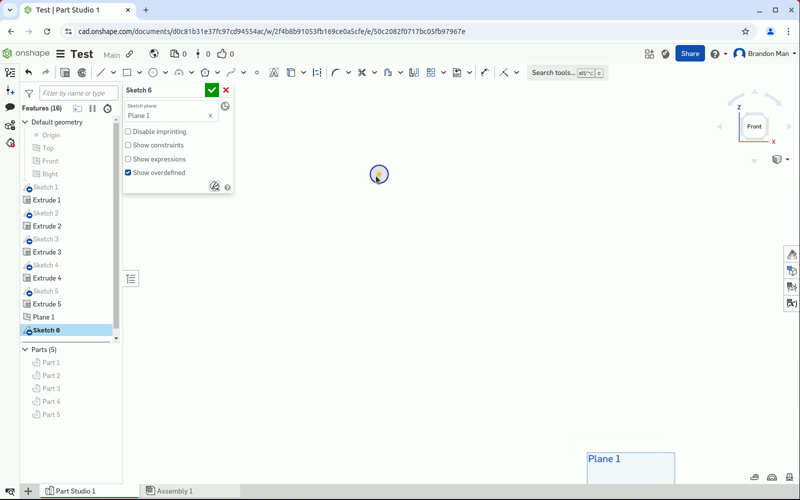
scroll(6)
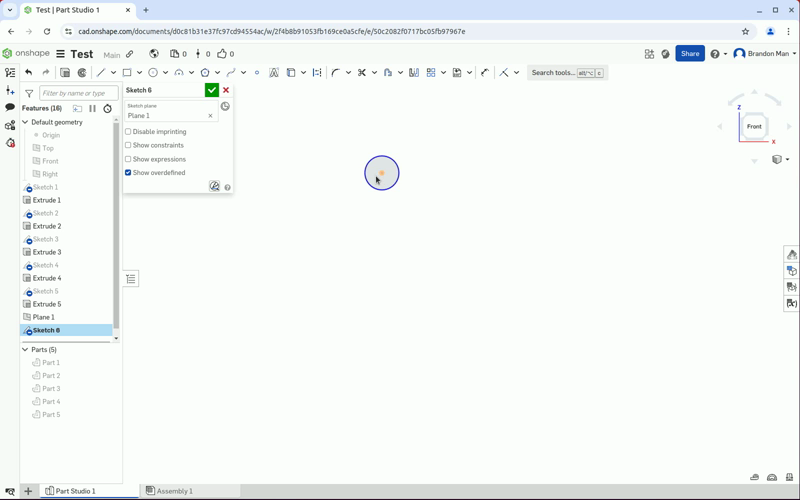
scroll(6)
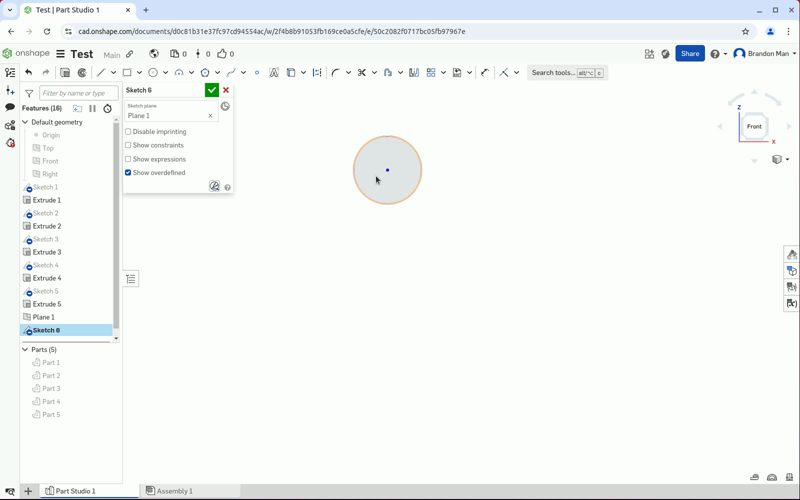
click(376, 175)
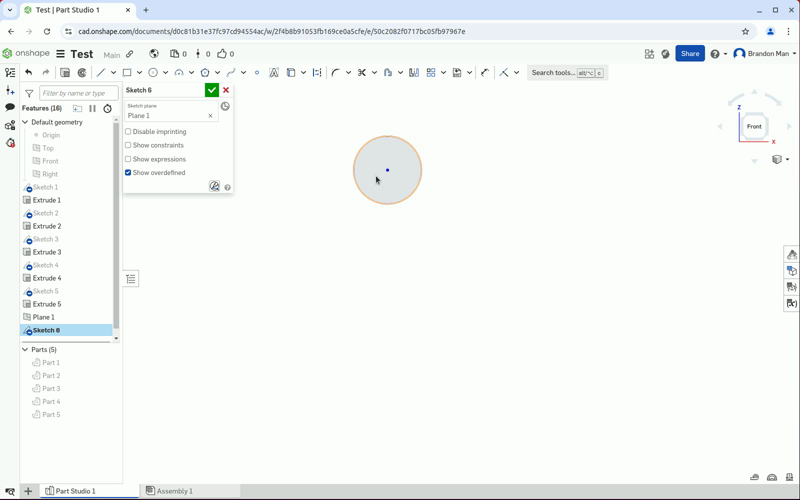
scroll(-6)
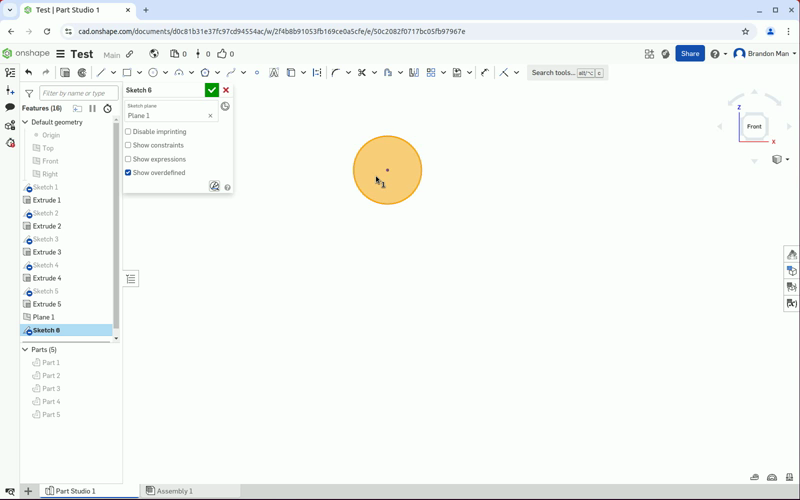
scroll(-6)
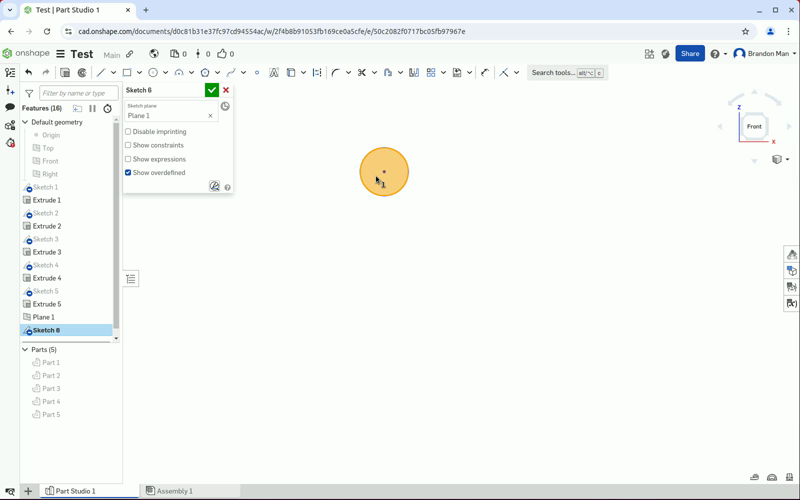
scroll(-6)
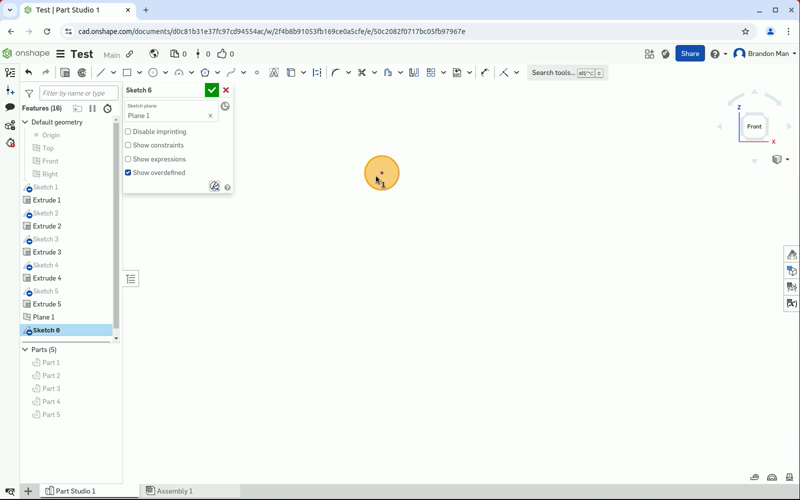
scroll(-6)
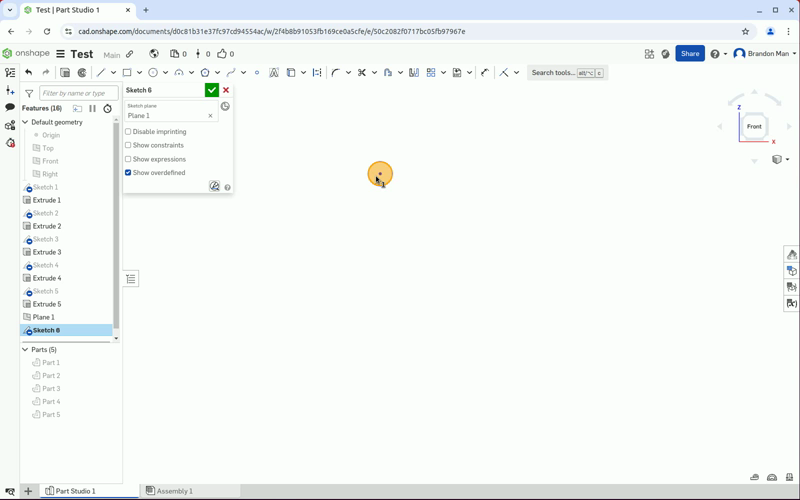
scroll(-6)
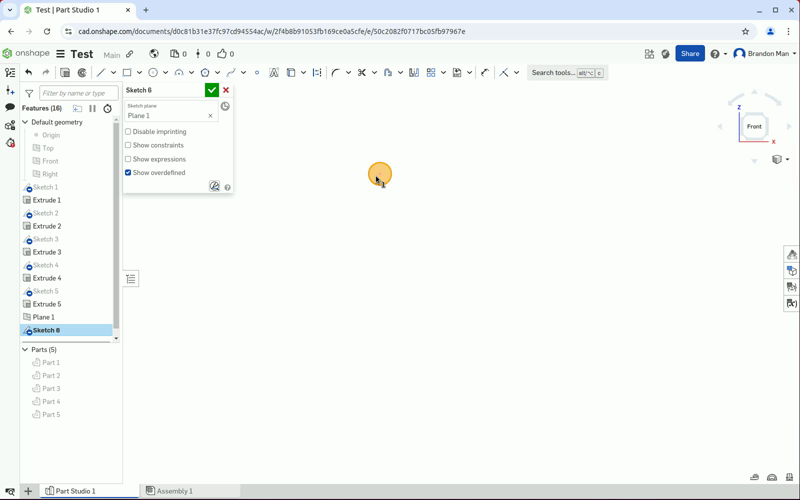
scroll(-6)
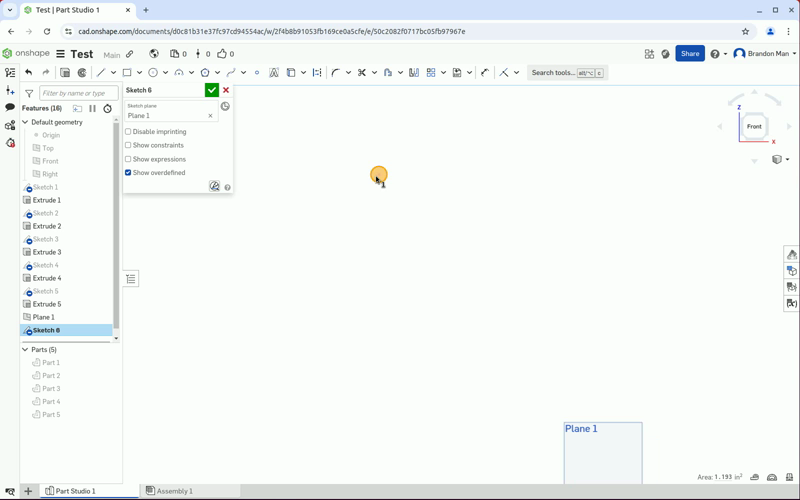
scroll(-6)
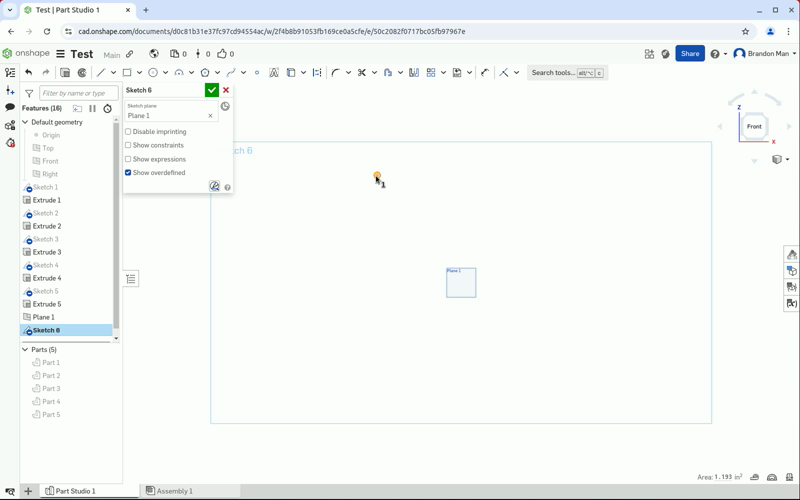
mouse_move(73, 352)
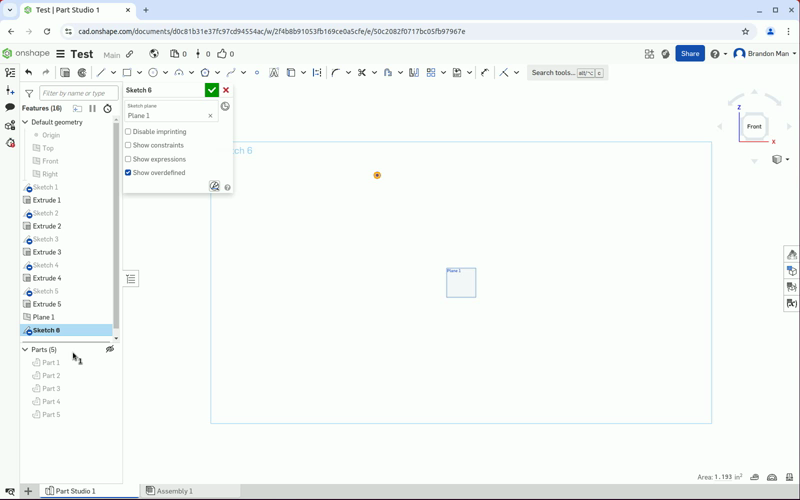
key(shift+y)
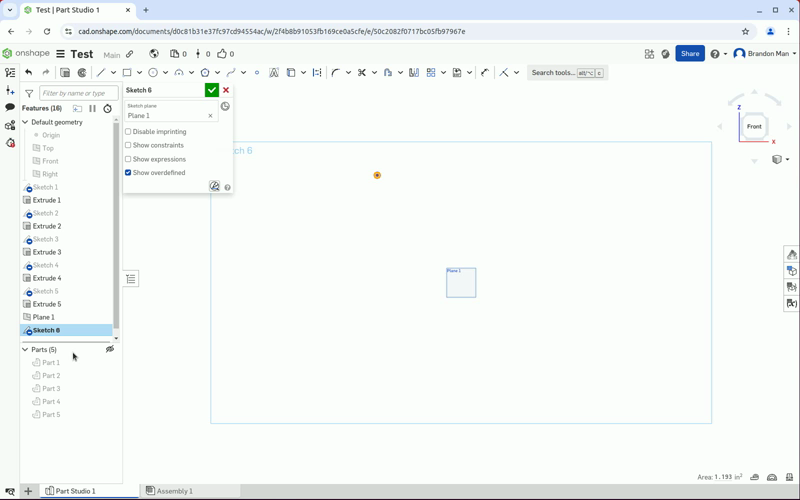
key(shift+e)
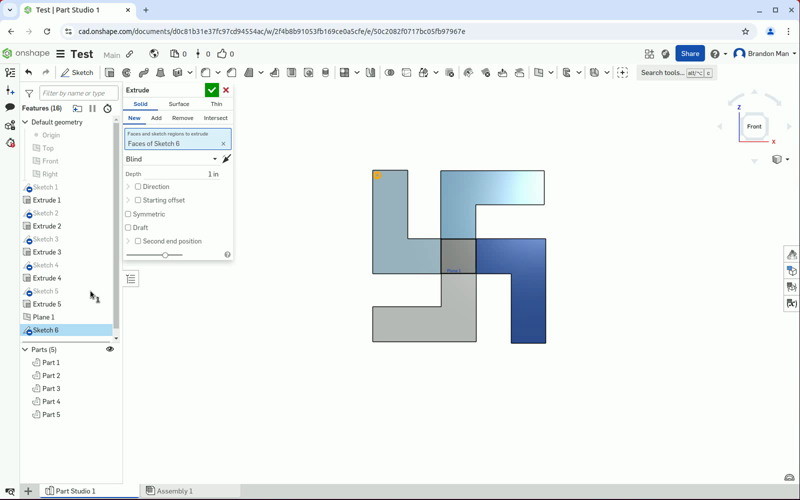
mouse_move(143, 106)
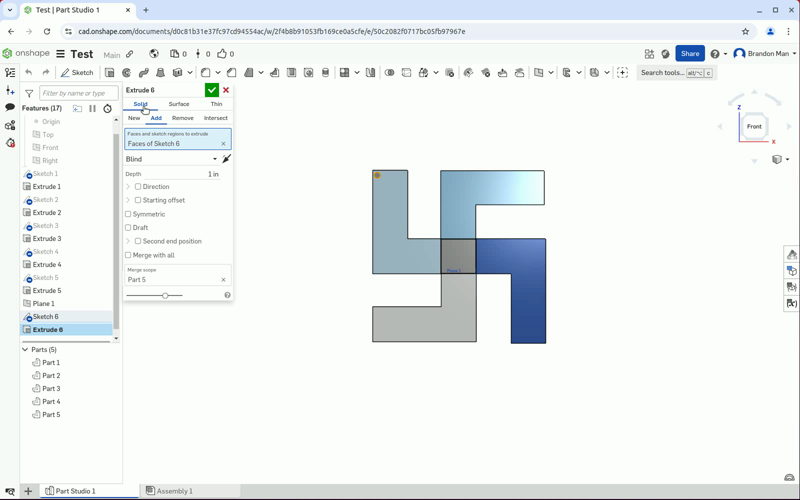
click(143, 106)
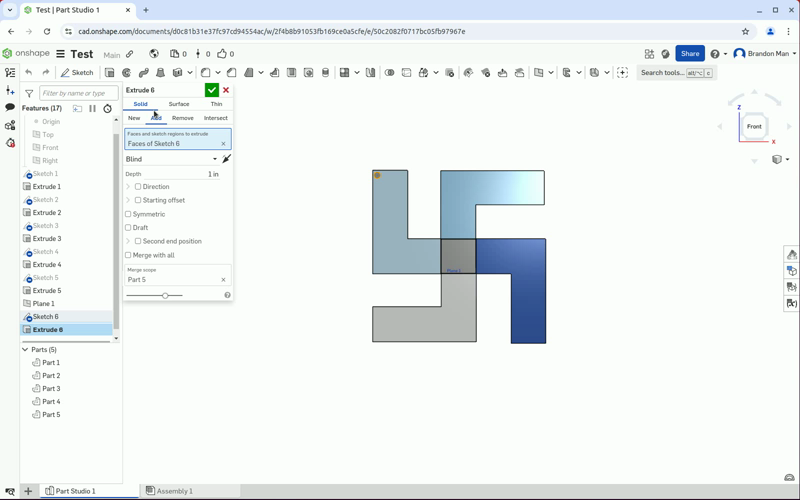
mouse_move(186, 120)
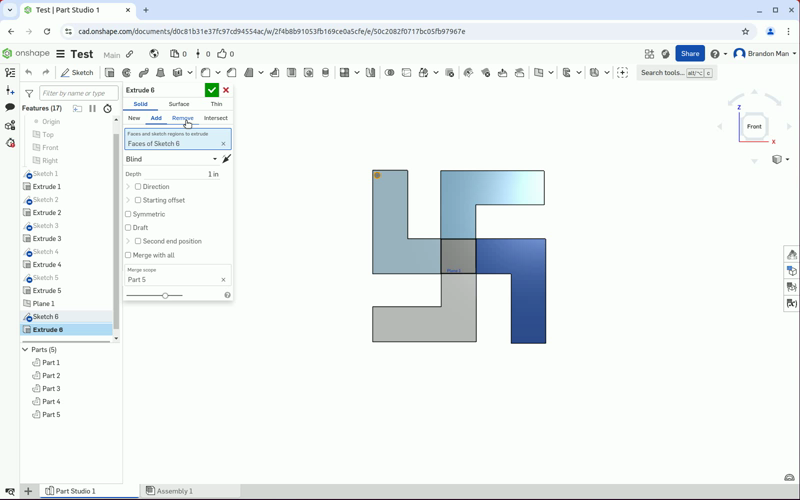
click(186, 120)
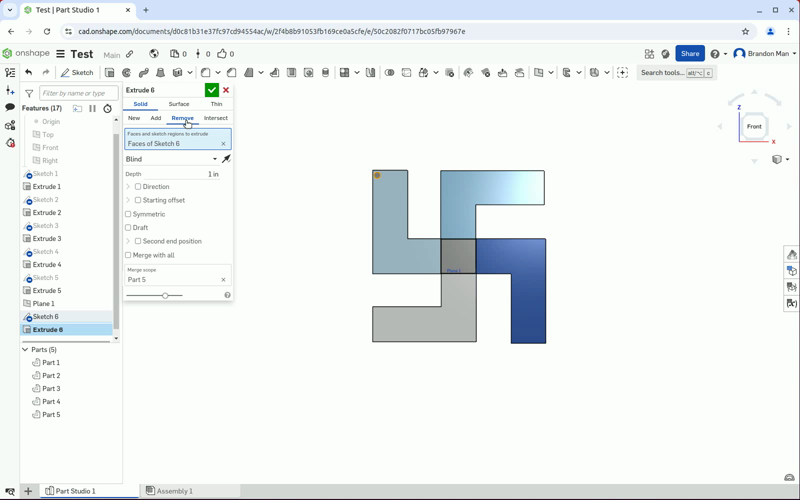
key(tab, 4)
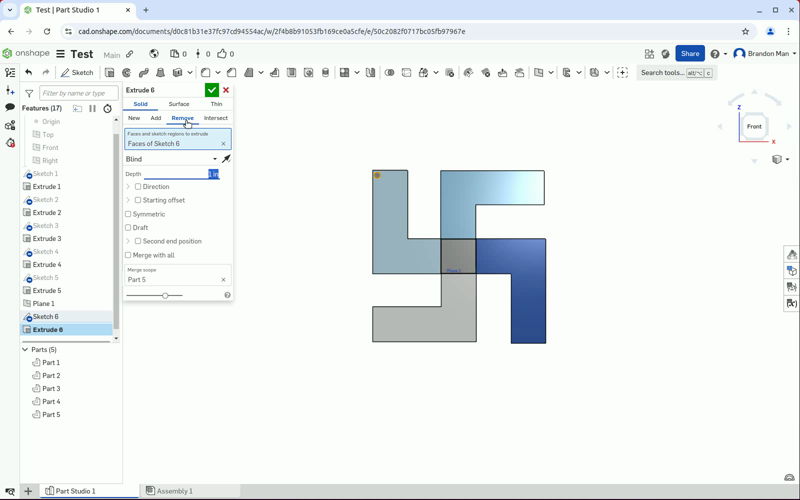
text(9.388)
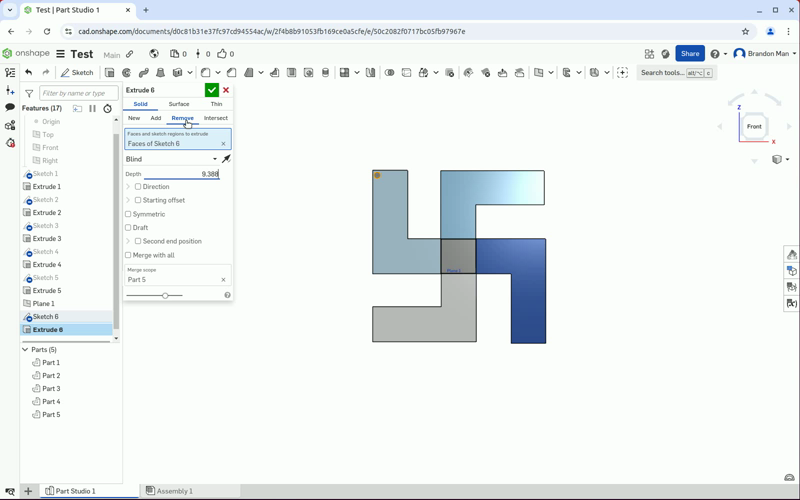
key(tab, 6)
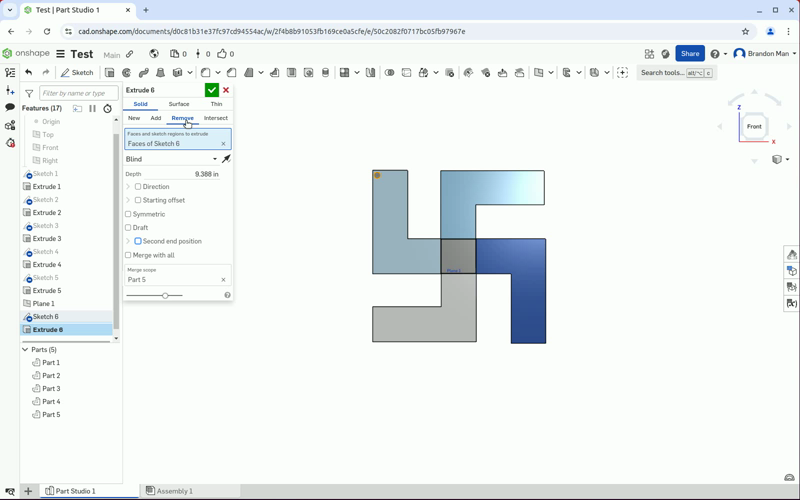
key(space)
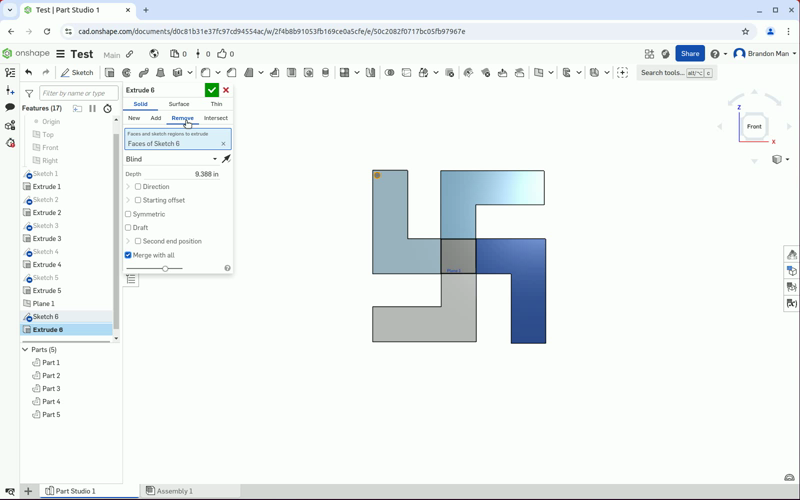
key(enter)
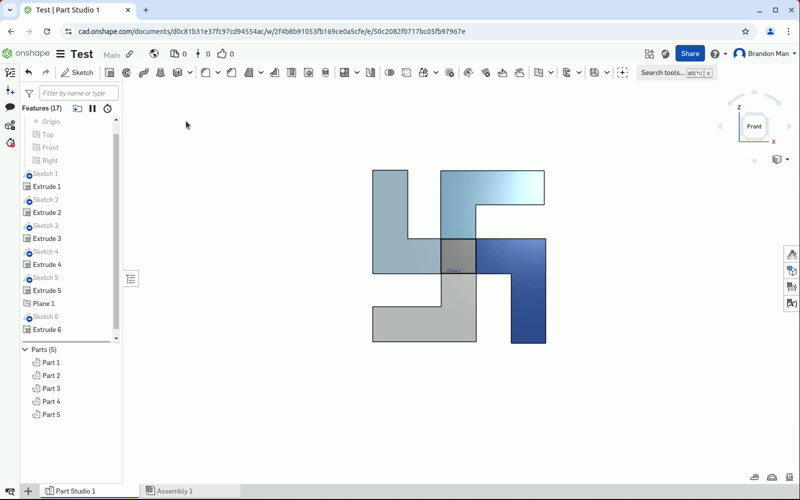
key(shift+h)
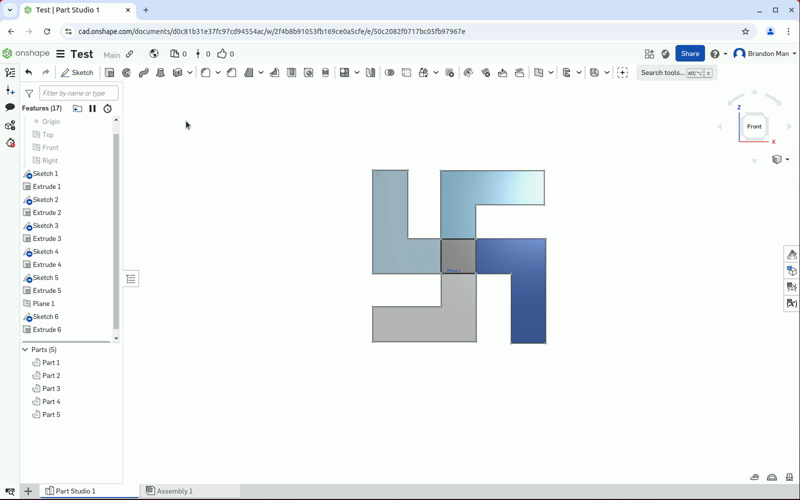
key(shift+h)
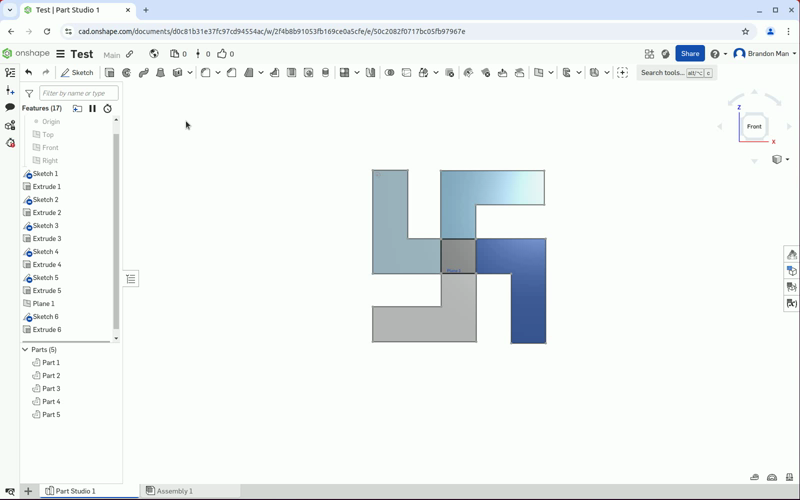
key(shift+7)
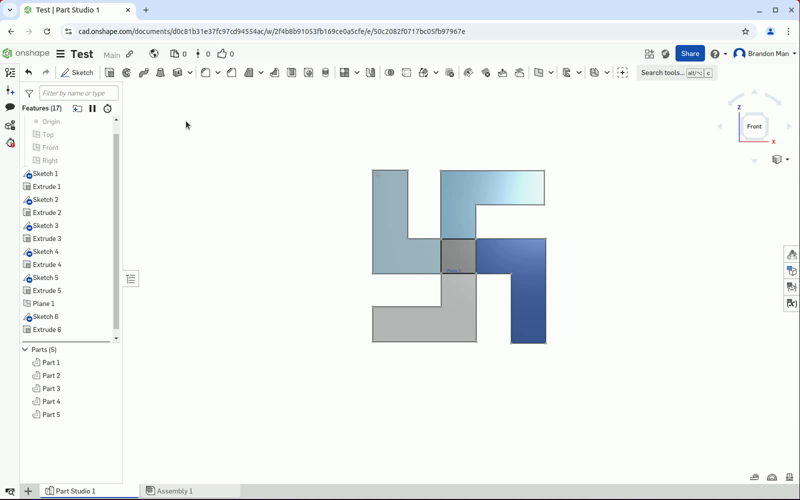
key(left, 2)
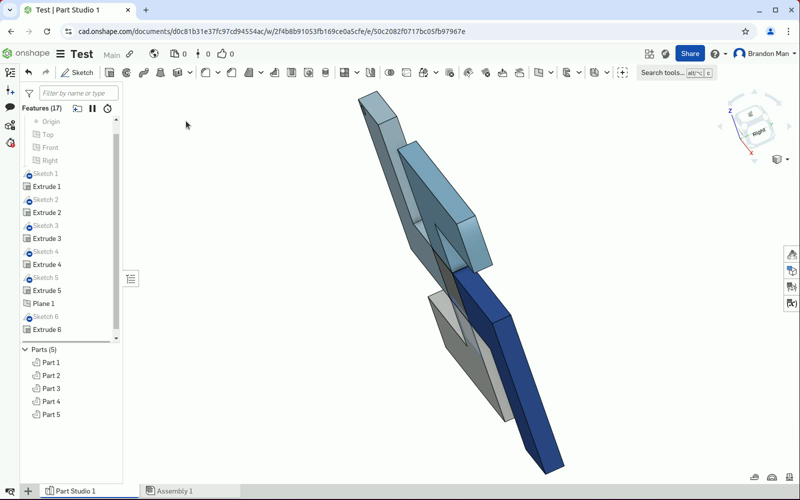
key(down, 2)
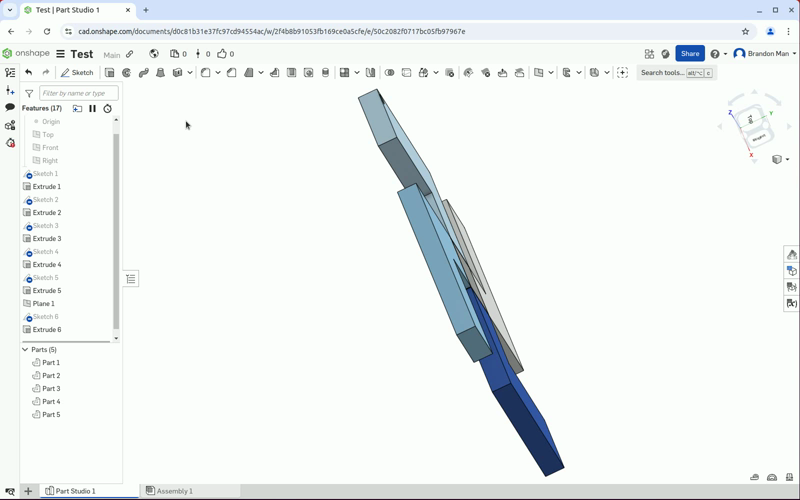
key(up, 2)
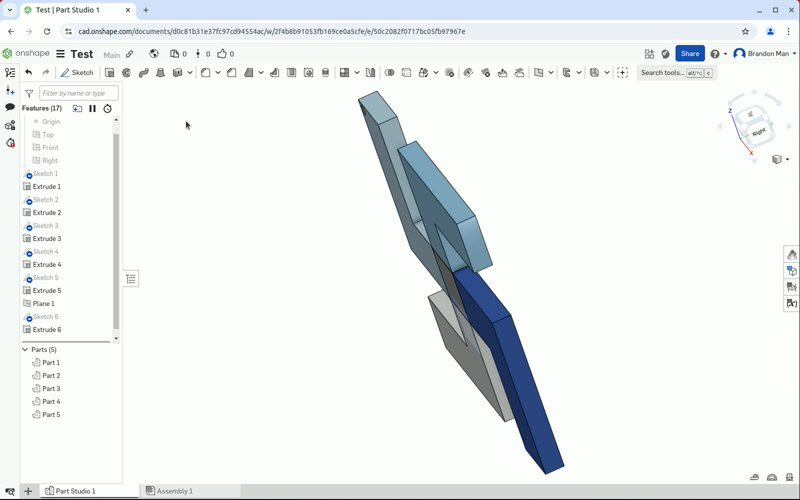
key(right, 2)
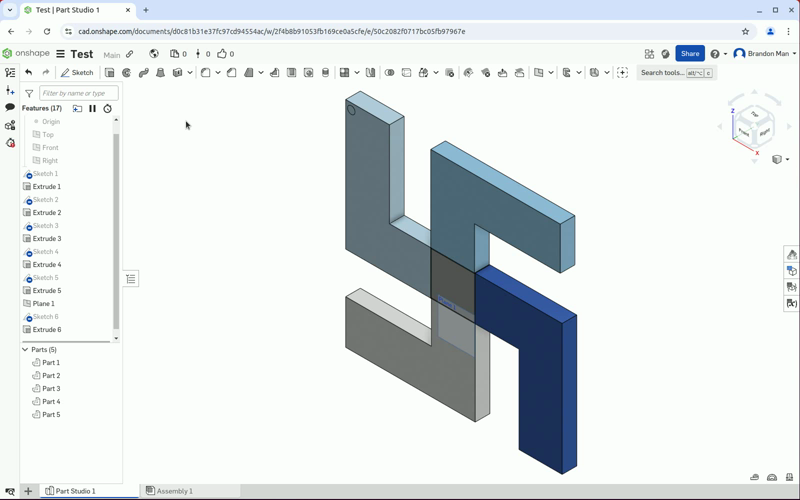
mouse_move(69, 176)
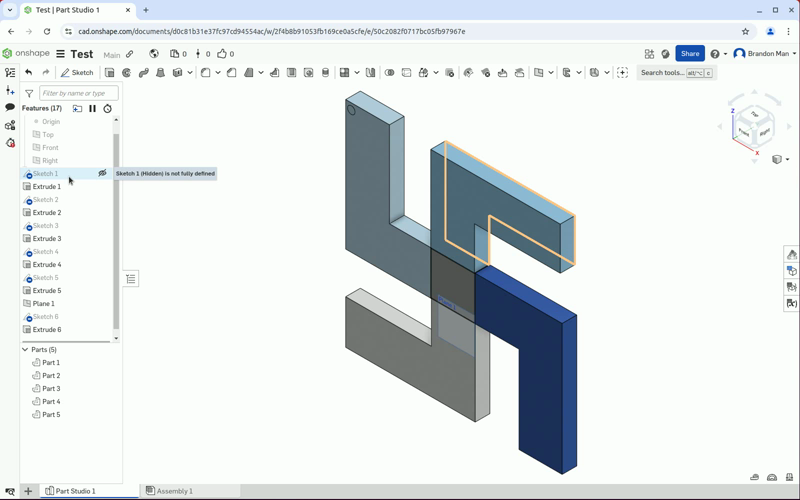
click(69, 176)